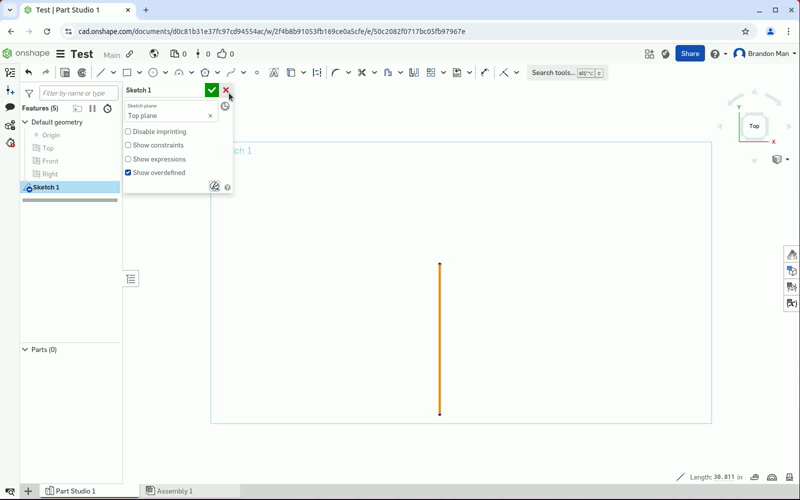
key(shift+h)
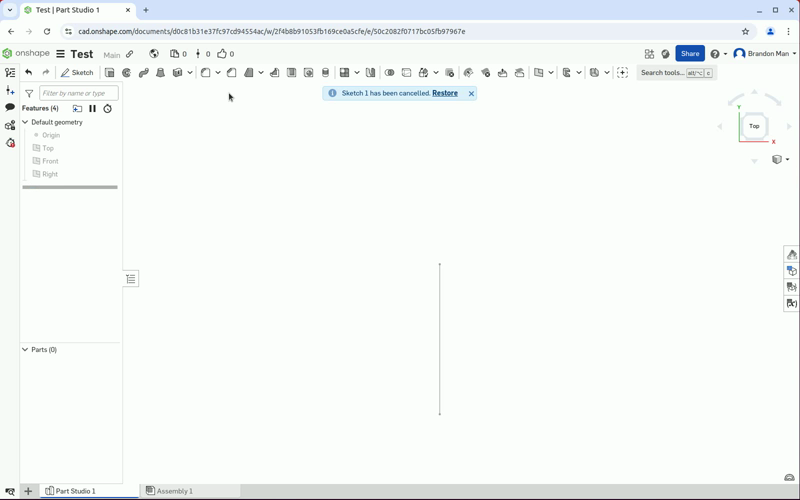
mouse_move(73, 352)
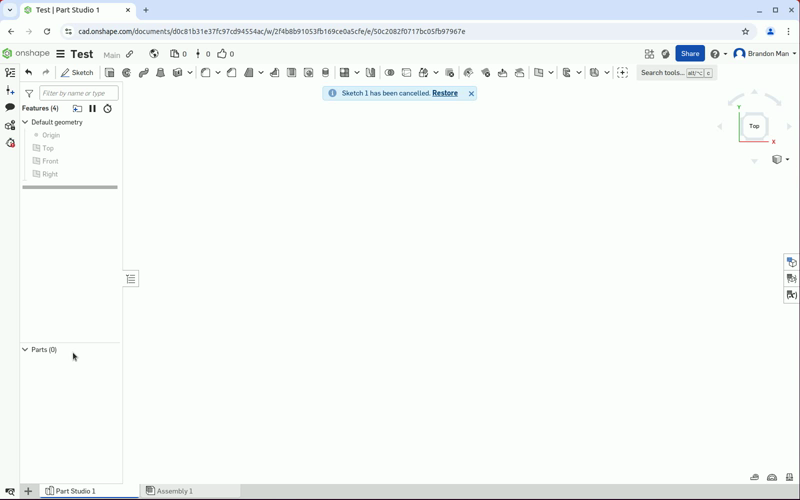
key(y)
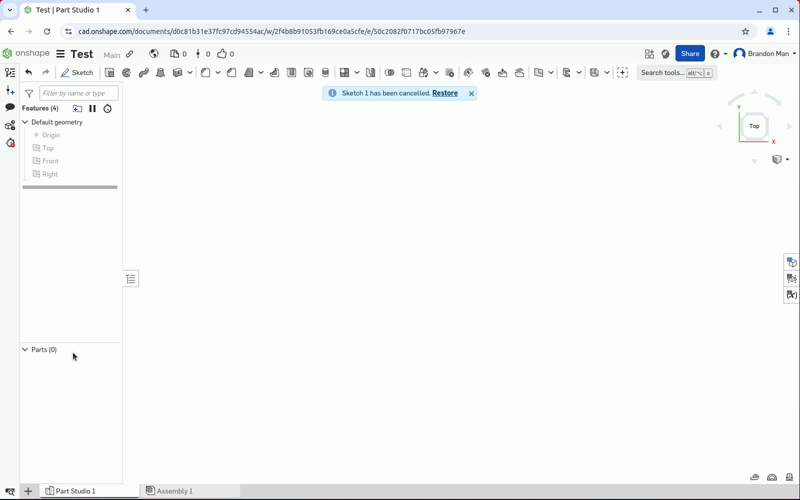
key(shift+p)
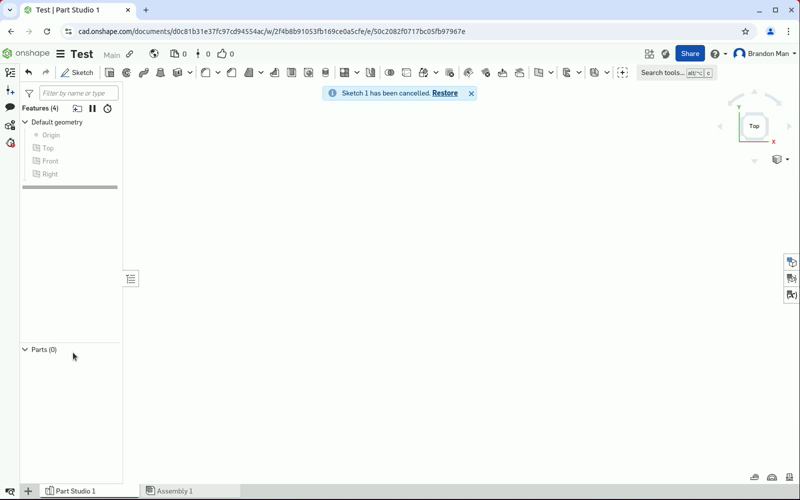
key(space)
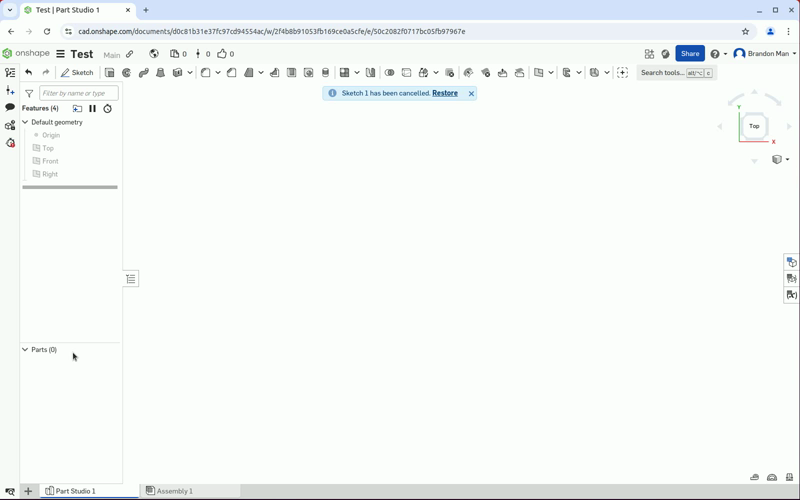
key_down(shift)
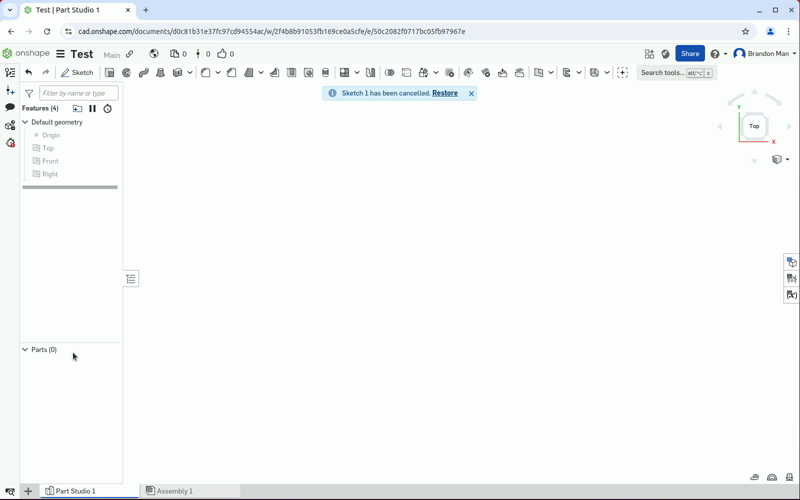
key(up)
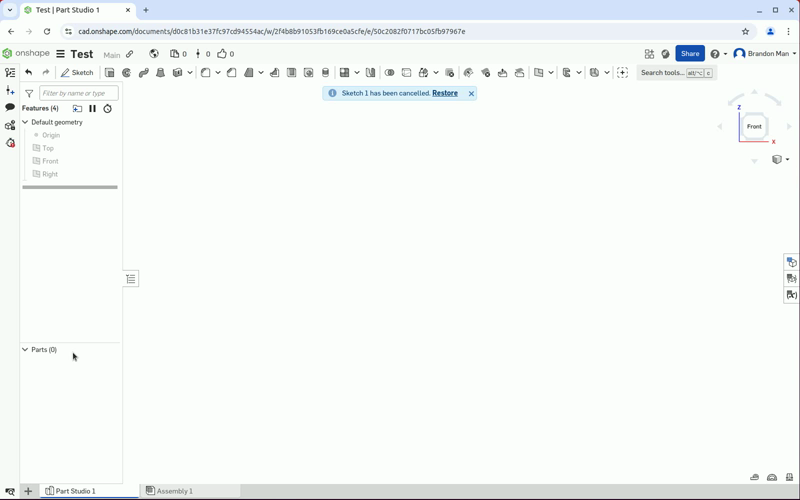
key_up(shift)
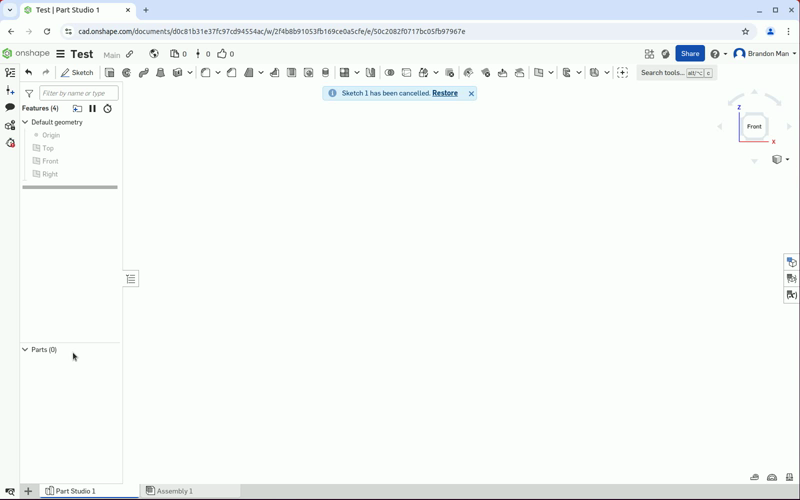
mouse_move(73, 352)
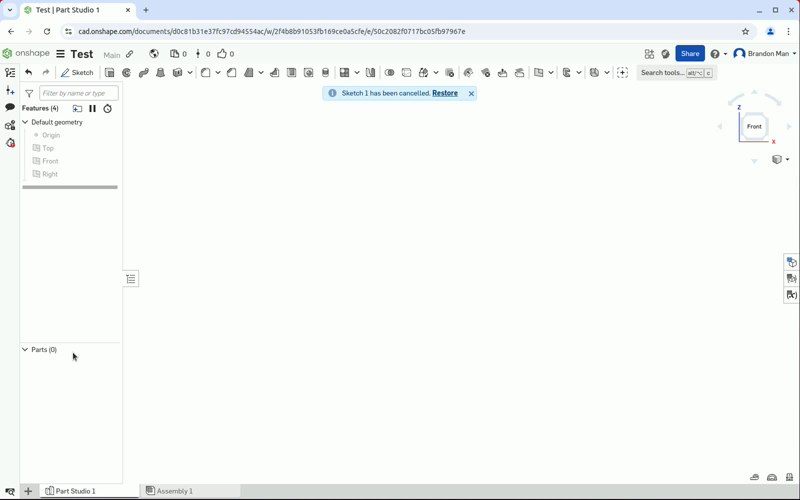
key(shift+y)
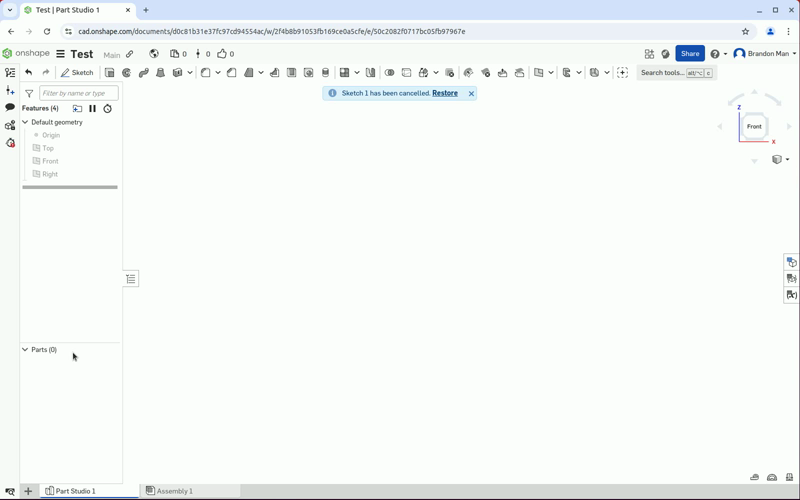
key(shift+s)
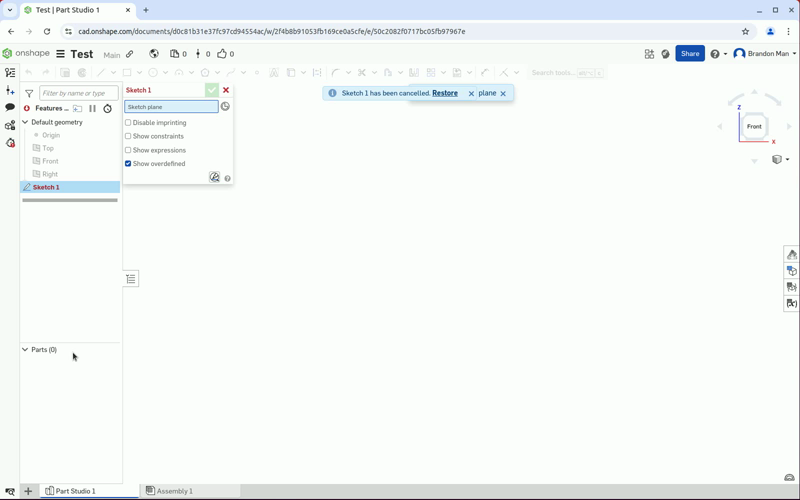
mouse_move(73, 163)
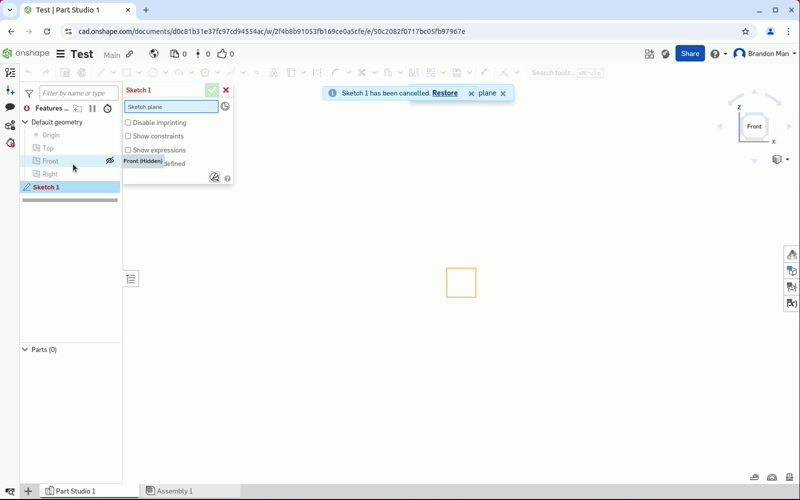
click(73, 163)
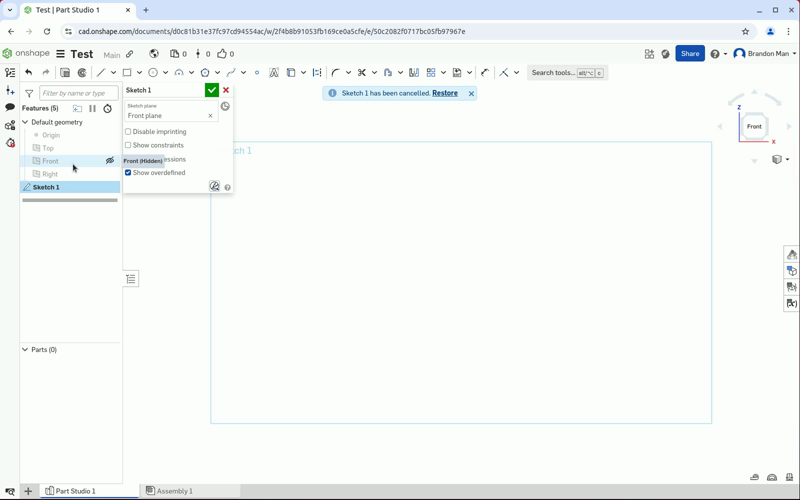
mouse_move(73, 352)
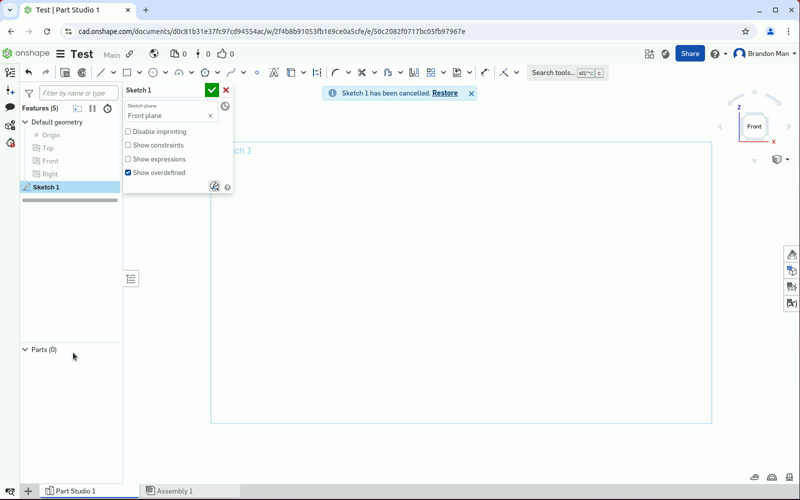
key(y)
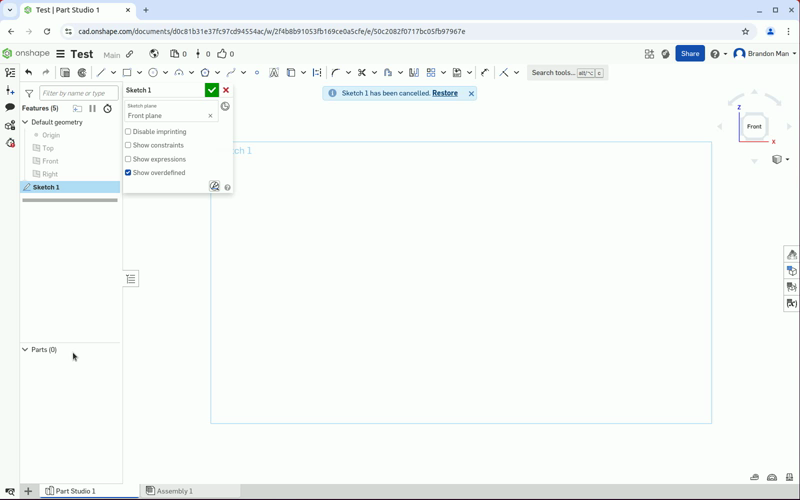
key(l)
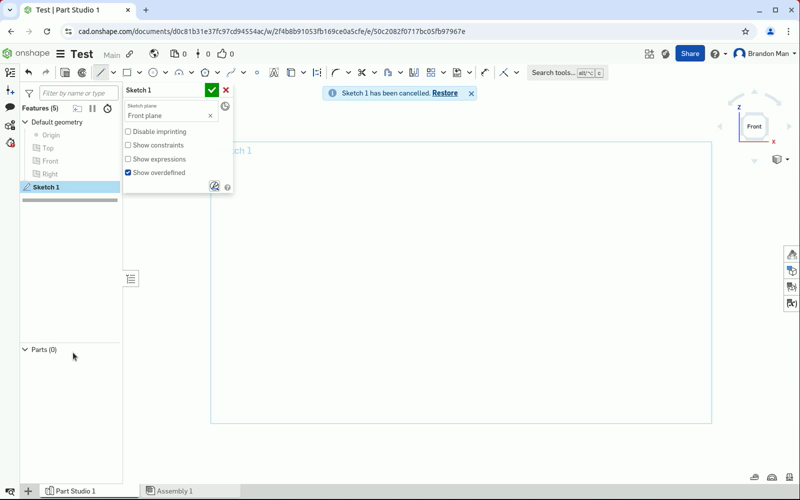
key_down(shift)
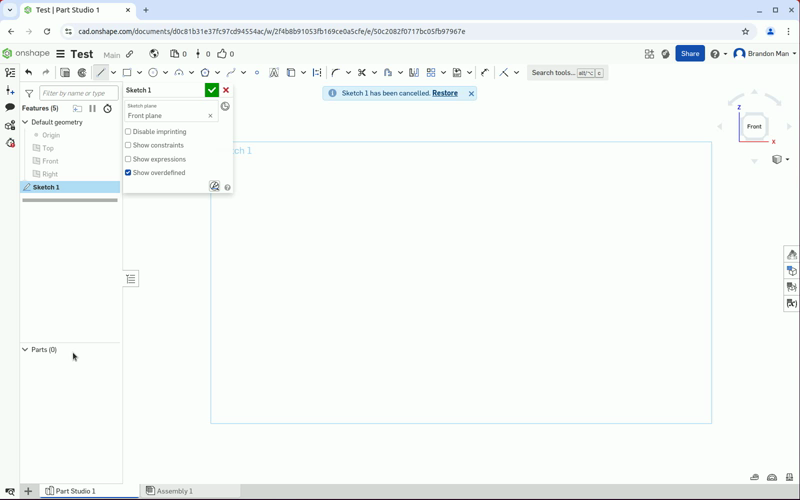
mouse_move(382, 332)
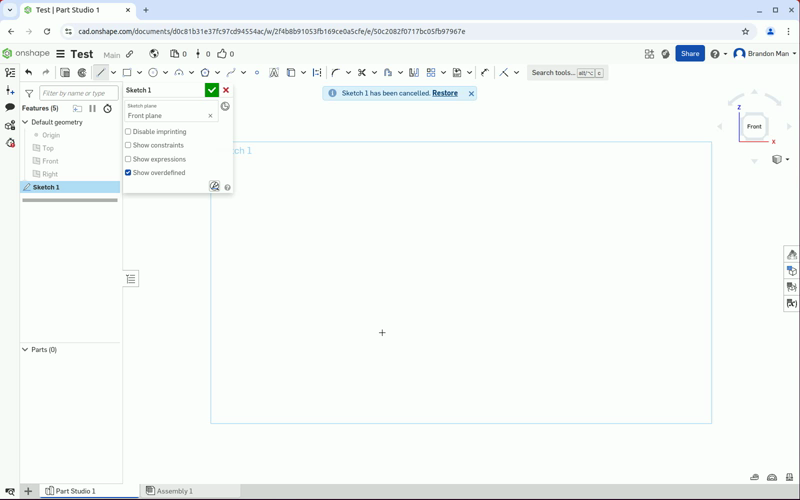
click(382, 332)
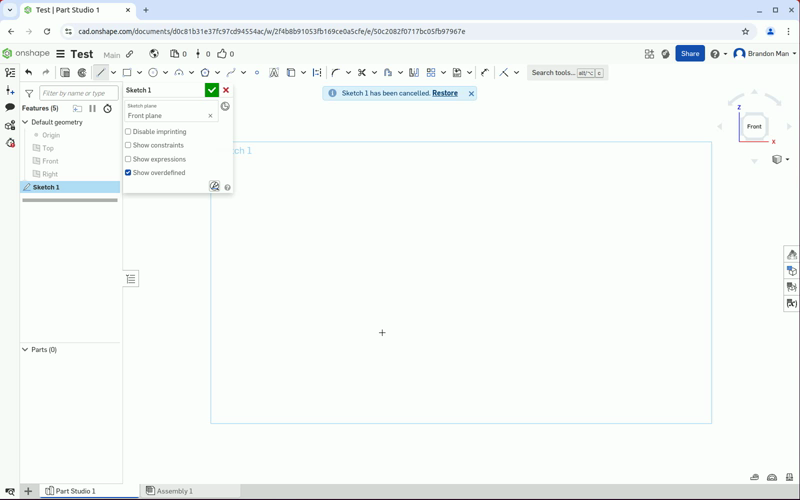
key_up(shift)
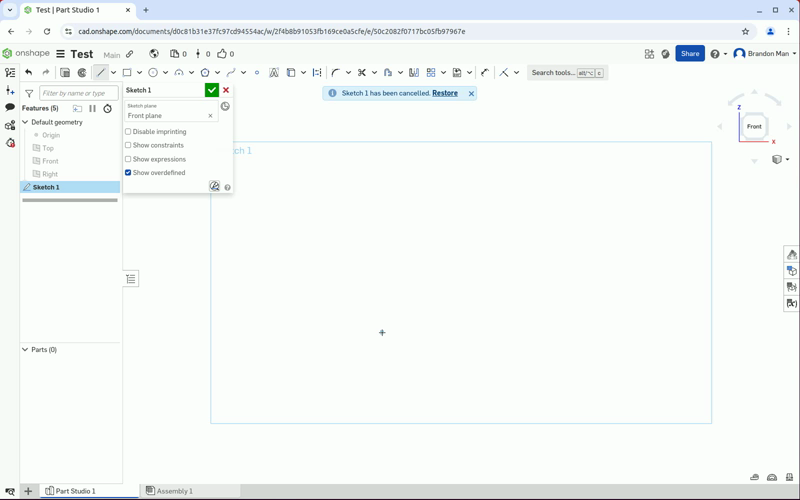
key_down(shift)
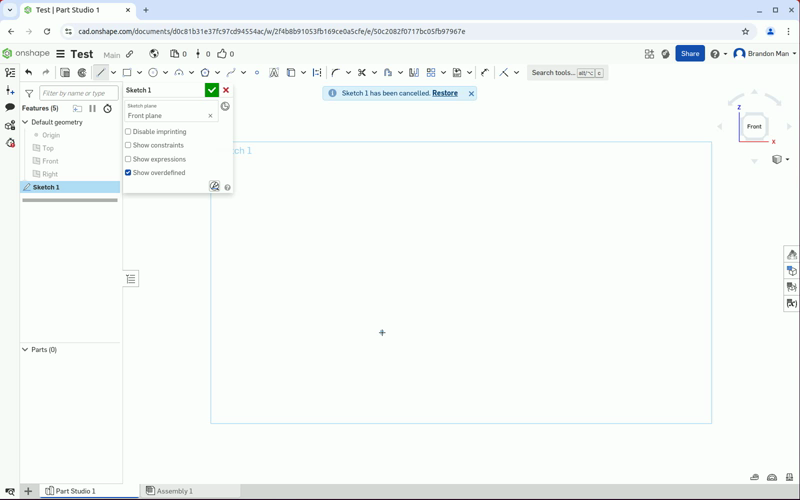
mouse_move(535, 332)
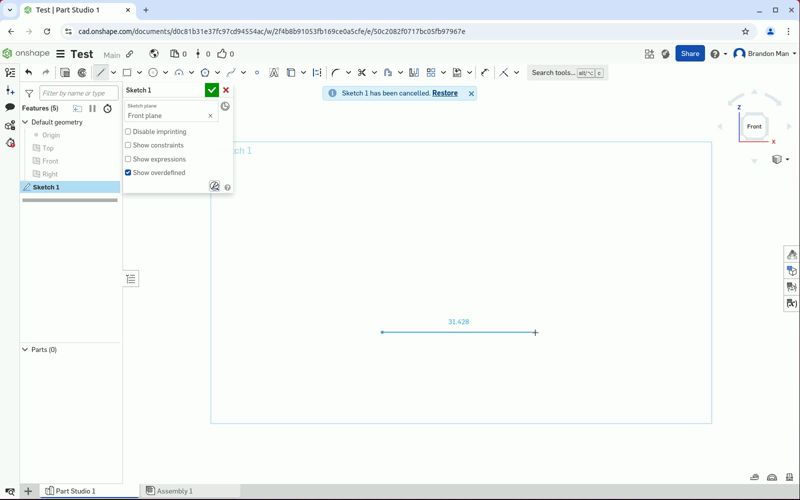
click(535, 332)
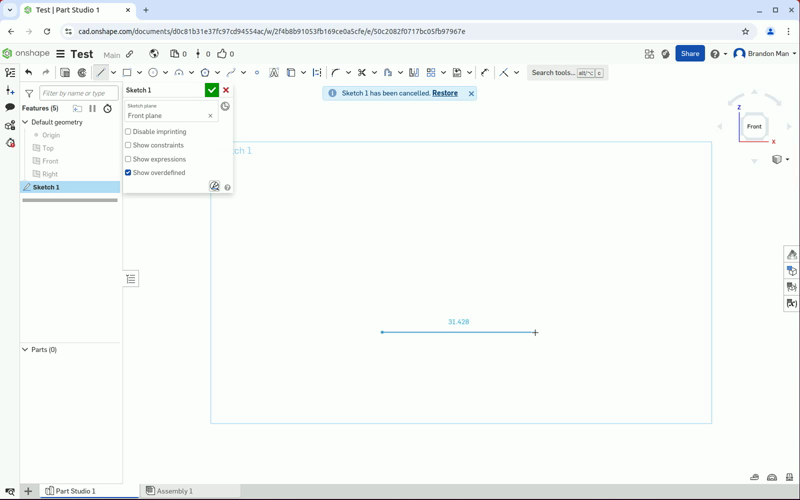
key_up(shift)
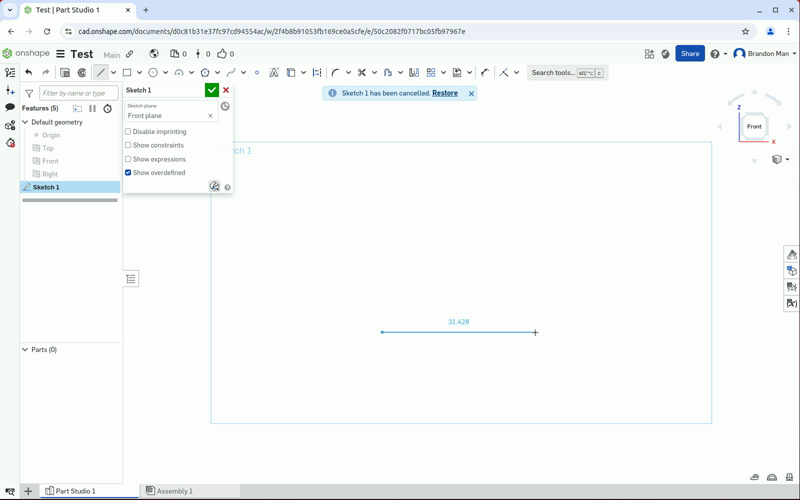
key_down(shift)
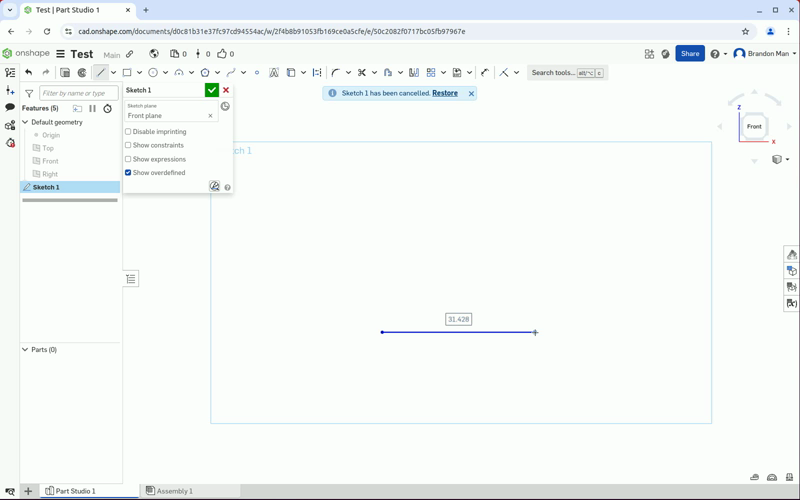
mouse_move(484, 187)
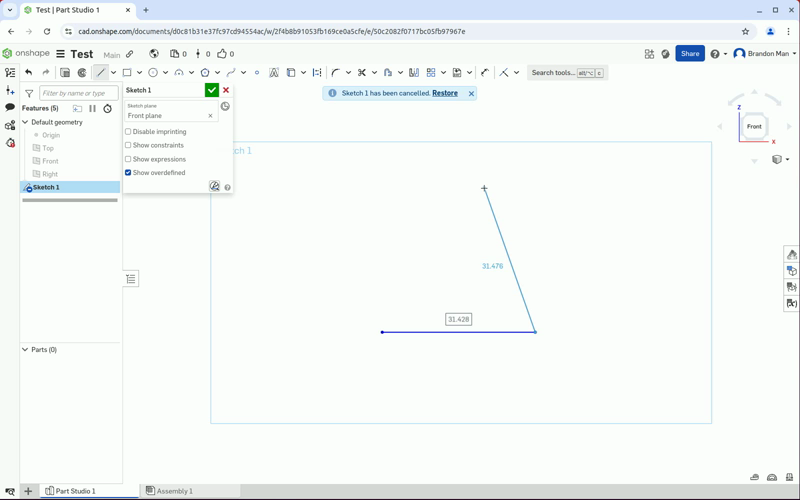
click(484, 187)
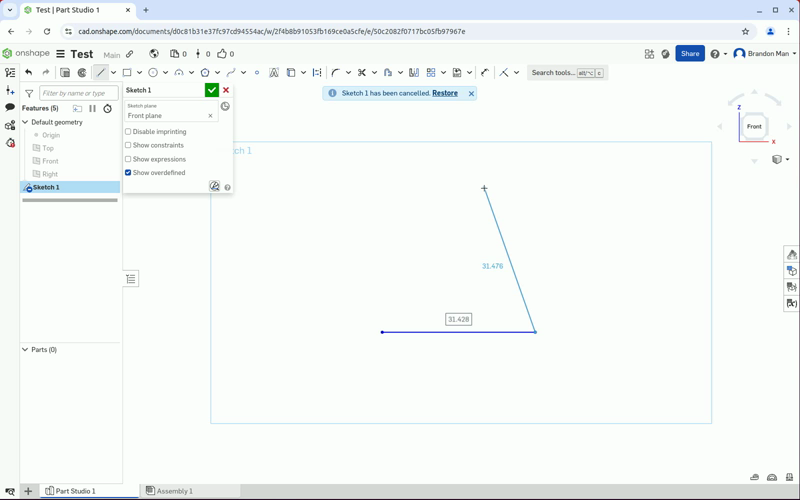
key_up(shift)
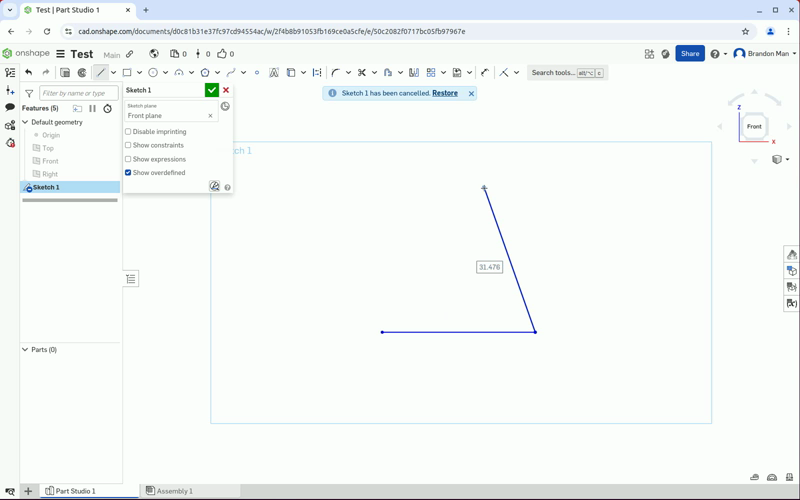
key(esc)
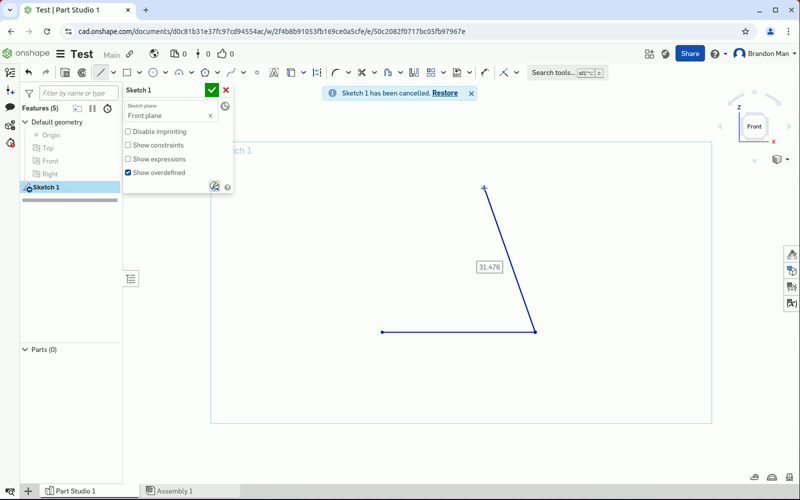
key(a)
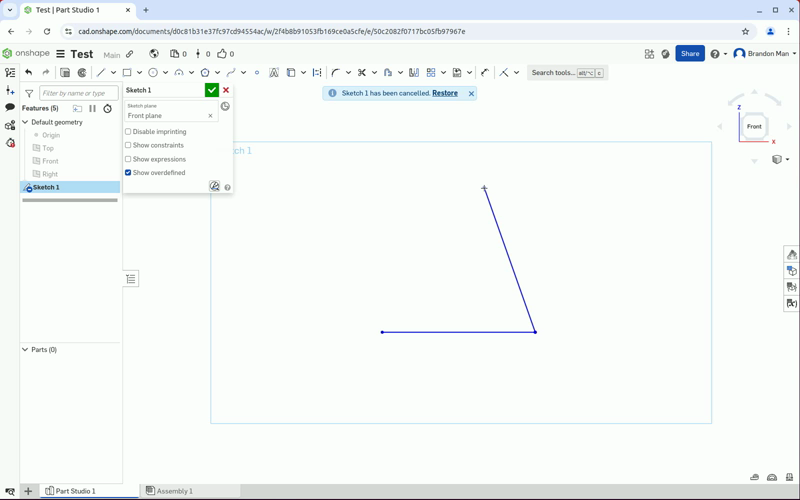
mouse_move(484, 187)
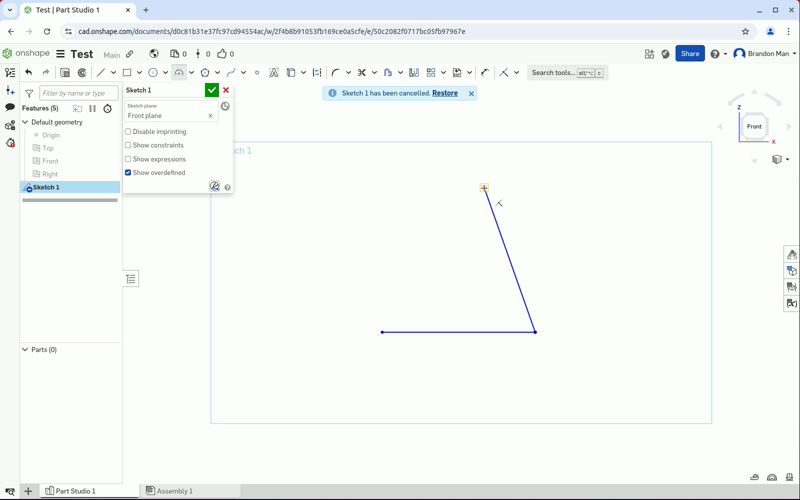
click(484, 187)
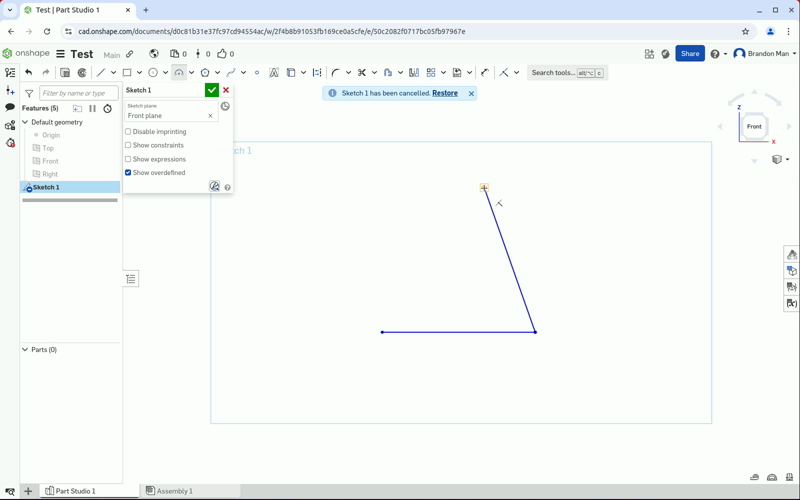
key_down(shift)
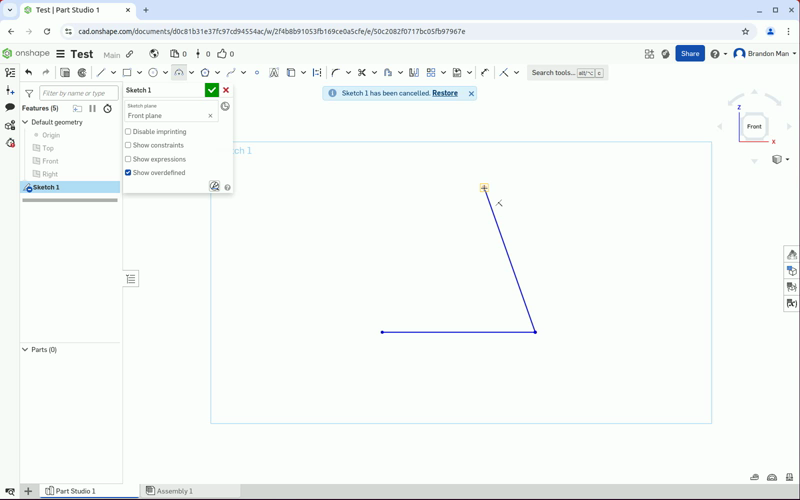
mouse_move(434, 187)
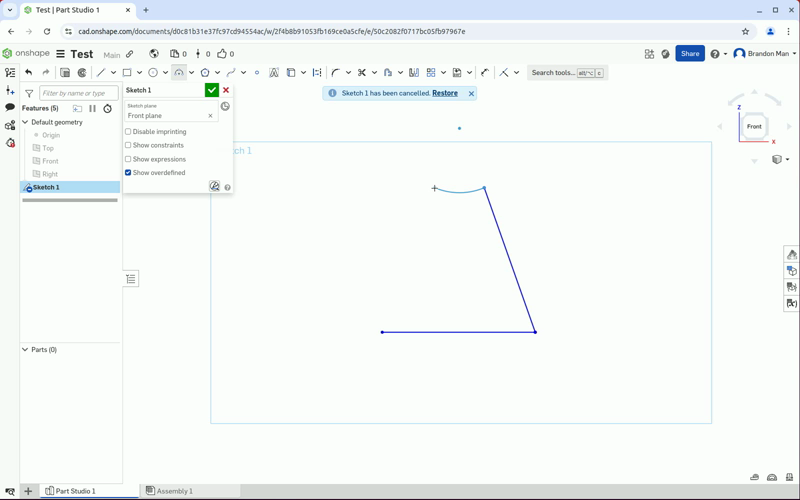
click(434, 187)
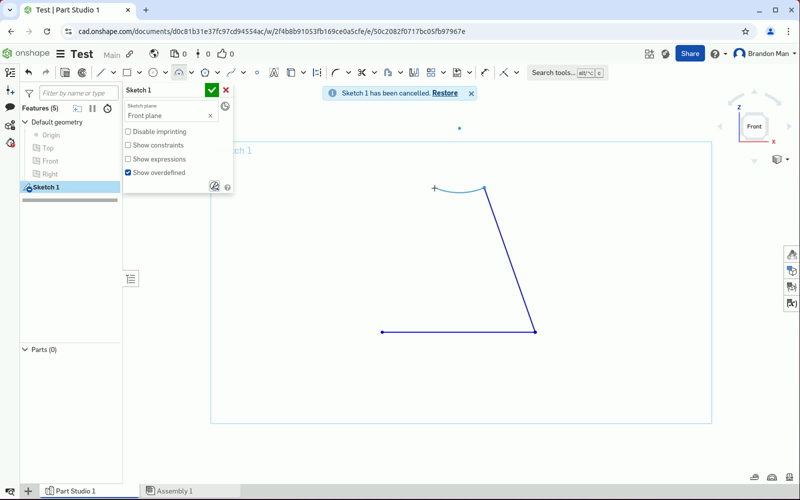
mouse_move(459, 170)
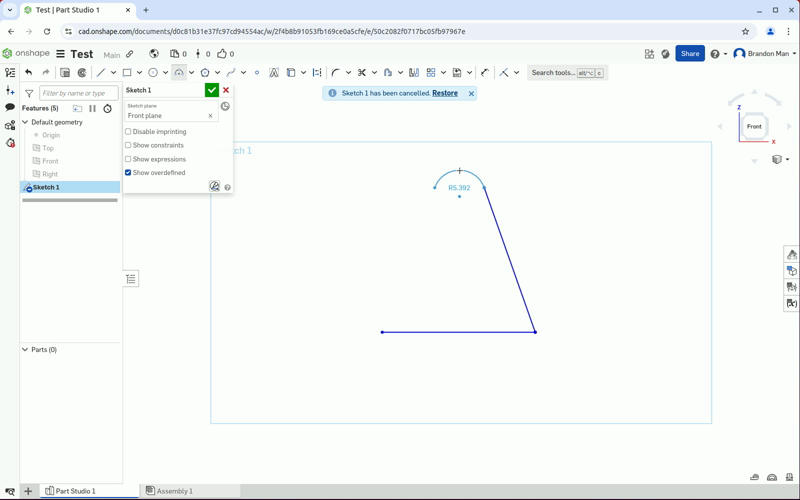
click(459, 170)
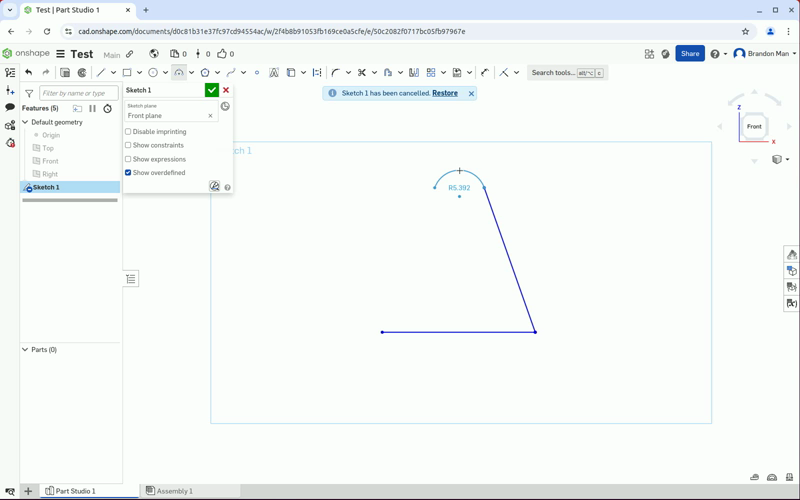
key_up(shift)
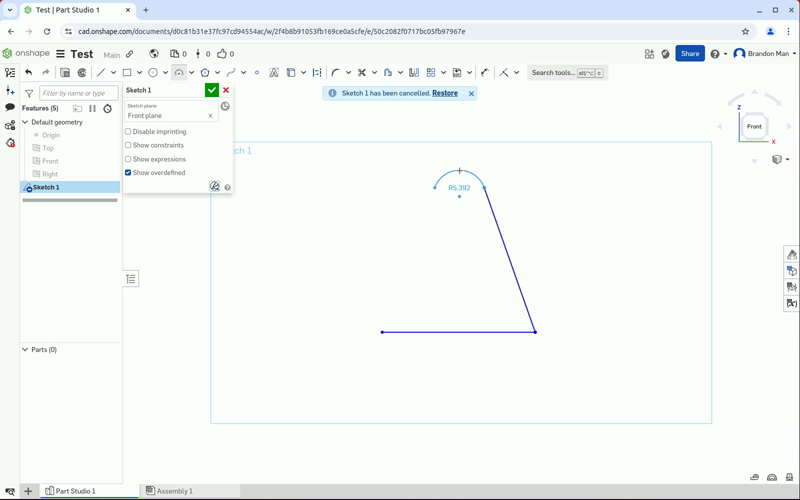
key(esc)
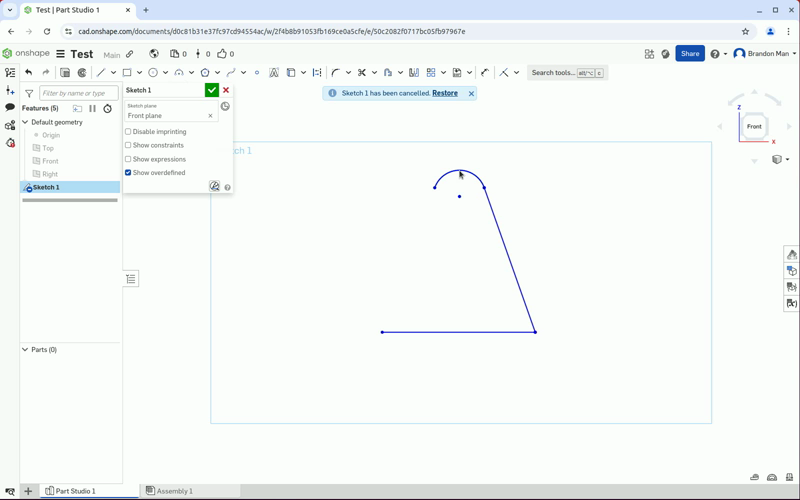
key(l)
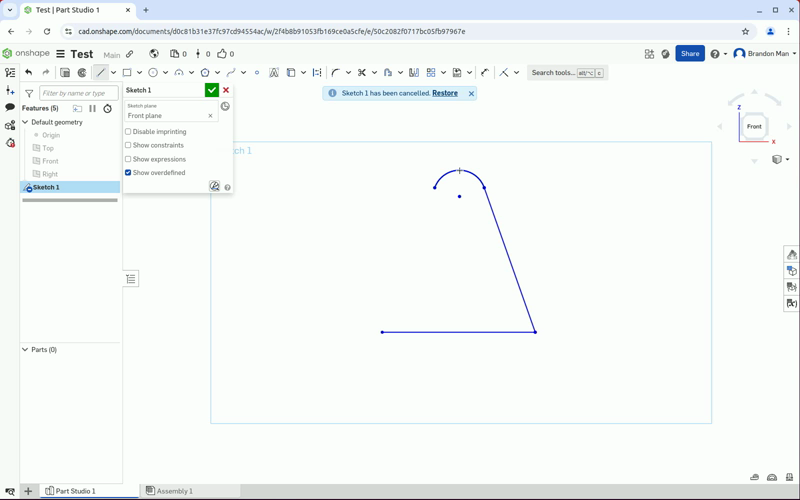
mouse_move(434, 187)
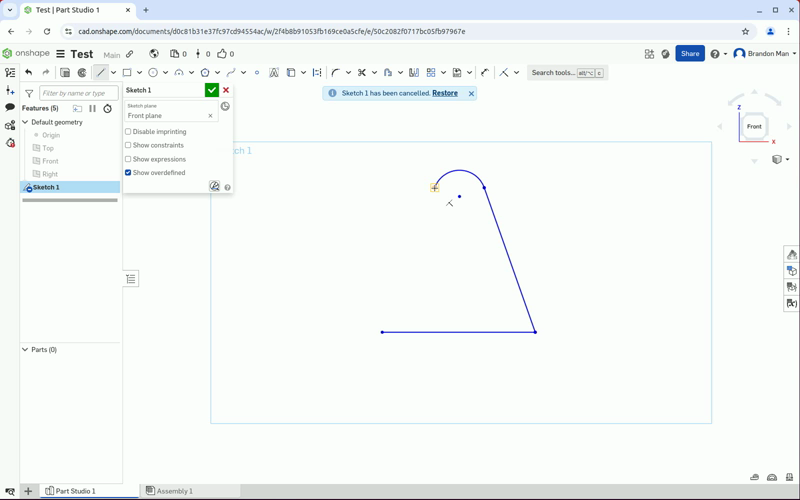
click(434, 187)
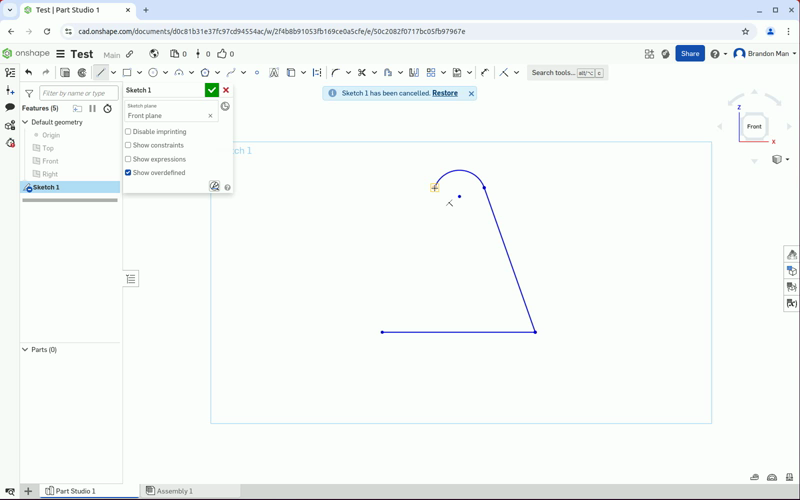
key_down(shift)
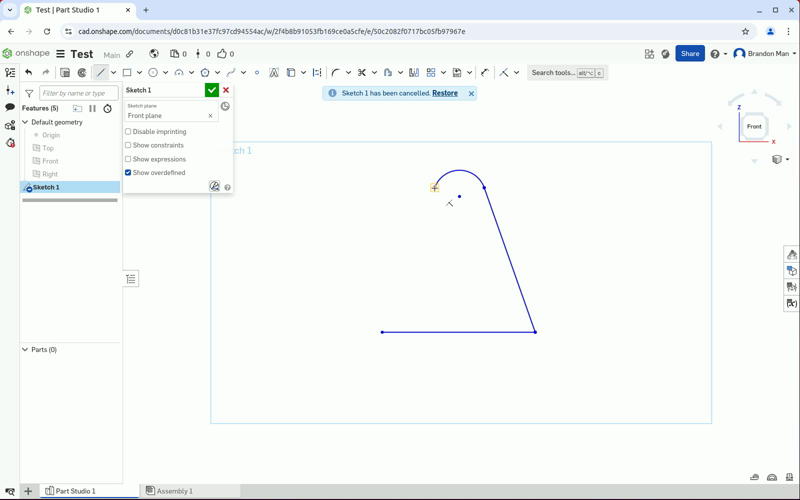
mouse_move(382, 332)
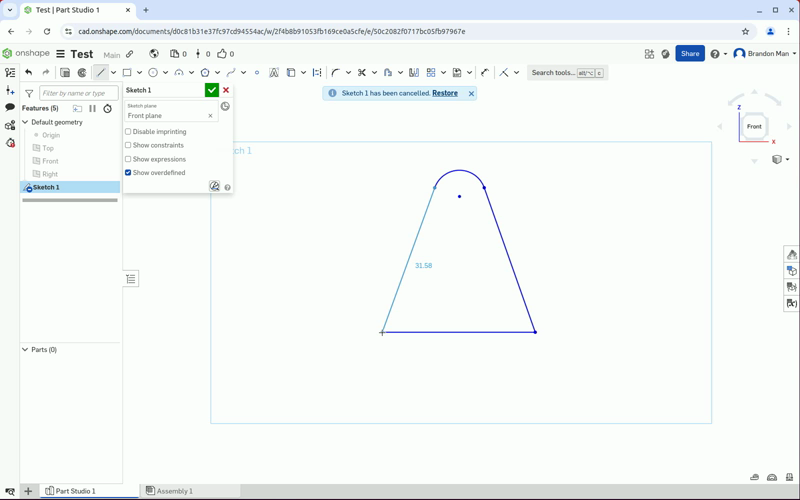
key_up(shift)
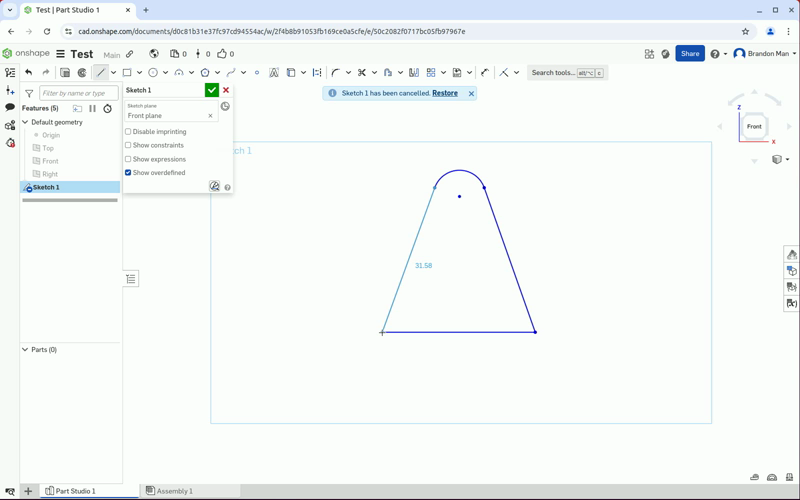
click(382, 332)
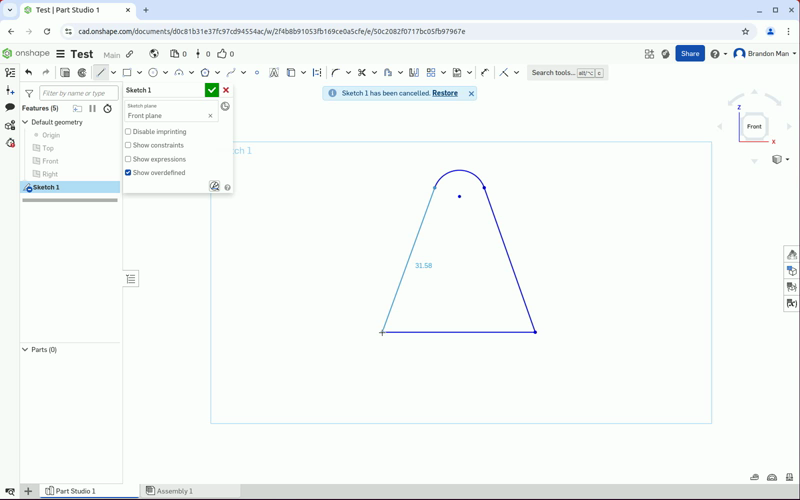
key(esc)
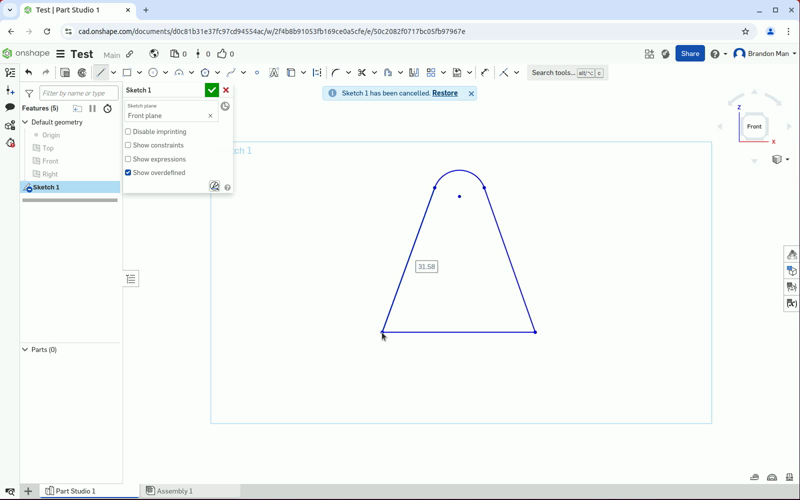
key(c)
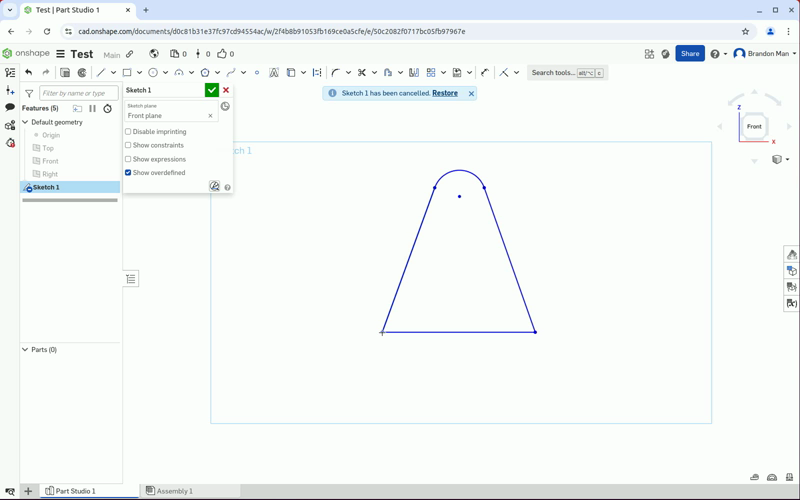
key_down(shift)
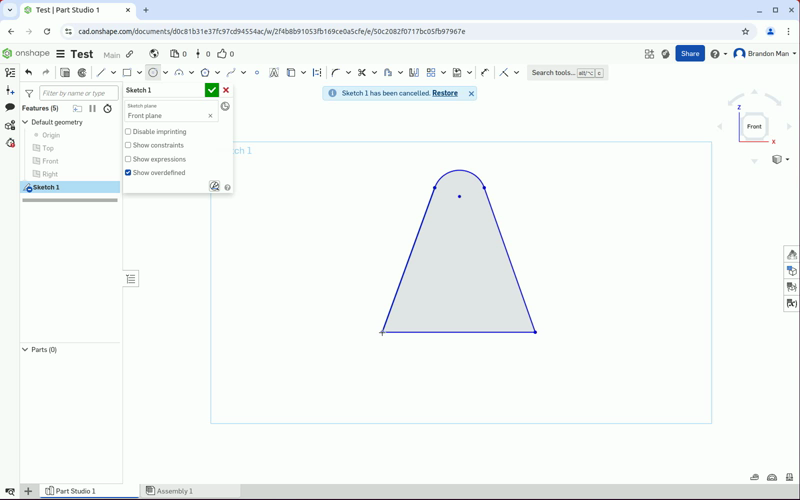
mouse_move(458, 196)
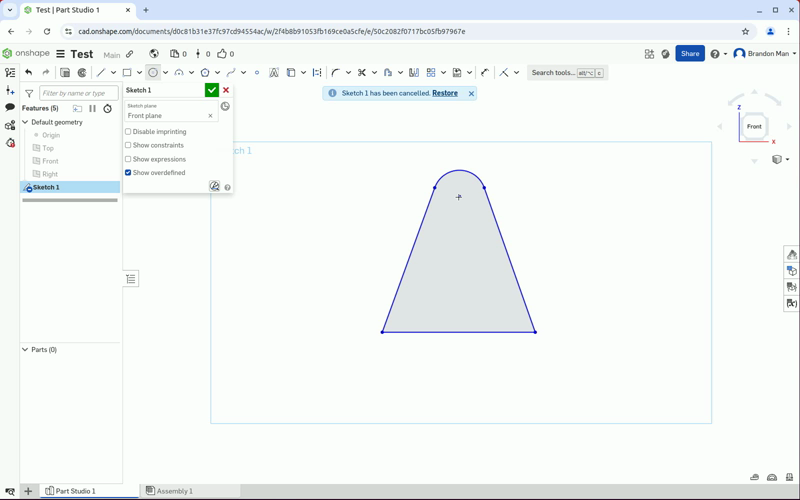
scroll(6)
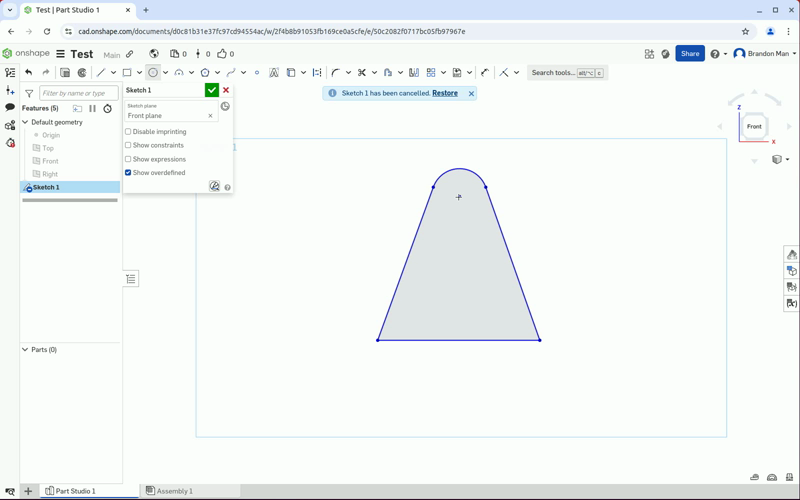
scroll(6)
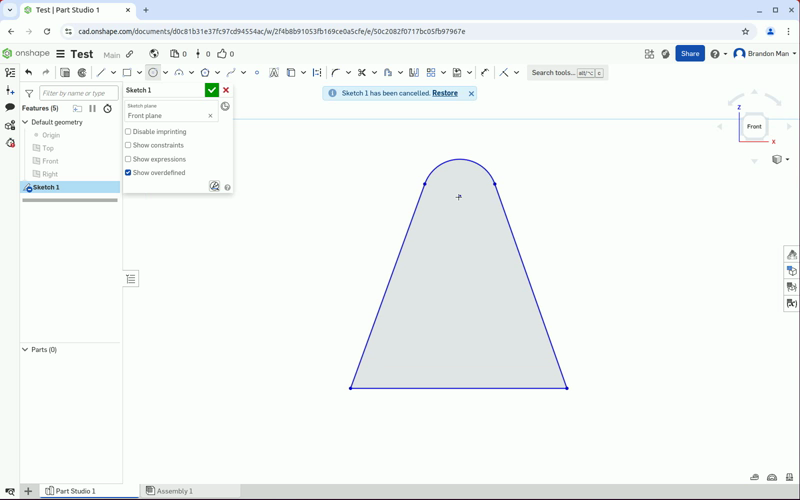
scroll(6)
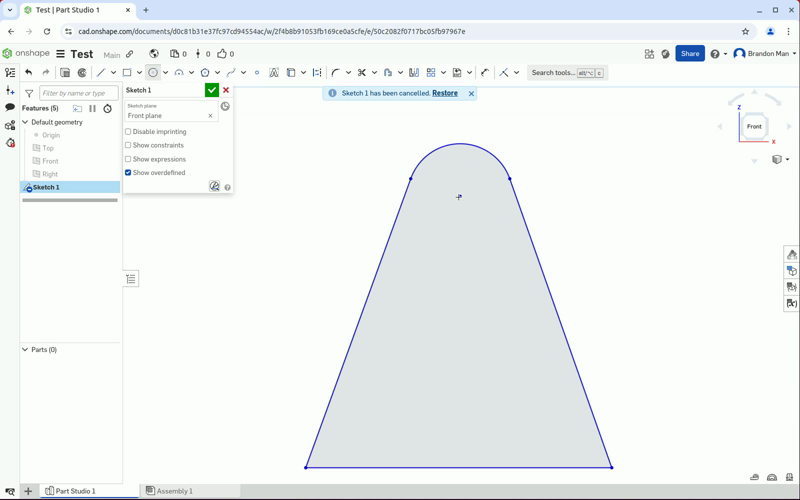
scroll(6)
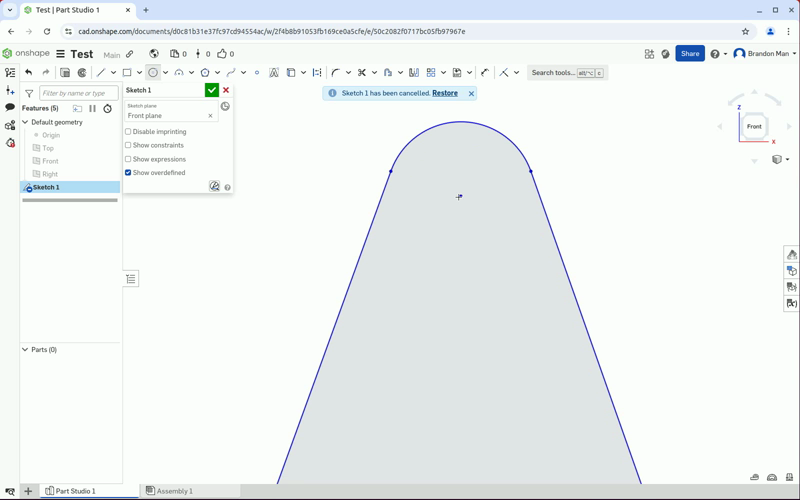
scroll(6)
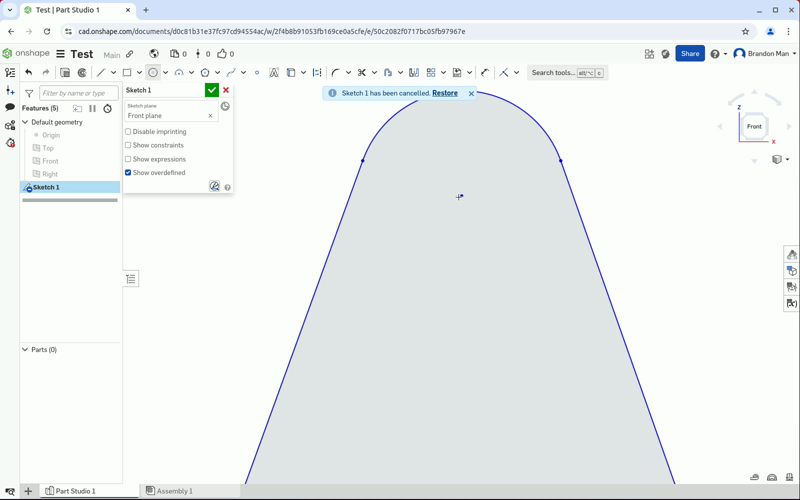
scroll(6)
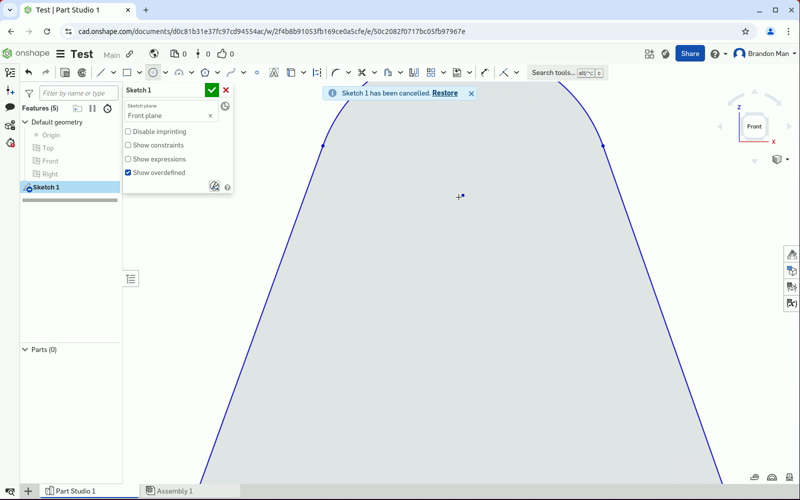
scroll(6)
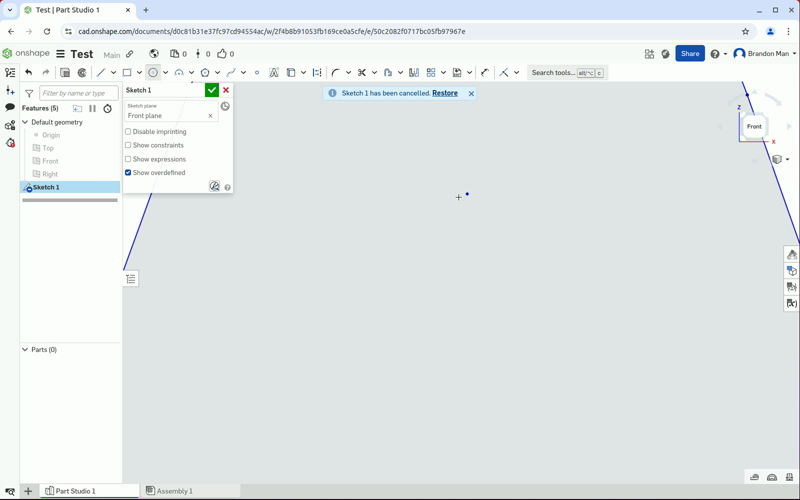
click(458, 196)
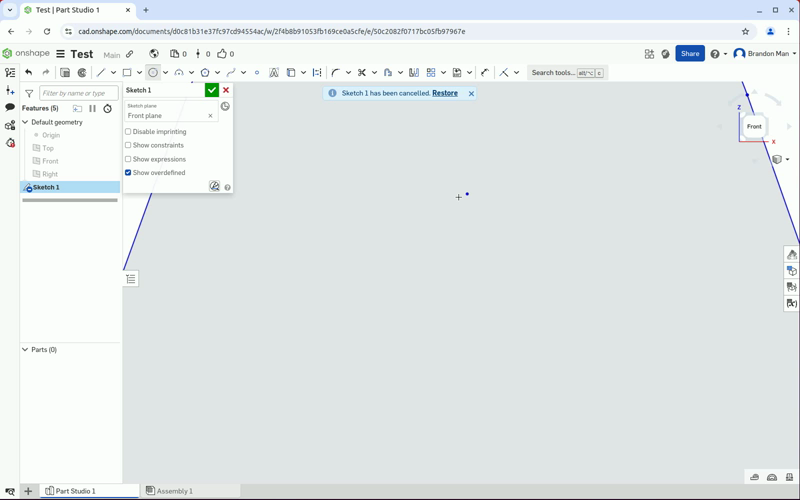
scroll(-6)
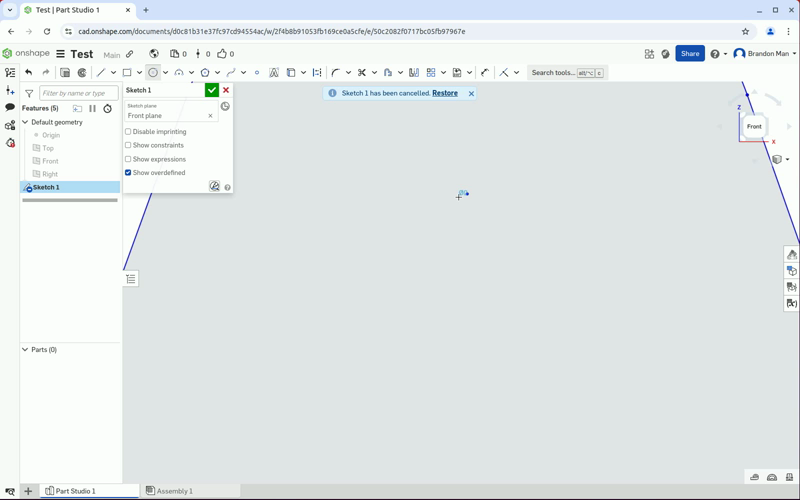
scroll(-6)
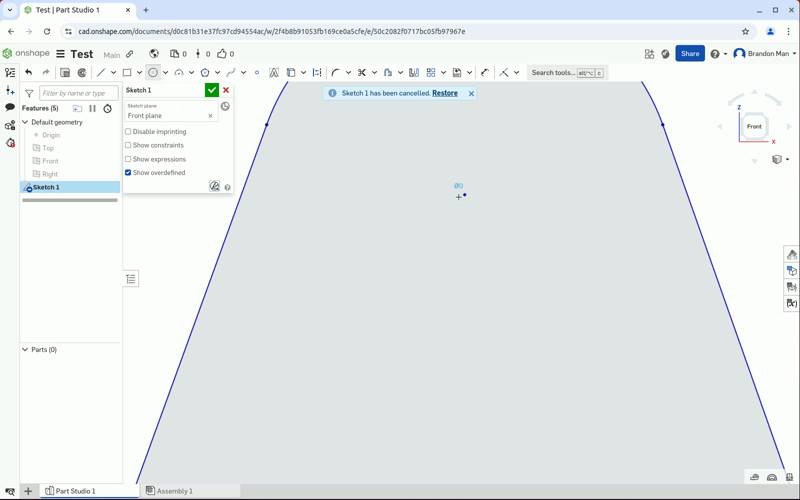
scroll(-6)
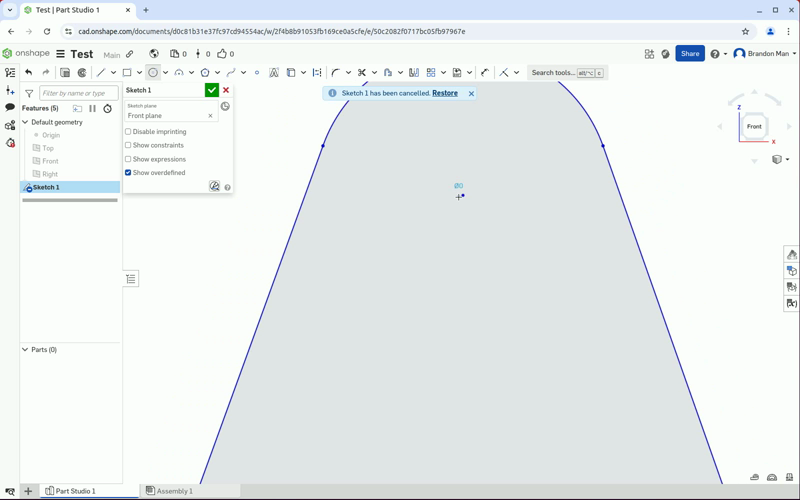
scroll(-6)
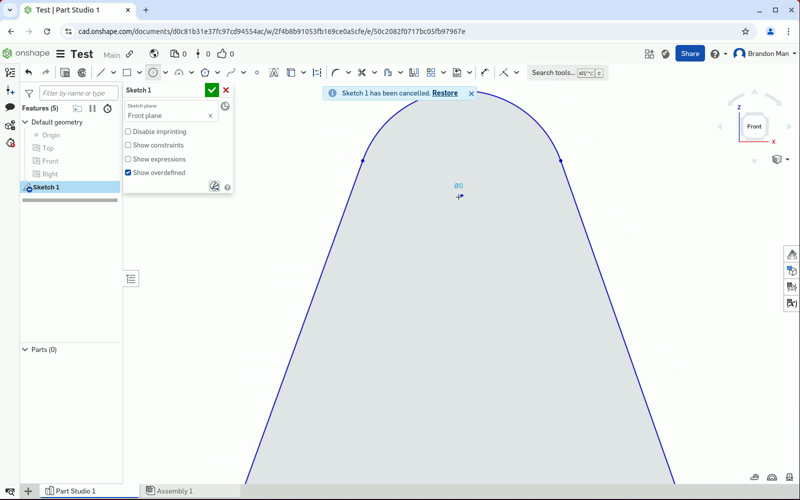
scroll(-6)
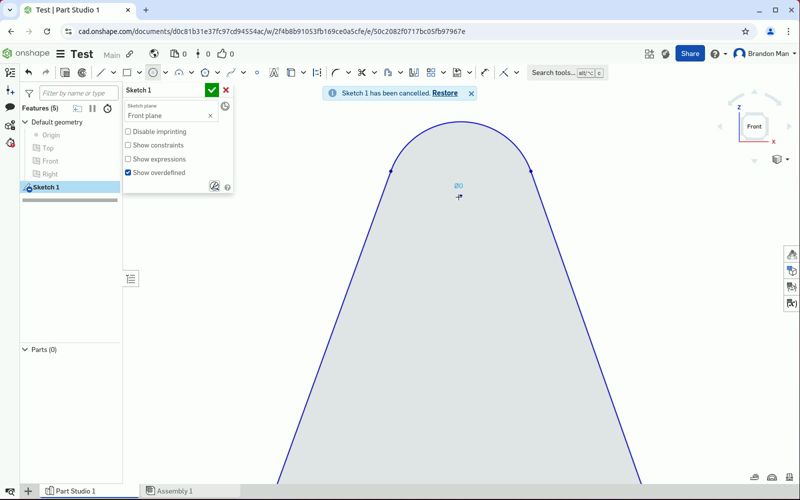
scroll(-6)
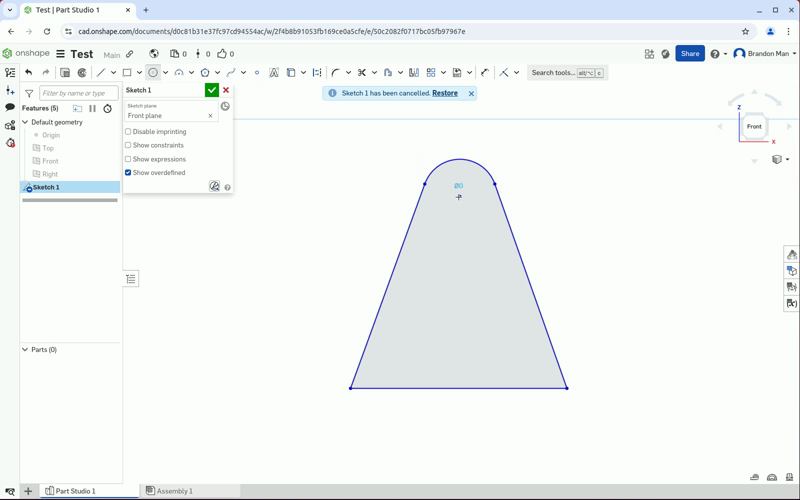
scroll(-6)
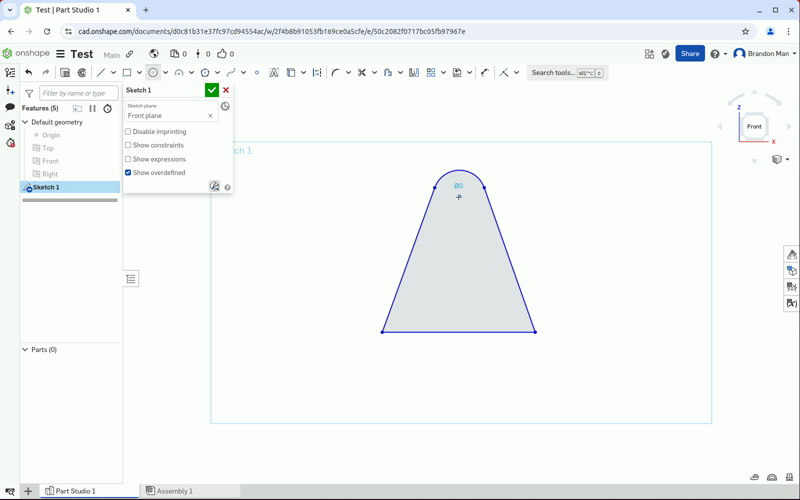
key_up(shift)
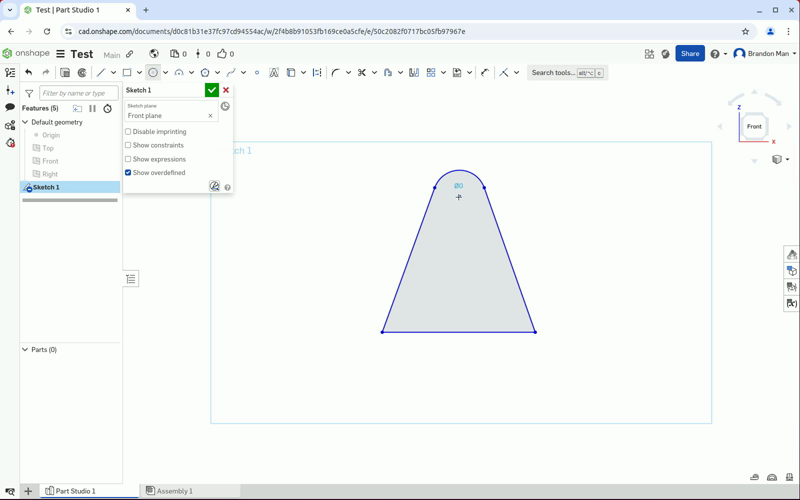
mouse_move(468, 196)
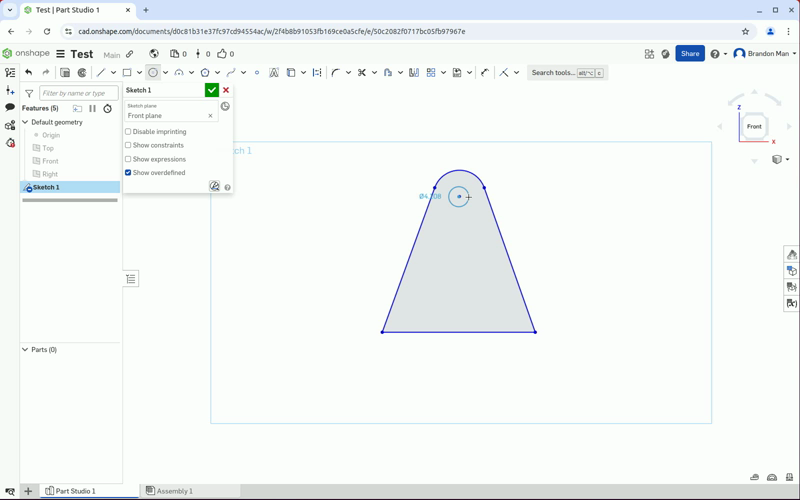
click(468, 196)
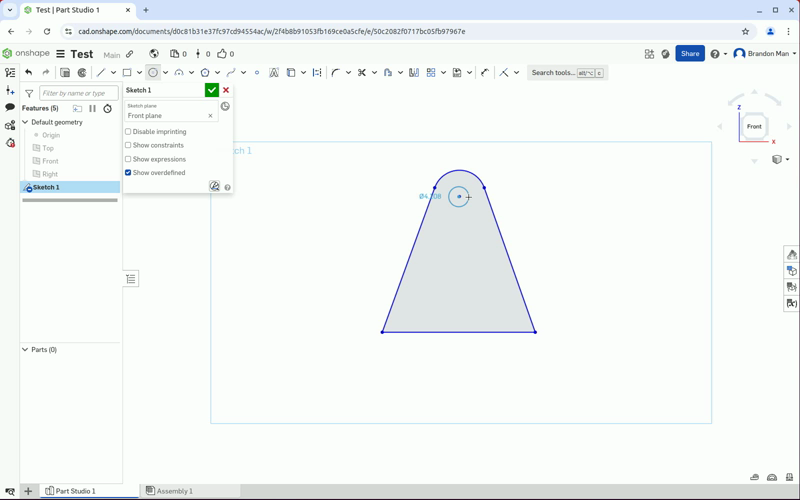
key(esc)
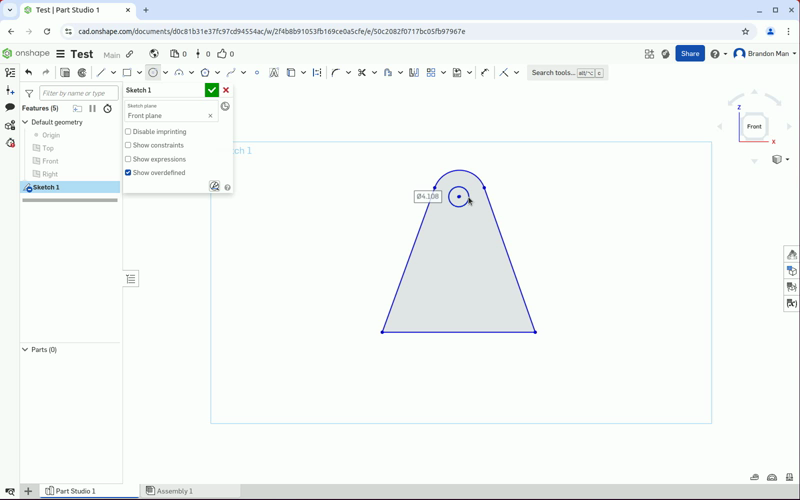
mouse_move(409, 288)
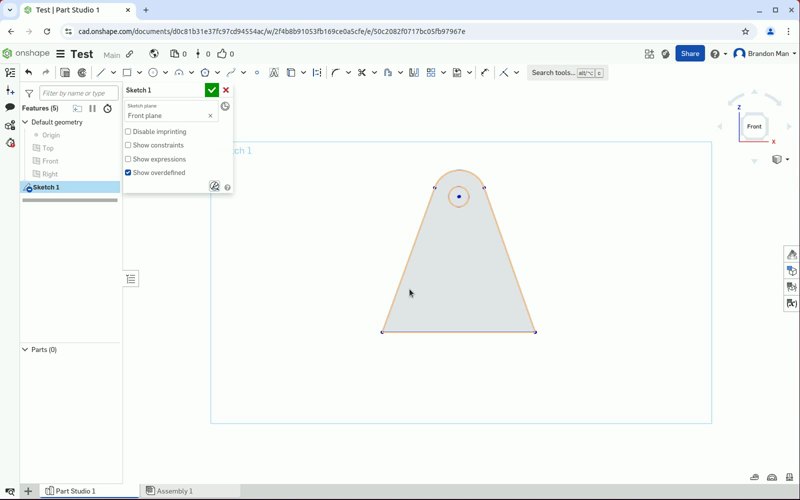
click(409, 288)
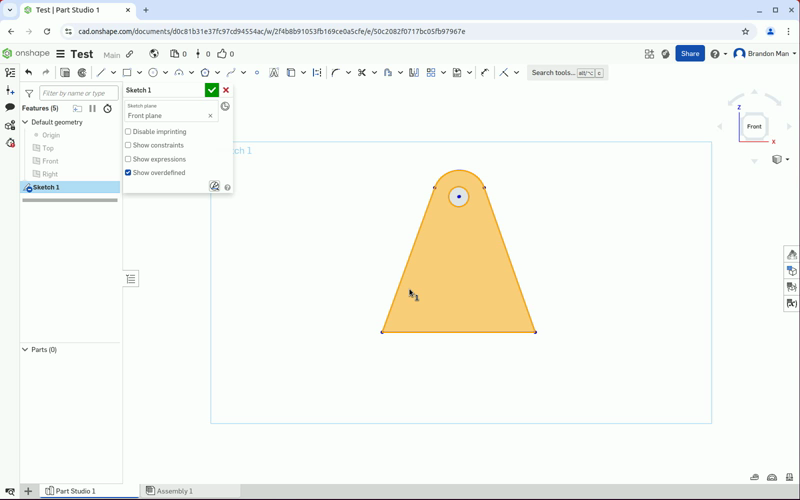
mouse_move(73, 352)
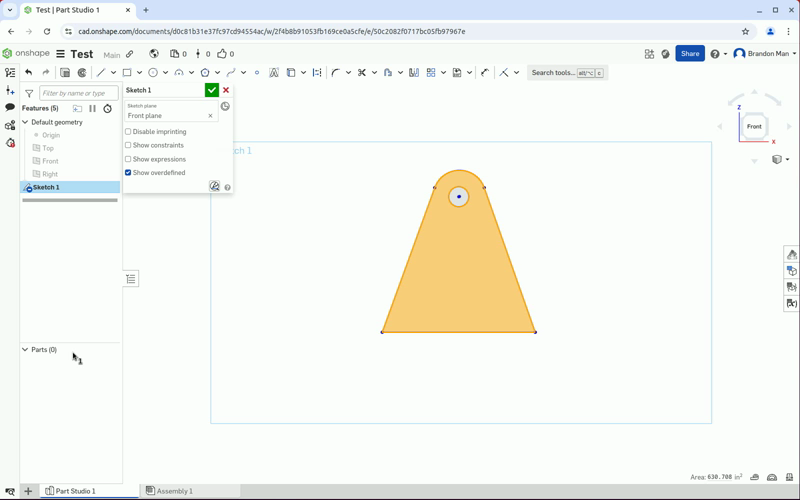
key(shift+y)
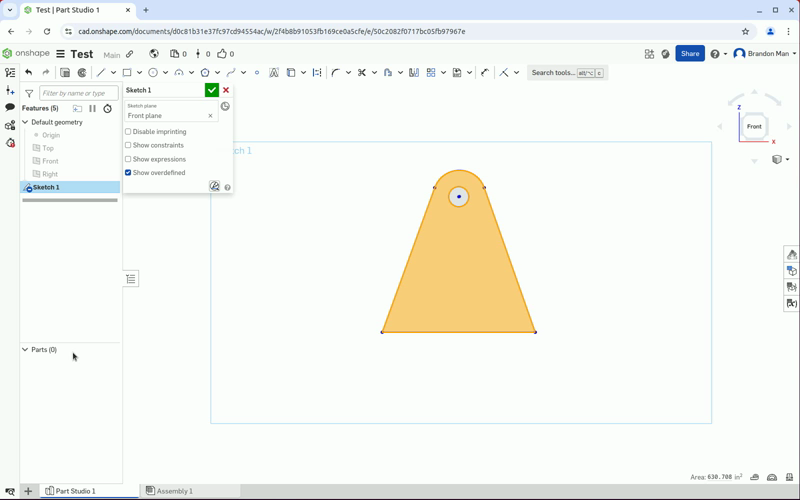
key(shift+e)
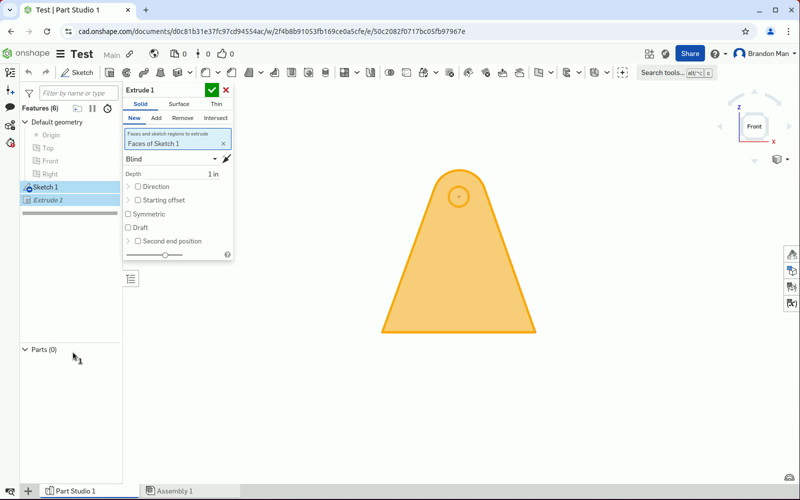
mouse_move(143, 106)
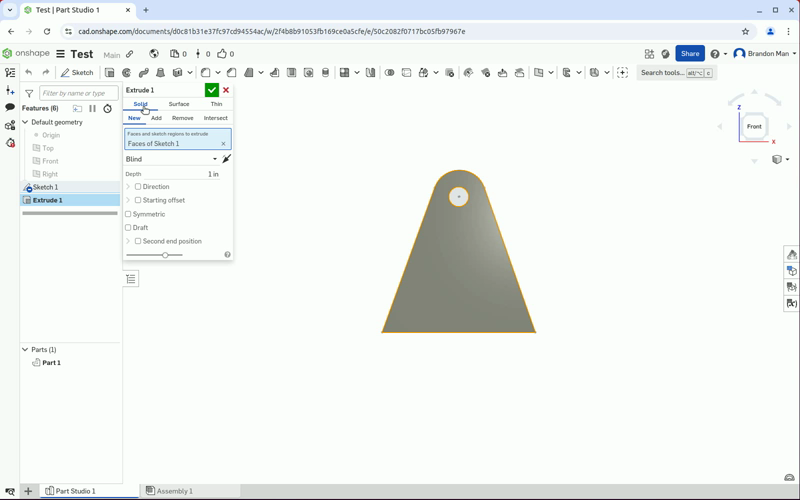
click(143, 106)
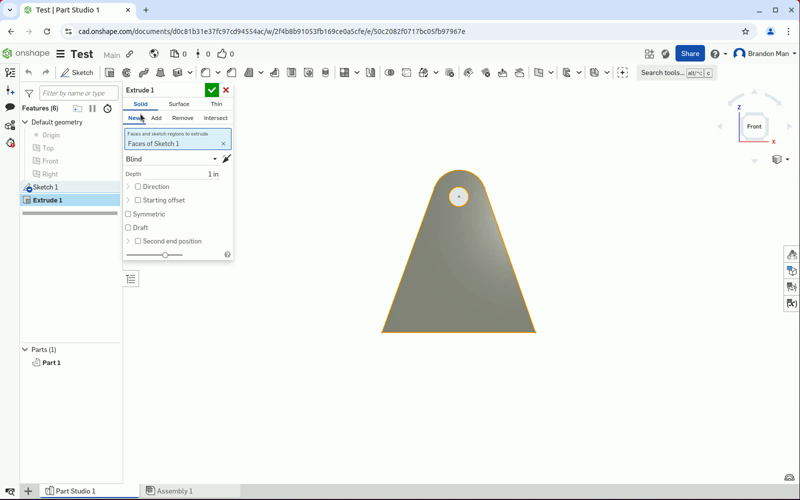
mouse_move(137, 120)
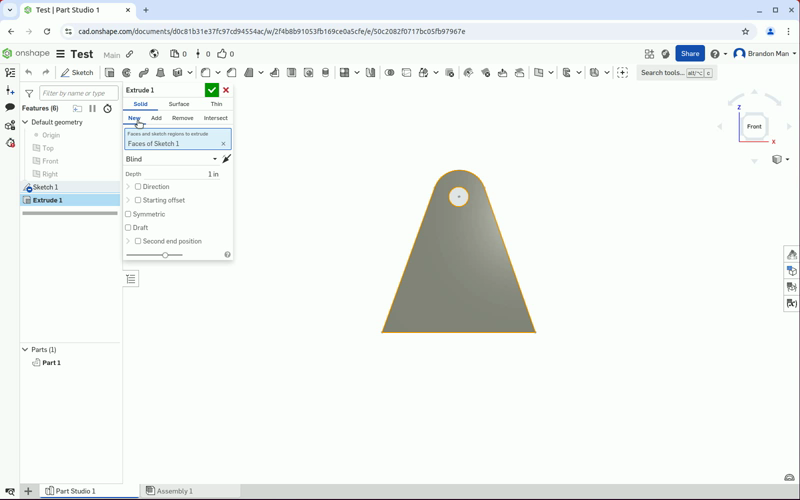
click(137, 120)
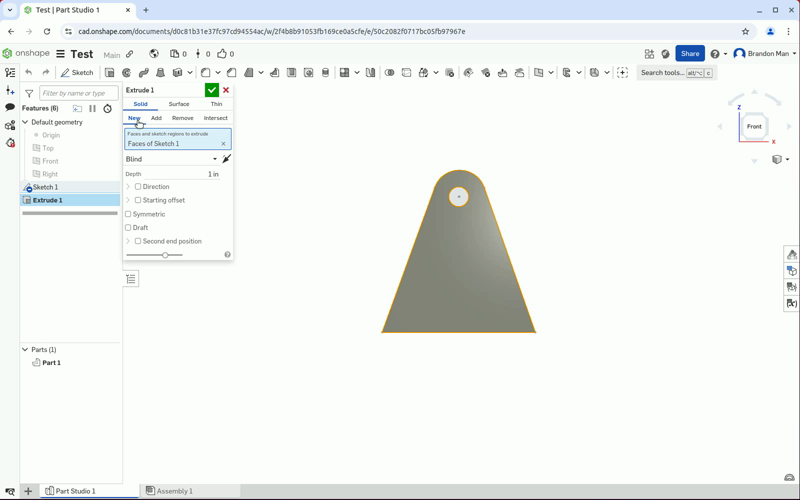
key(tab, 4)
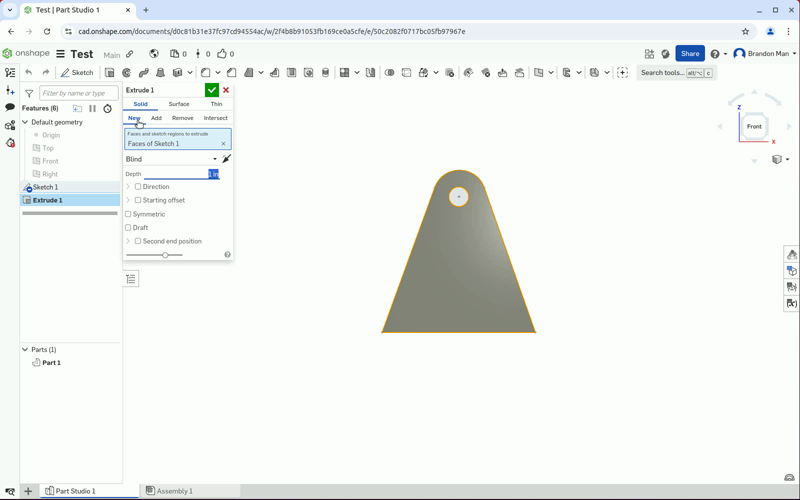
text(2.648)
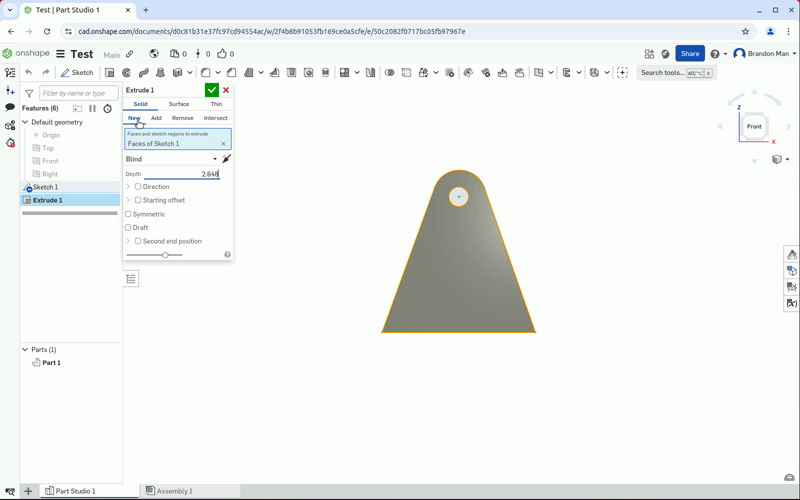
key(enter)
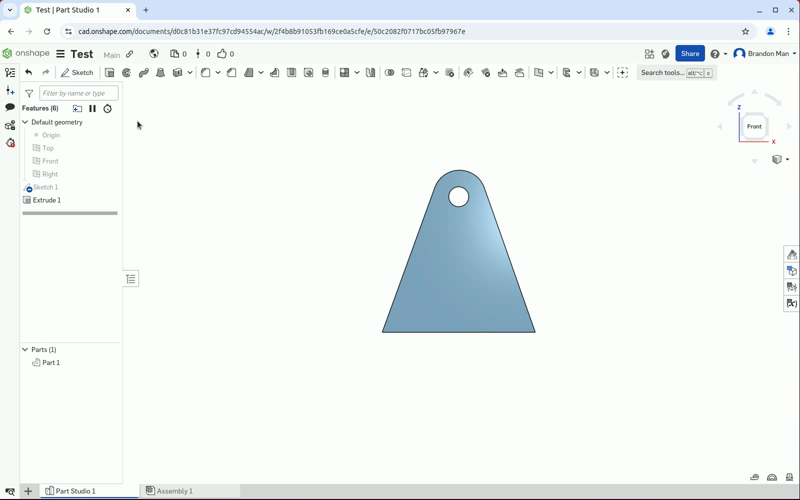
key(shift+h)
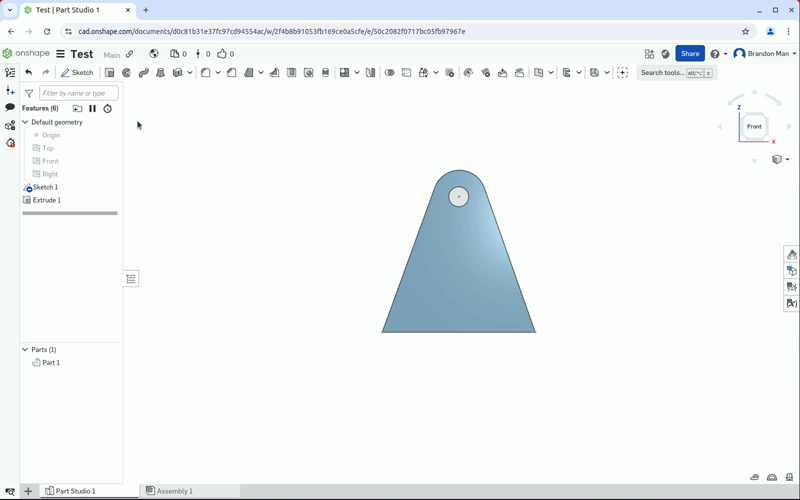
key(shift+h)
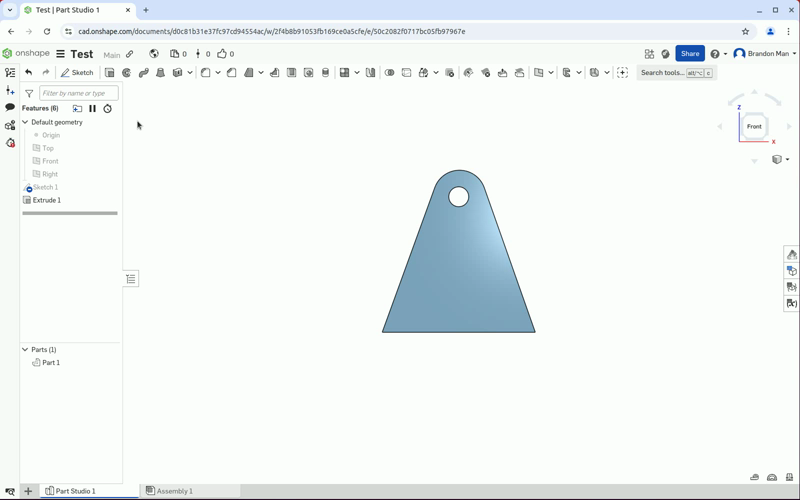
mouse_move(73, 189)
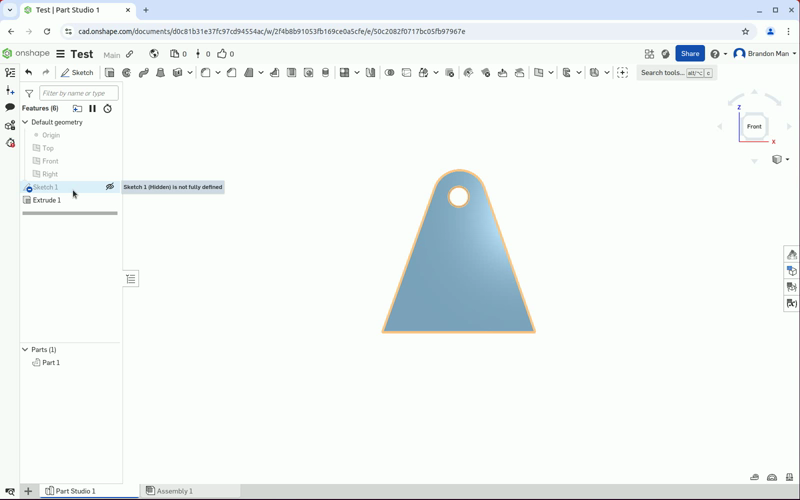
click(73, 189)
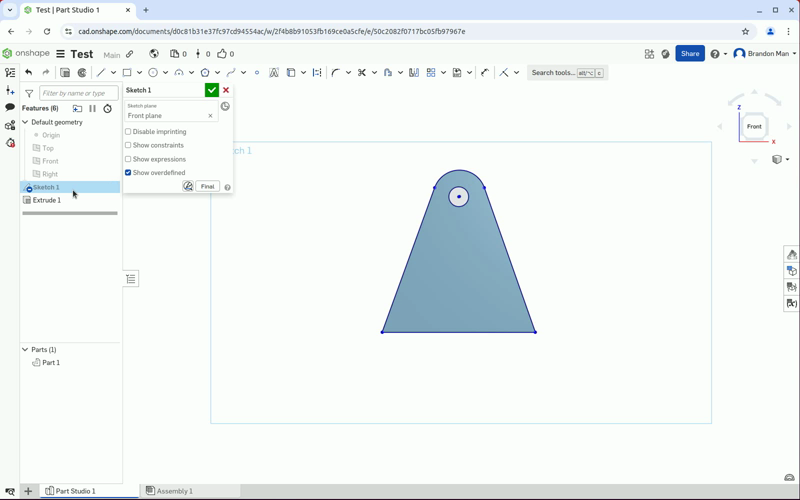
mouse_move(229, 92)
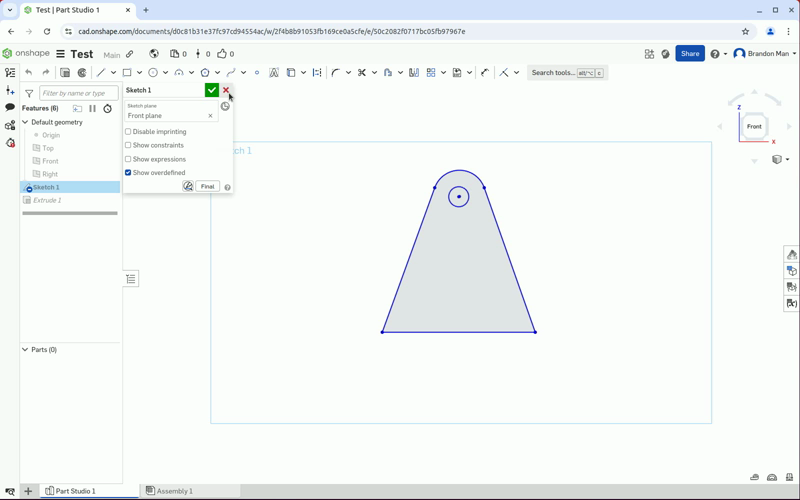
click(229, 92)
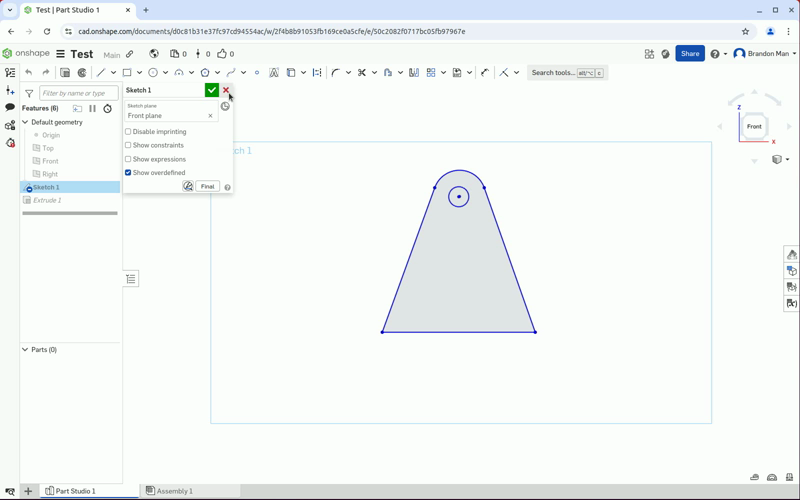
key(shift+s)
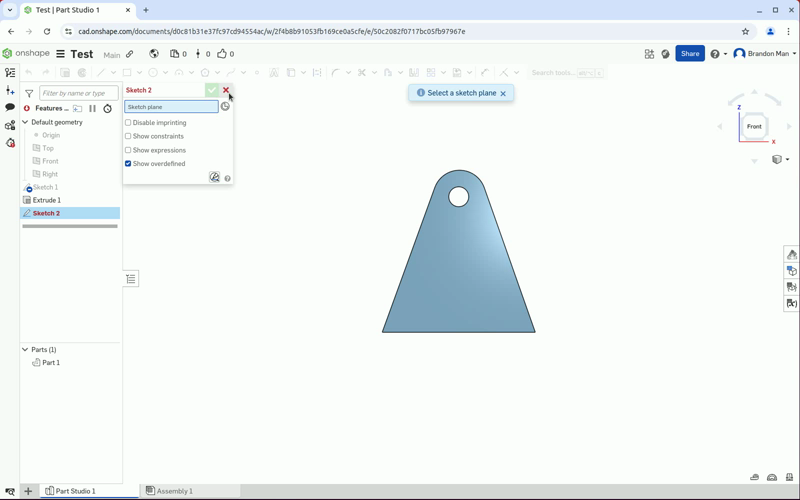
mouse_move(73, 163)
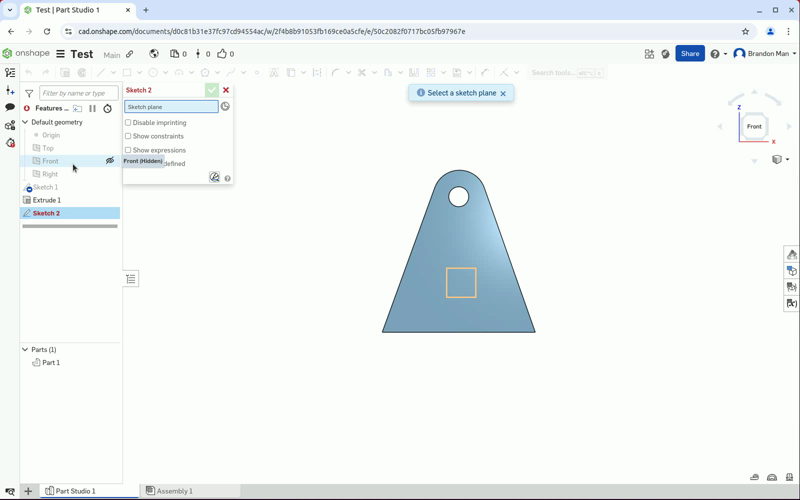
click(73, 163)
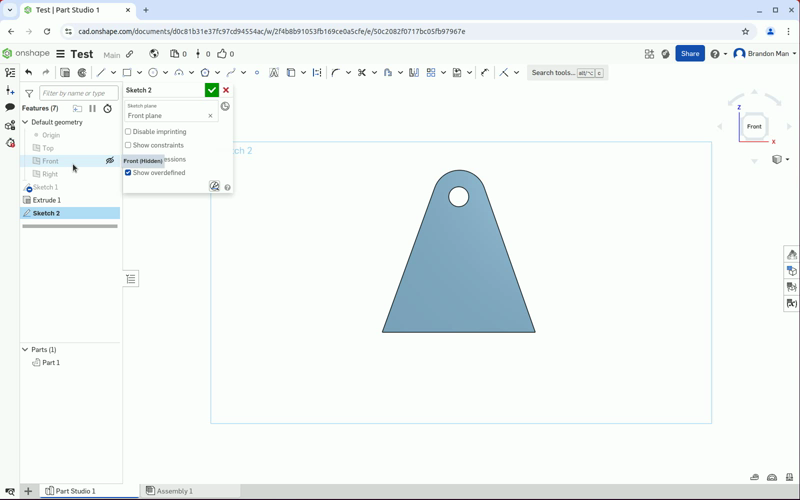
mouse_move(73, 352)
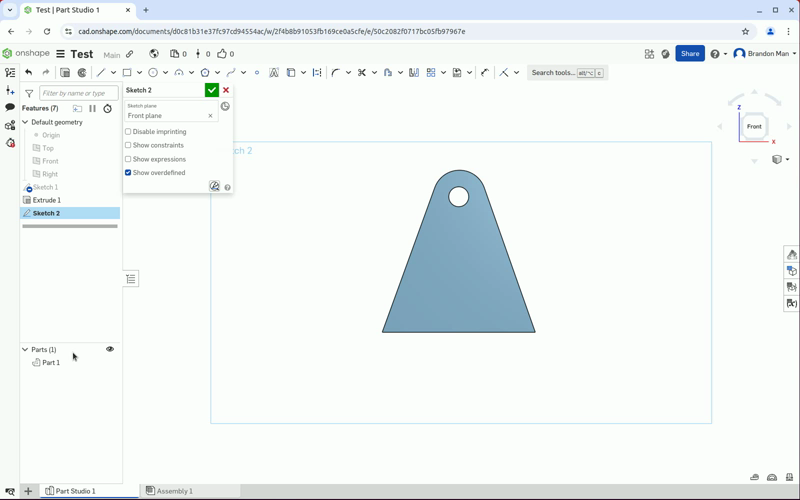
key(y)
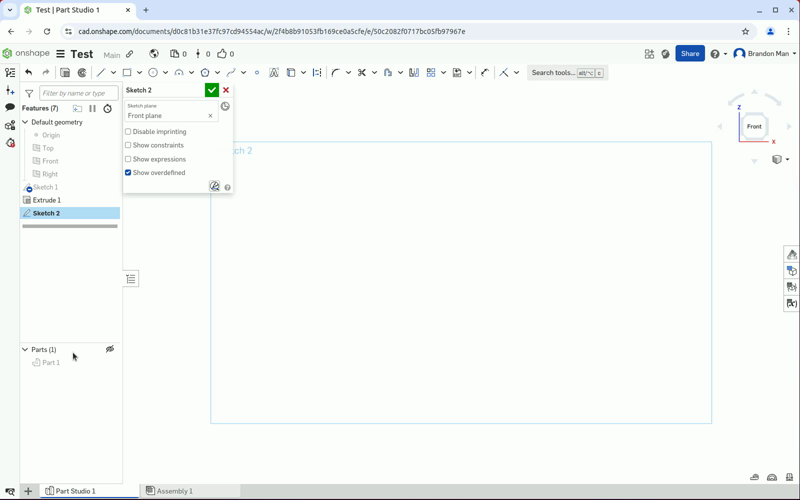
key(l)
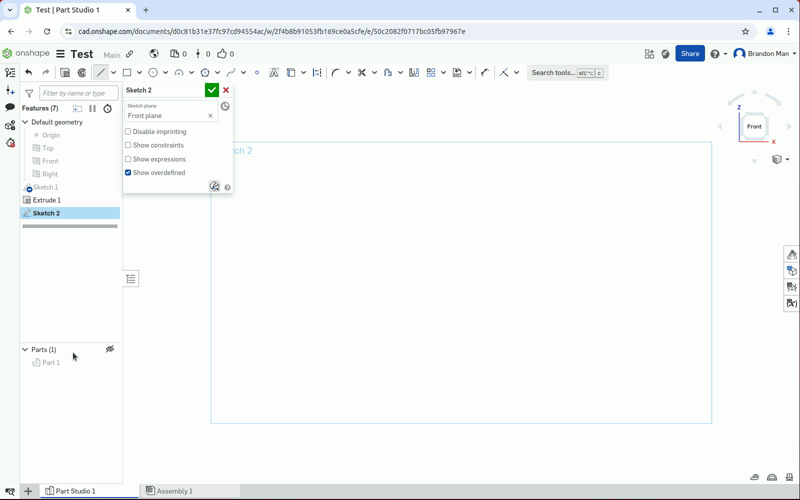
key_down(shift)
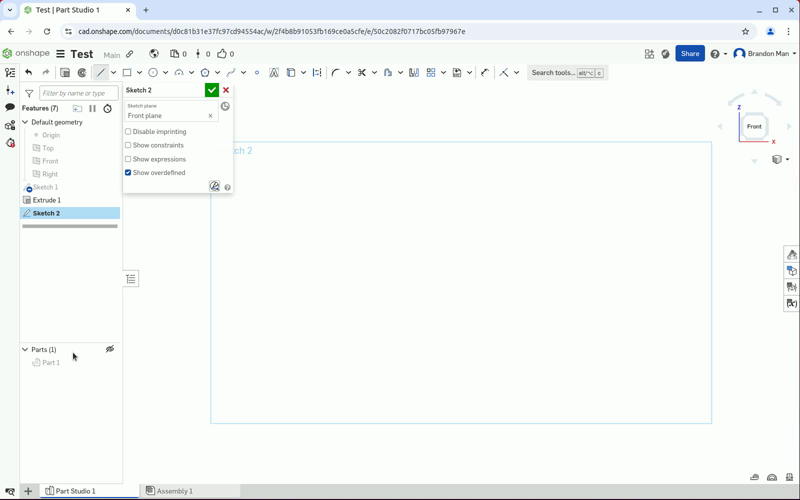
mouse_move(382, 345)
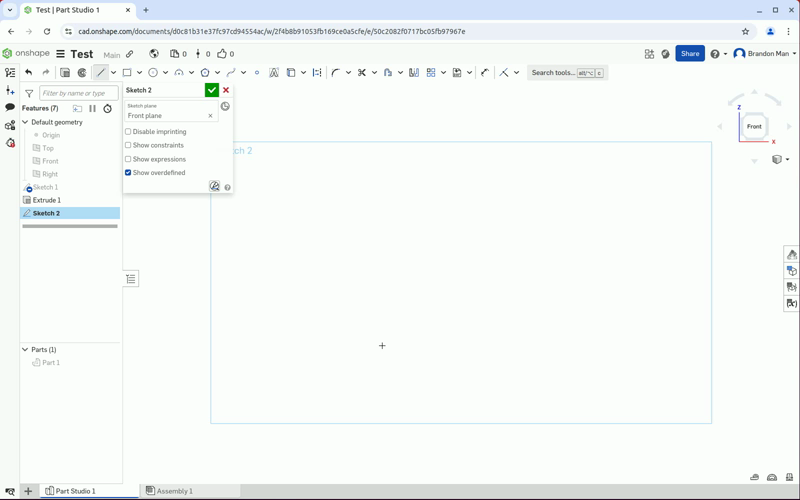
click(382, 345)
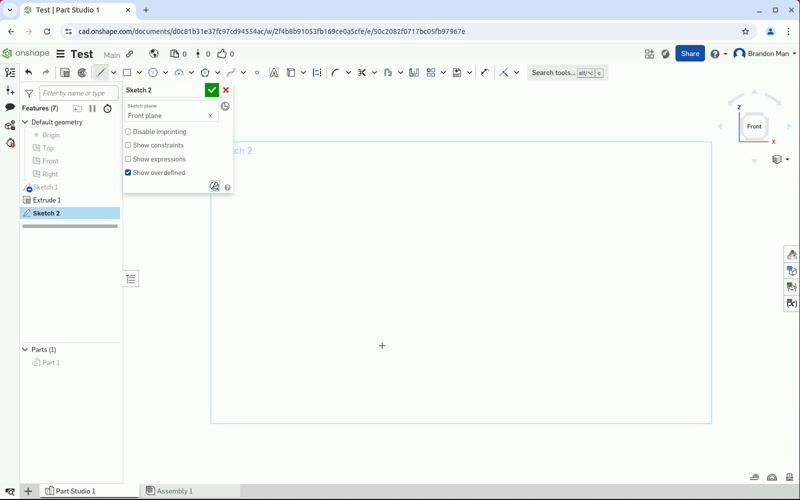
key_up(shift)
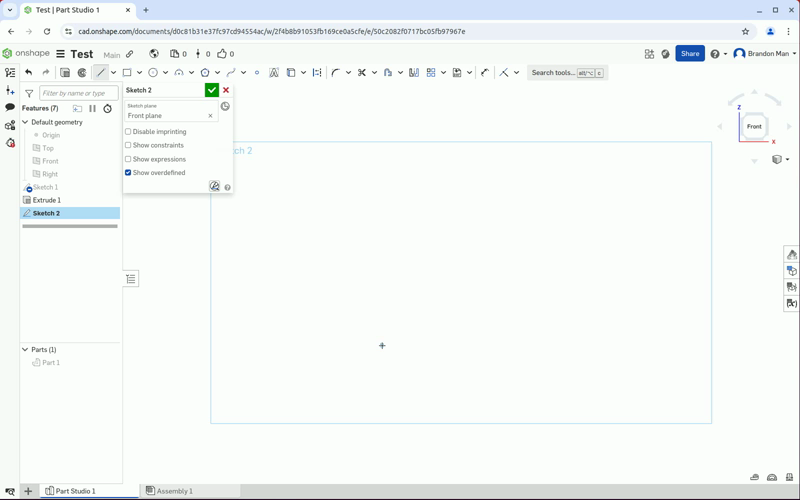
key_down(shift)
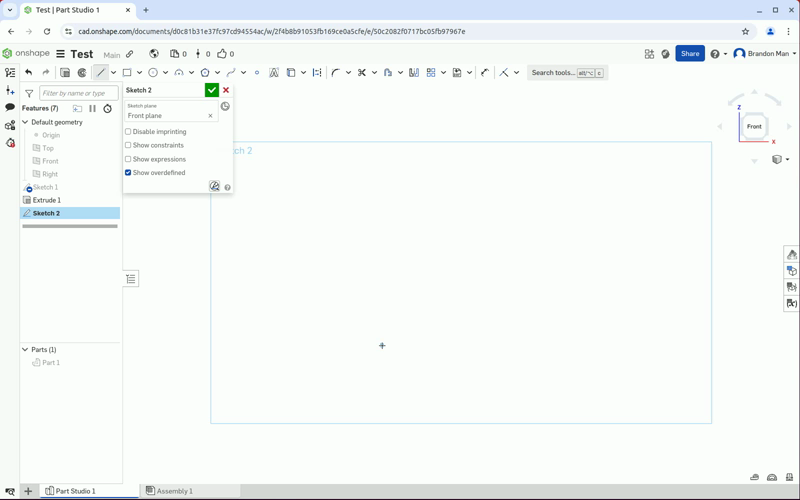
mouse_move(536, 345)
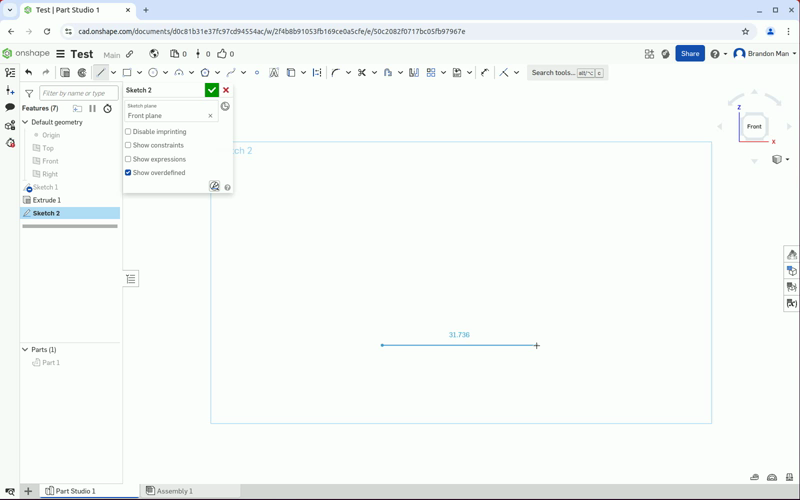
click(536, 345)
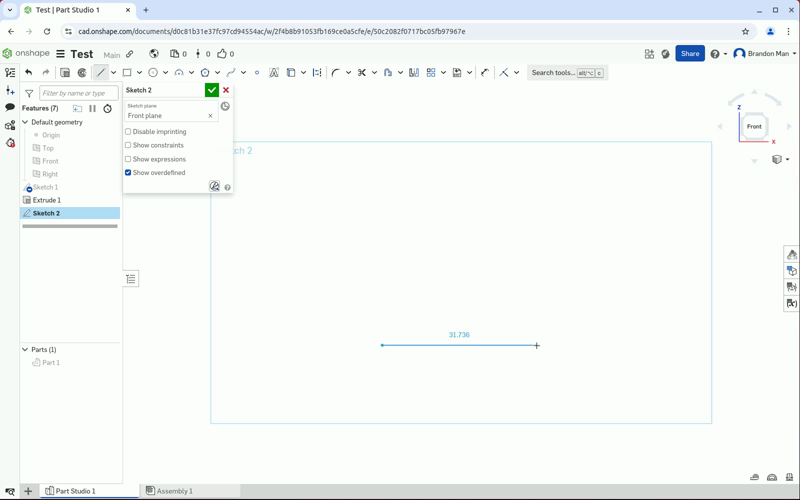
key_up(shift)
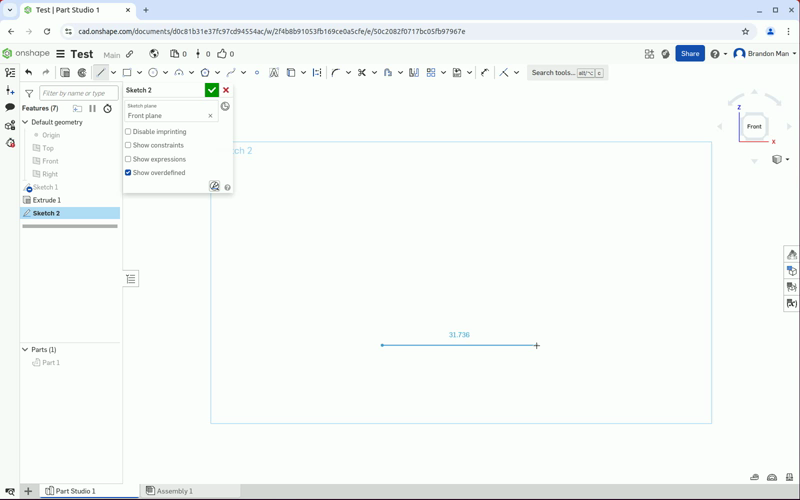
key_down(shift)
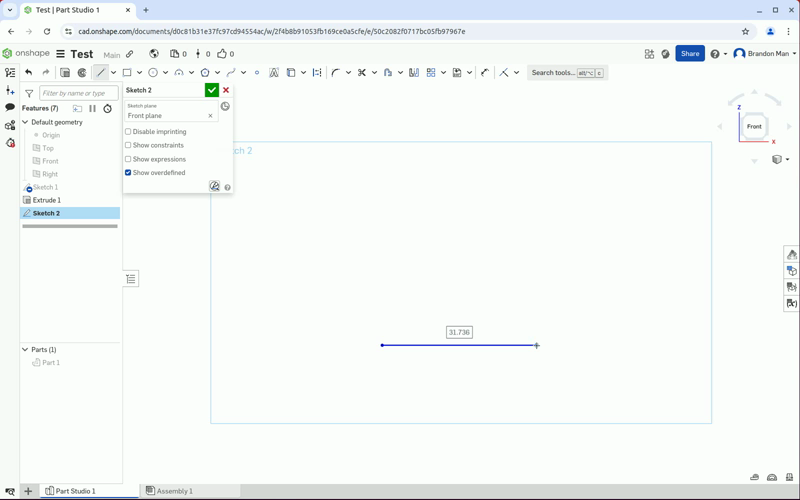
mouse_move(566, 345)
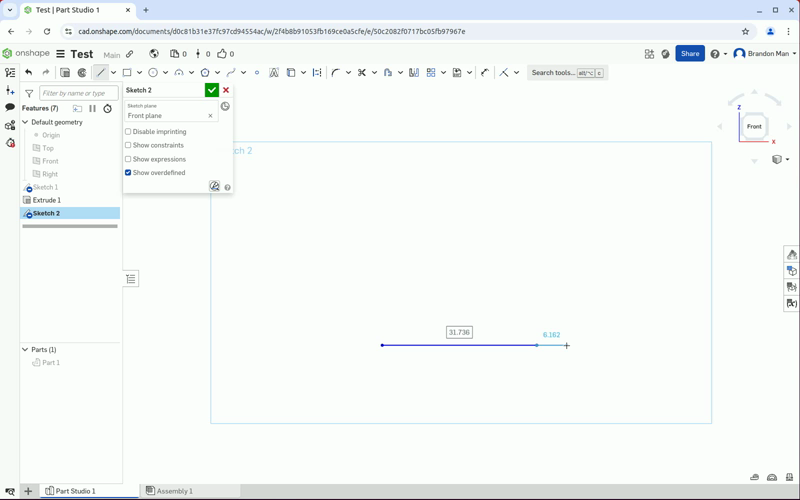
mouse_move(536, 332)
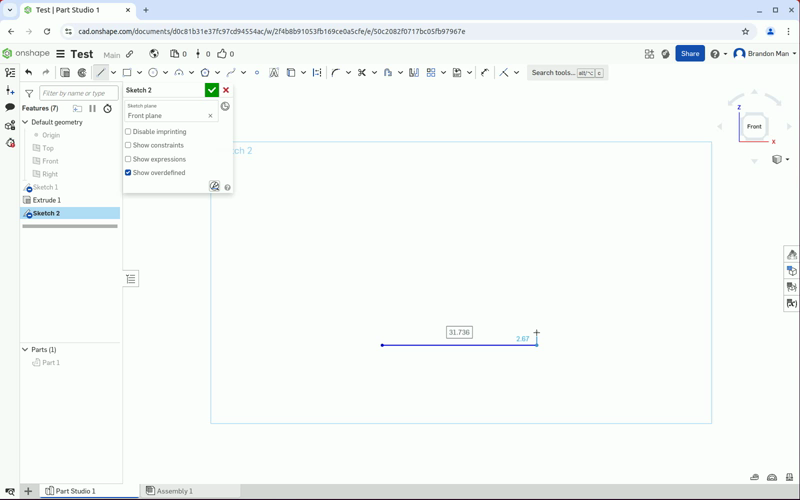
click(536, 332)
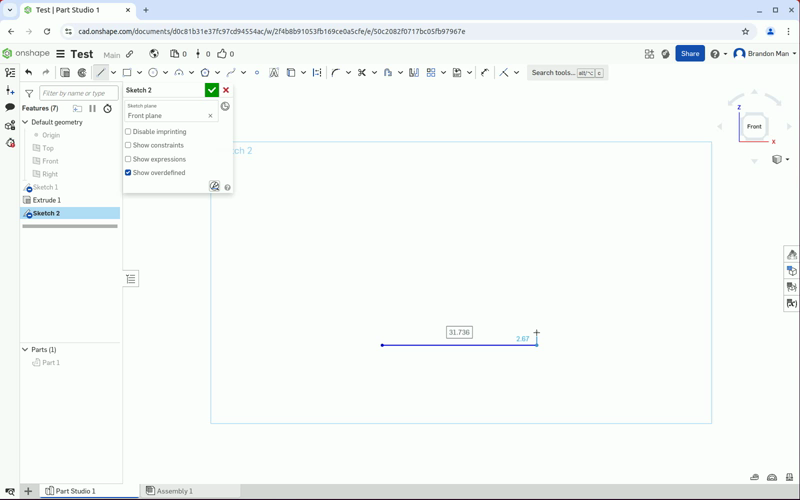
key_up(shift)
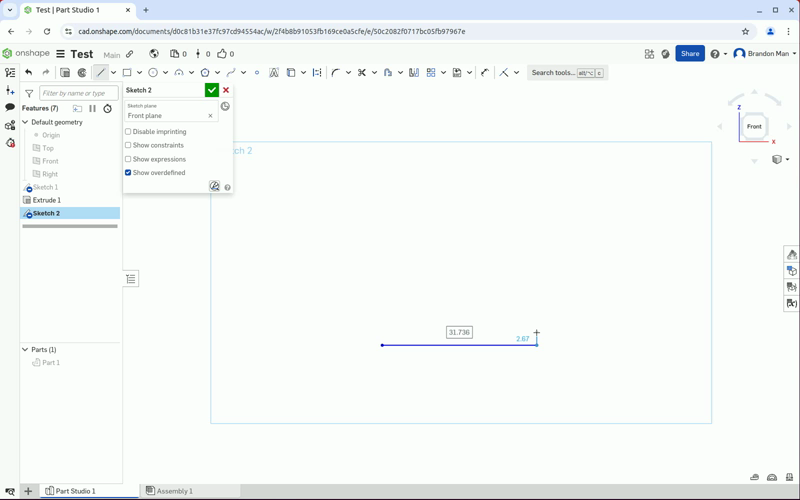
key_down(shift)
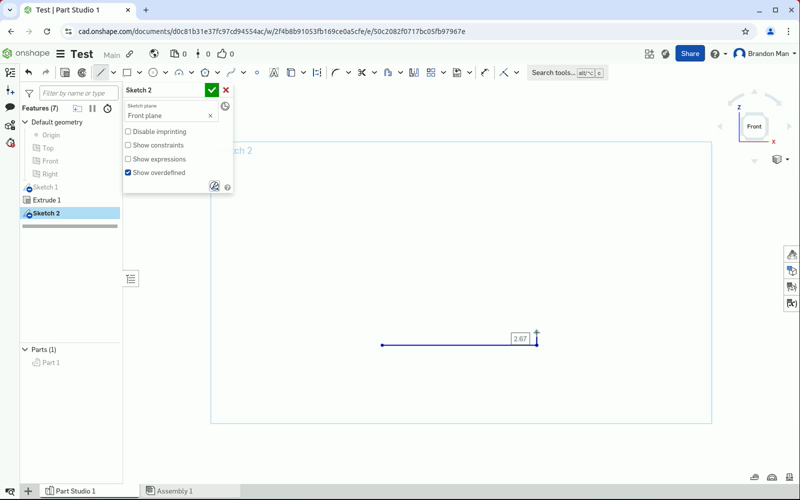
mouse_move(382, 332)
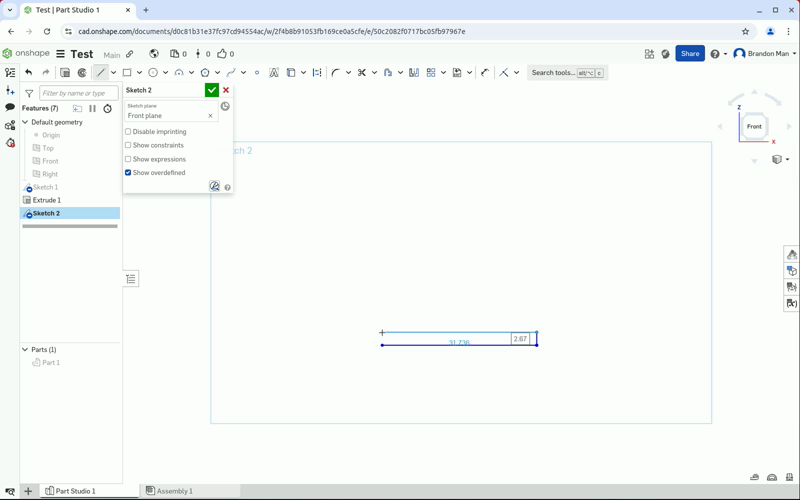
click(382, 332)
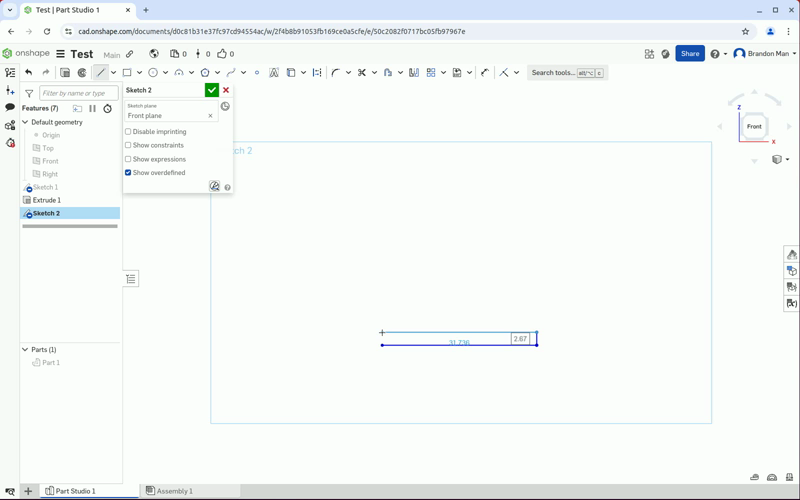
key_up(shift)
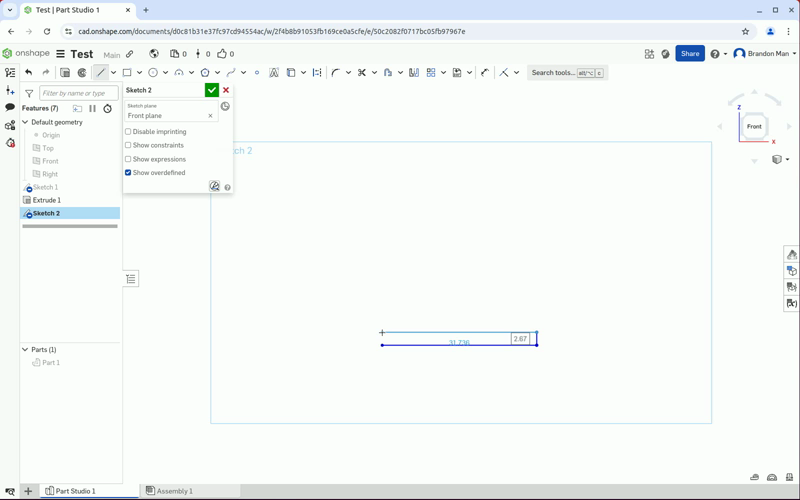
mouse_move(412, 332)
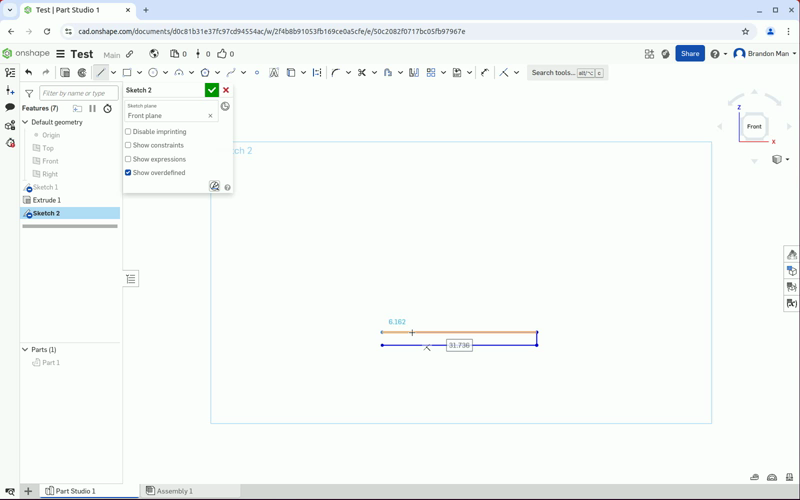
key_down(shift)
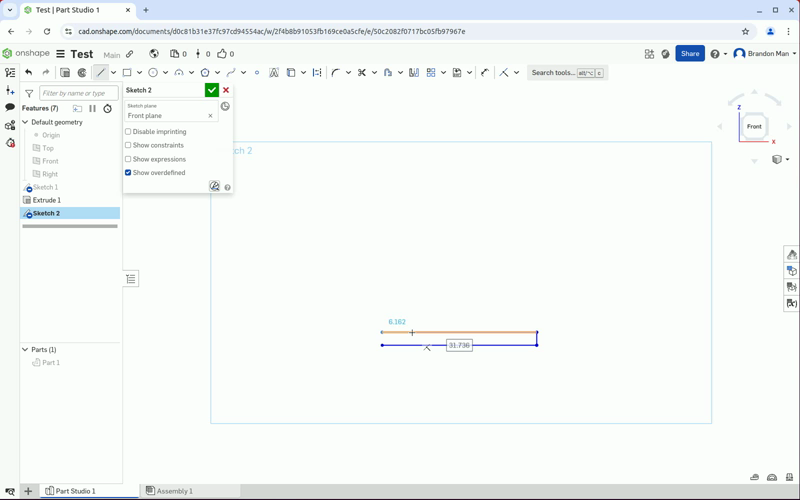
mouse_move(382, 345)
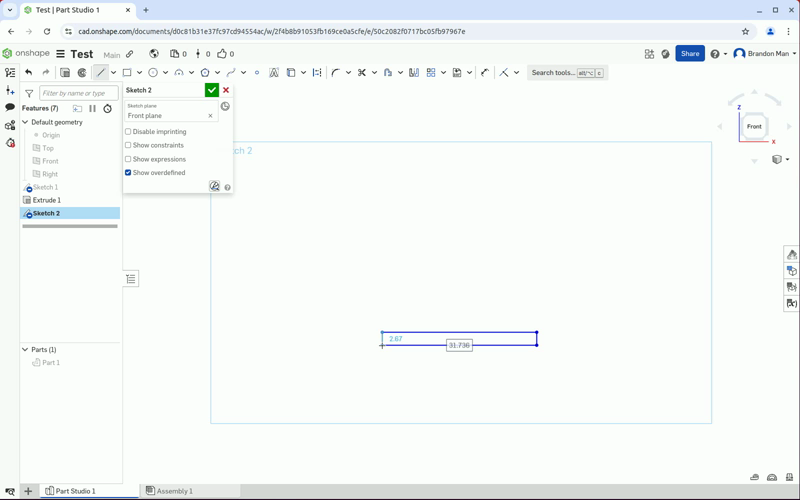
key_up(shift)
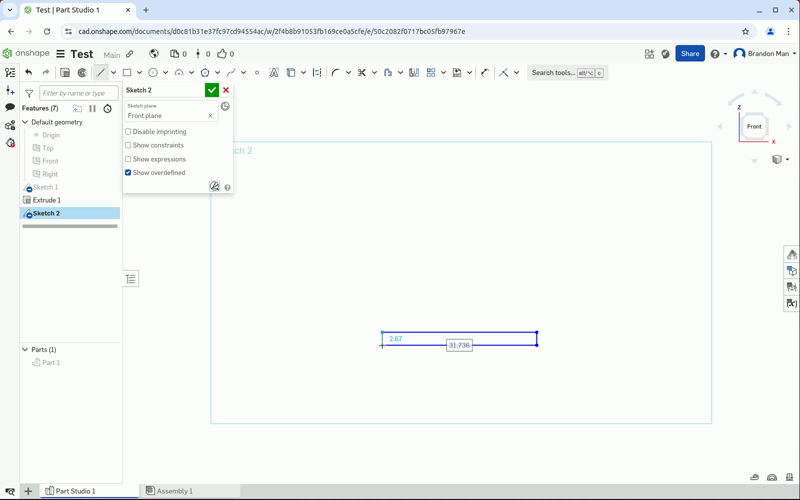
click(382, 345)
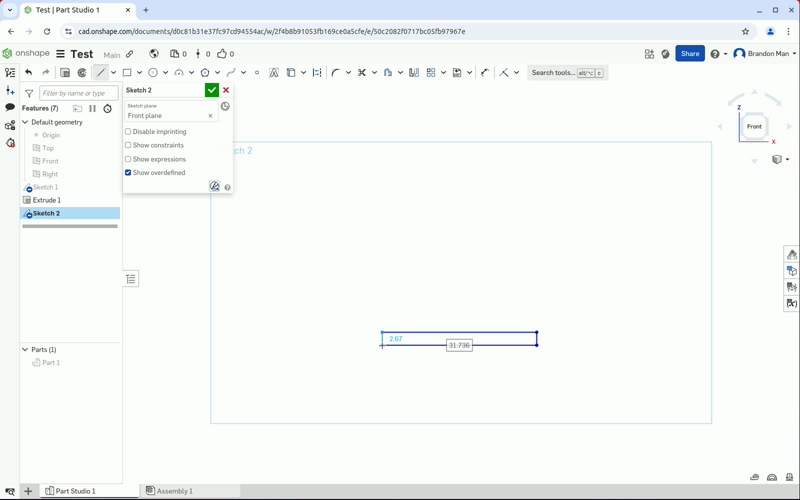
key(esc)
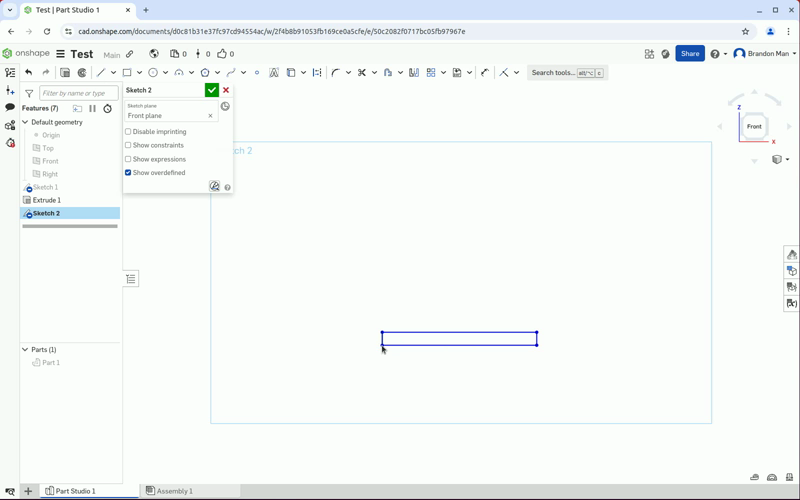
mouse_move(461, 333)
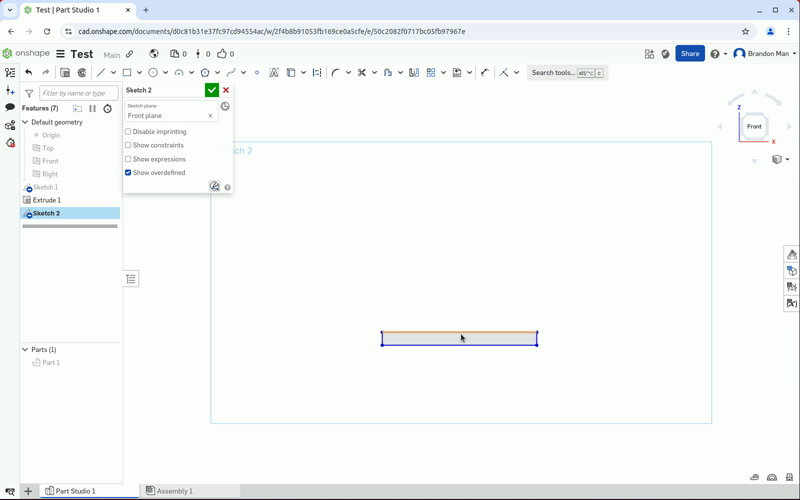
click(461, 333)
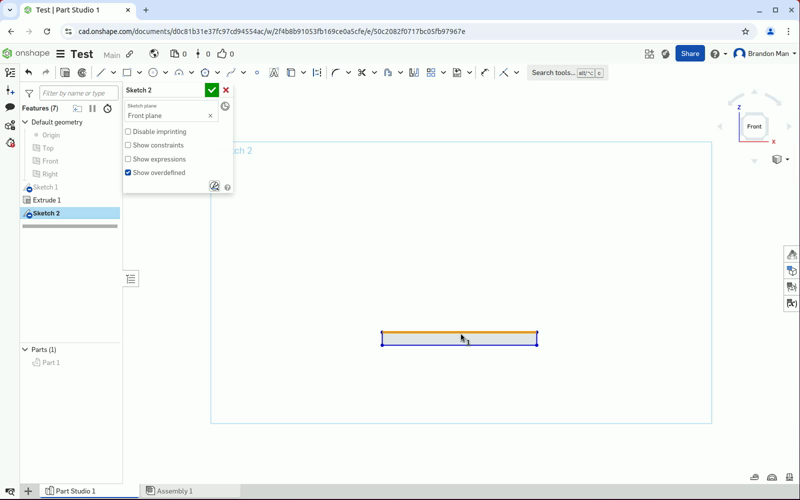
mouse_move(73, 352)
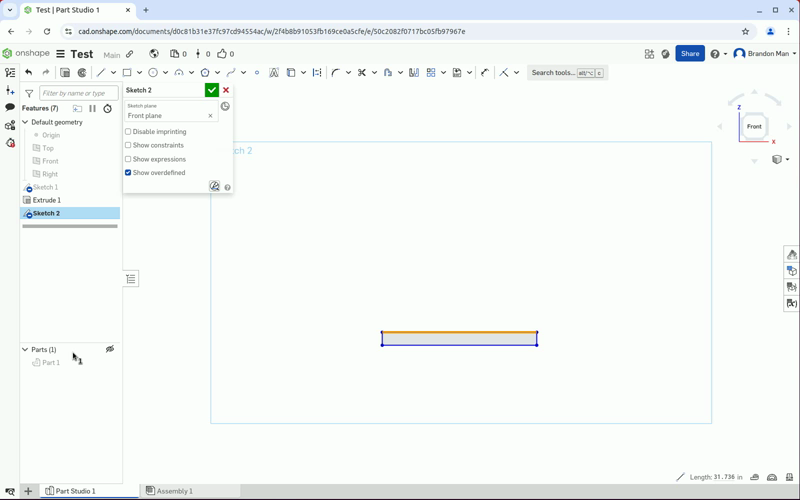
key(shift+y)
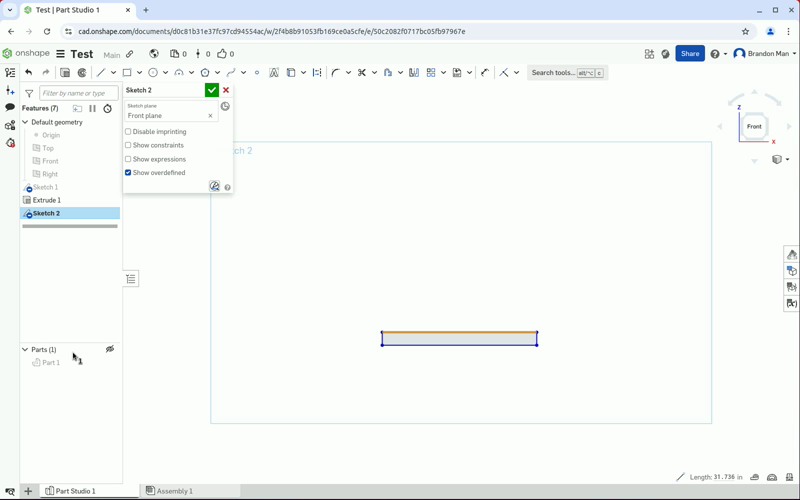
key(shift+e)
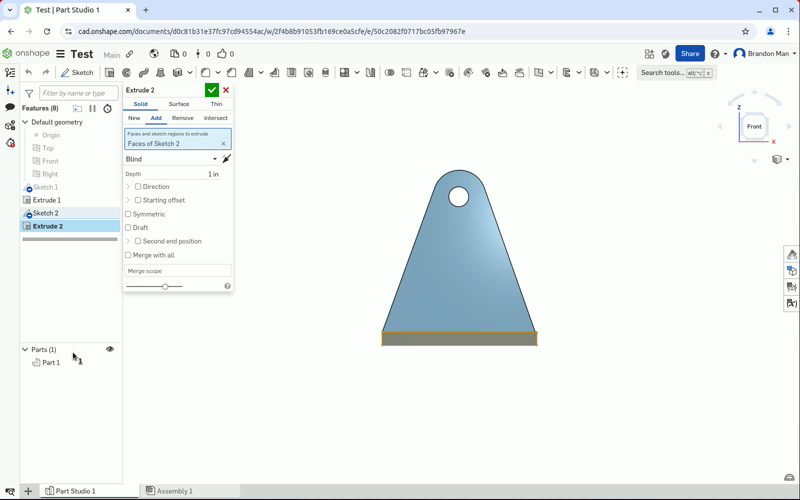
mouse_move(143, 106)
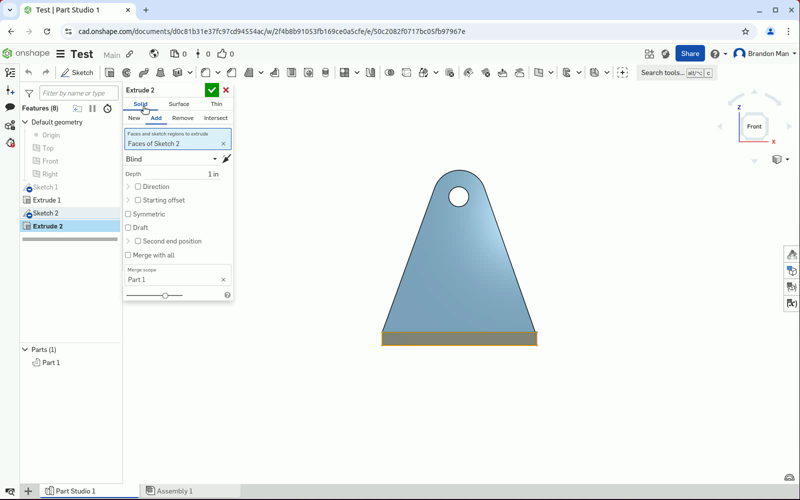
click(143, 106)
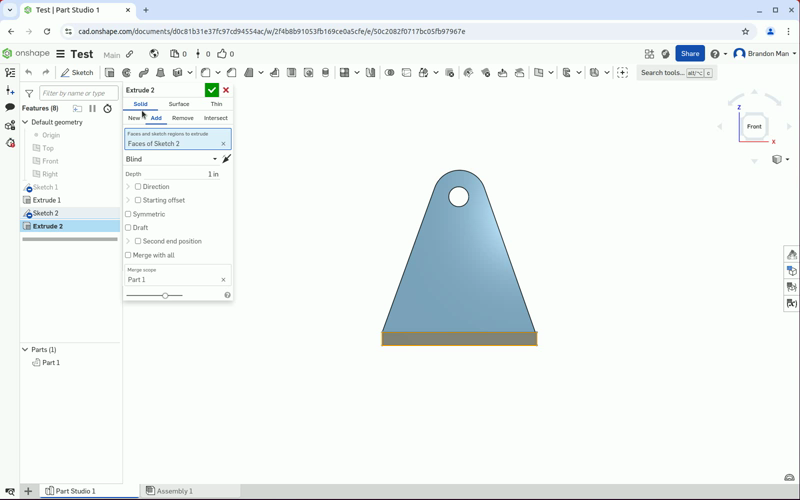
mouse_move(137, 120)
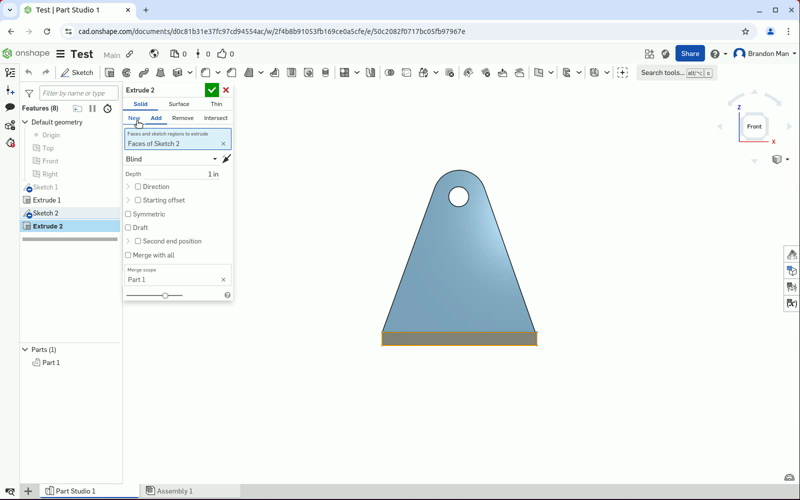
click(137, 120)
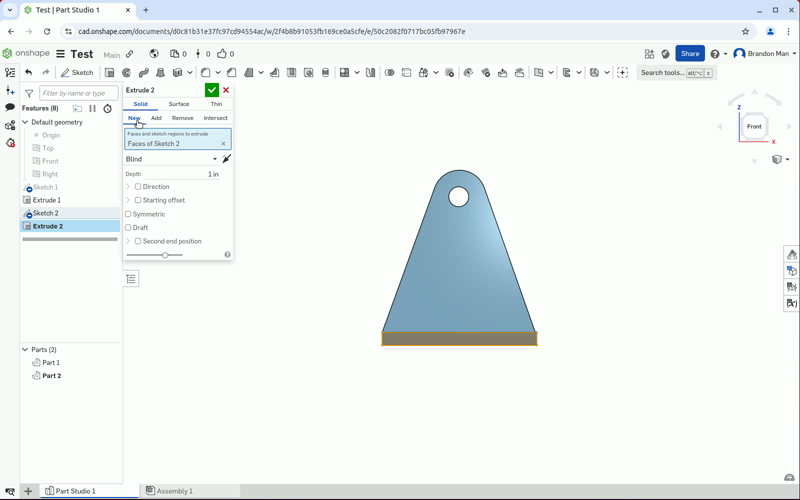
key(tab, 4)
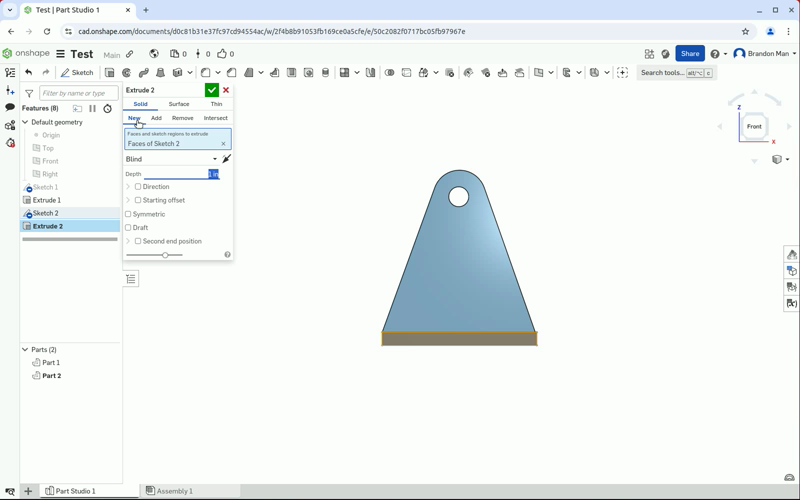
text(2.648)
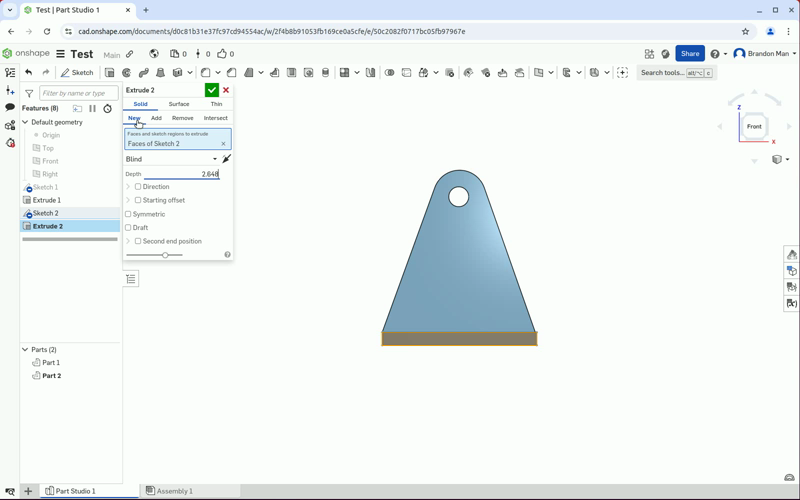
key(enter)
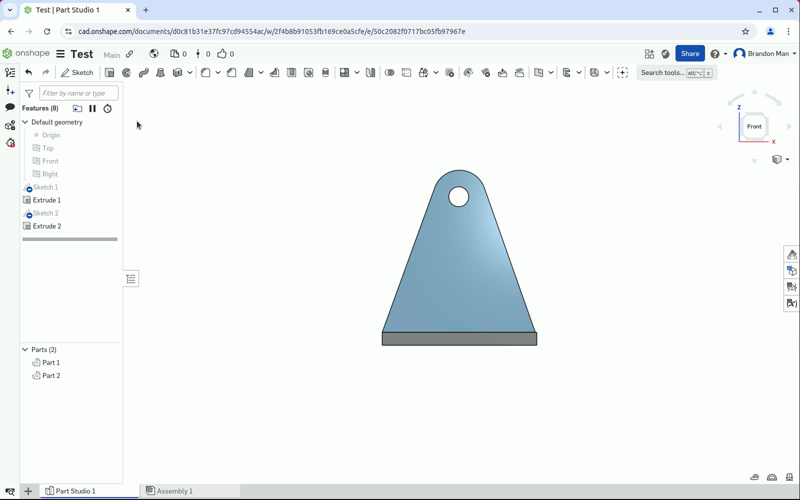
key(shift+h)
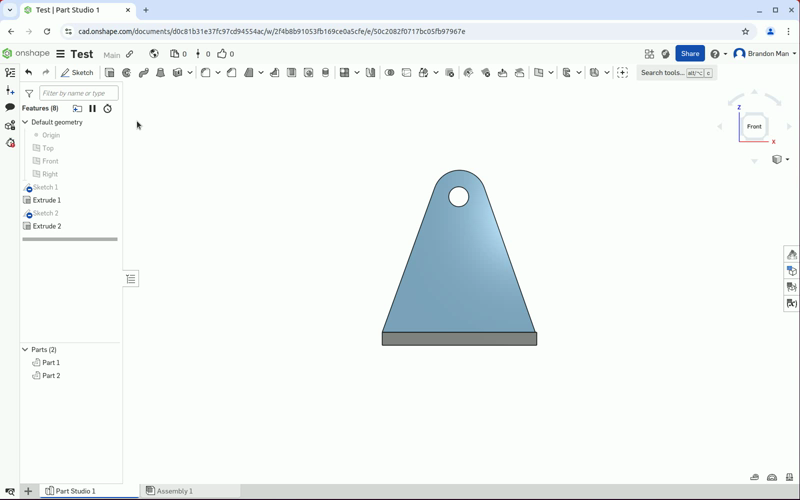
key(shift+h)
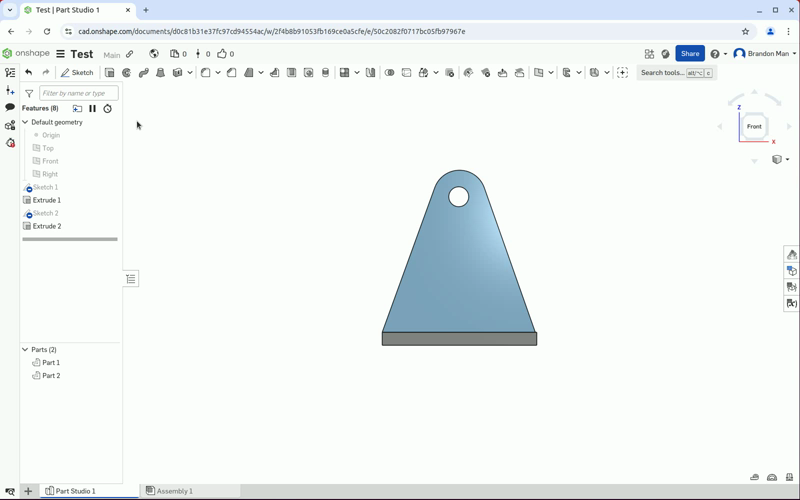
mouse_move(73, 189)
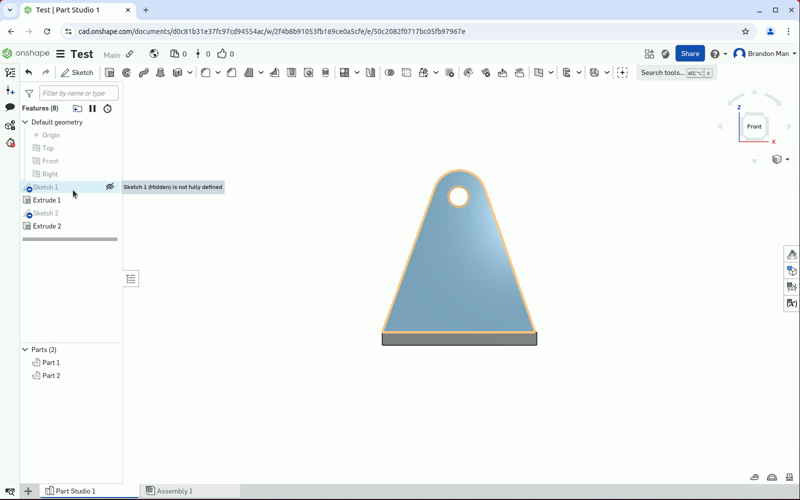
click(73, 189)
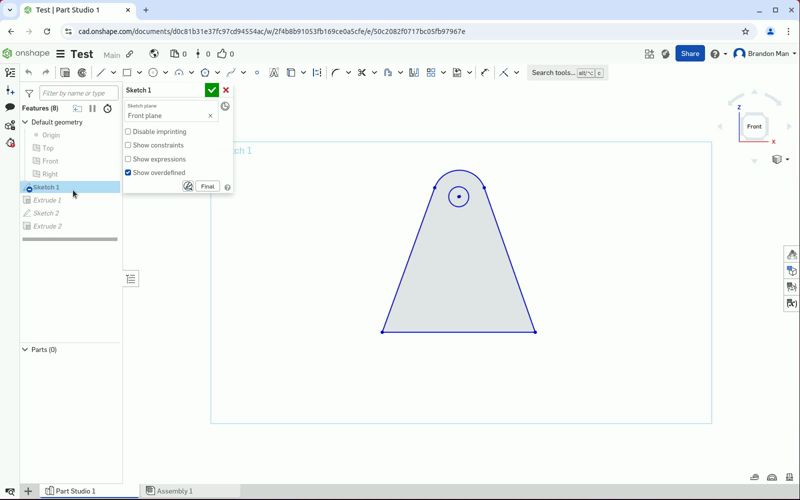
mouse_move(229, 92)
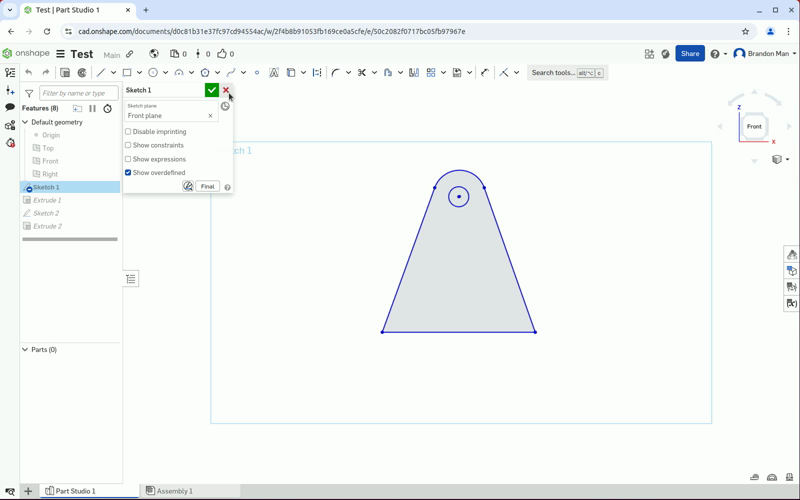
click(229, 92)
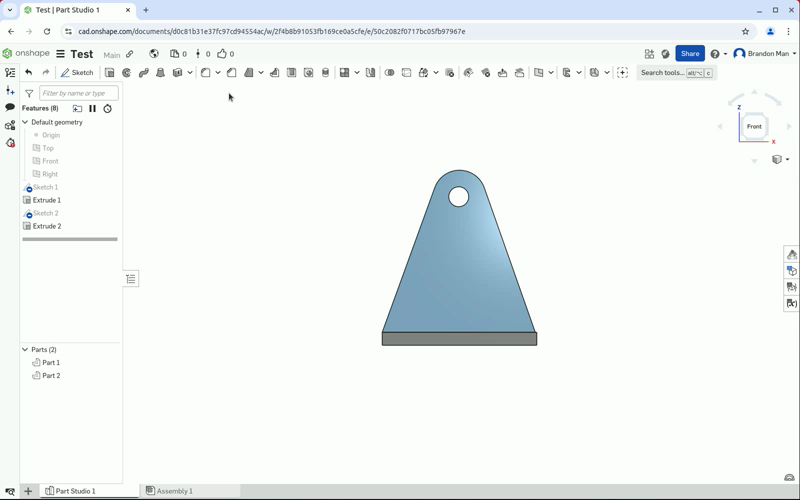
mouse_move(541, 75)
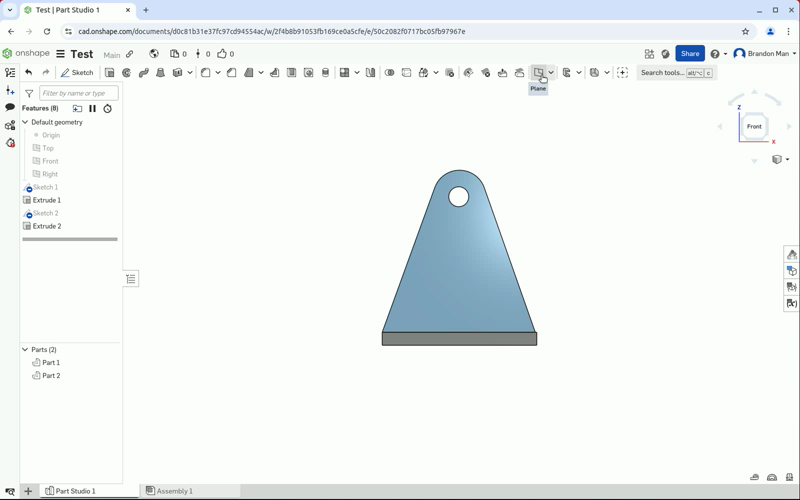
click(541, 75)
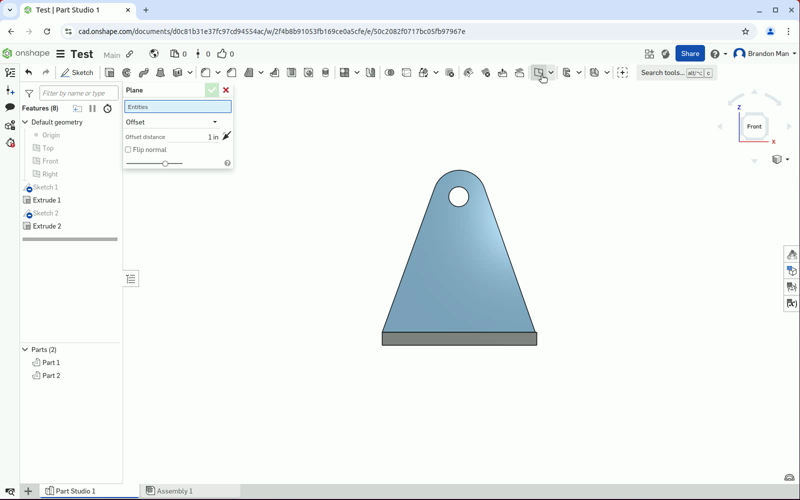
mouse_move(73, 163)
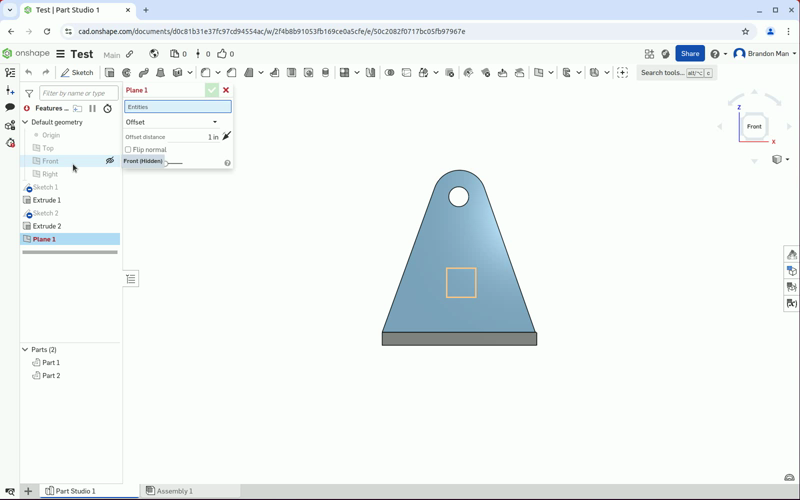
click(73, 163)
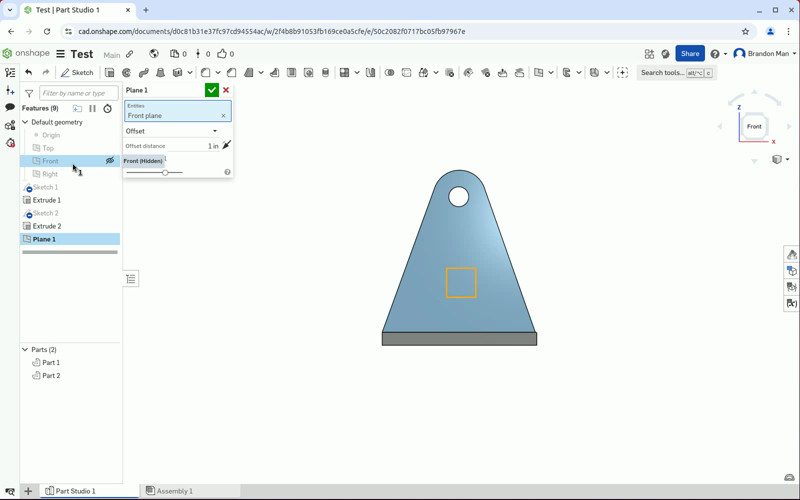
key(tab, 2)
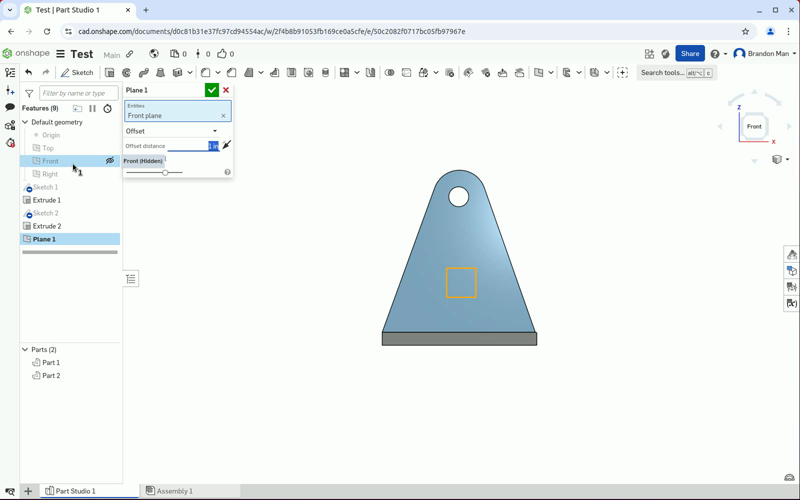
text(2.65)
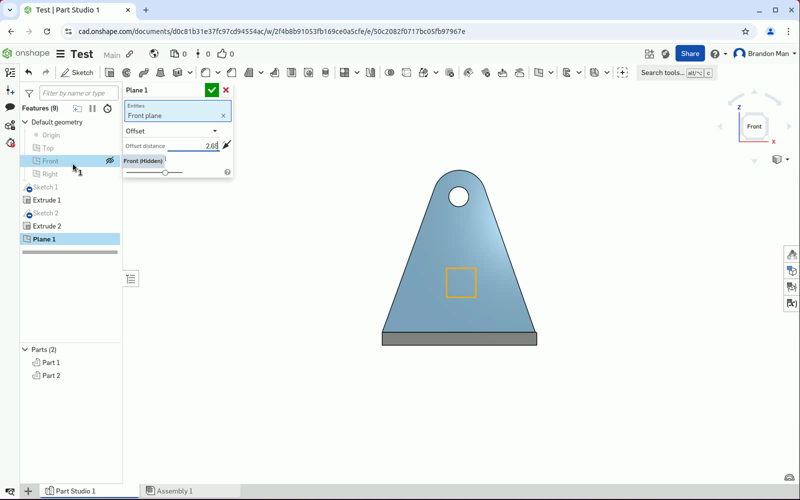
key(enter, 2)
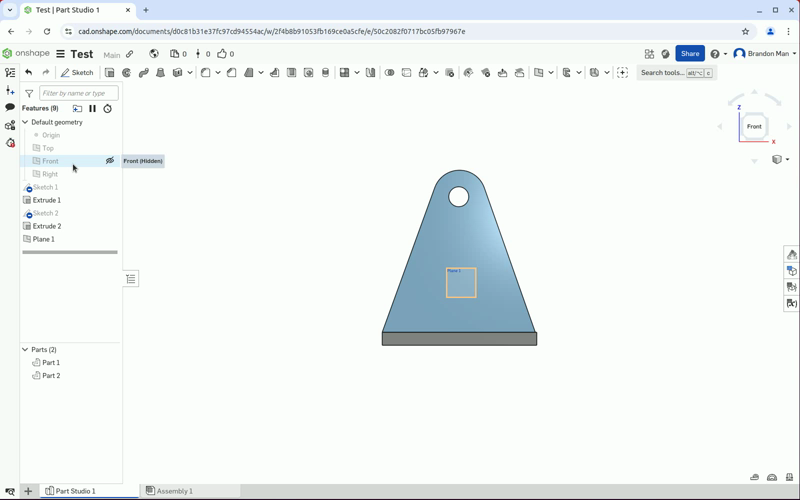
key(shift+s)
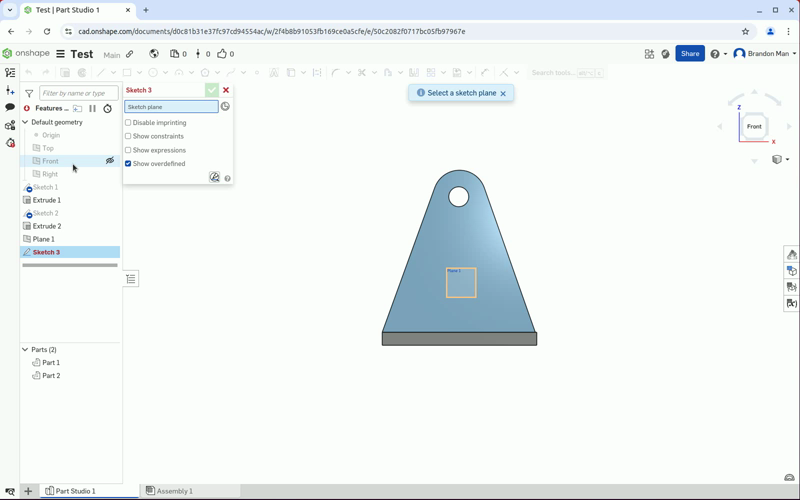
mouse_move(73, 241)
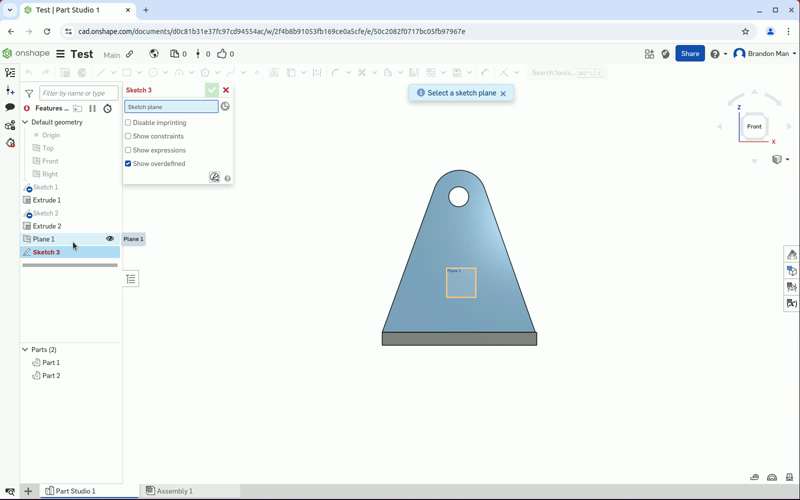
click(73, 241)
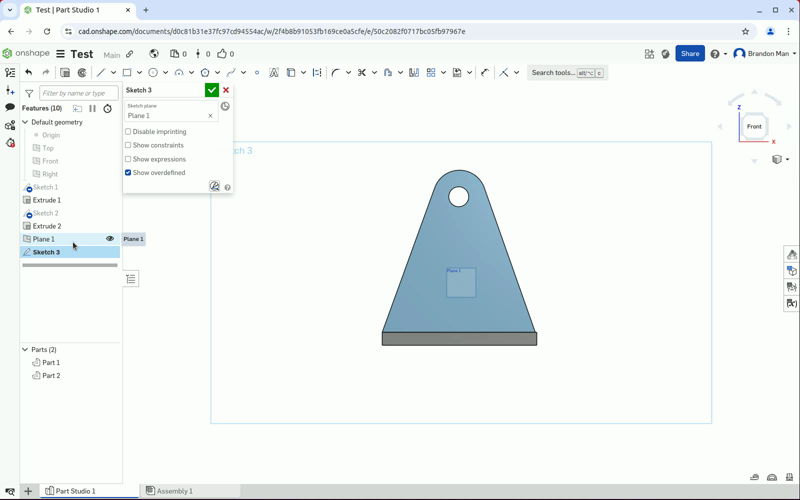
mouse_move(73, 352)
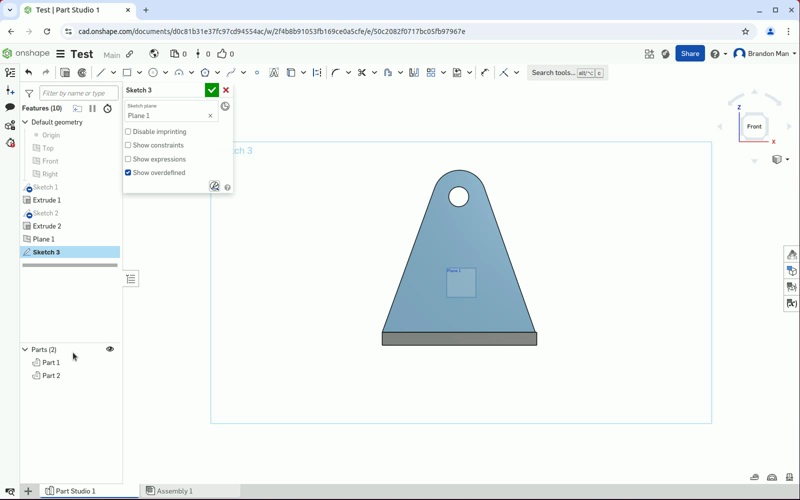
key(y)
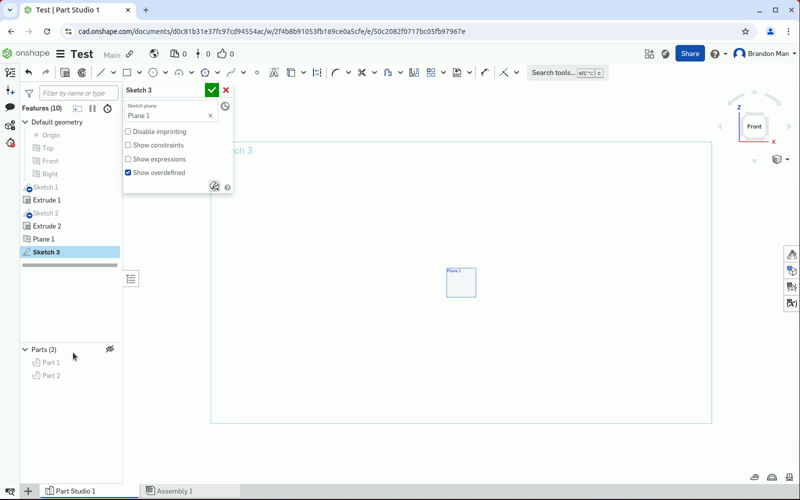
key(l)
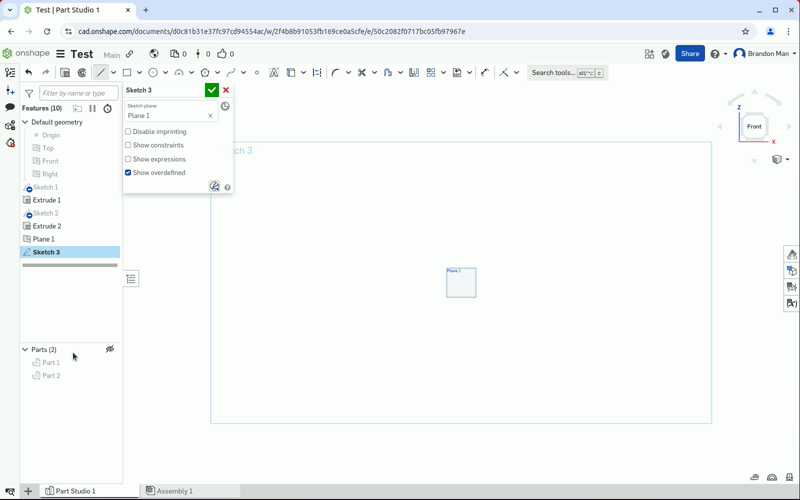
key_down(shift)
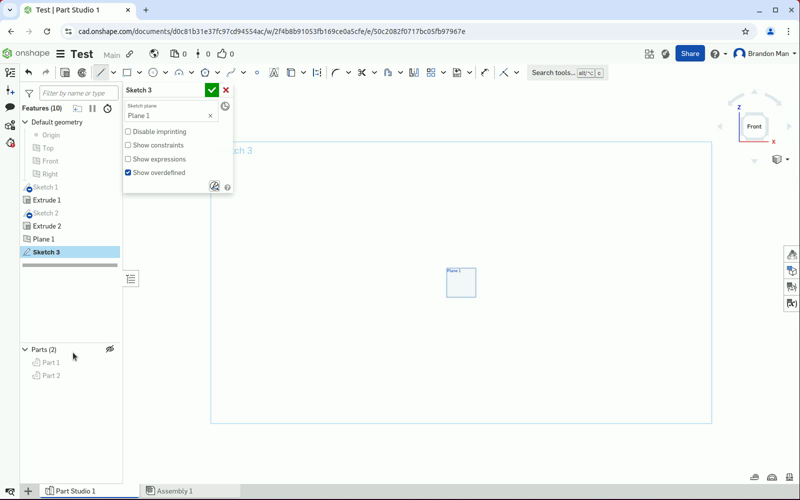
mouse_move(382, 345)
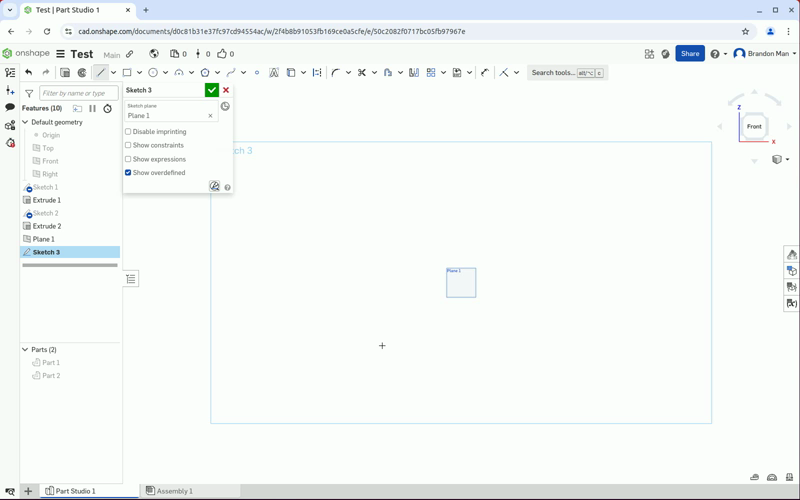
click(382, 345)
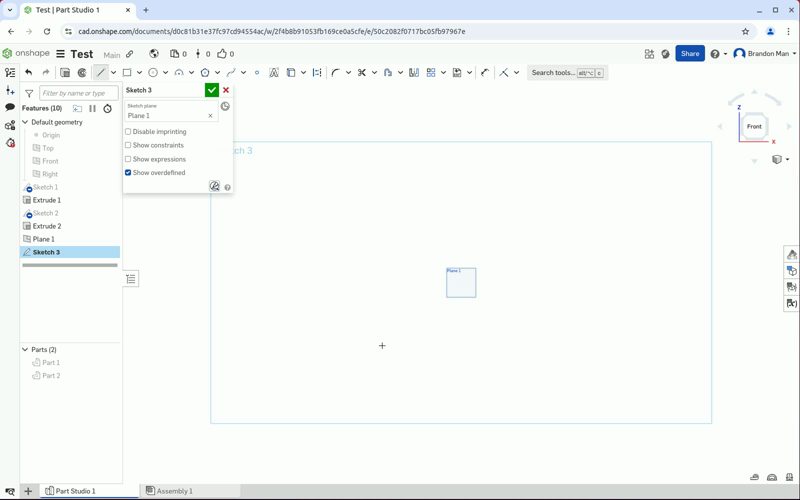
key_up(shift)
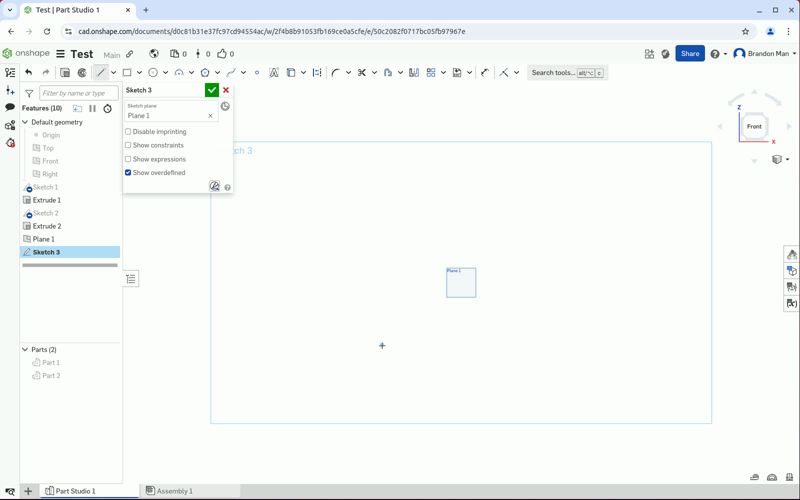
key_down(shift)
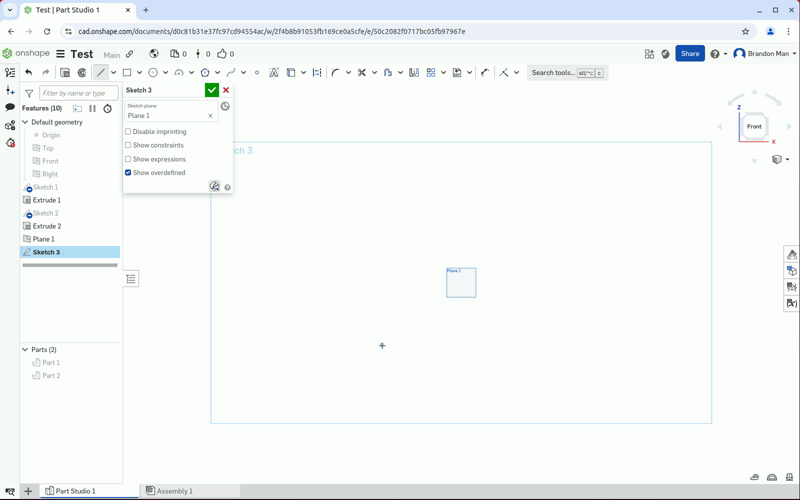
mouse_move(536, 345)
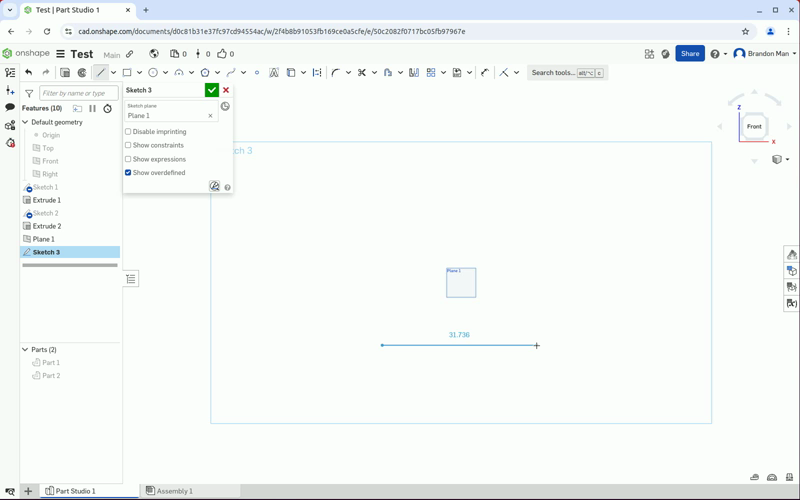
click(536, 345)
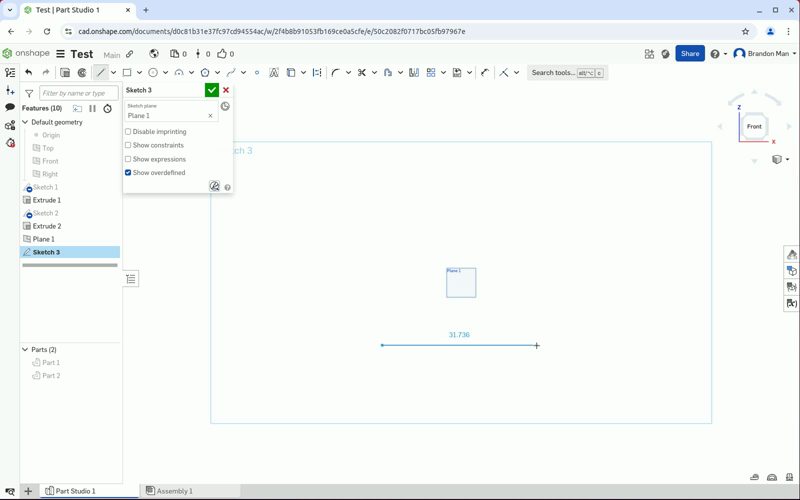
key_up(shift)
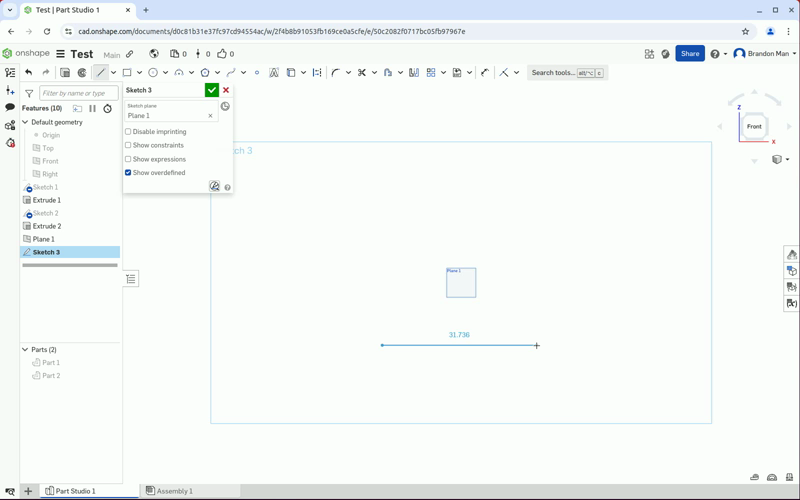
key_down(shift)
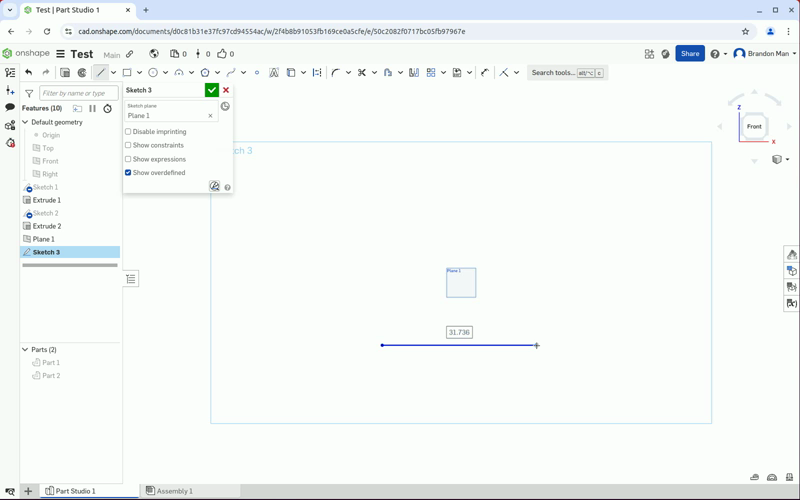
mouse_move(566, 345)
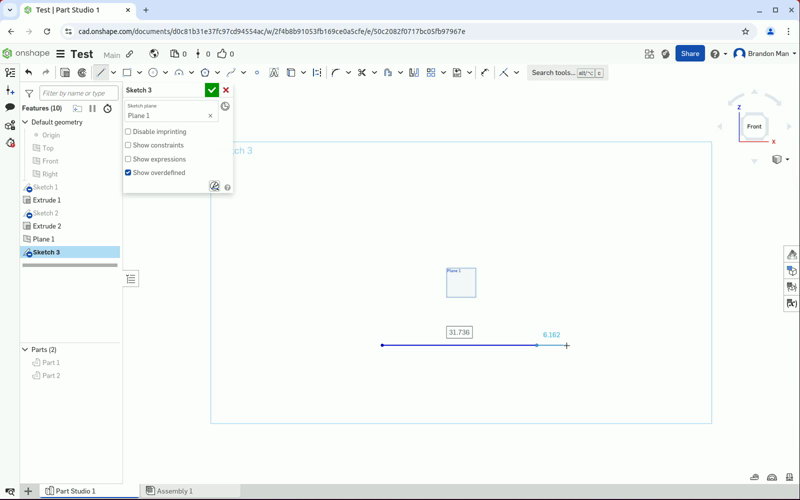
mouse_move(536, 332)
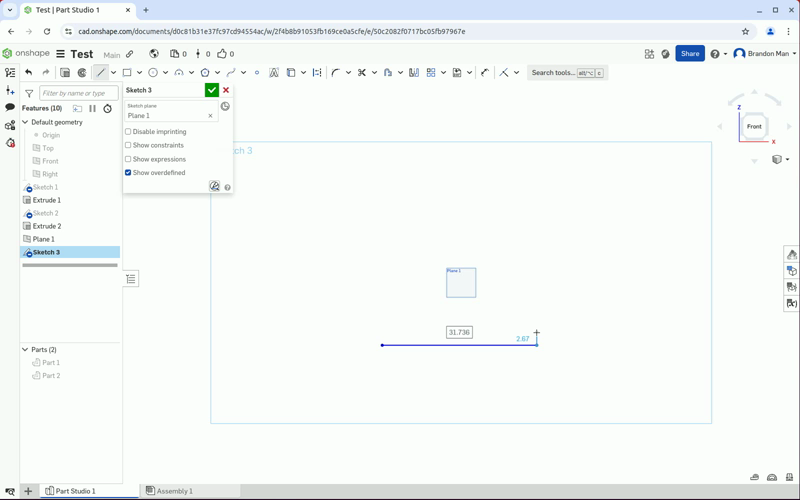
click(536, 332)
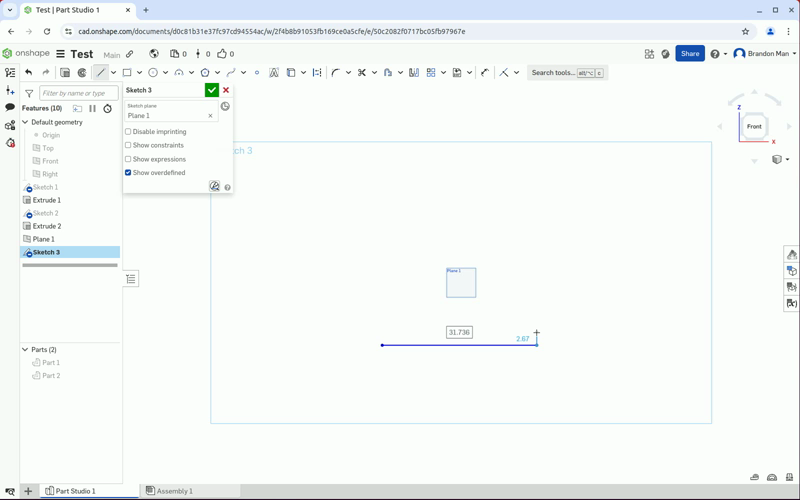
key_up(shift)
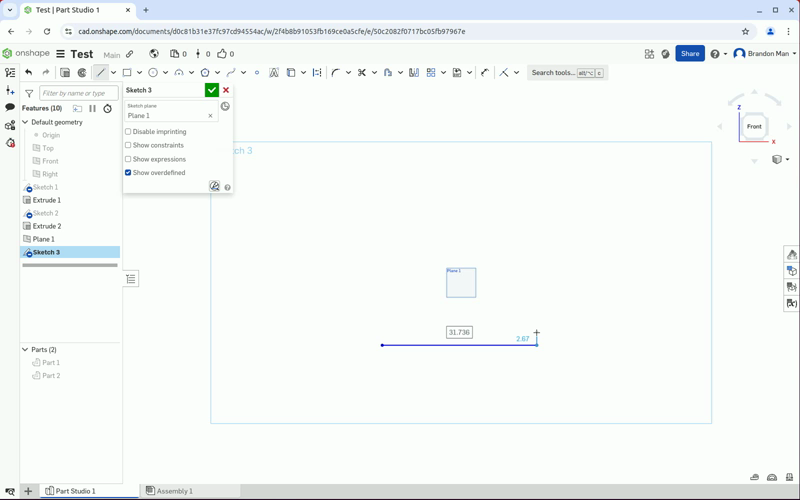
key_down(shift)
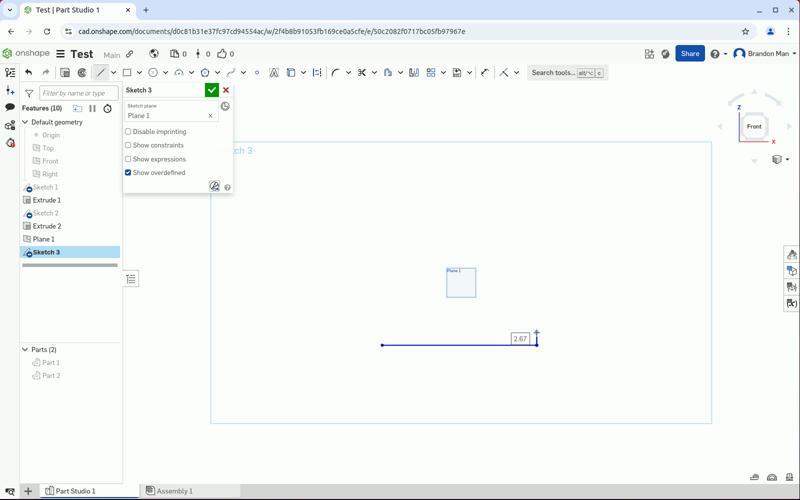
mouse_move(382, 332)
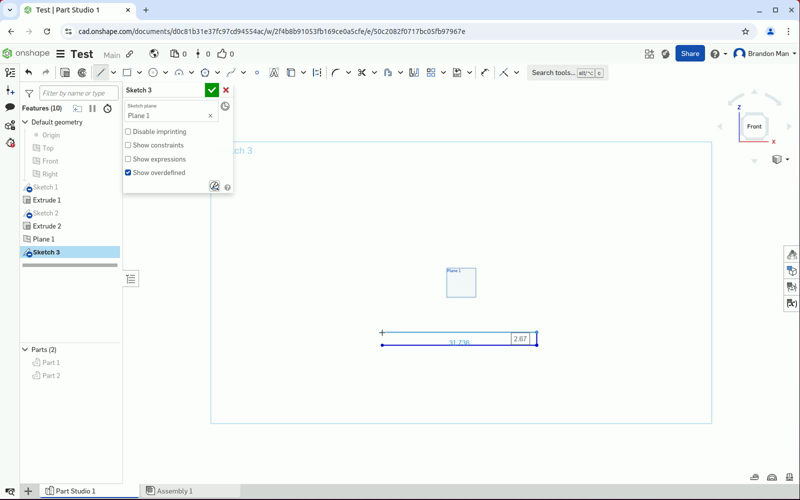
click(382, 332)
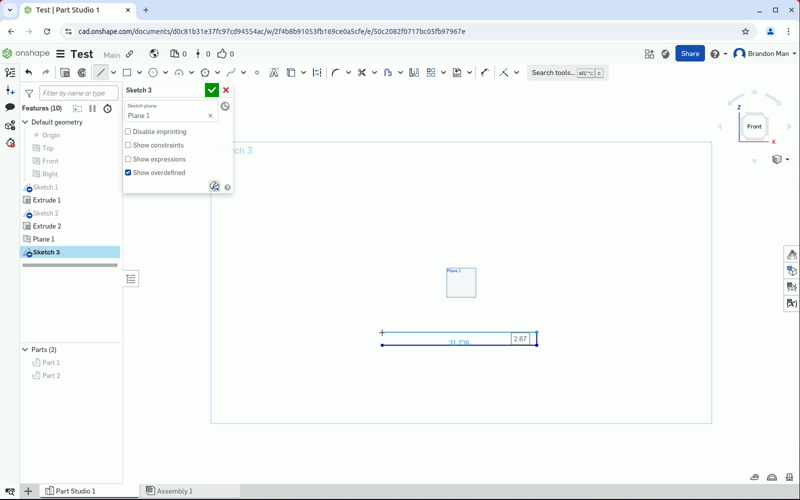
key_up(shift)
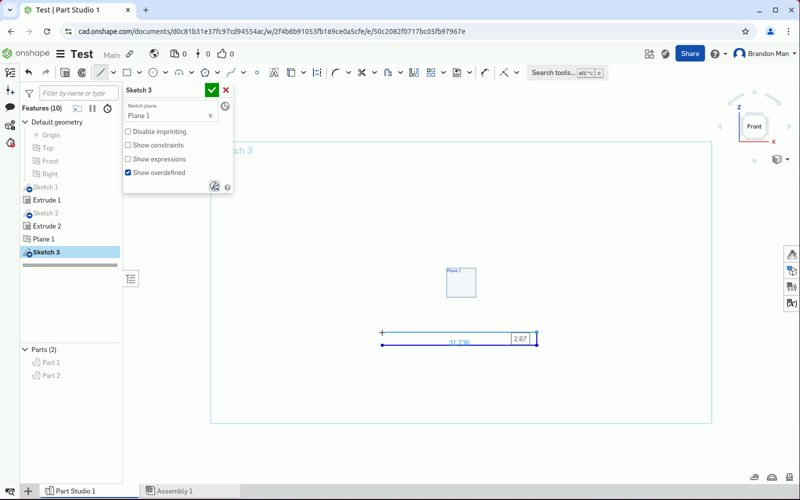
mouse_move(412, 332)
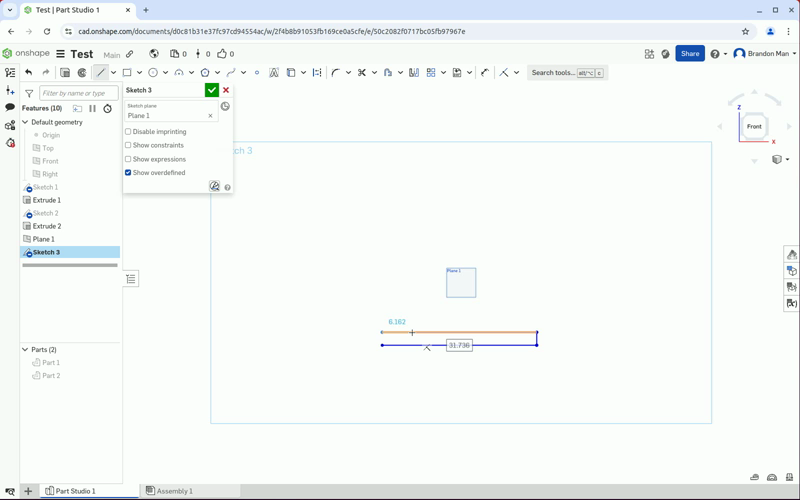
key_down(shift)
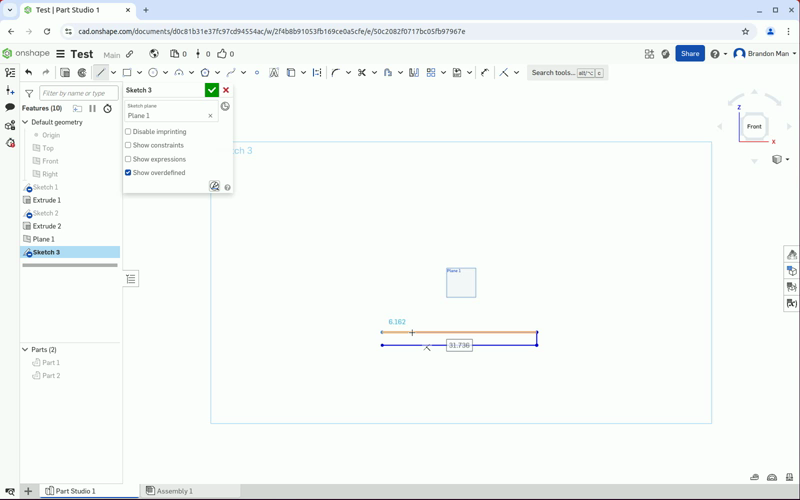
mouse_move(382, 345)
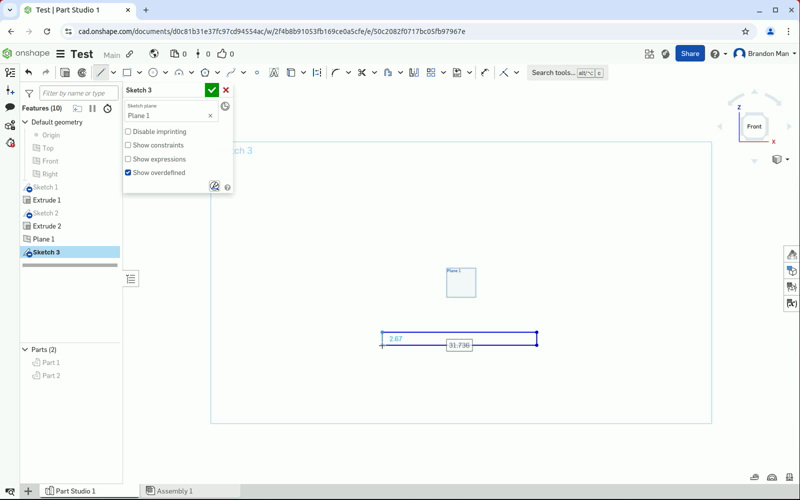
key_up(shift)
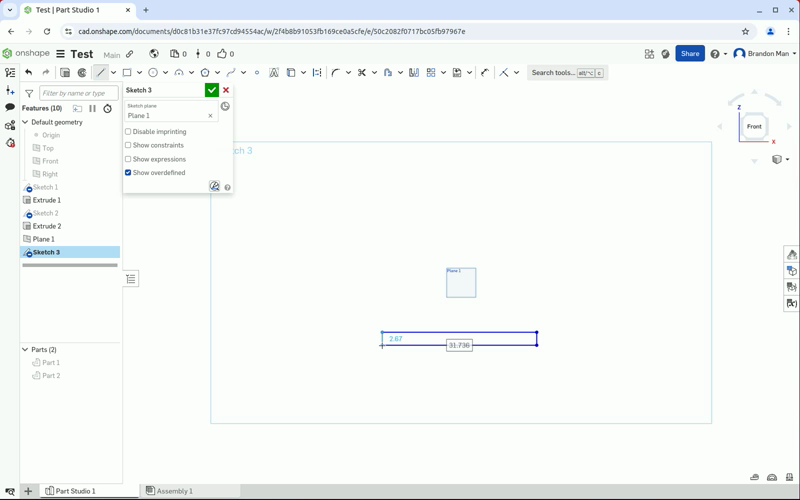
click(382, 345)
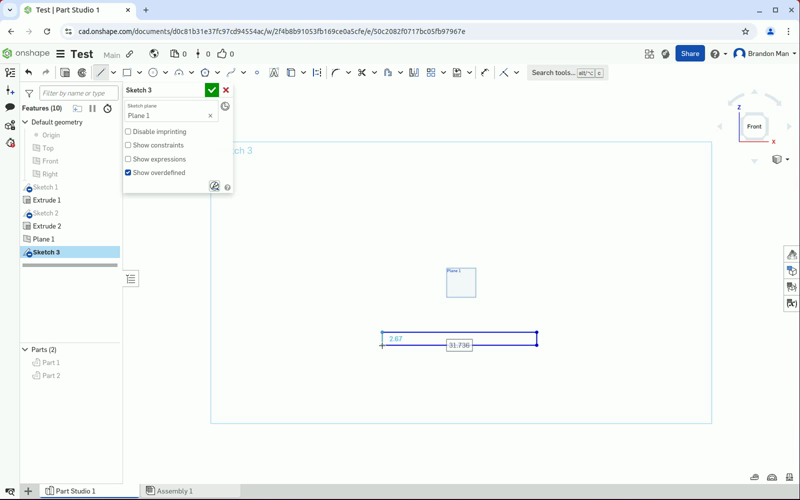
key(esc)
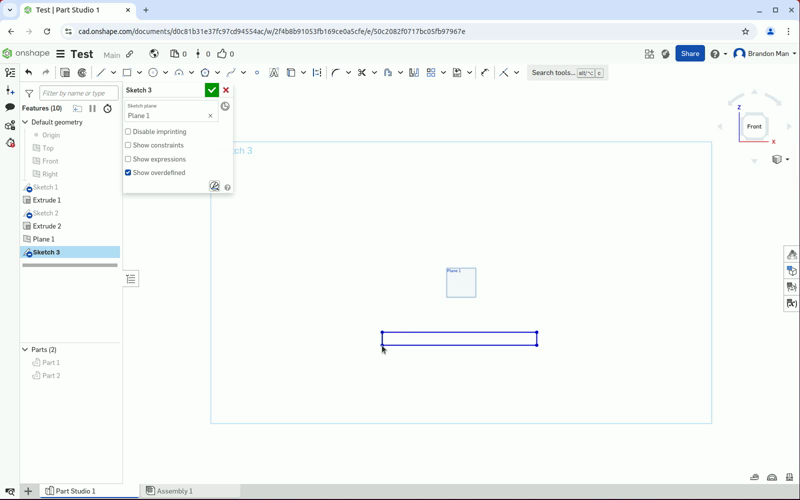
mouse_move(501, 343)
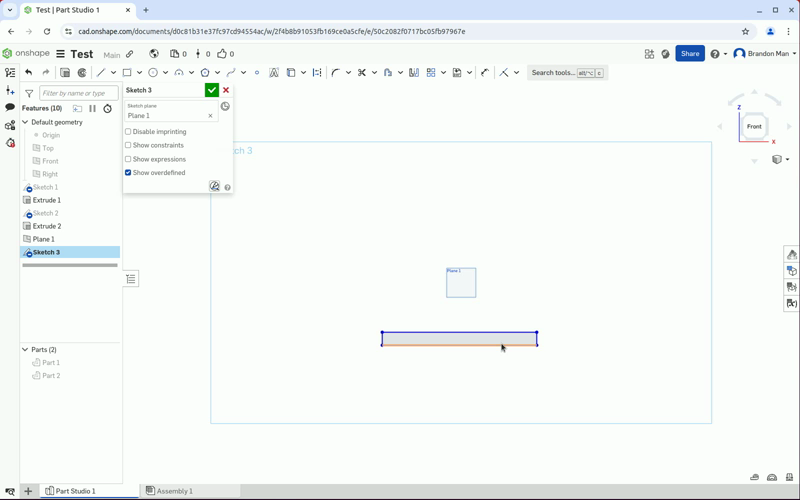
click(501, 343)
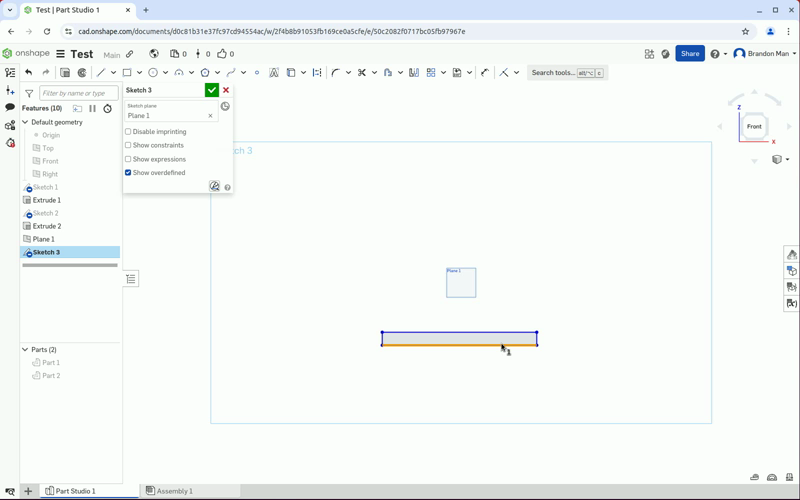
mouse_move(73, 352)
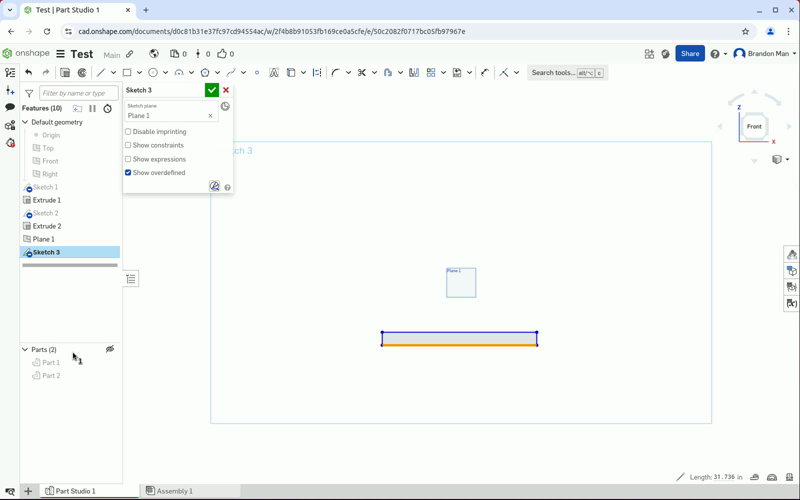
key(shift+y)
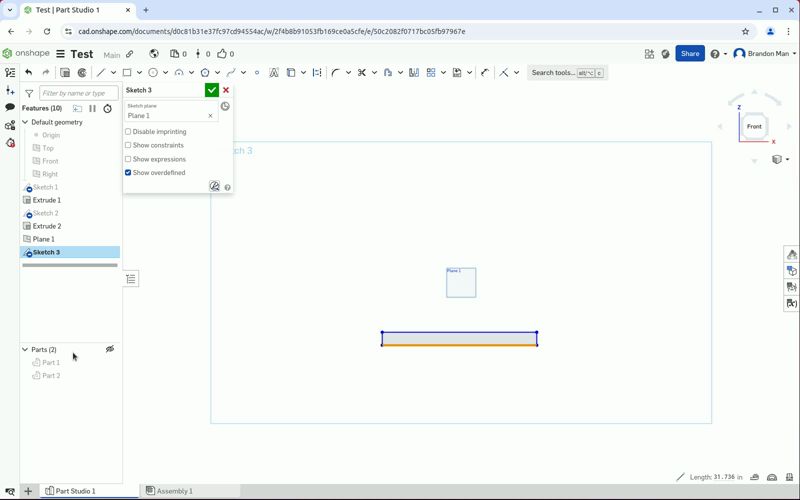
key(shift+e)
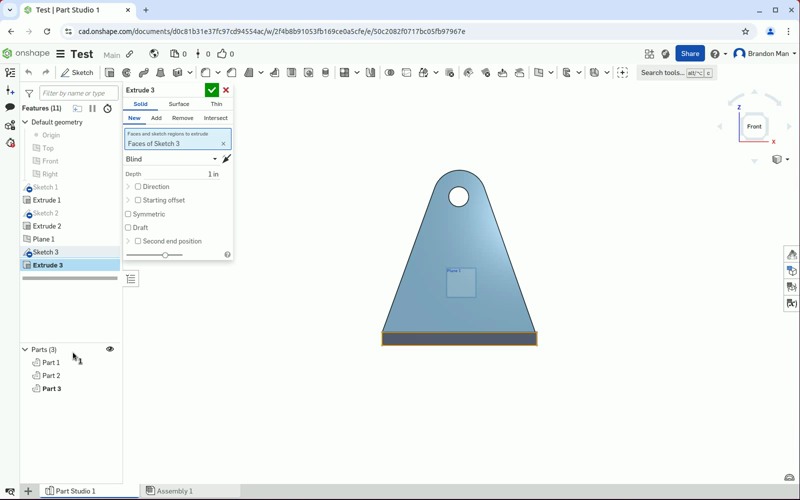
mouse_move(143, 106)
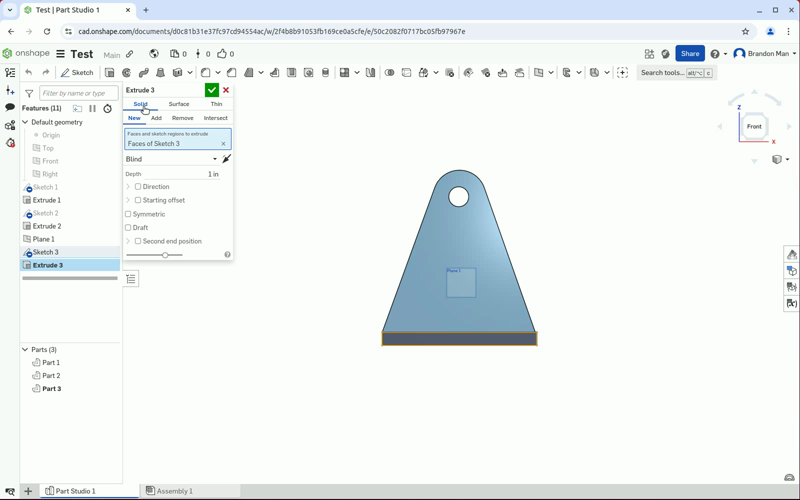
click(143, 106)
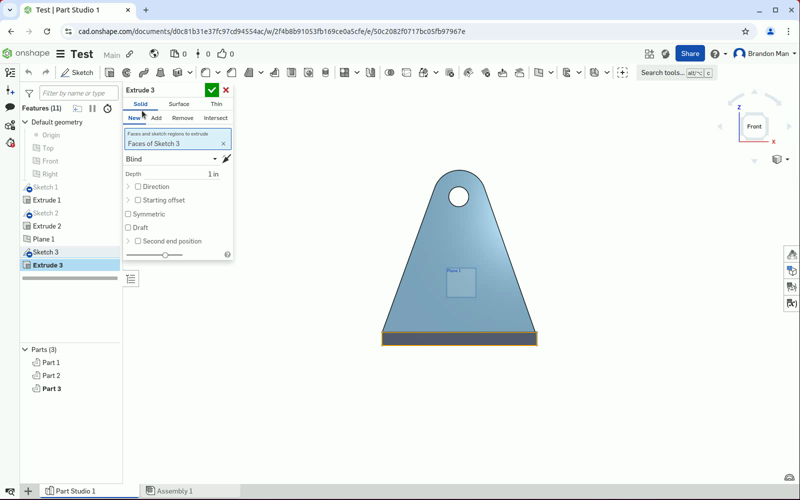
mouse_move(137, 120)
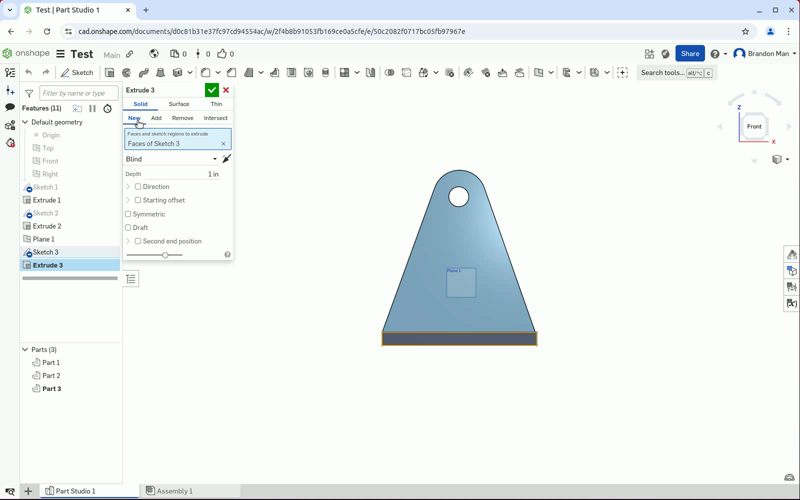
click(137, 120)
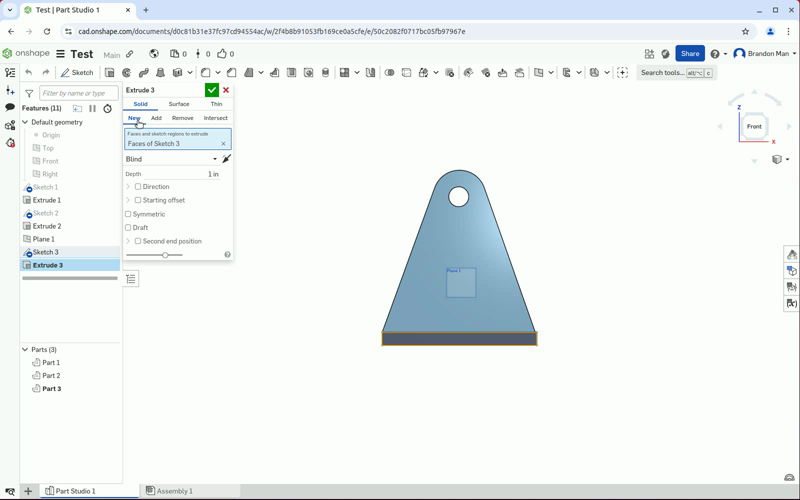
key(tab, 4)
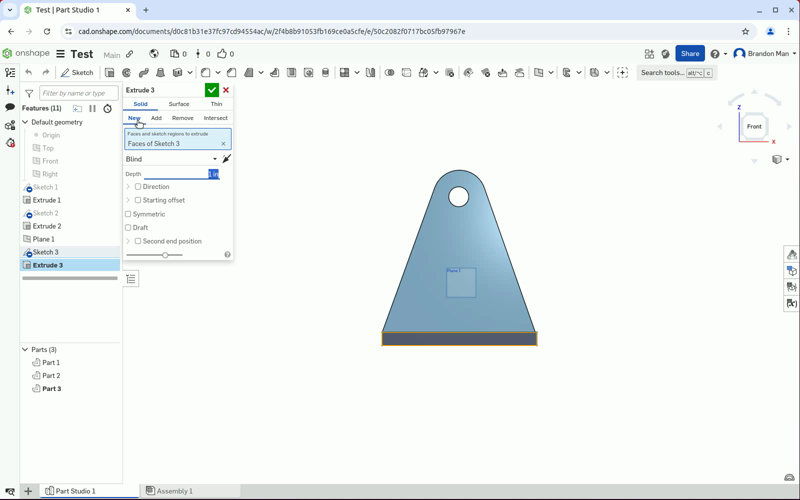
text(13.239)
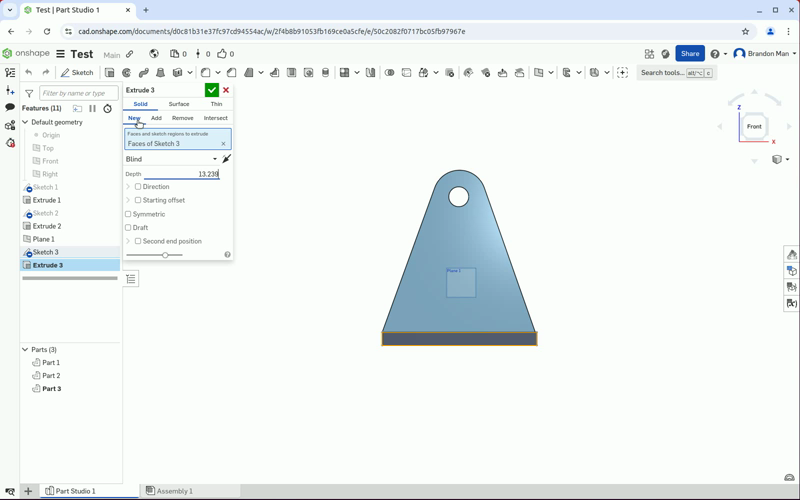
key(enter)
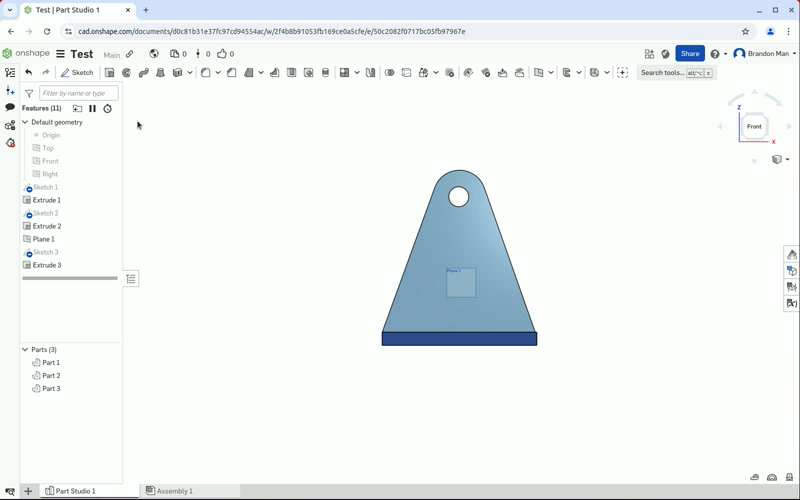
key(shift+h)
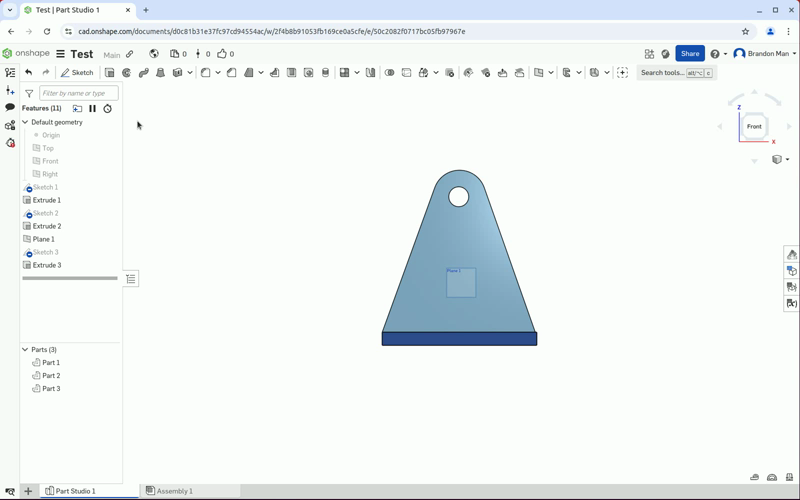
key(shift+h)
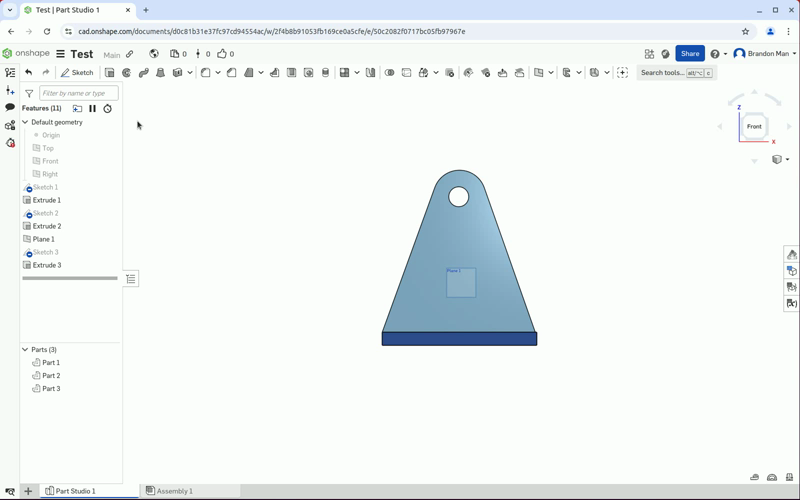
mouse_move(73, 189)
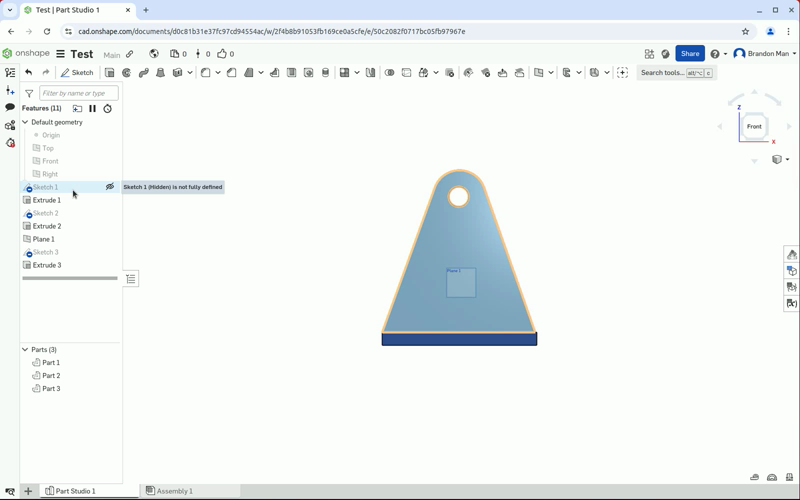
click(73, 189)
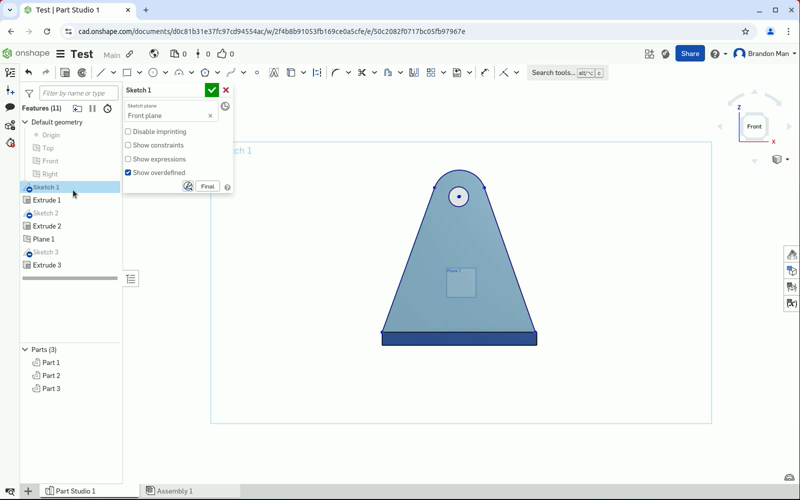
mouse_move(229, 92)
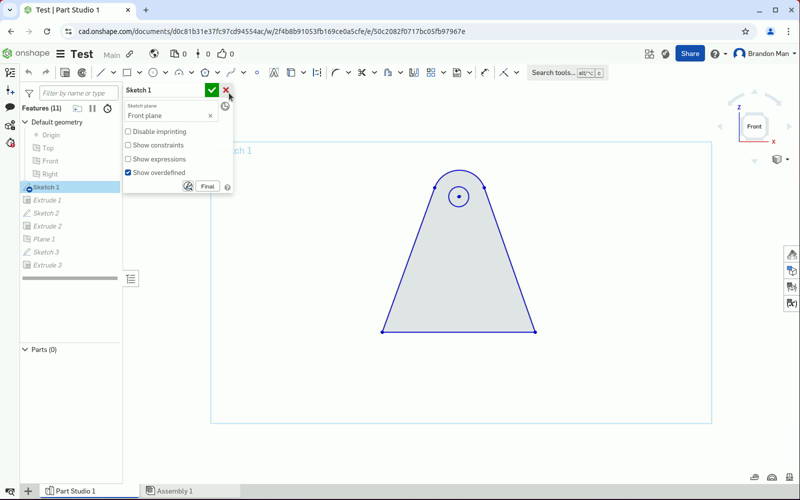
click(229, 92)
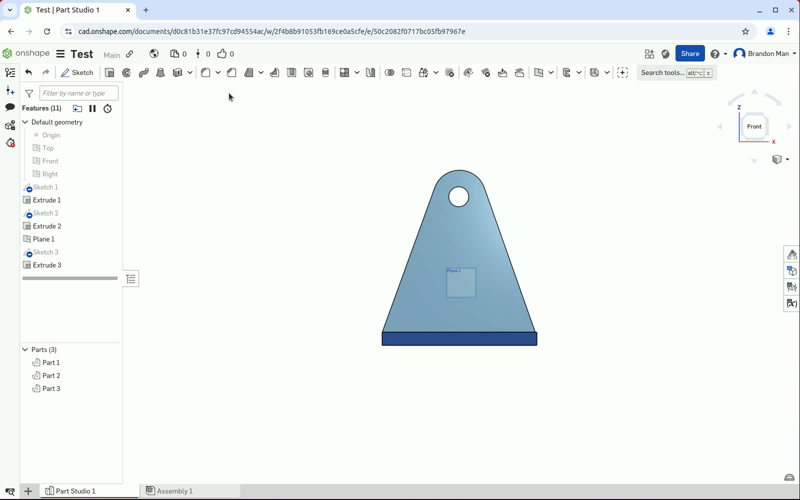
mouse_move(541, 75)
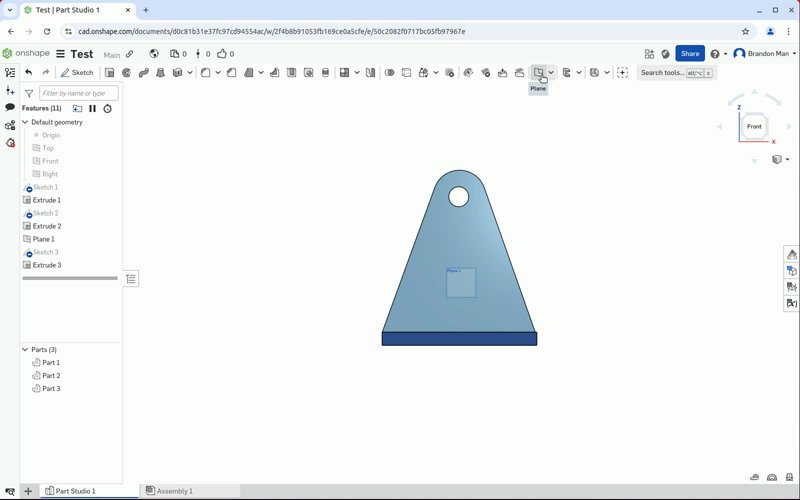
click(541, 75)
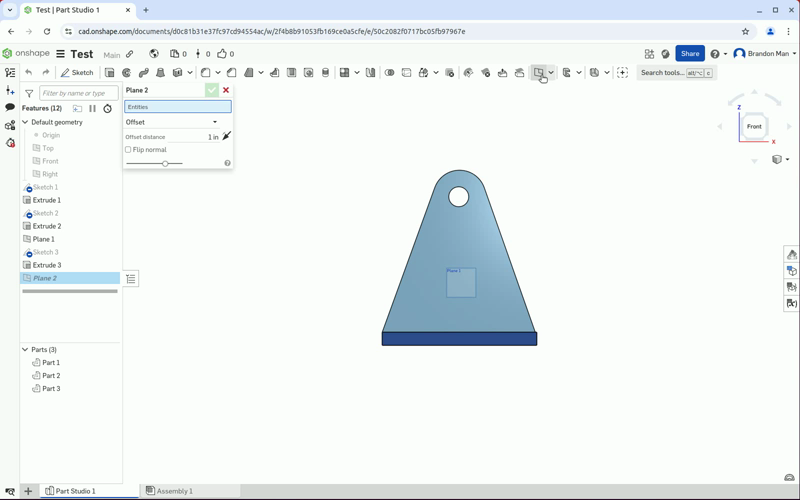
mouse_move(73, 163)
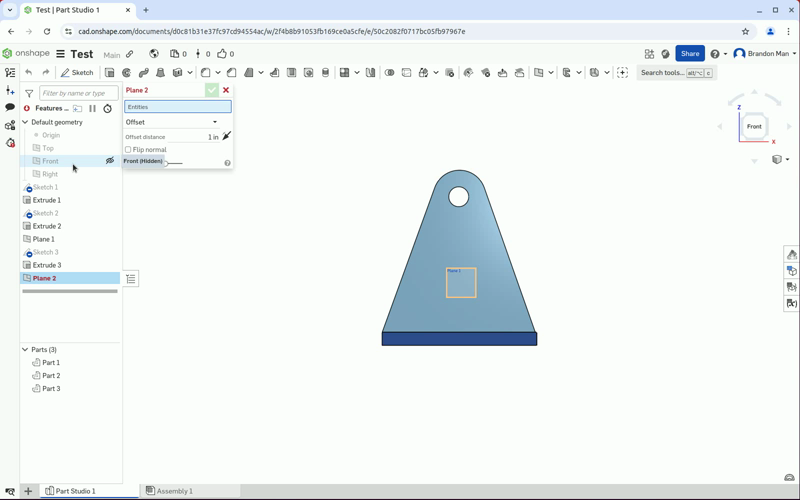
click(73, 163)
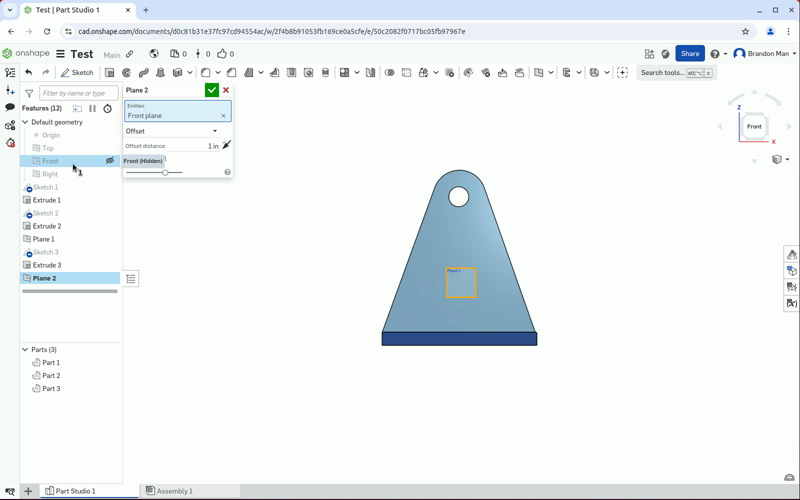
key(tab, 2)
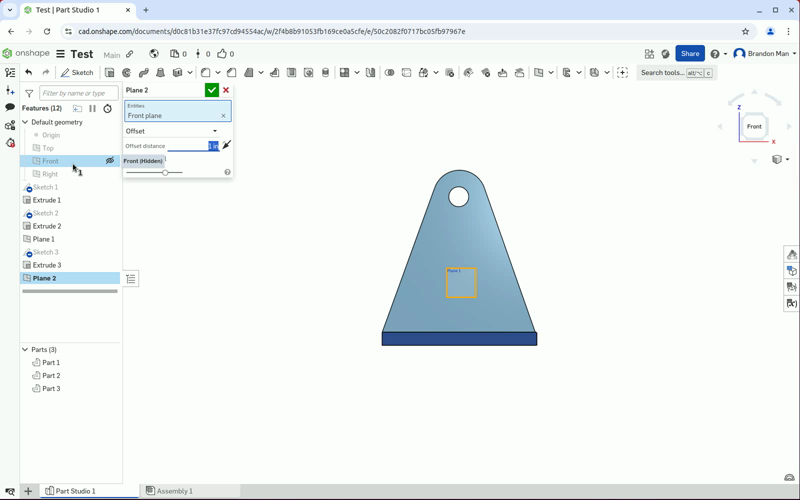
text(15.898)
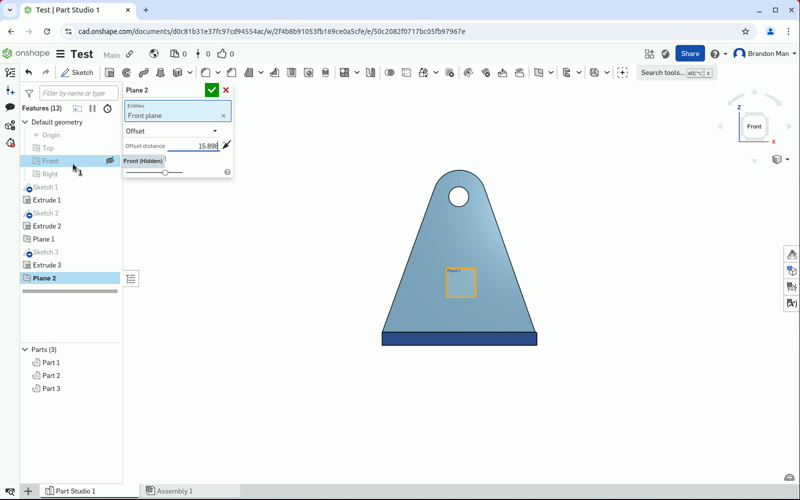
key(enter, 2)
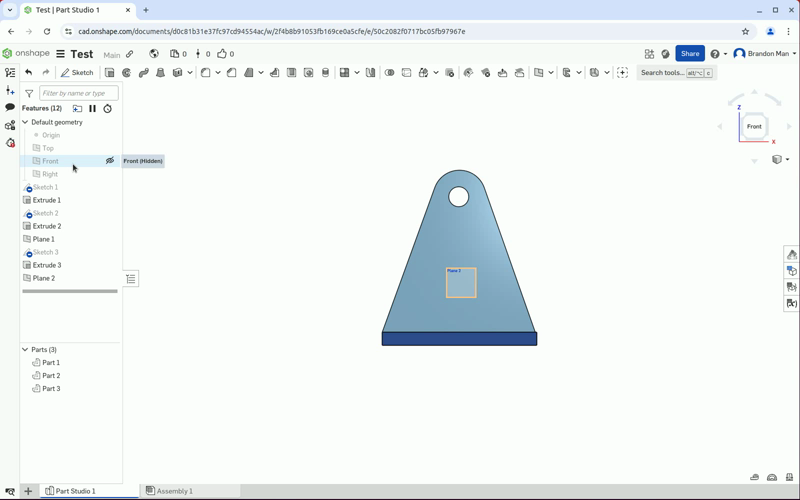
key(shift+s)
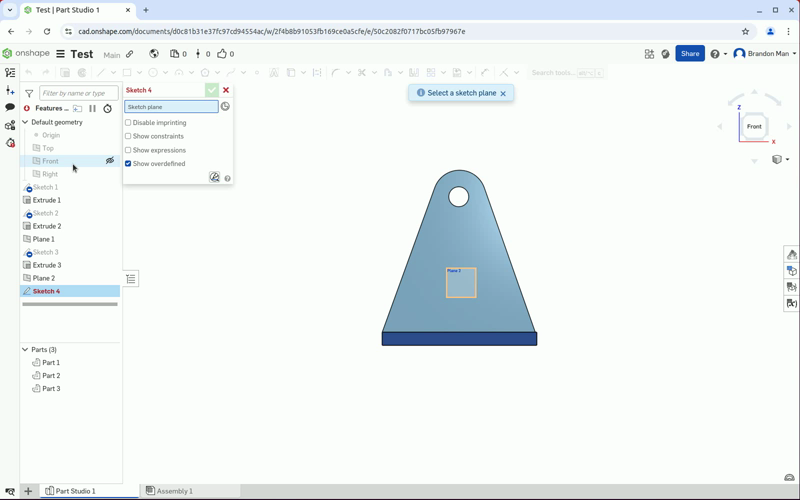
mouse_move(73, 280)
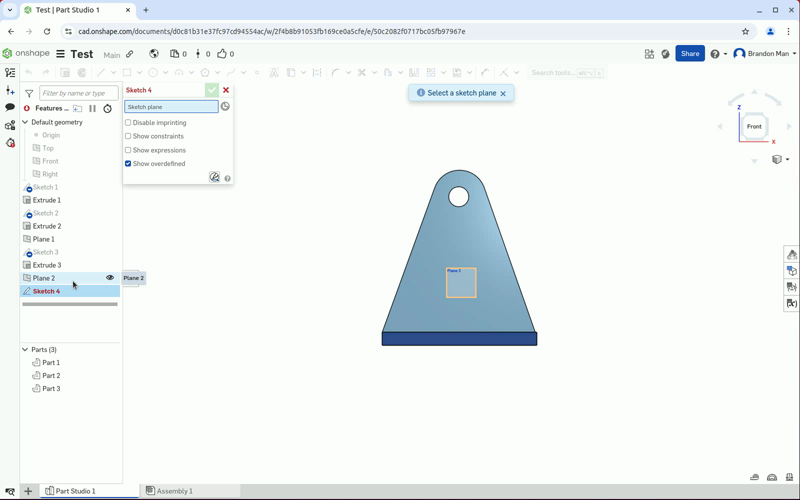
click(73, 280)
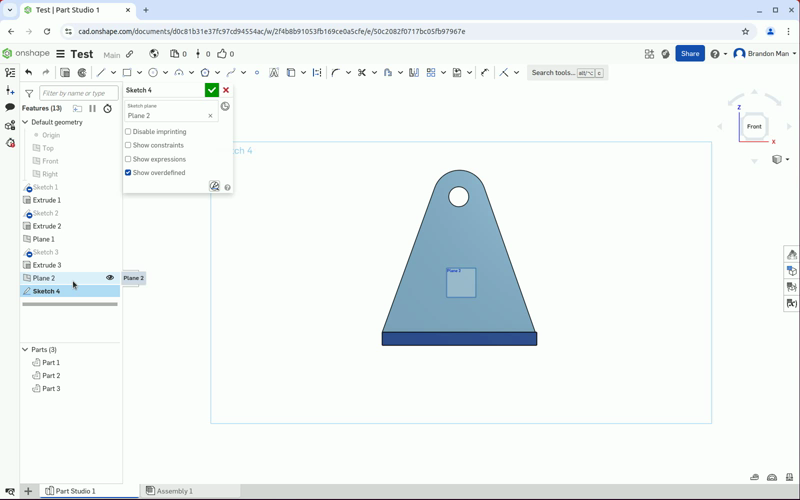
mouse_move(73, 352)
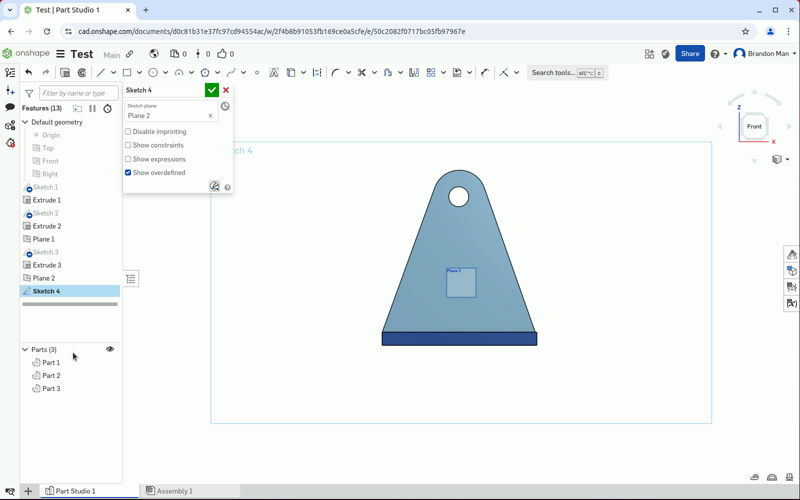
key(y)
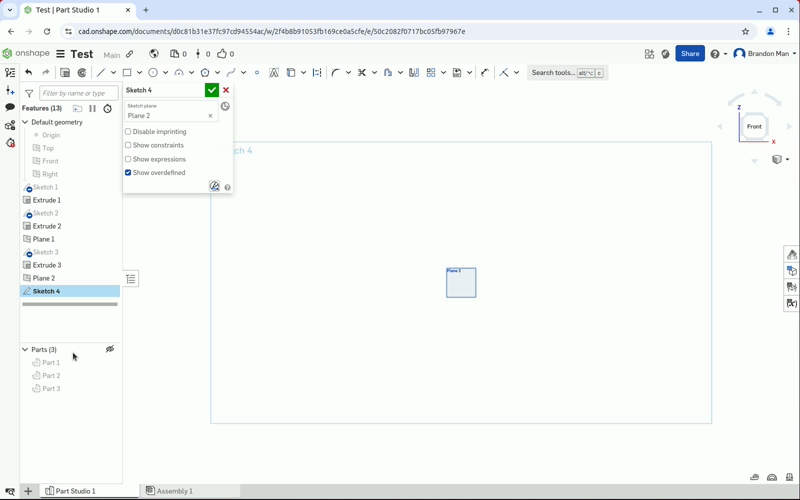
key(l)
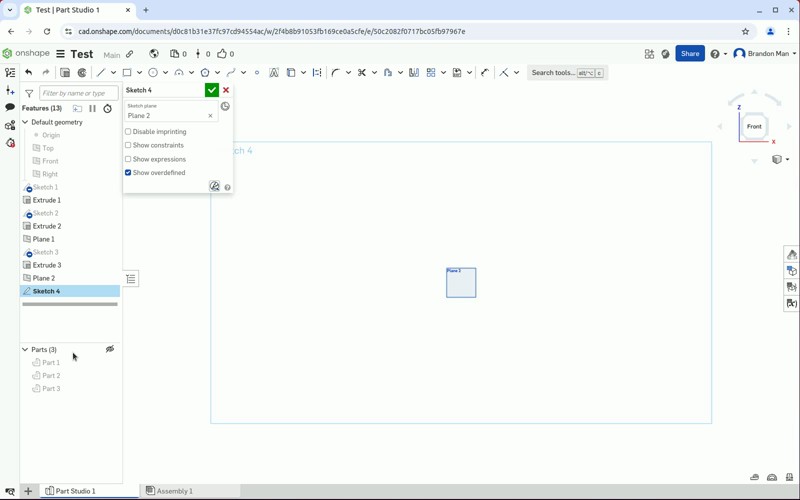
key_down(shift)
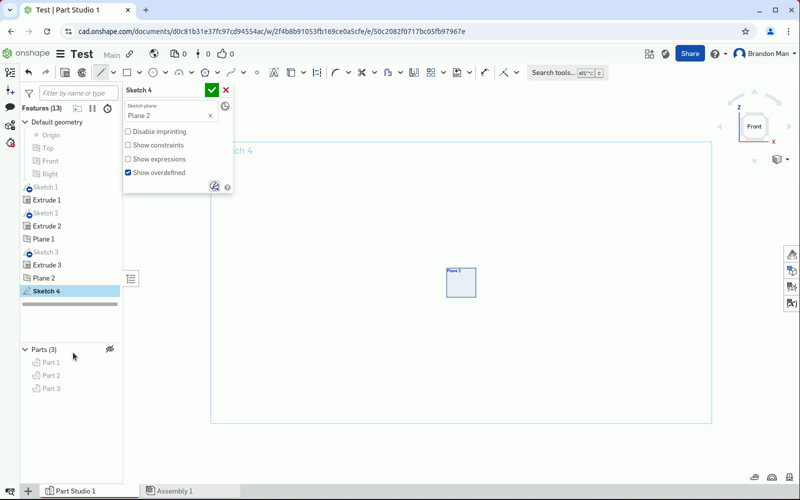
mouse_move(491, 332)
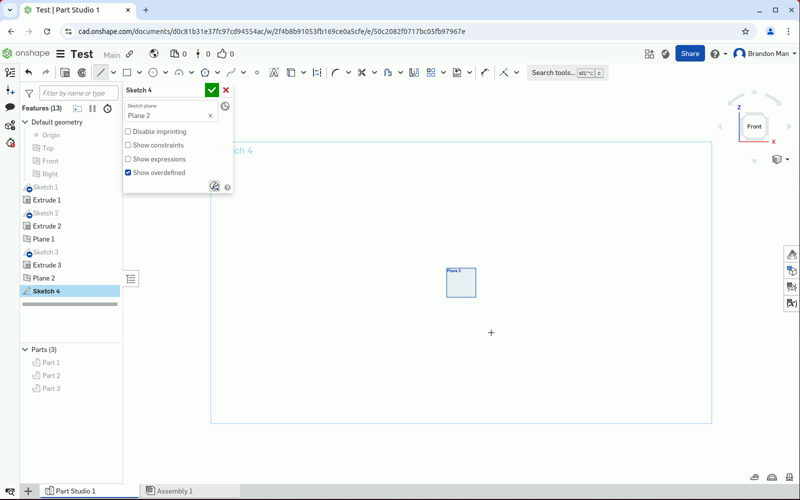
click(491, 332)
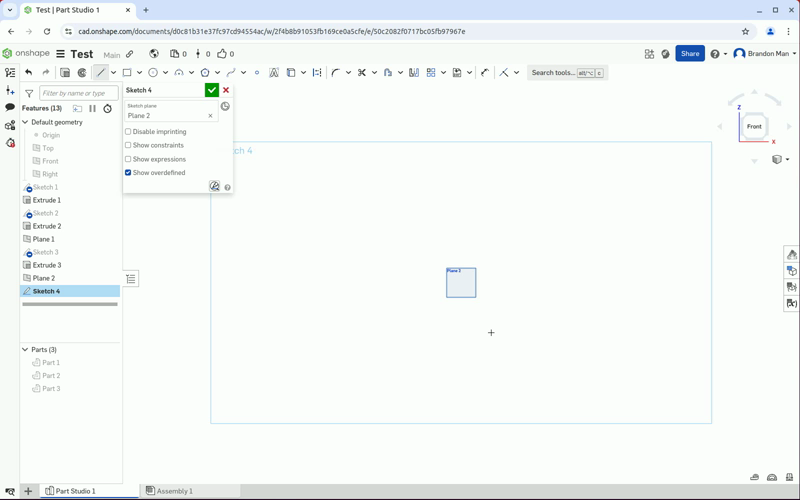
key_up(shift)
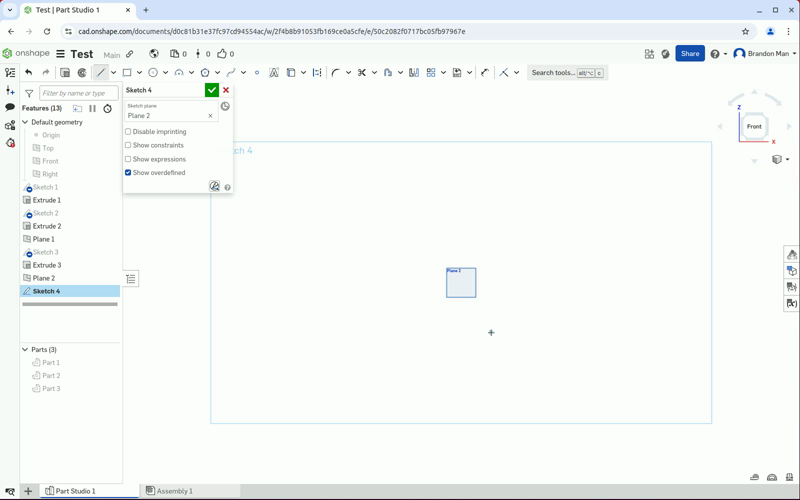
key_down(shift)
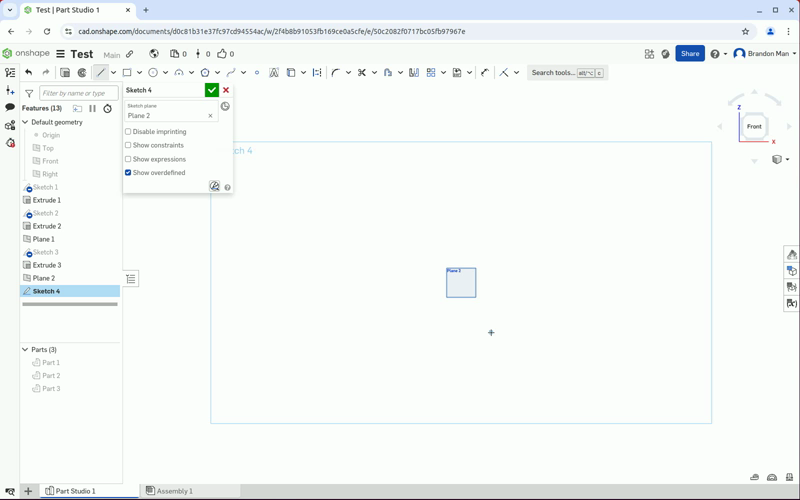
mouse_move(521, 332)
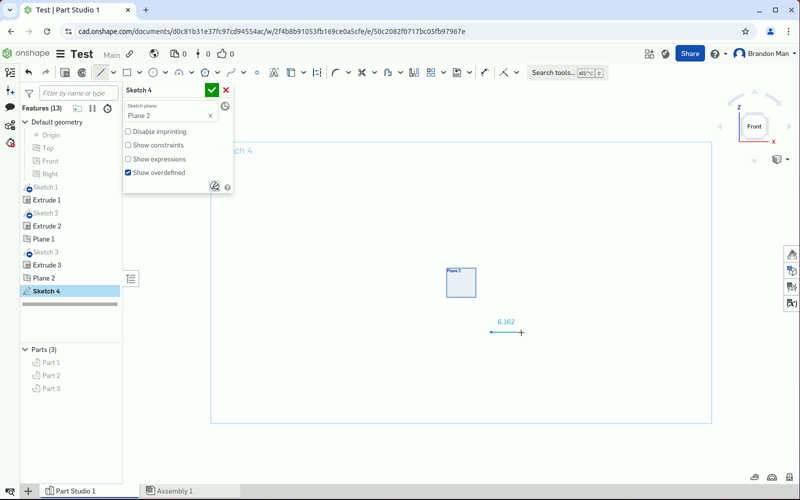
mouse_move(536, 332)
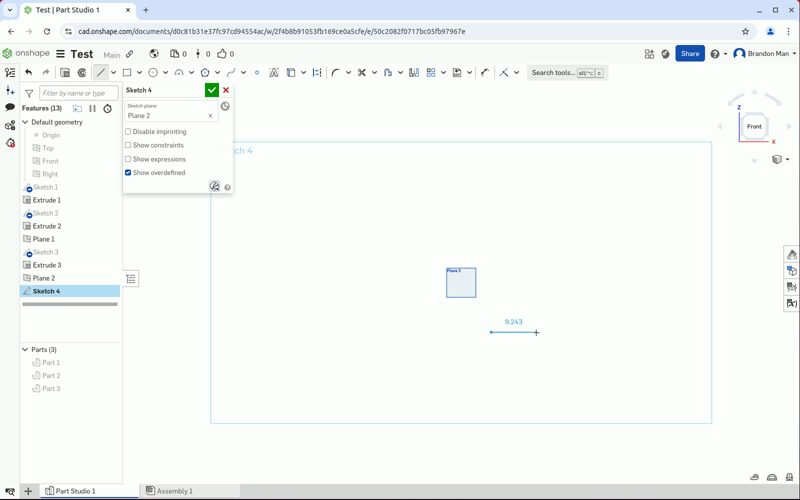
click(536, 332)
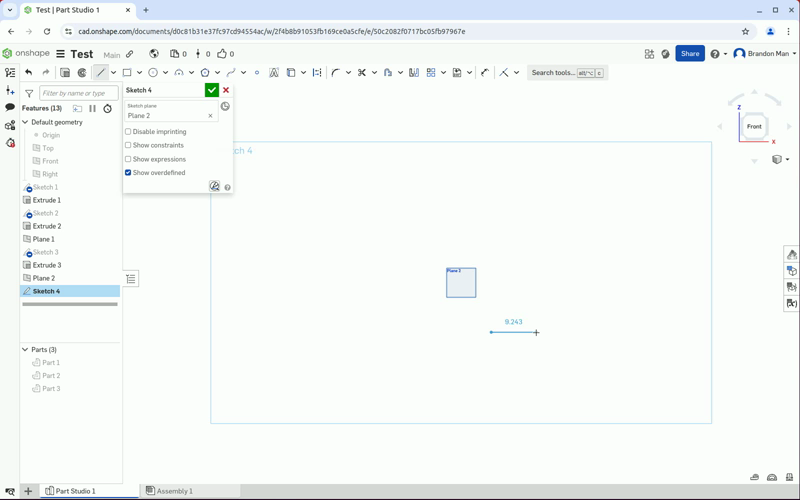
key_up(shift)
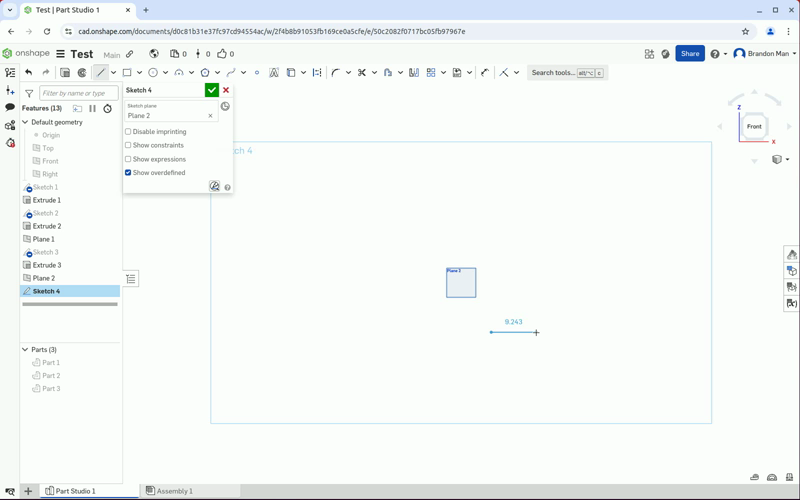
key_down(shift)
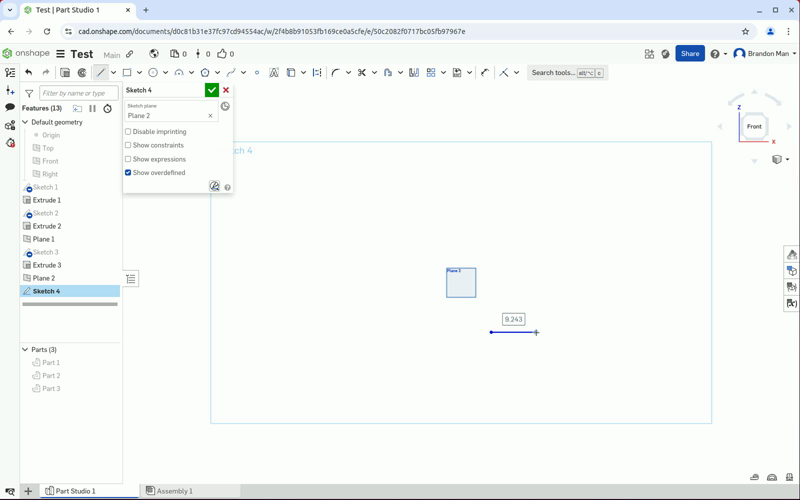
mouse_move(566, 332)
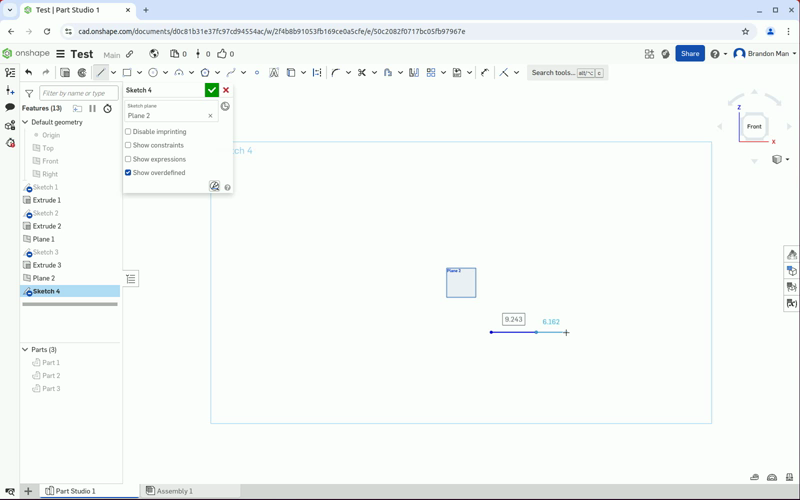
mouse_move(516, 312)
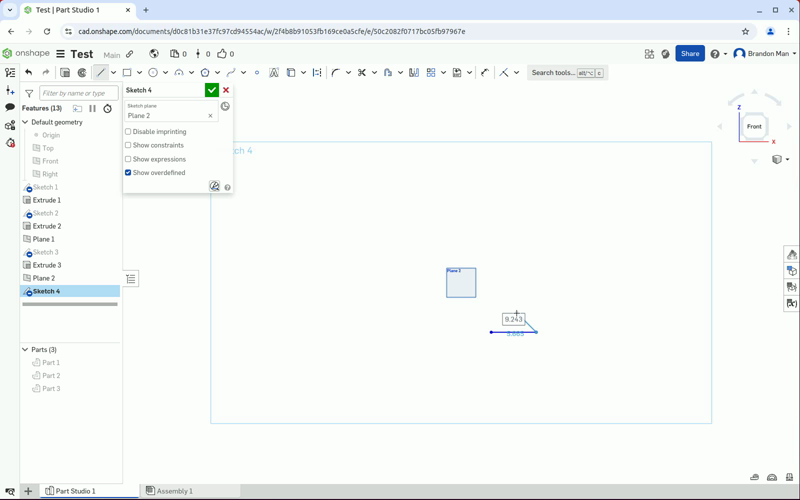
click(516, 312)
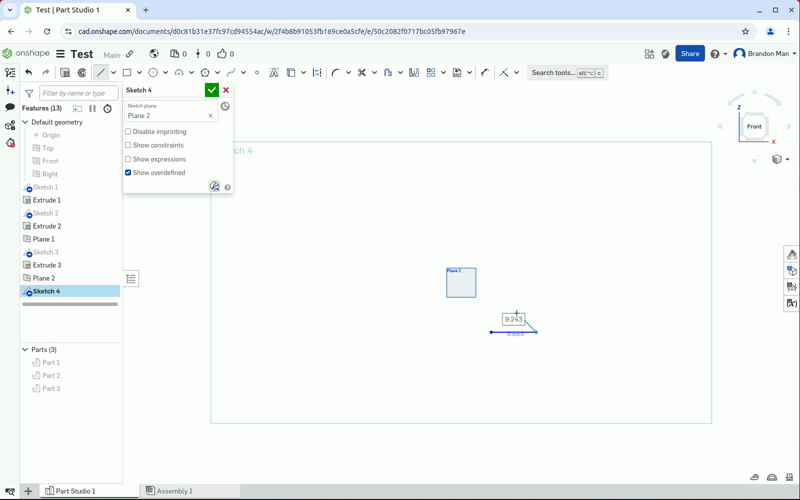
key_up(shift)
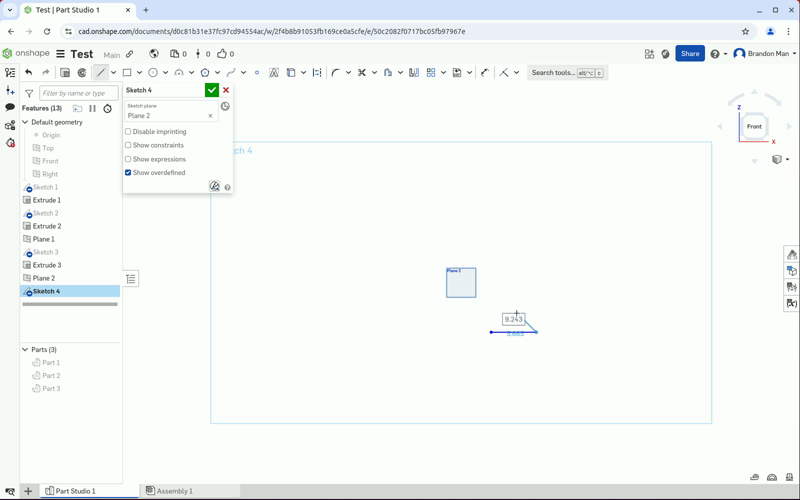
key_down(shift)
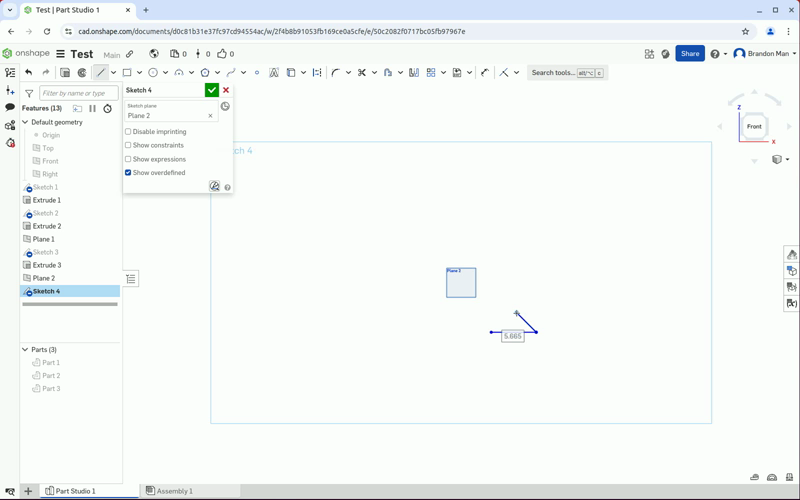
mouse_move(546, 312)
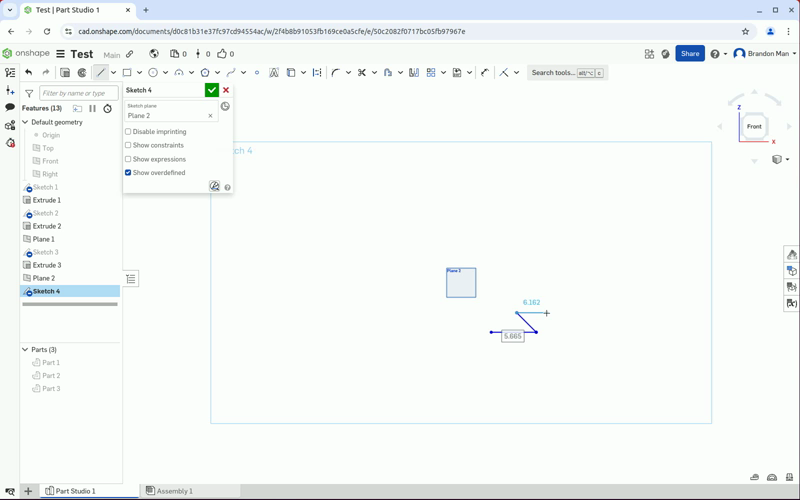
mouse_move(491, 312)
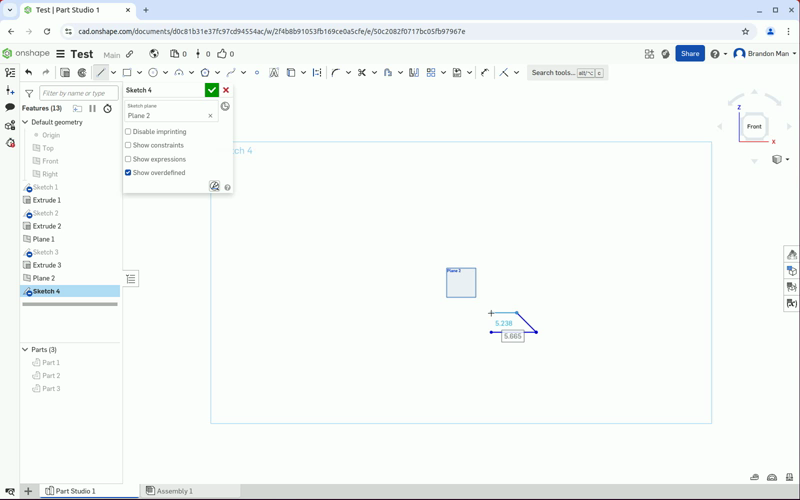
click(491, 312)
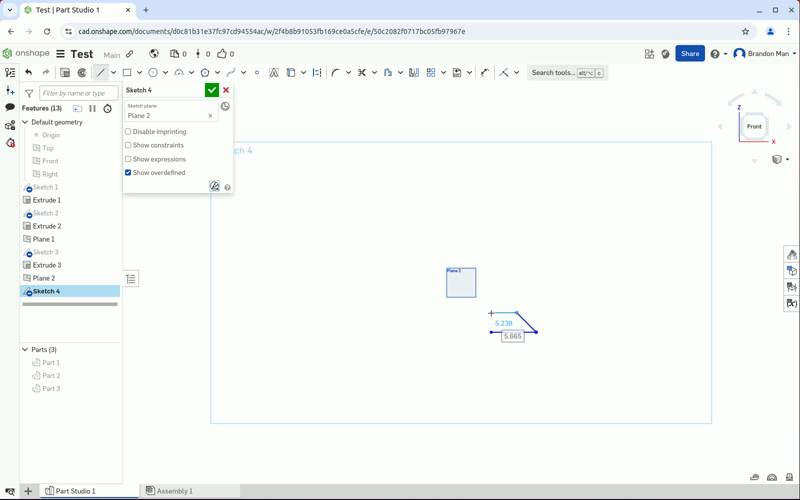
key_up(shift)
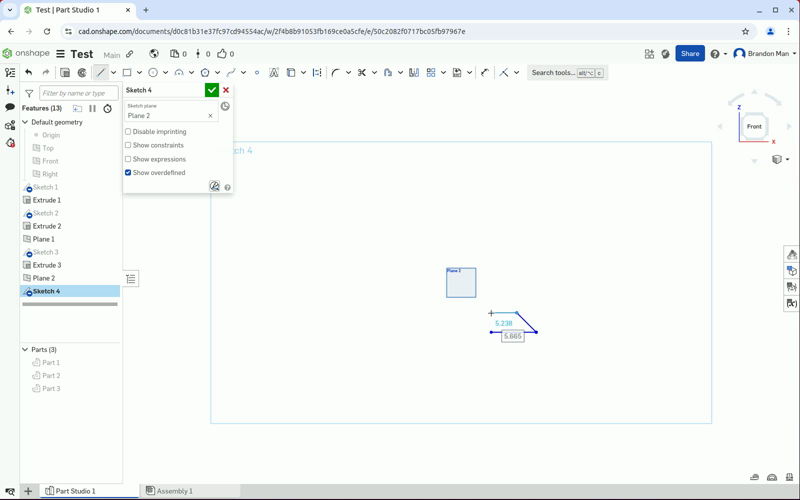
mouse_move(521, 312)
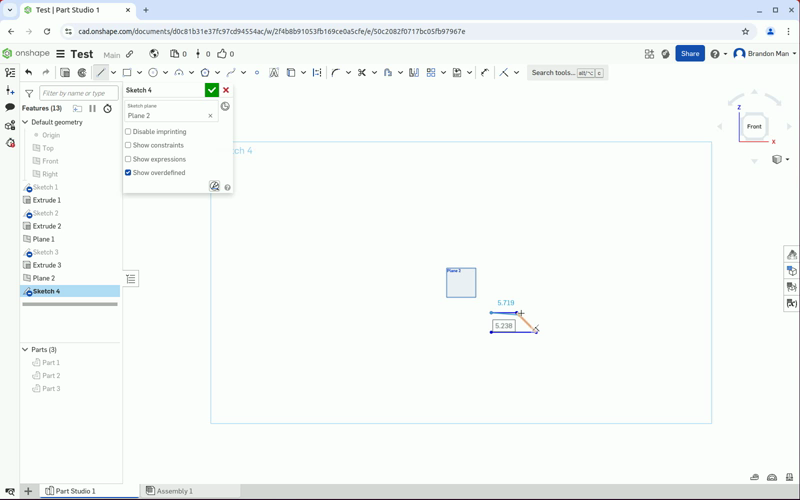
key_down(shift)
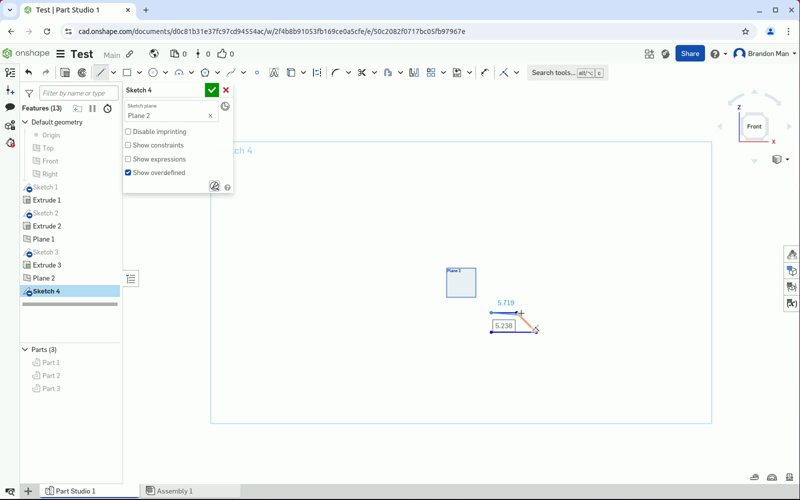
mouse_move(491, 332)
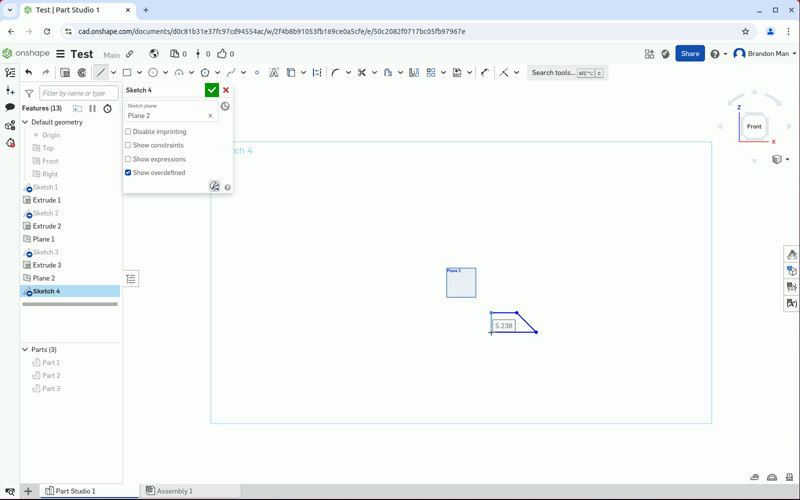
key_up(shift)
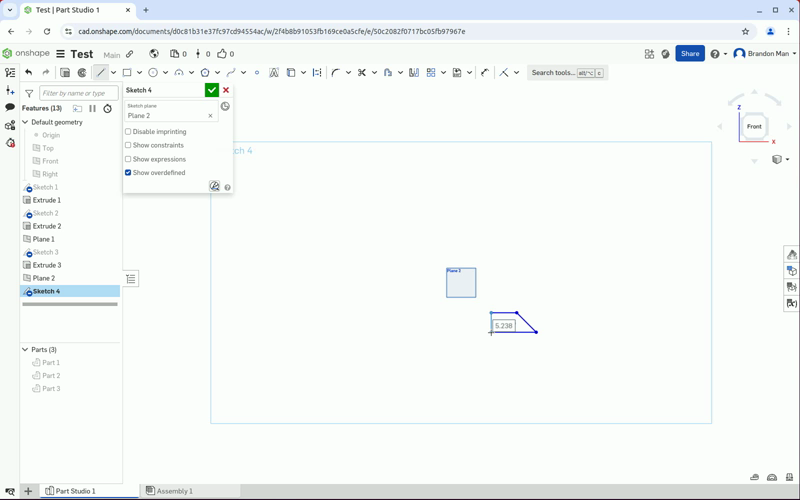
click(491, 332)
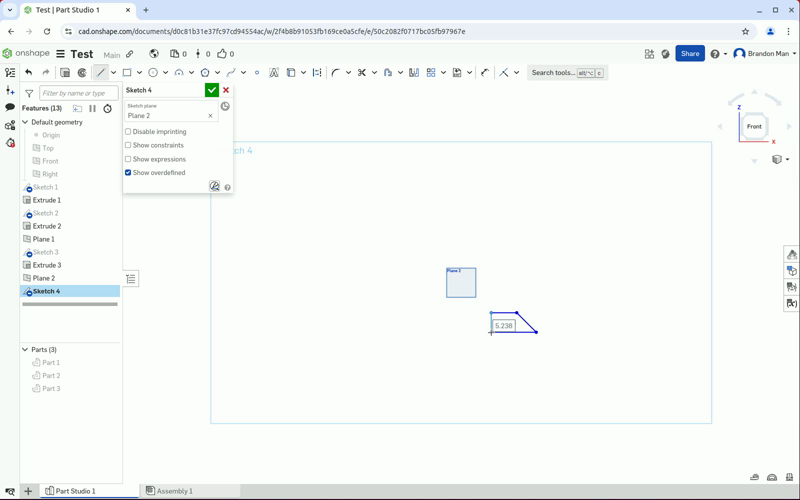
key(esc)
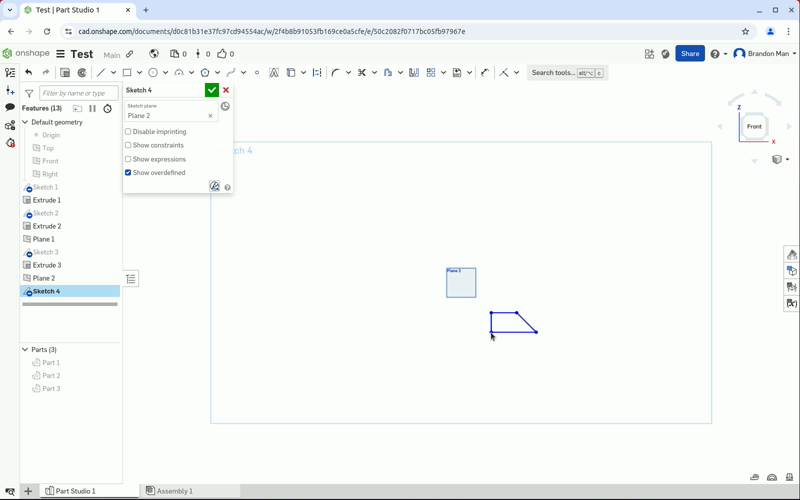
mouse_move(518, 318)
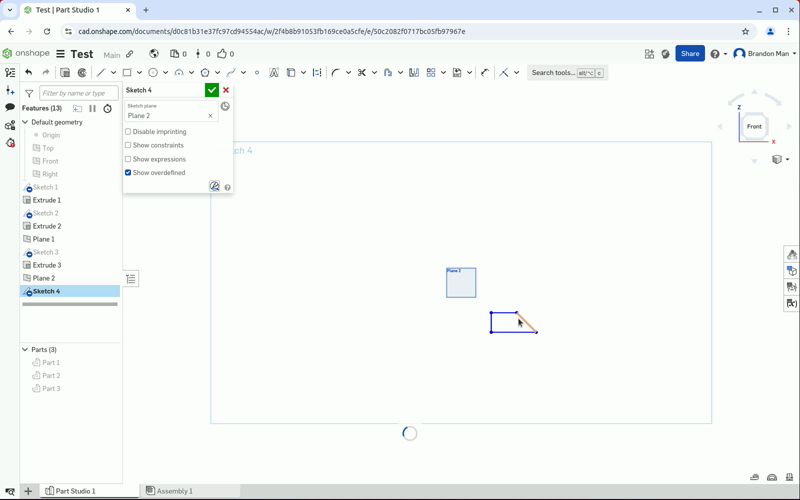
scroll(6)
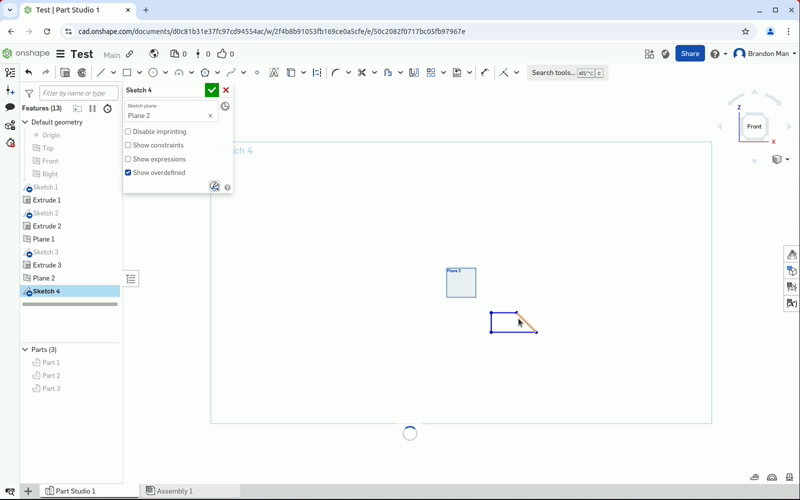
scroll(6)
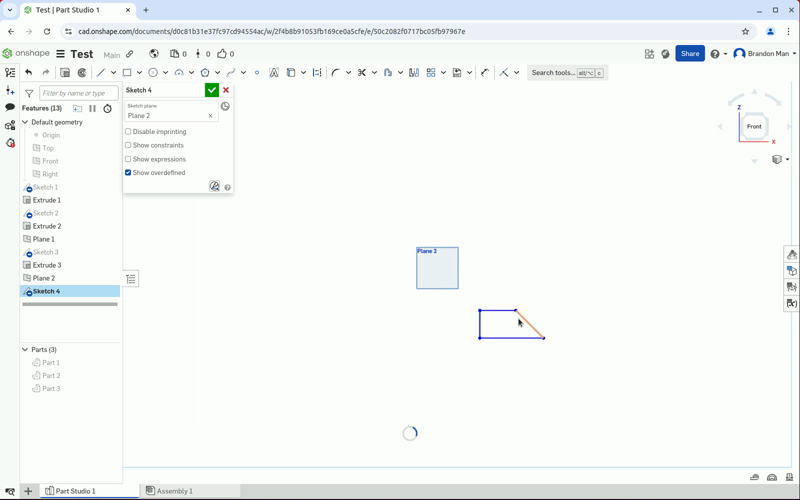
scroll(6)
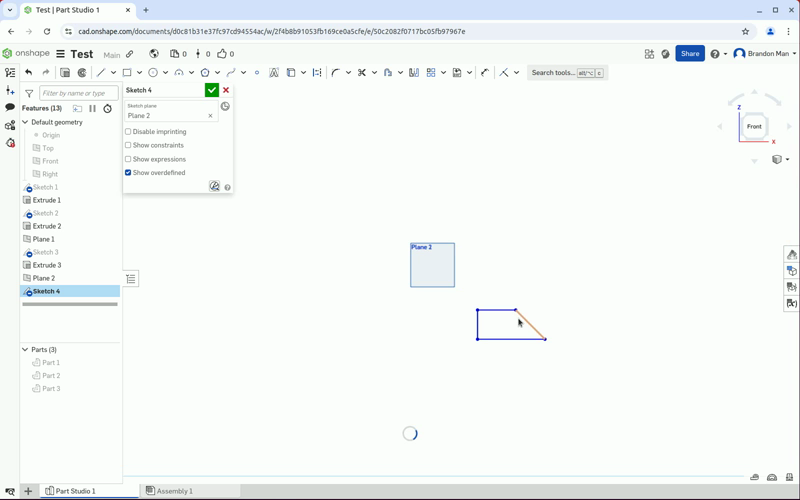
scroll(6)
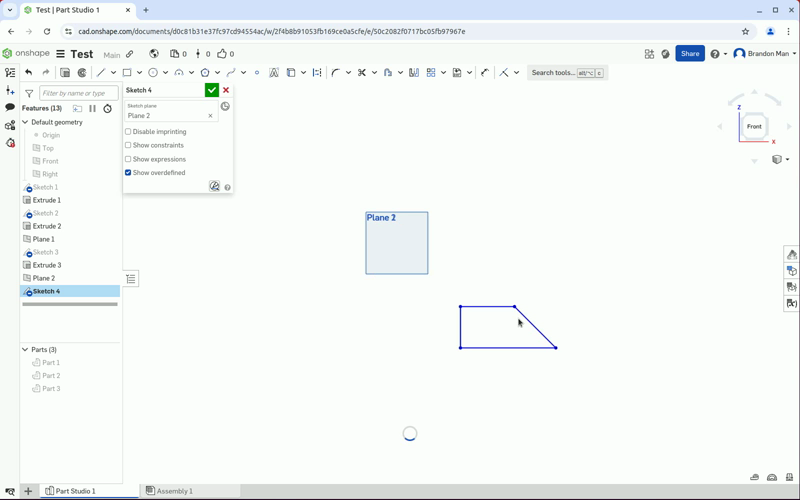
scroll(6)
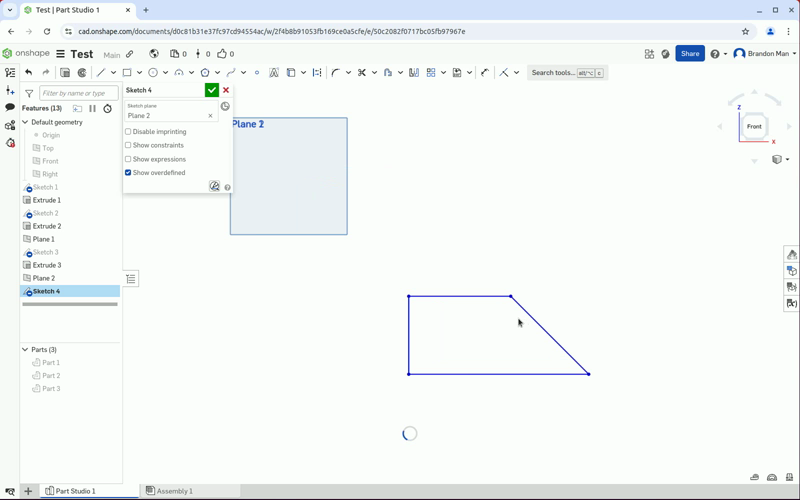
scroll(6)
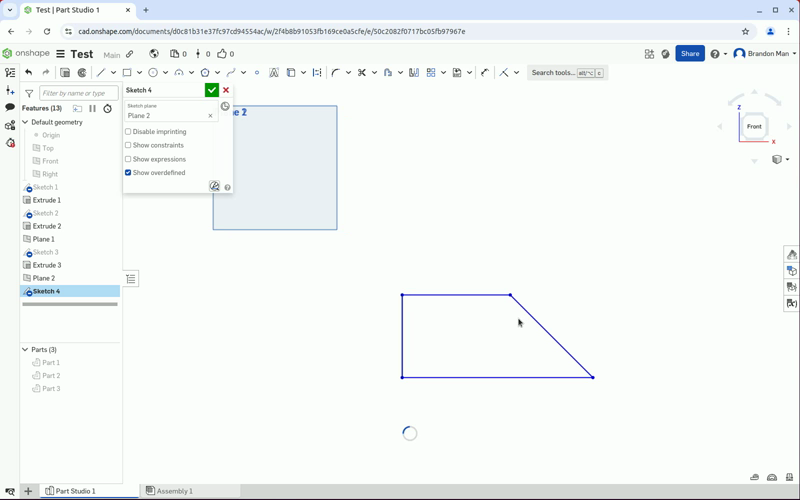
scroll(6)
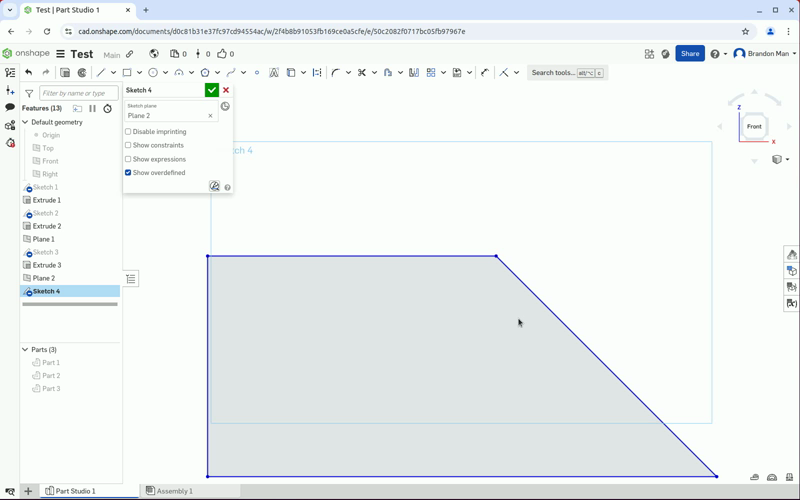
click(518, 318)
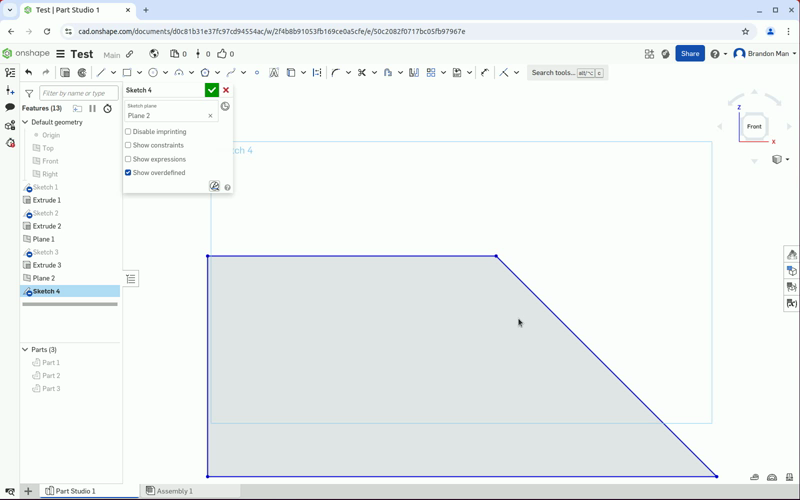
scroll(-6)
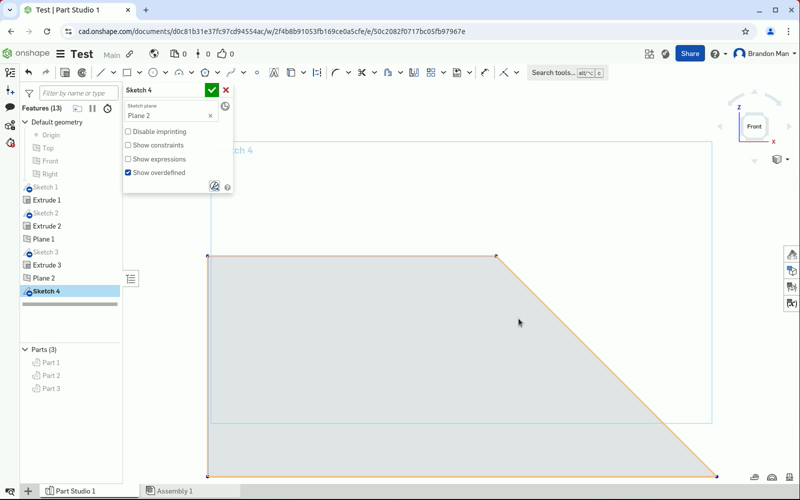
scroll(-6)
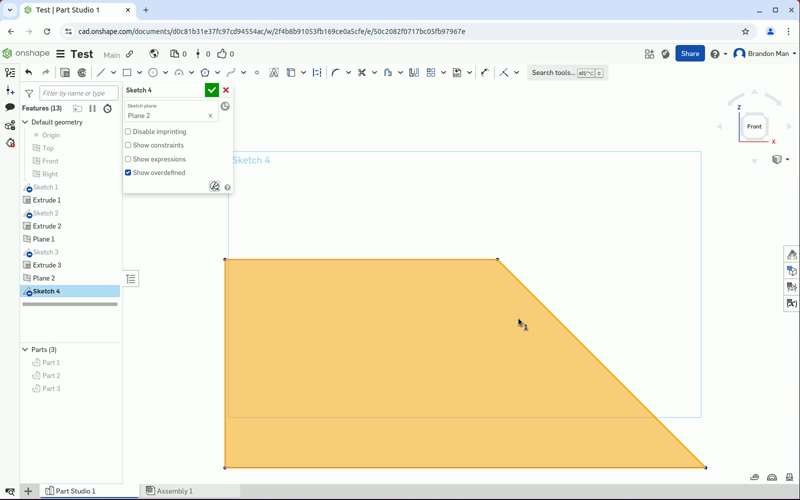
scroll(-6)
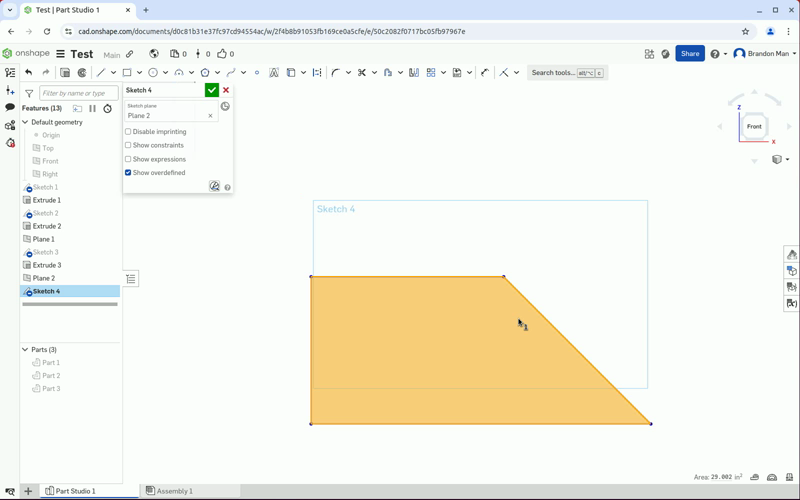
scroll(-6)
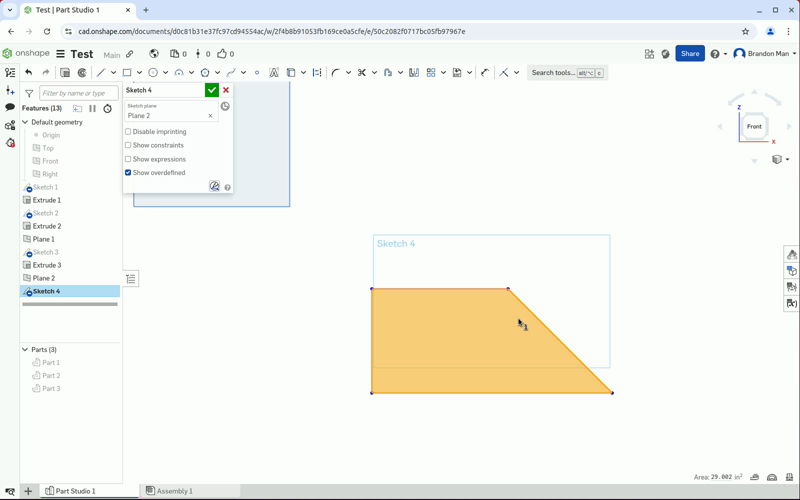
scroll(-6)
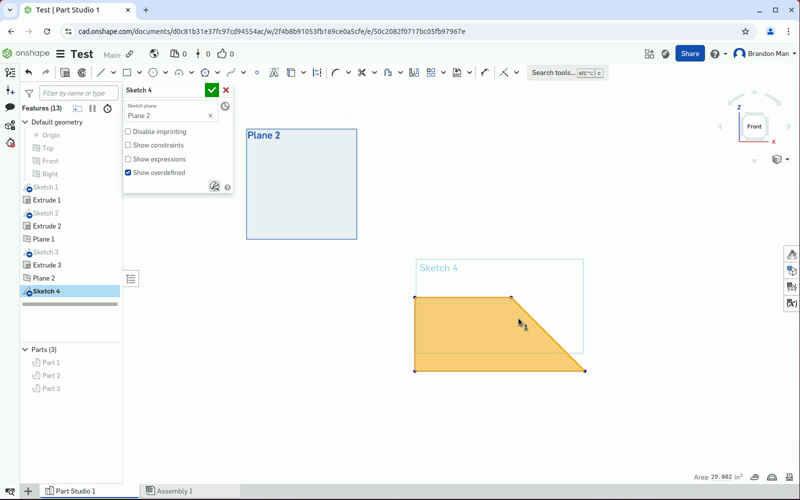
scroll(-6)
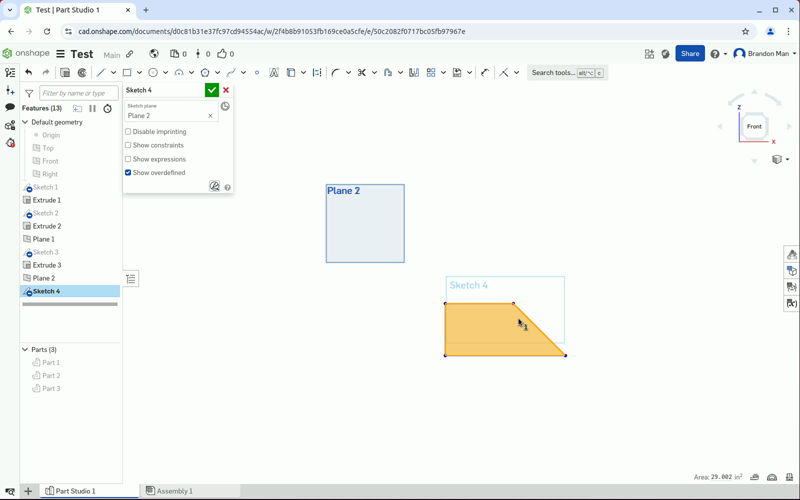
scroll(-6)
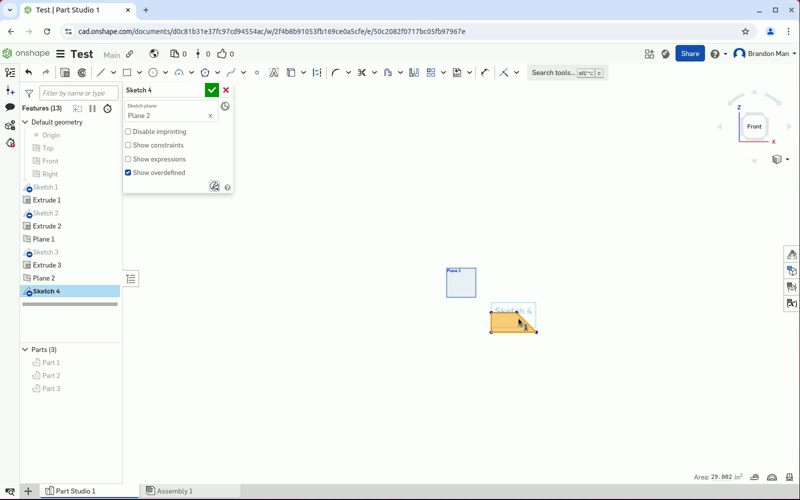
mouse_move(73, 352)
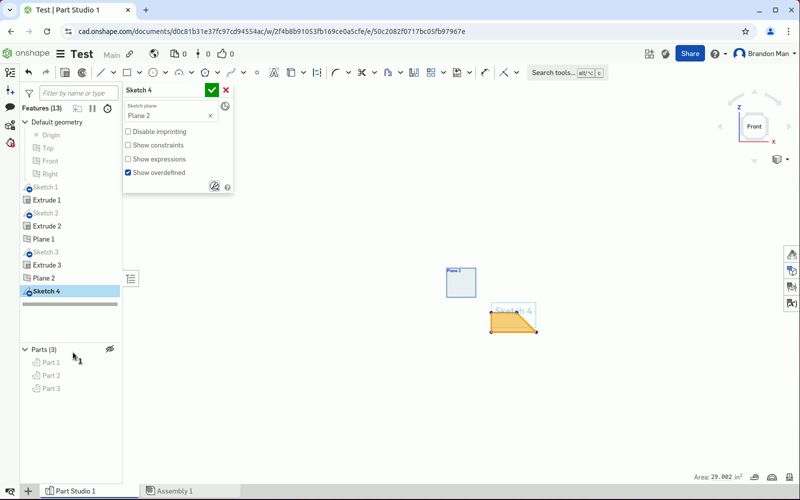
key(shift+y)
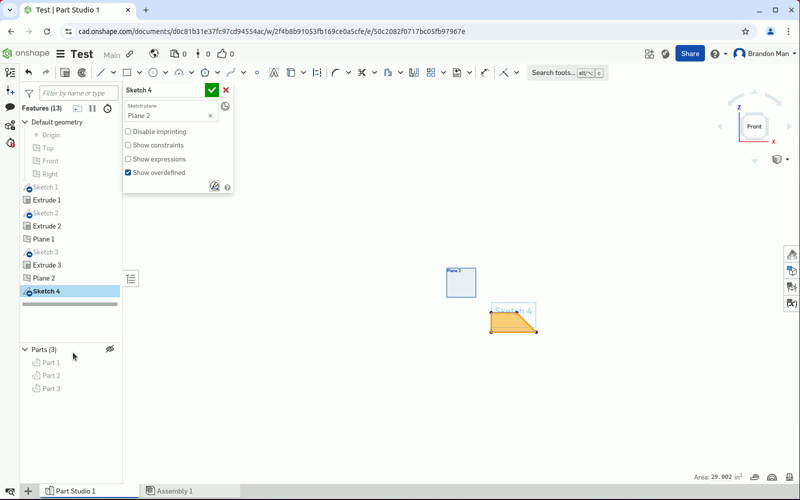
key(shift+e)
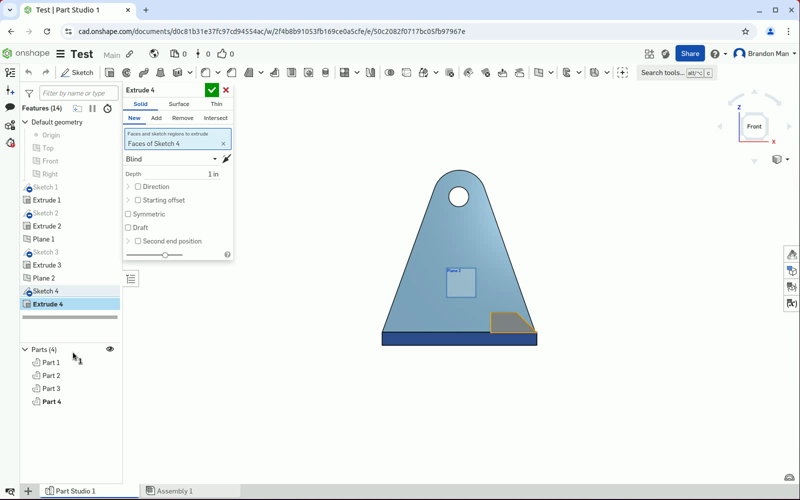
mouse_move(143, 106)
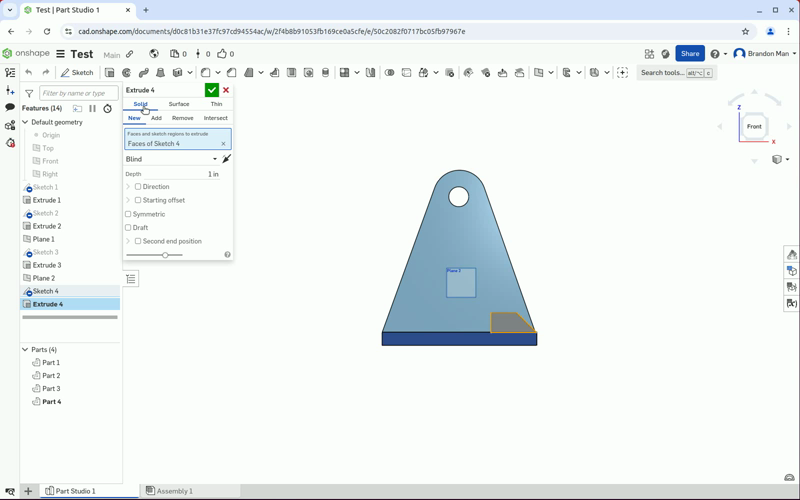
click(143, 106)
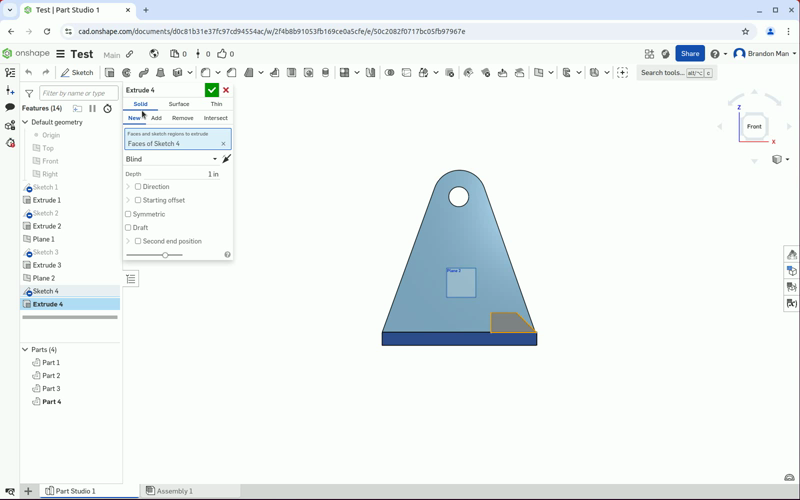
mouse_move(137, 120)
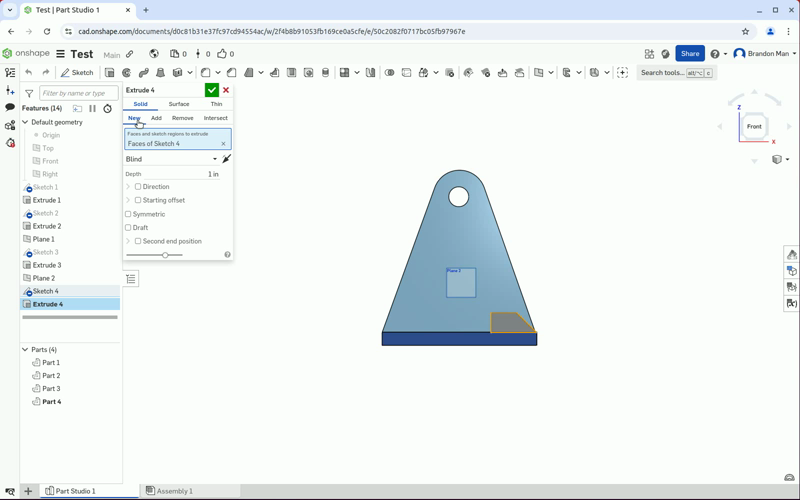
click(137, 120)
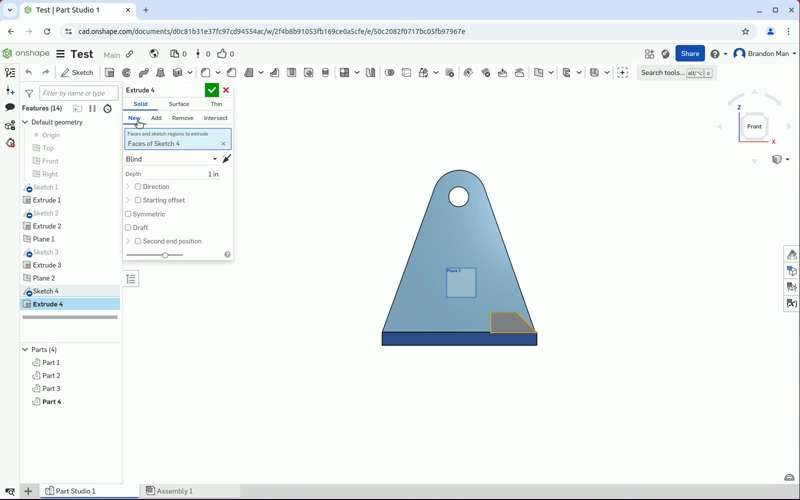
key(tab, 4)
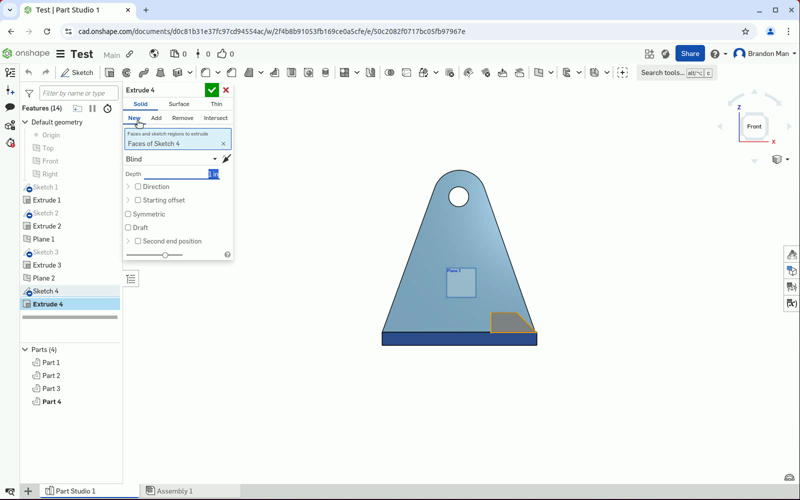
text(2.648)
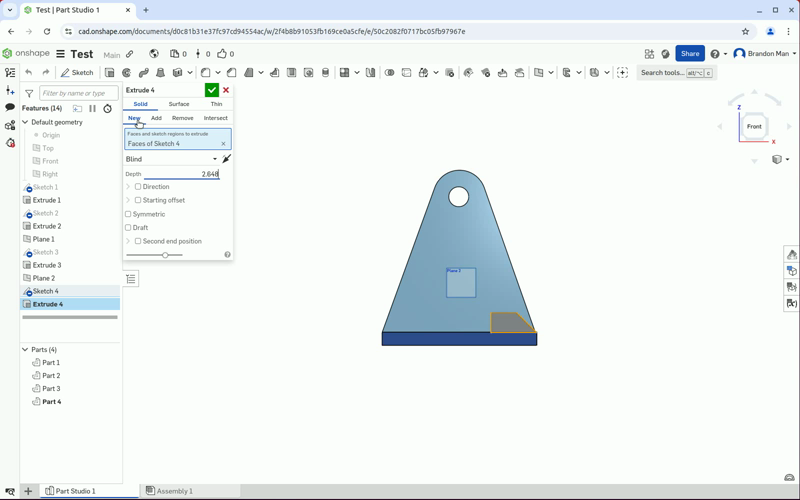
key(enter)
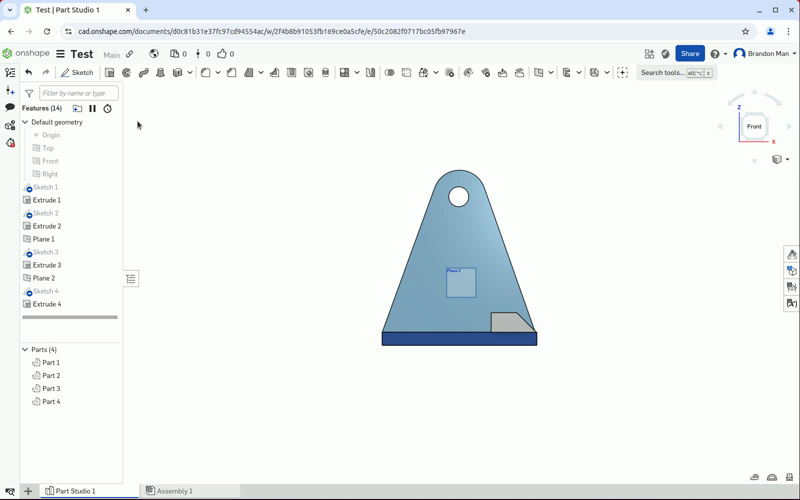
key(shift+h)
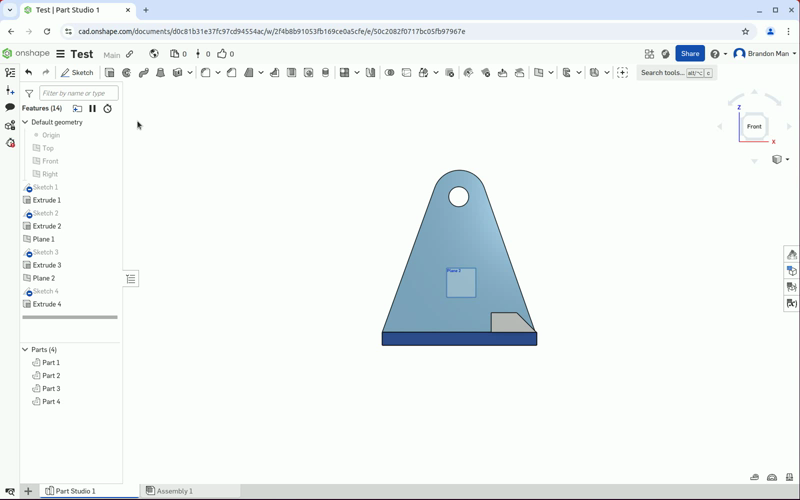
key(shift+h)
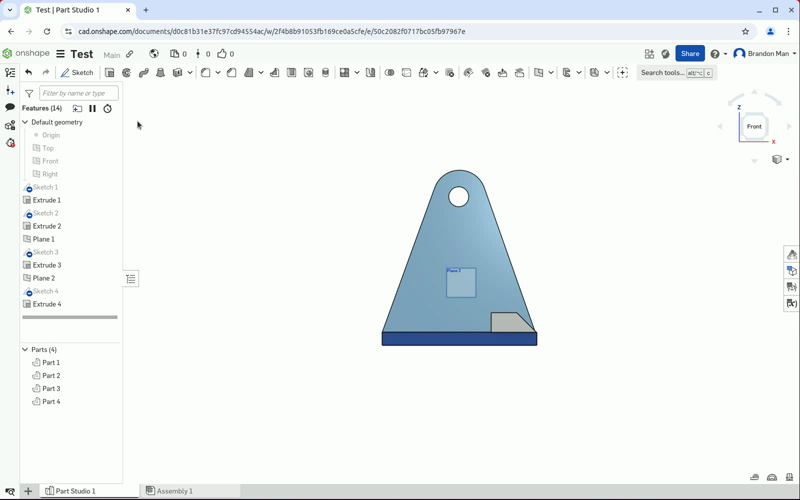
mouse_move(73, 189)
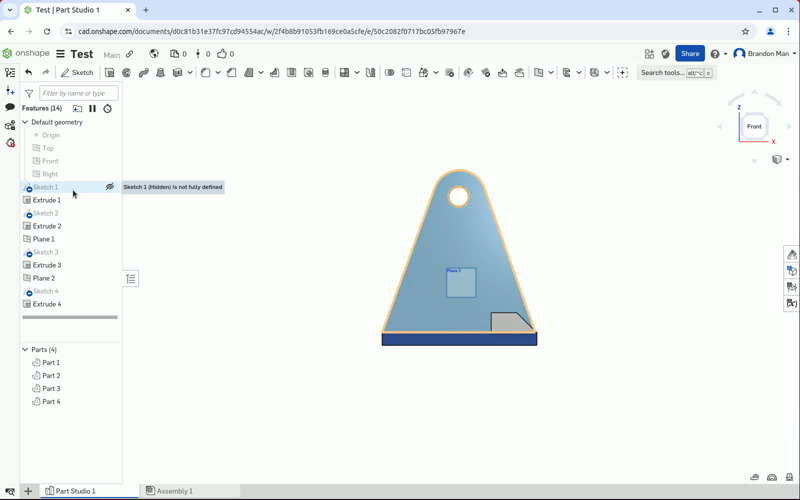
click(73, 189)
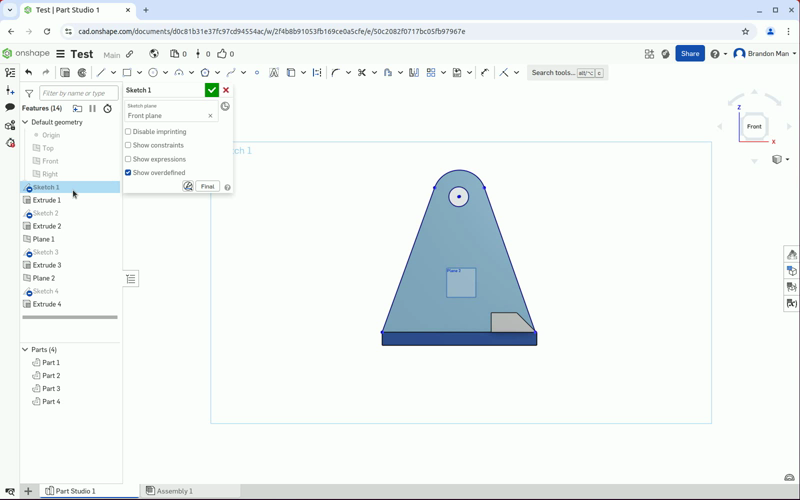
mouse_move(229, 92)
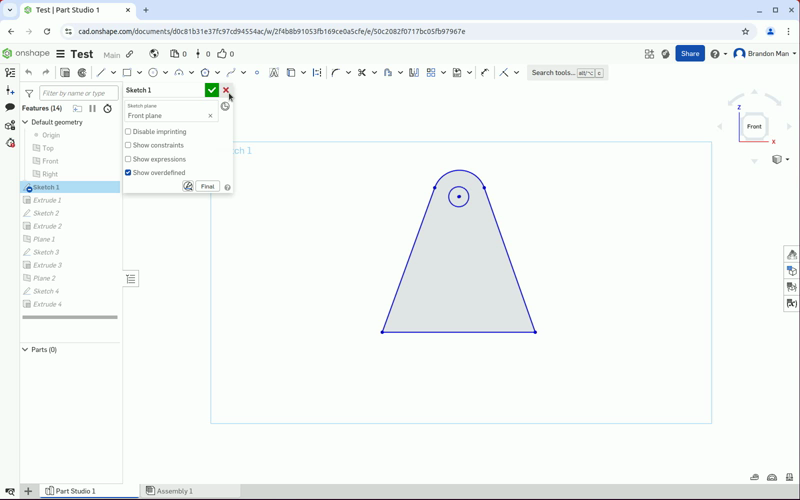
click(229, 92)
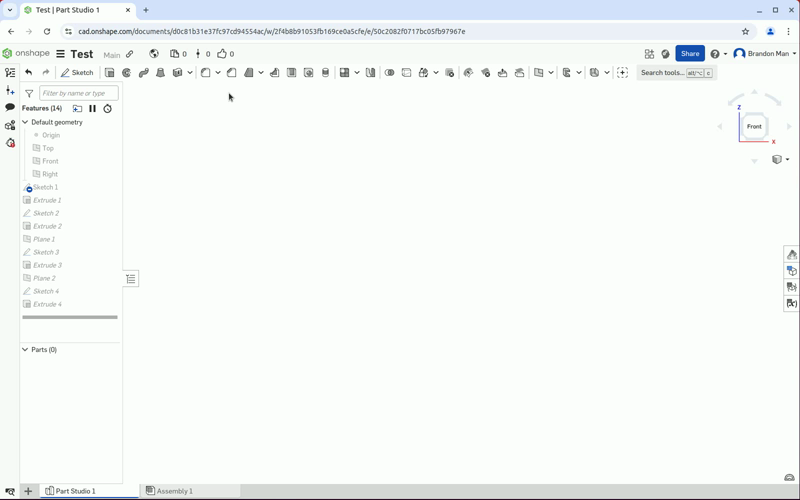
key(shift+s)
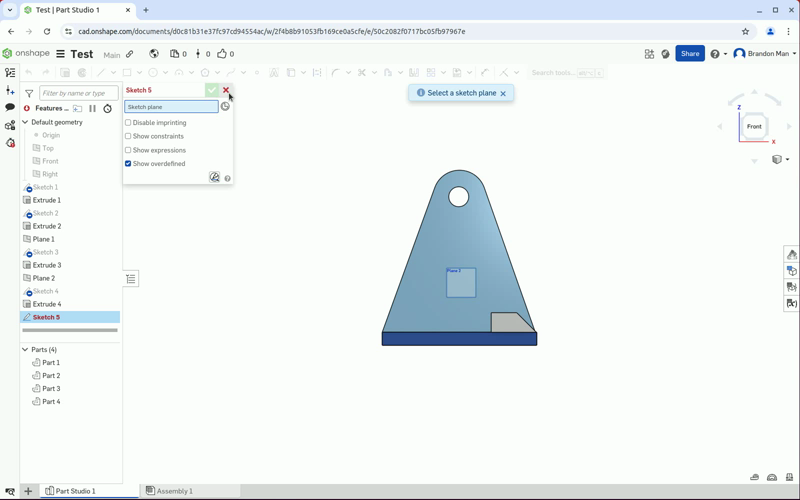
mouse_move(73, 280)
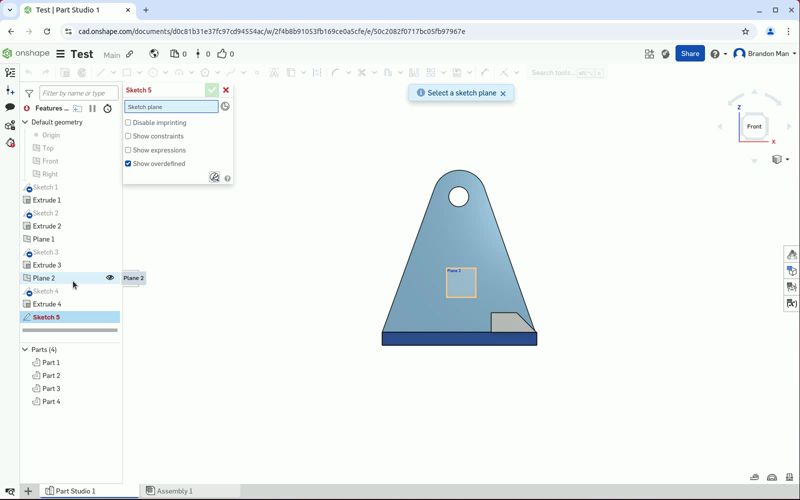
click(73, 280)
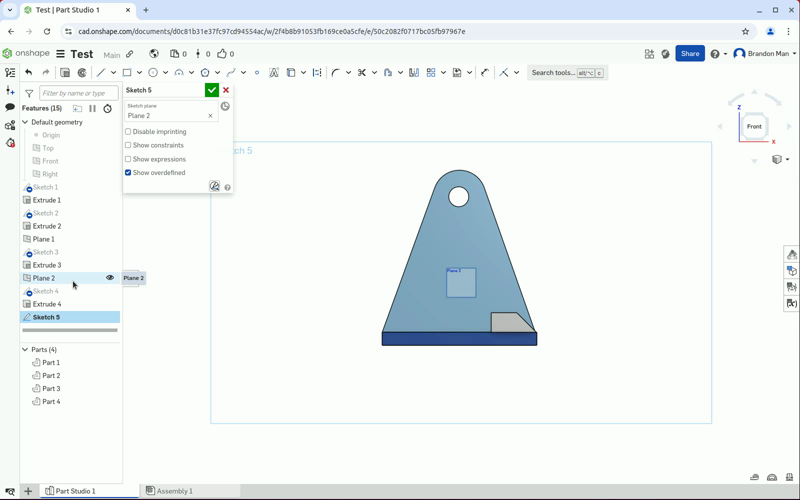
mouse_move(73, 352)
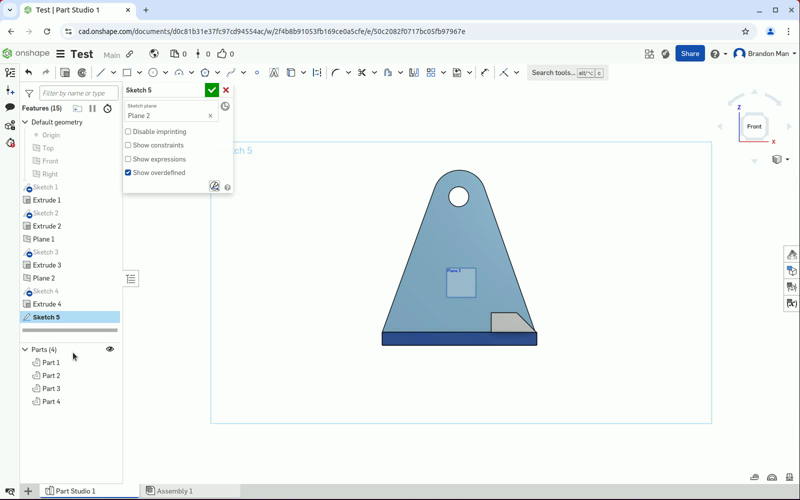
key(y)
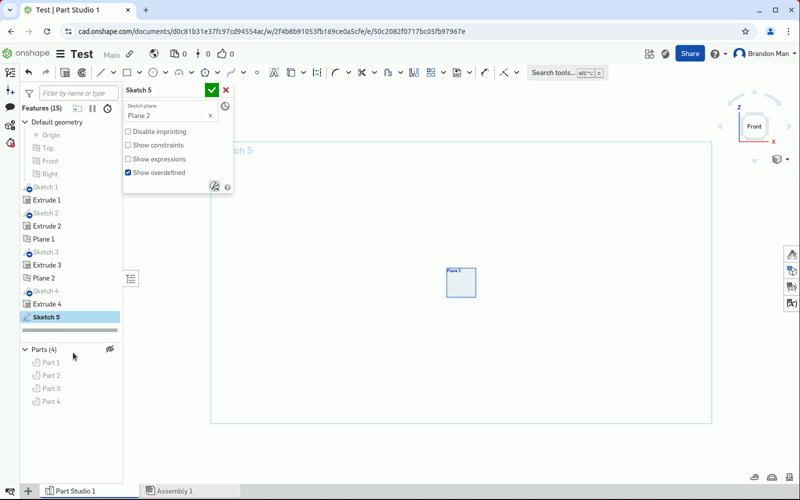
key(l)
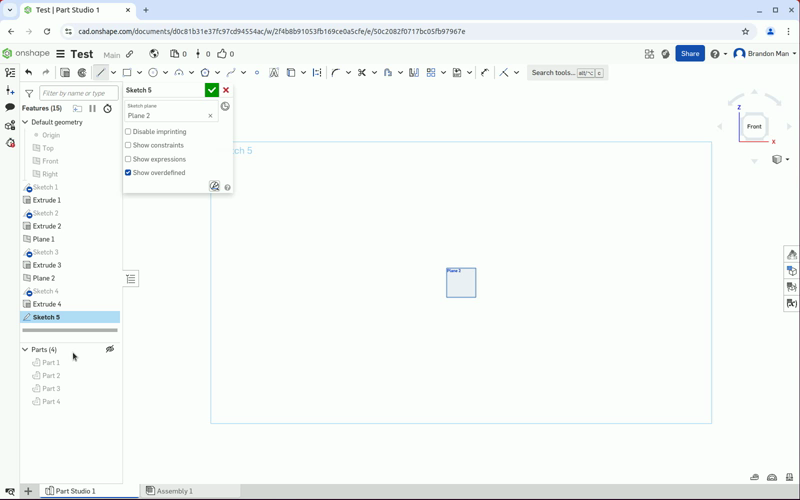
key_down(shift)
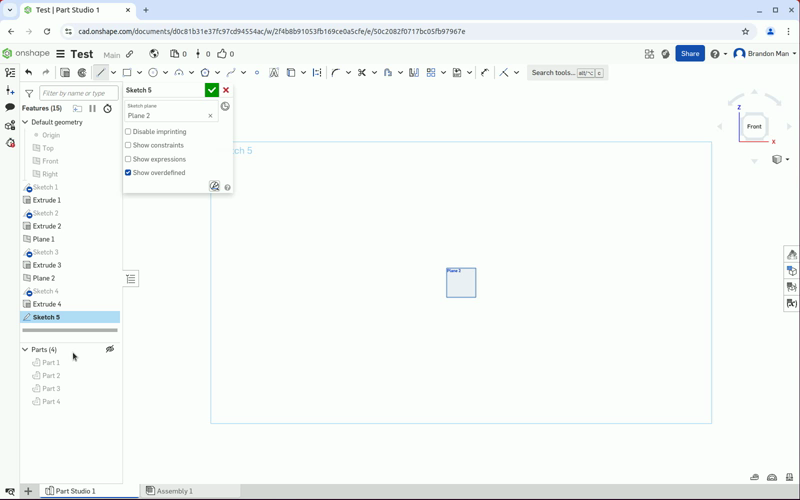
mouse_move(382, 345)
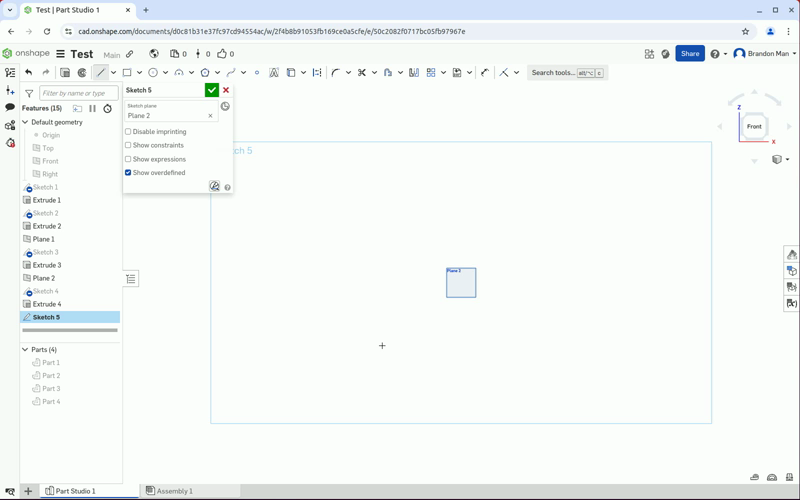
click(382, 345)
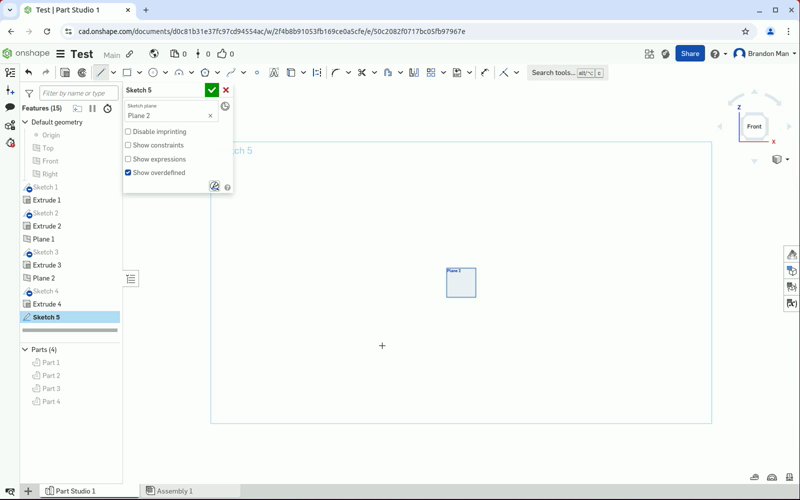
key_up(shift)
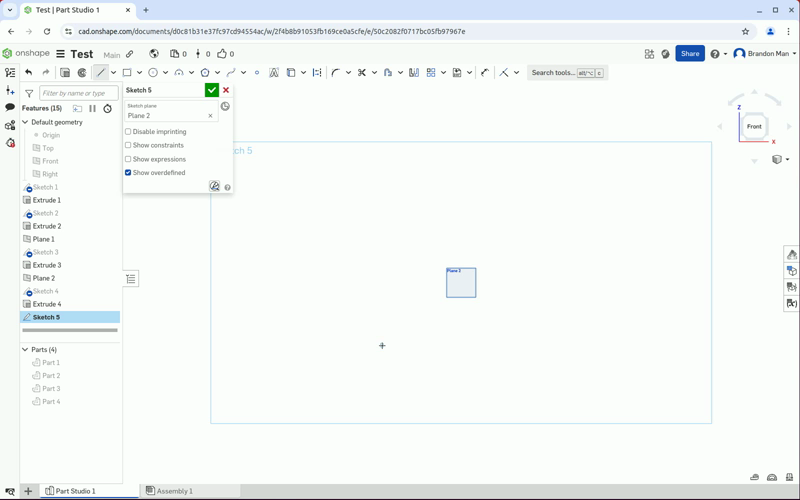
key_down(shift)
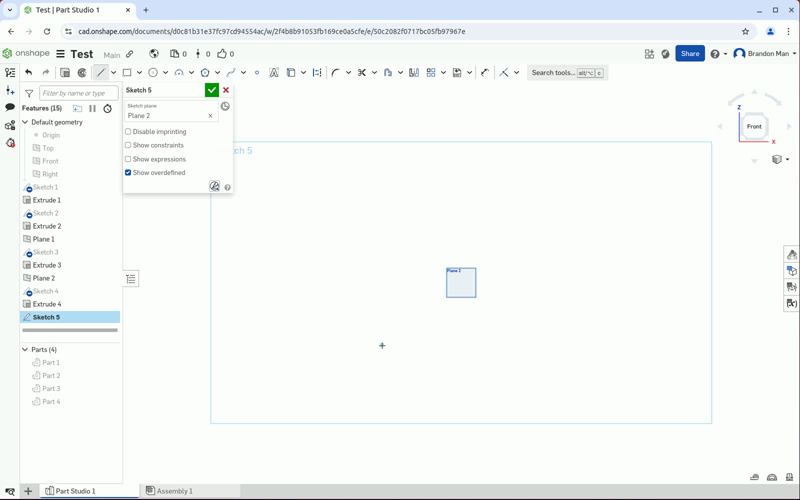
mouse_move(412, 345)
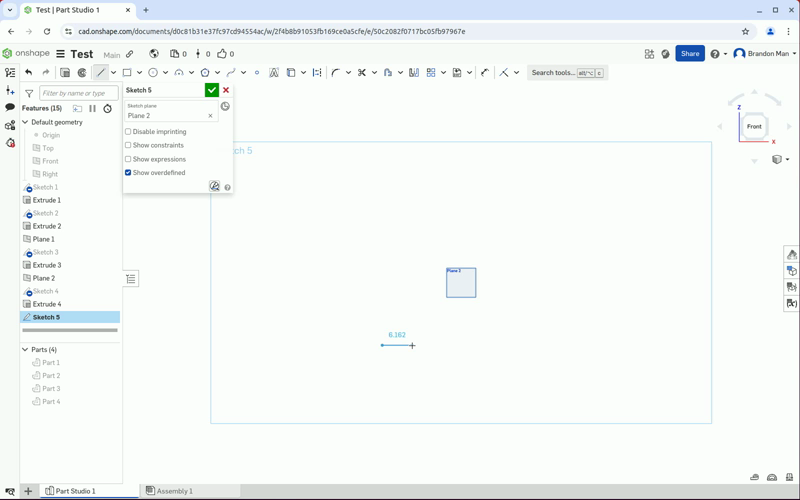
mouse_move(427, 345)
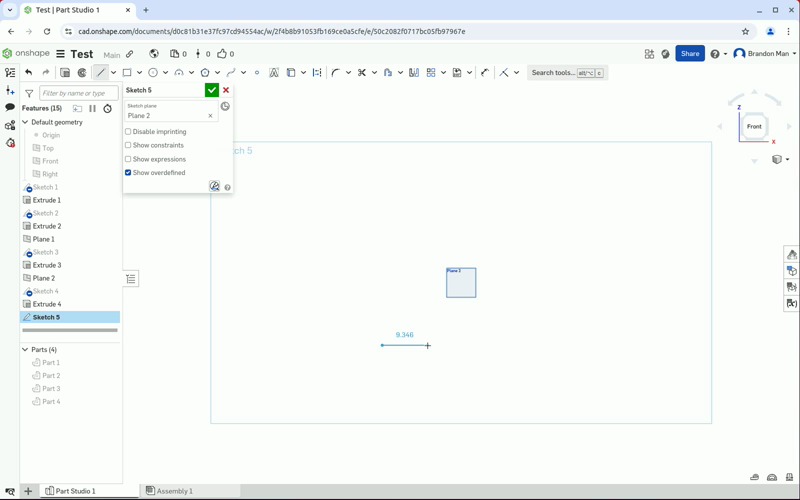
click(427, 345)
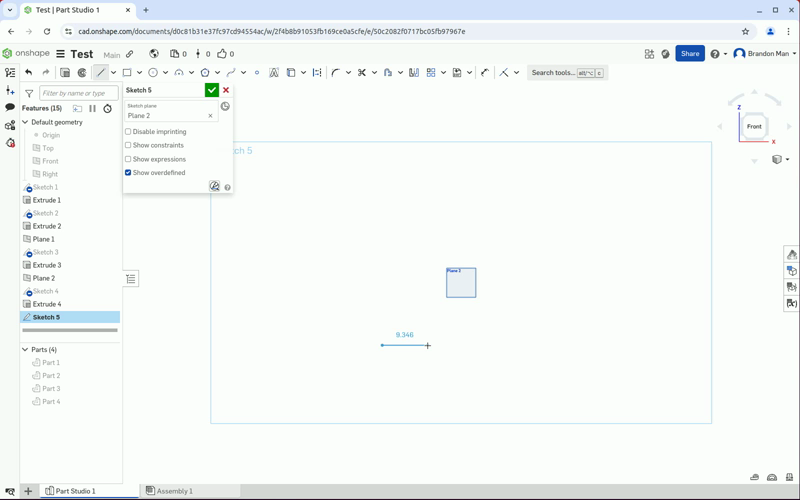
key_up(shift)
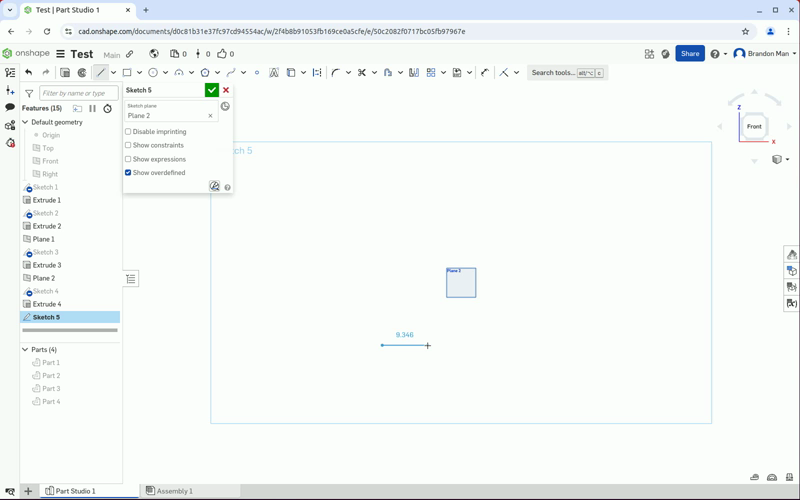
key_down(shift)
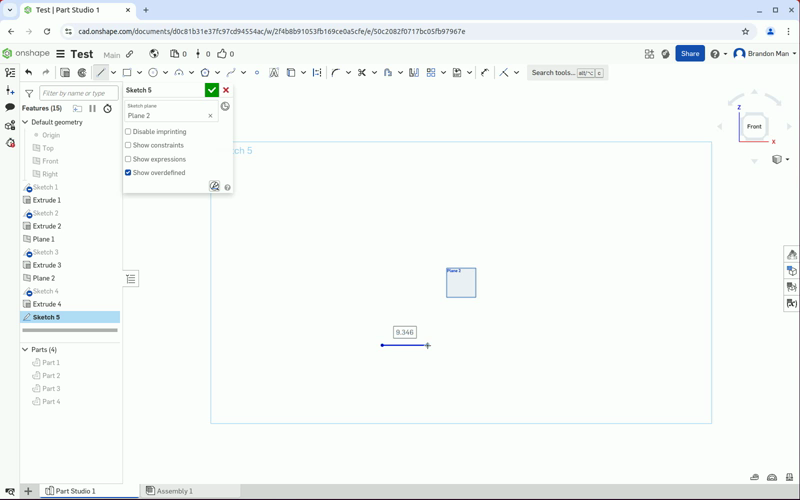
mouse_move(457, 345)
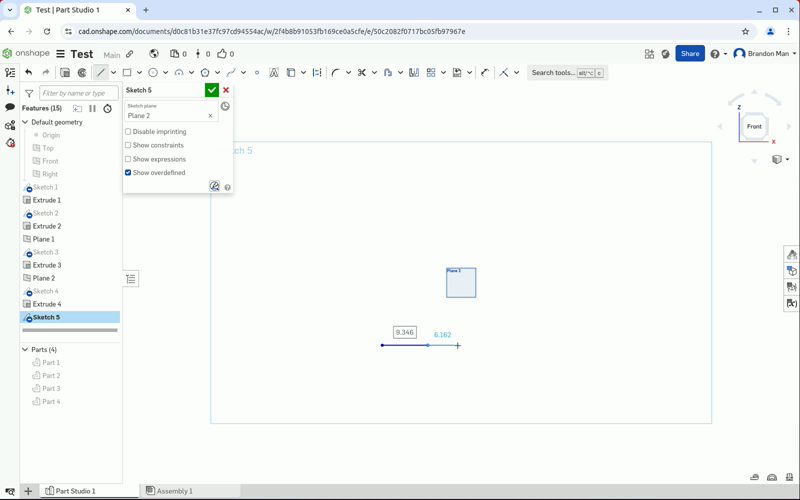
mouse_move(427, 332)
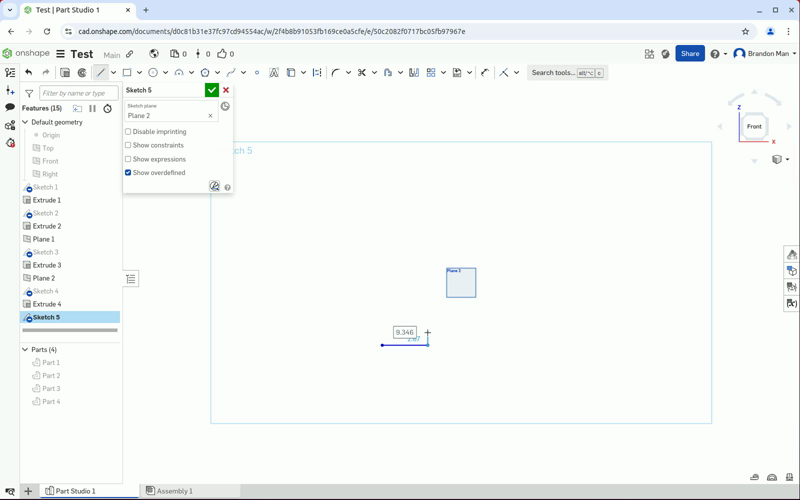
click(427, 332)
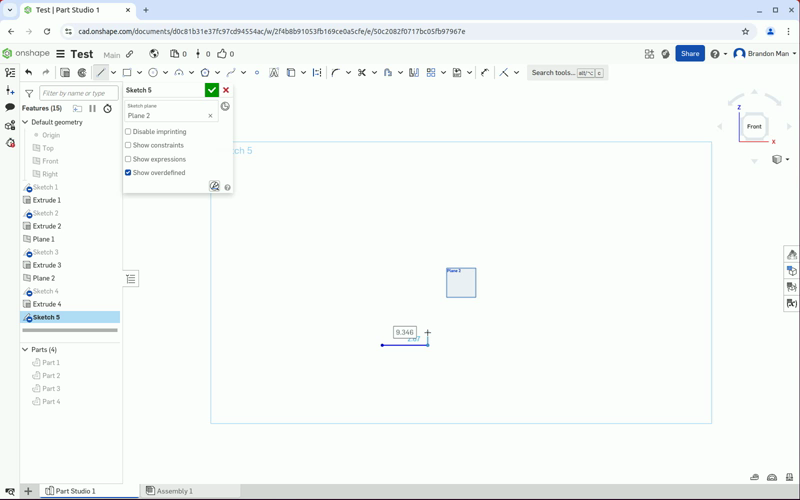
key_up(shift)
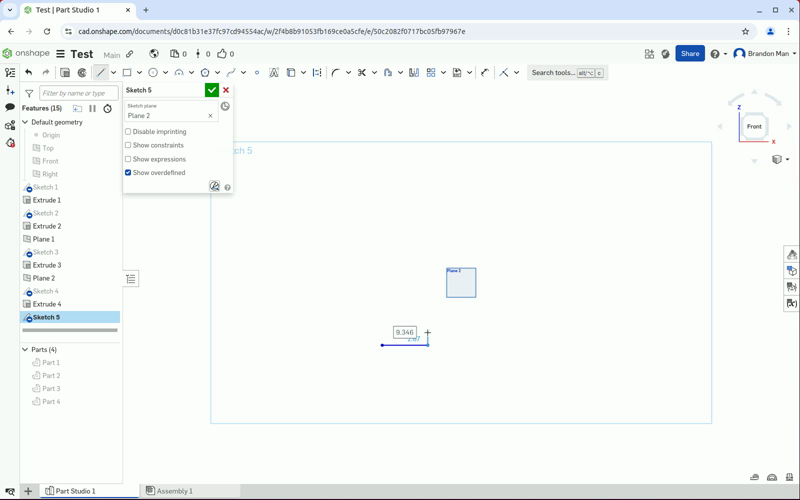
key_down(shift)
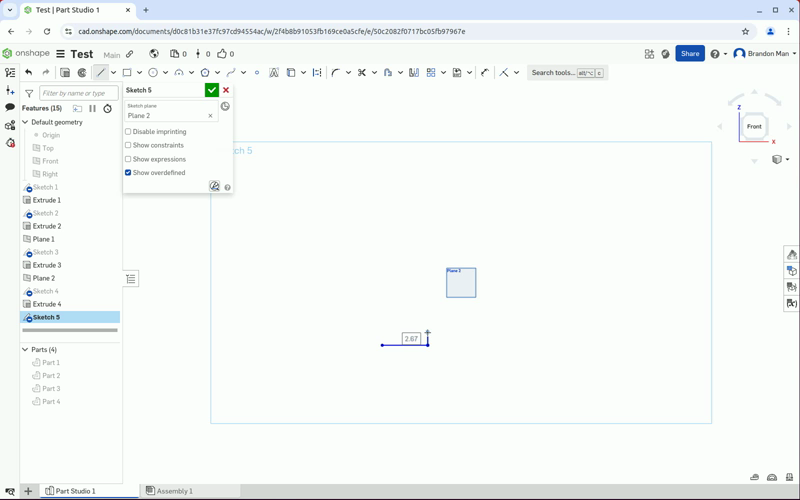
mouse_move(457, 332)
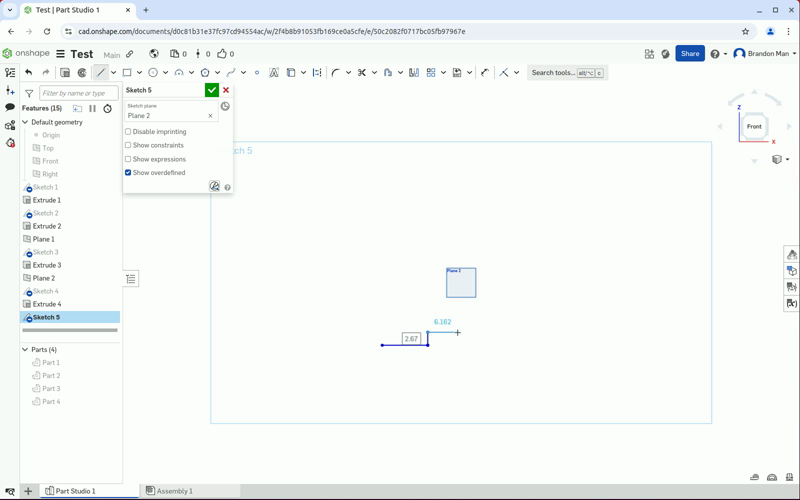
mouse_move(382, 332)
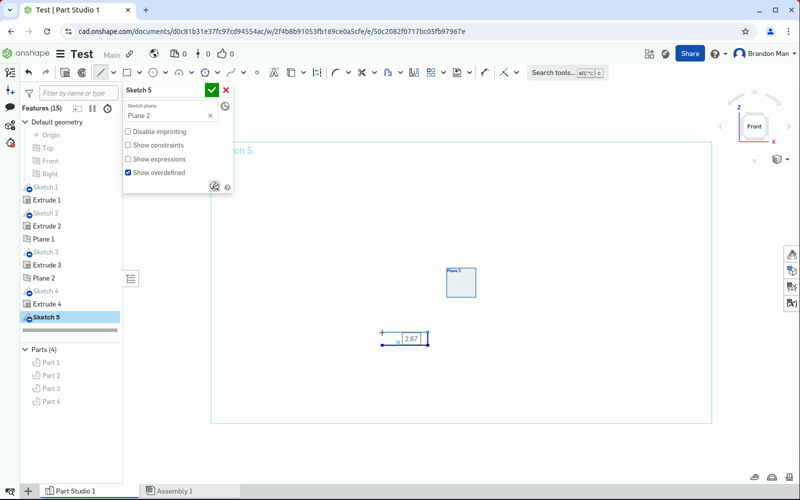
click(382, 332)
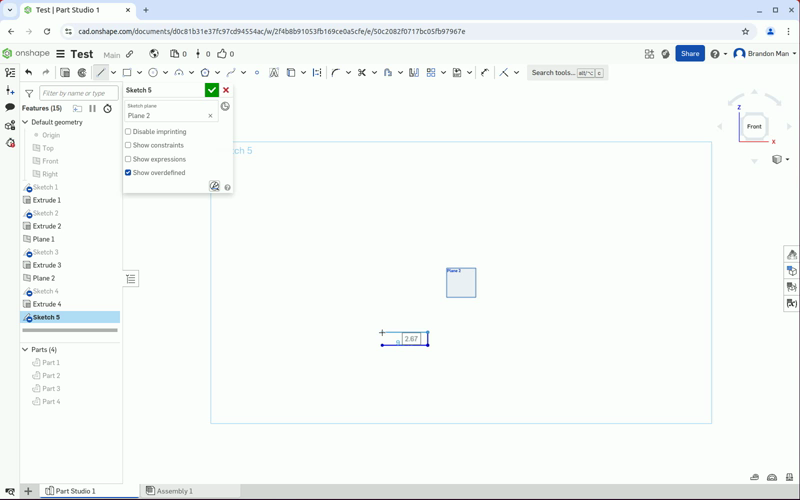
key_up(shift)
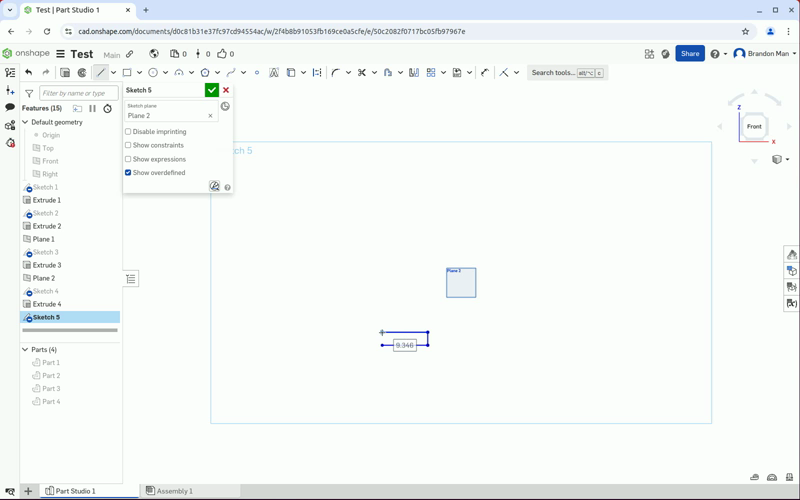
mouse_move(412, 332)
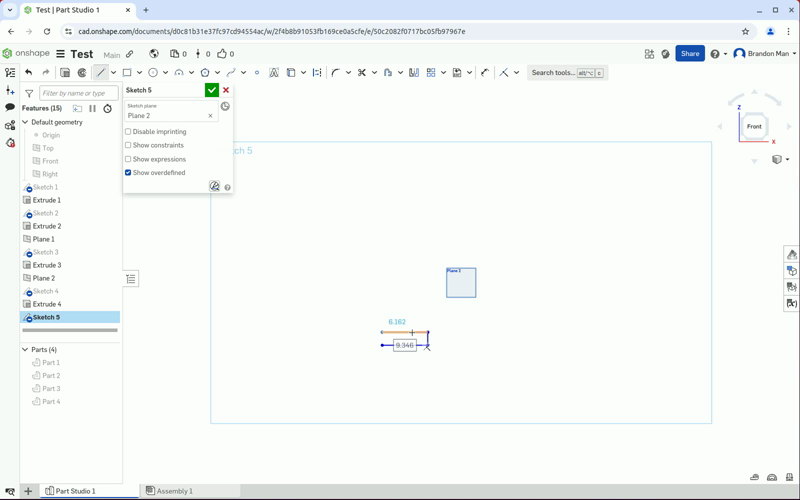
key_down(shift)
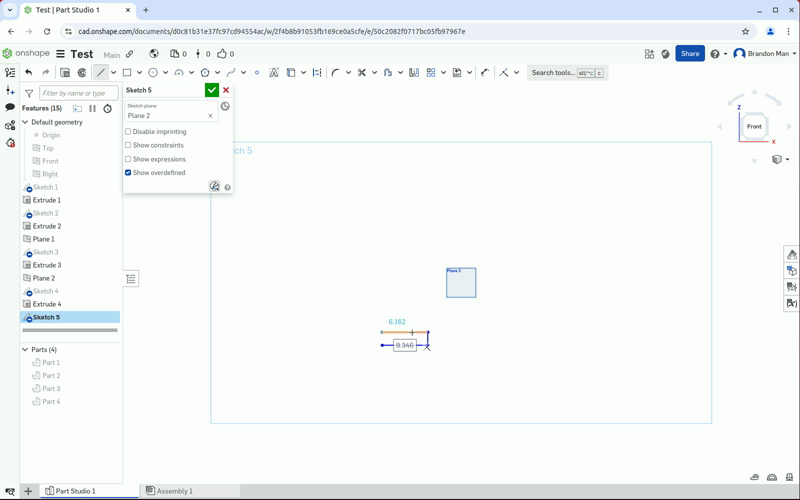
mouse_move(382, 345)
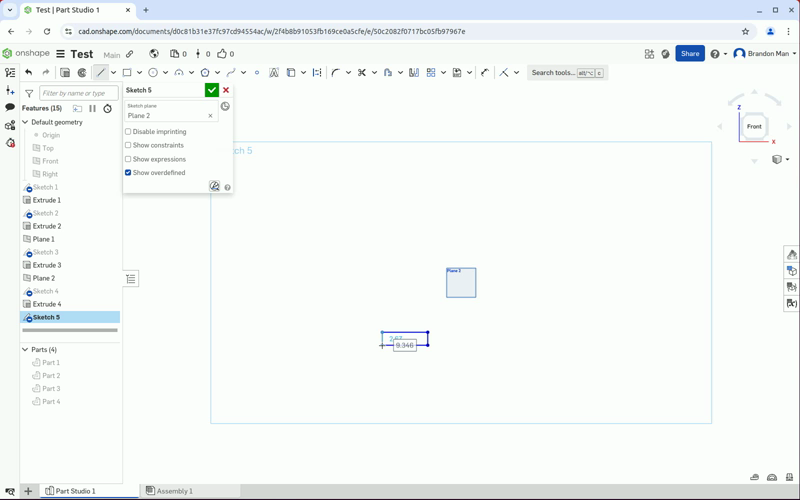
key_up(shift)
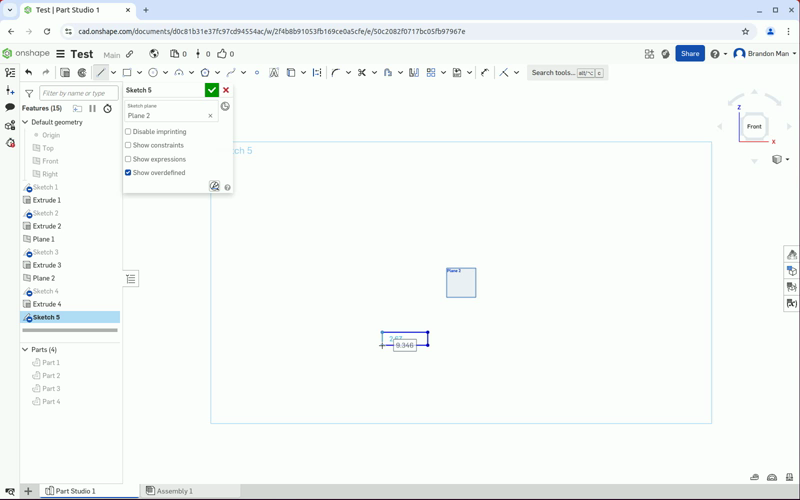
click(382, 345)
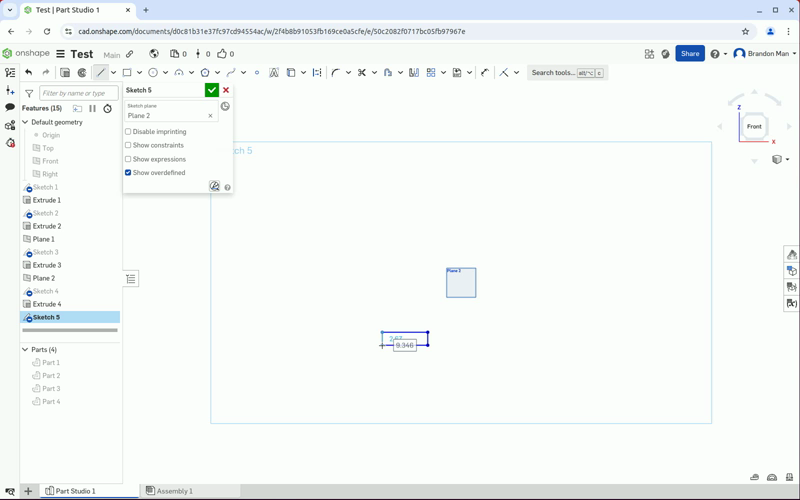
key(esc)
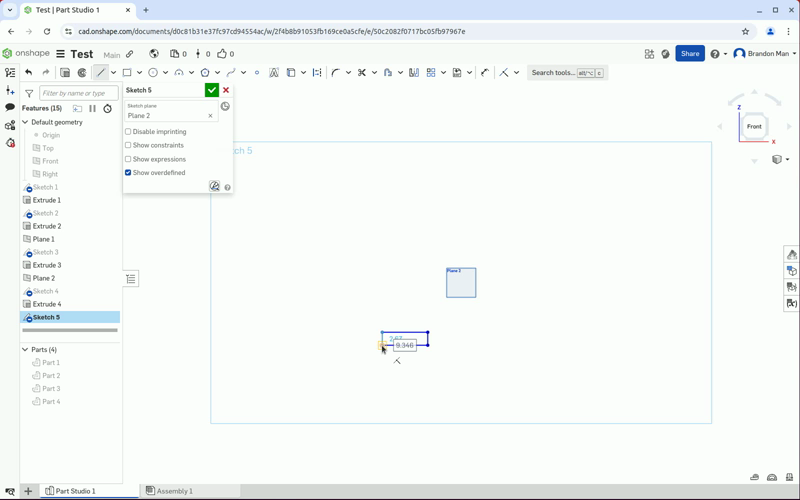
mouse_move(412, 337)
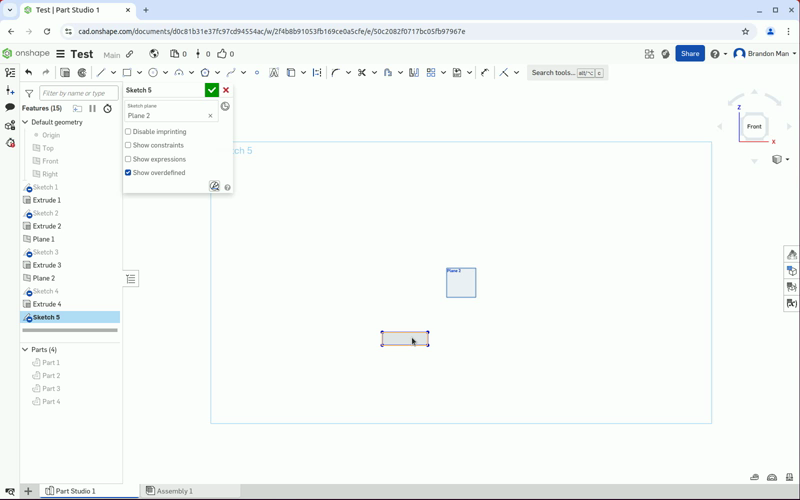
scroll(6)
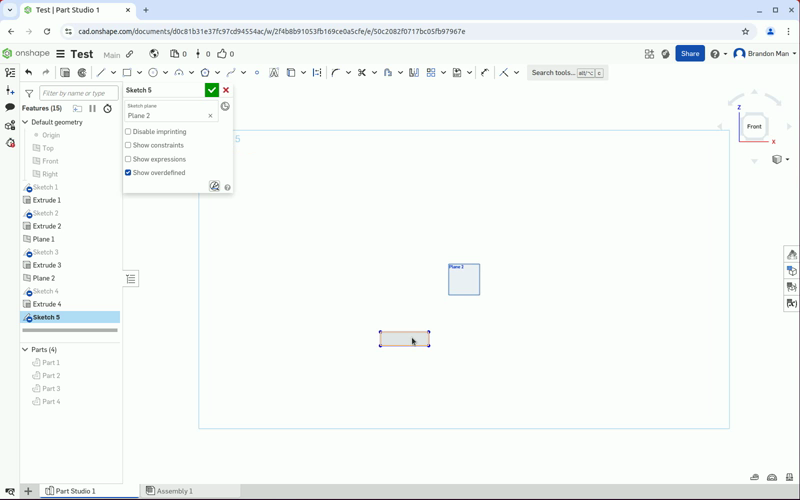
scroll(6)
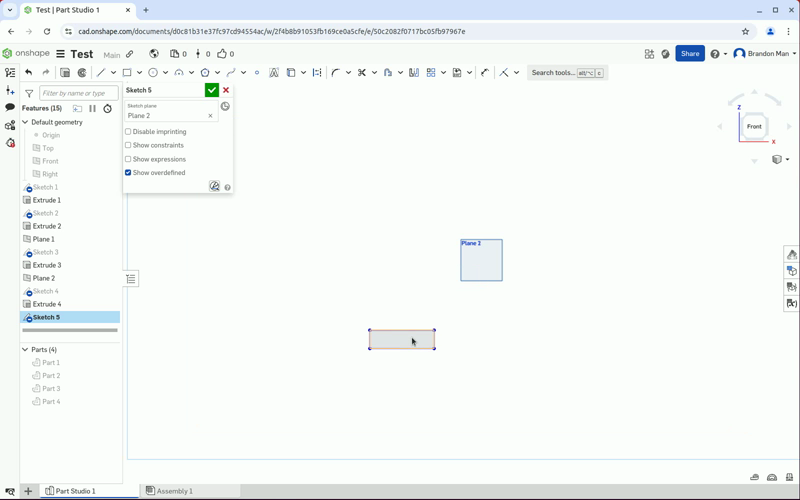
scroll(6)
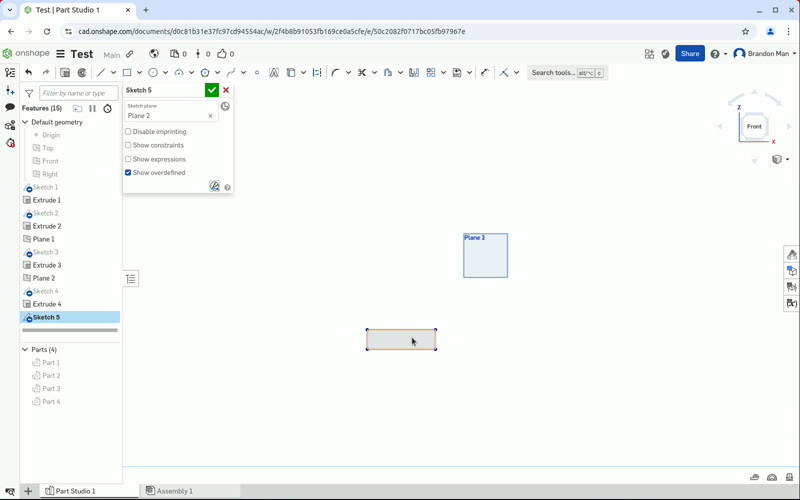
scroll(6)
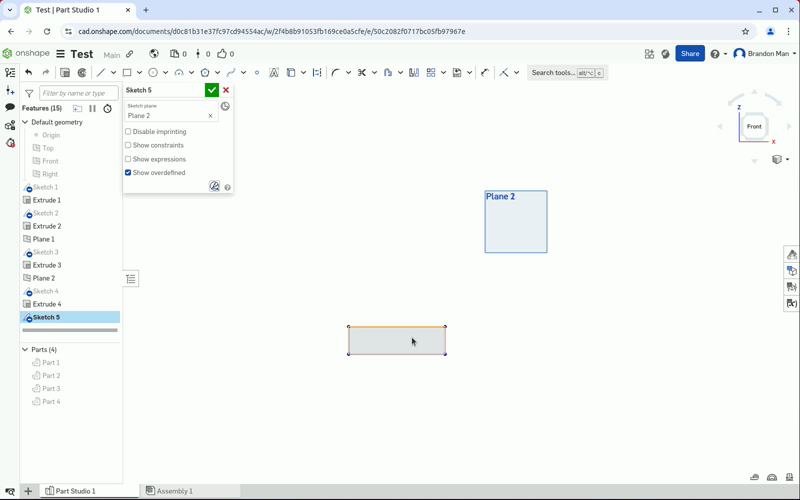
scroll(6)
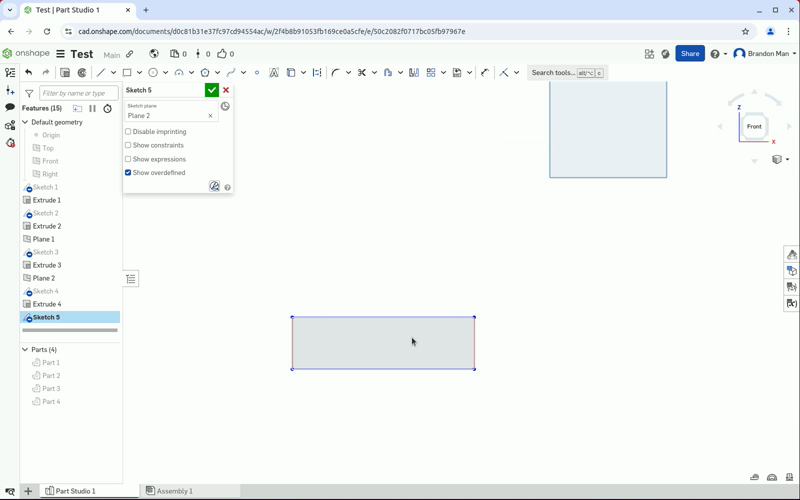
scroll(6)
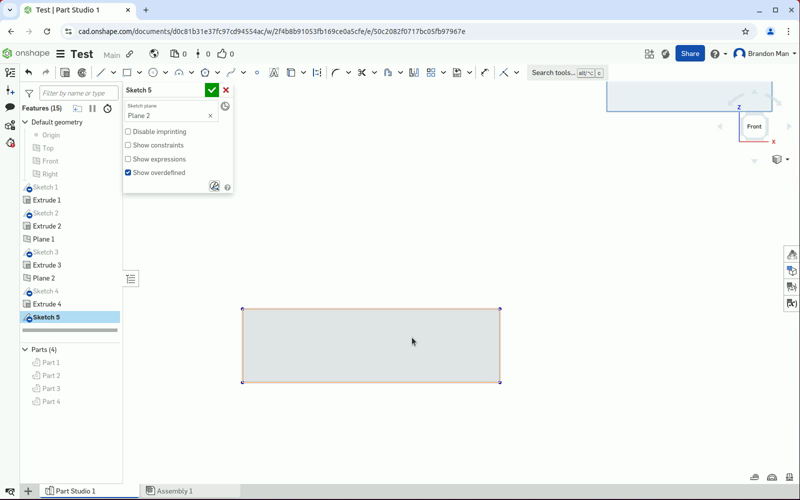
scroll(6)
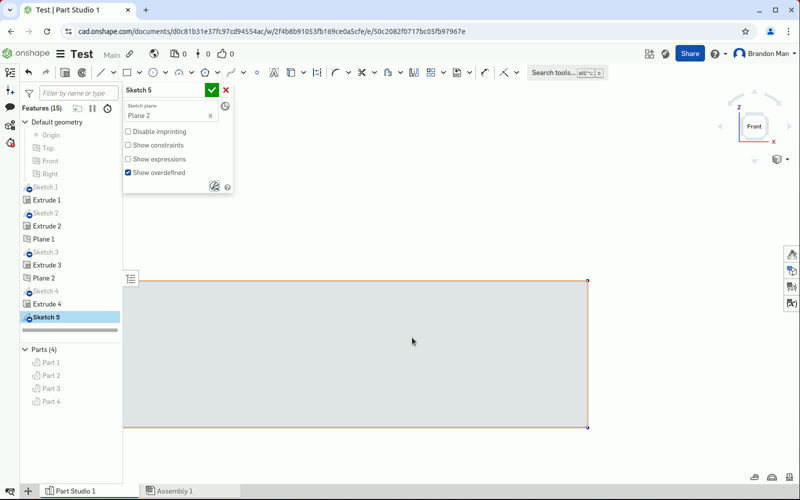
click(412, 337)
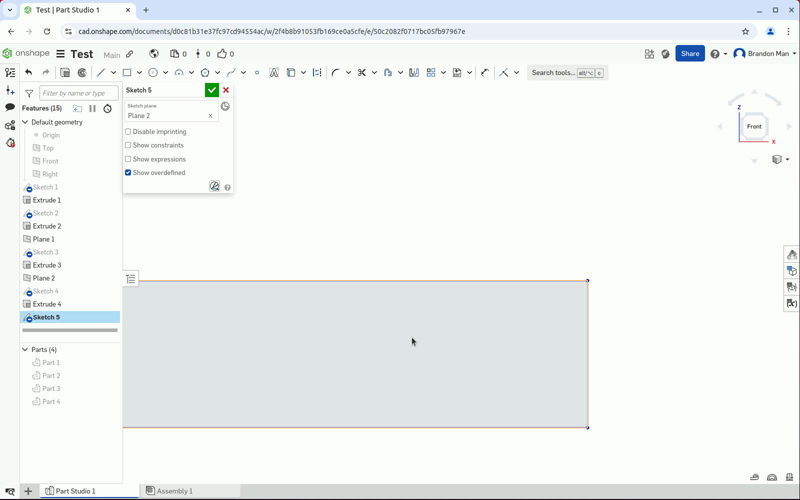
scroll(-6)
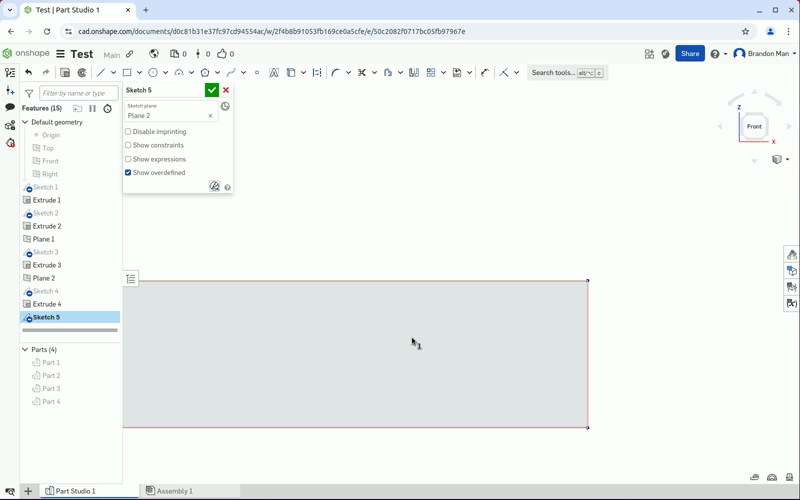
scroll(-6)
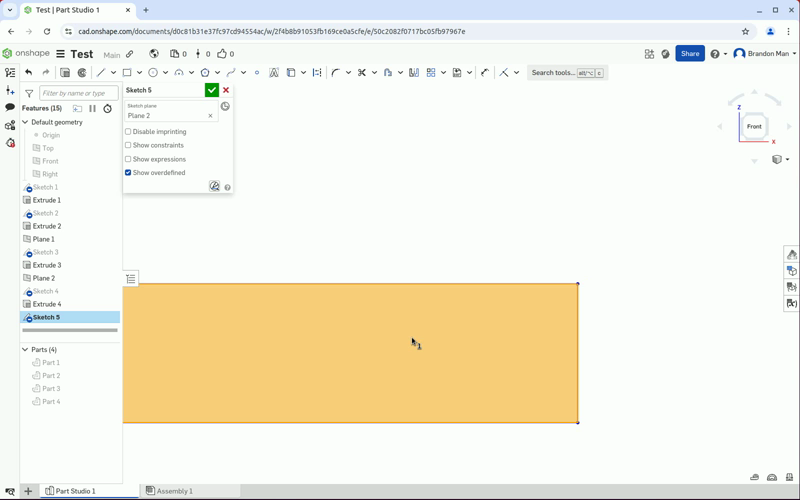
scroll(-6)
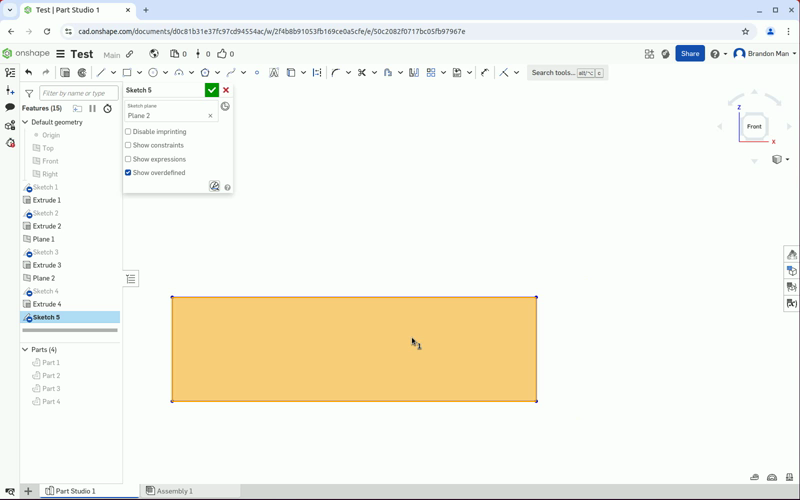
scroll(-6)
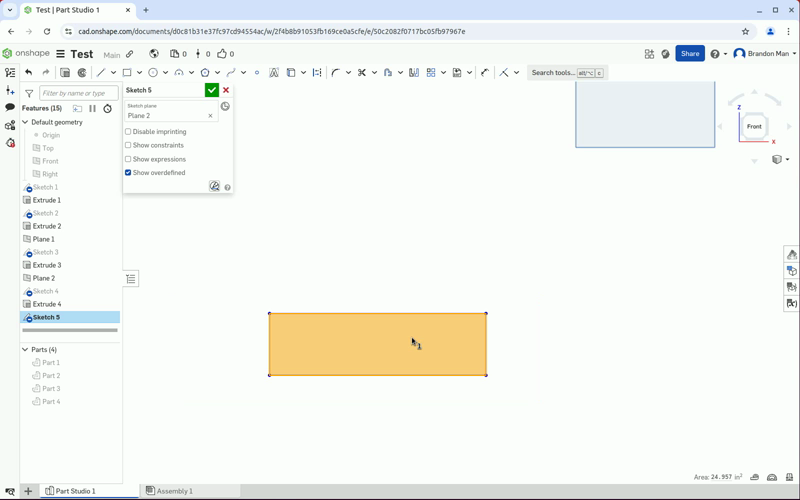
scroll(-6)
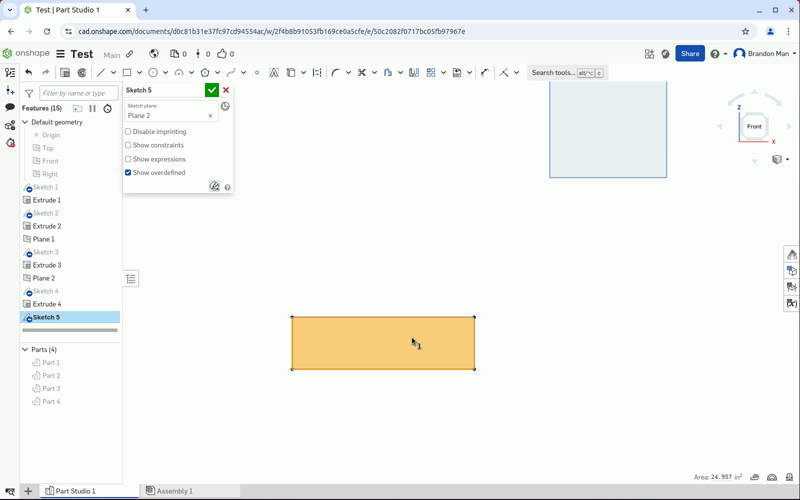
scroll(-6)
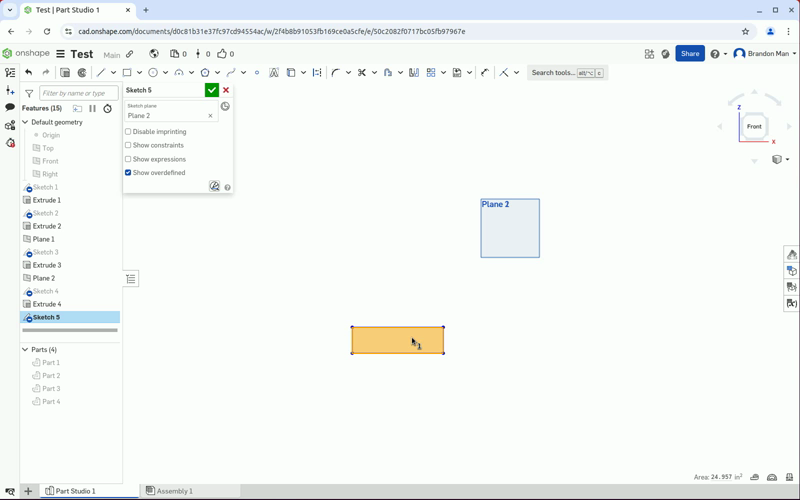
scroll(-6)
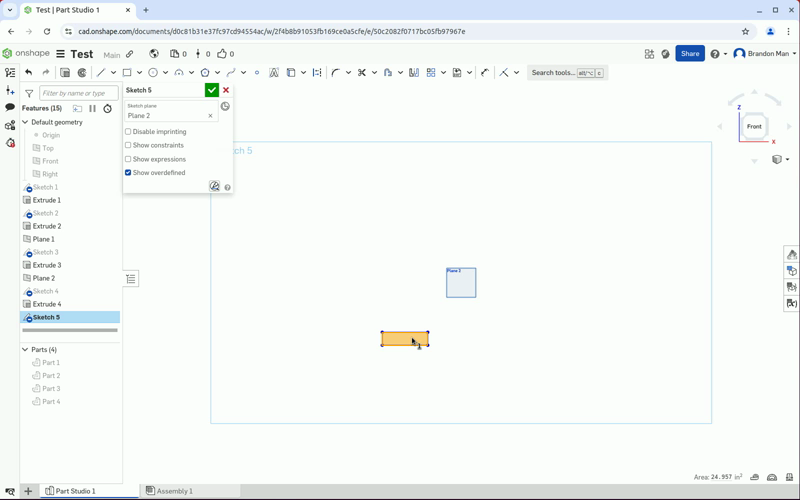
mouse_move(73, 352)
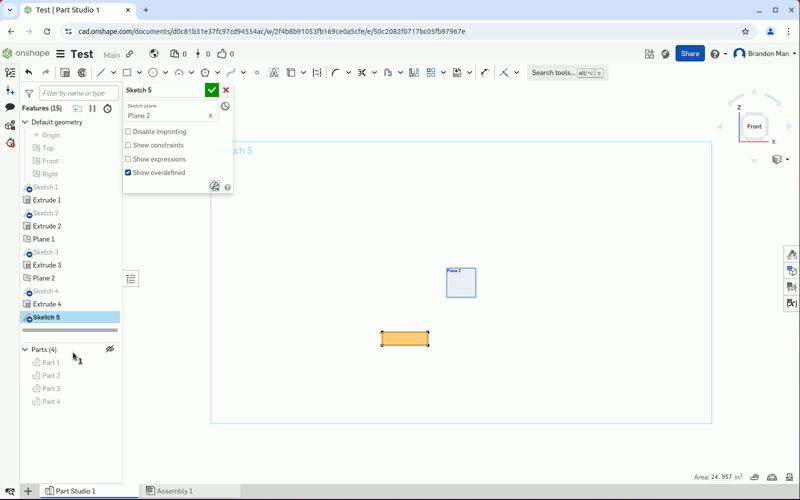
key(shift+y)
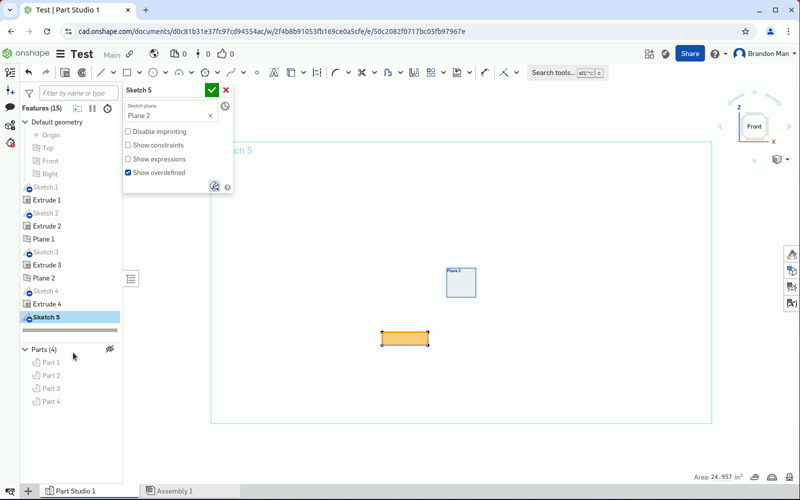
key(shift+e)
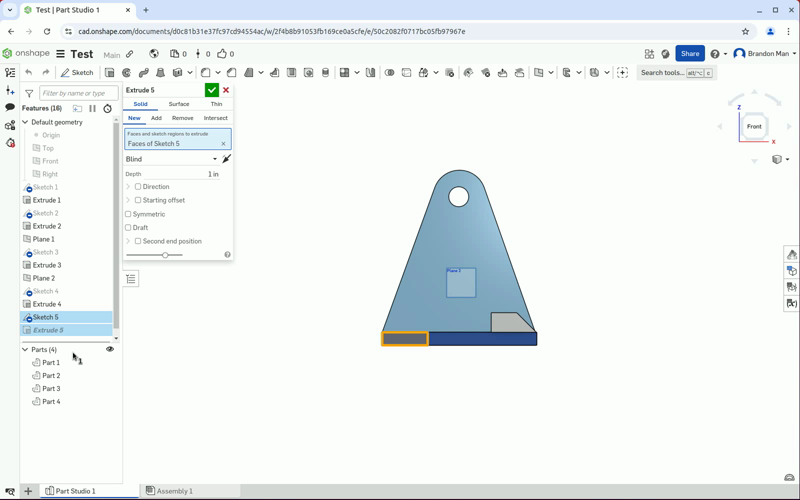
mouse_move(143, 106)
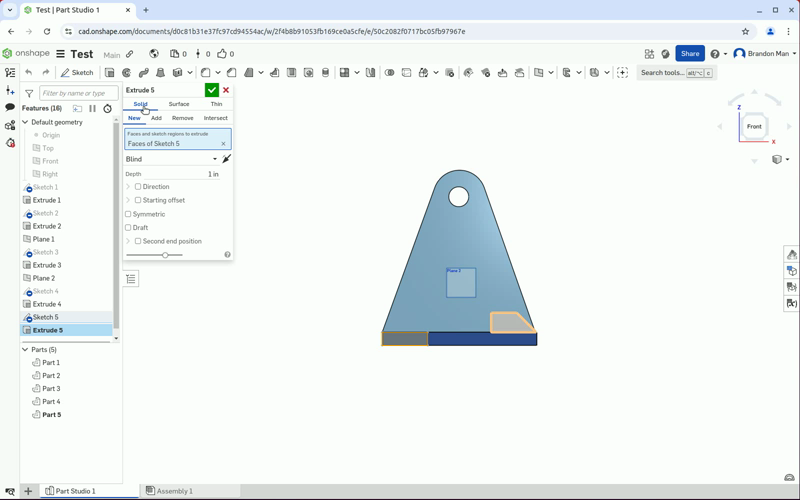
click(143, 106)
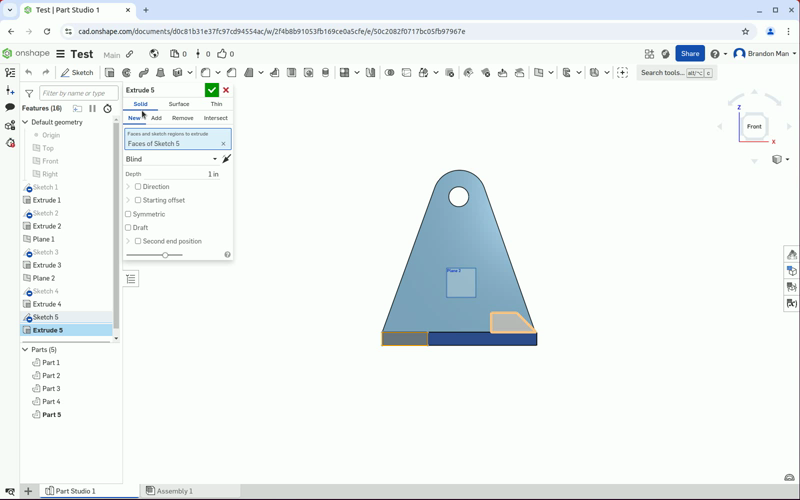
mouse_move(137, 120)
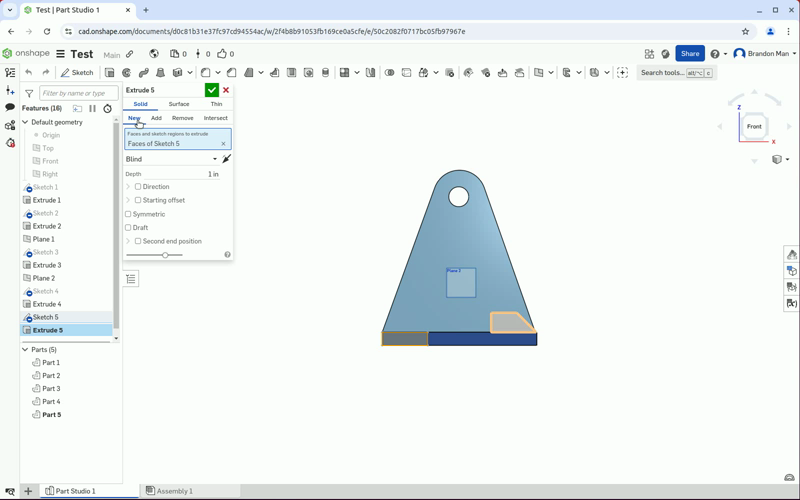
click(137, 120)
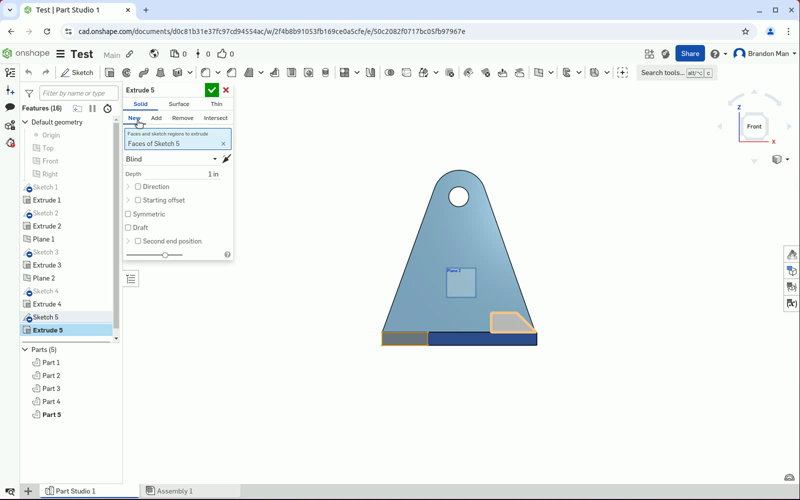
key(tab, 4)
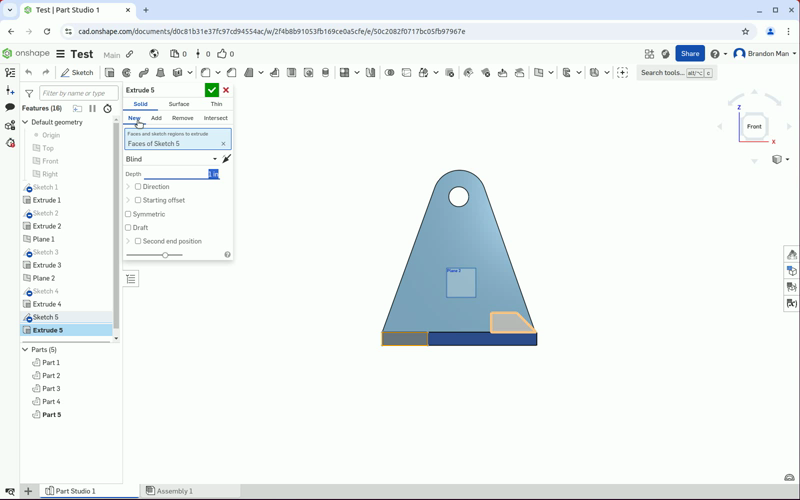
text(2.648)
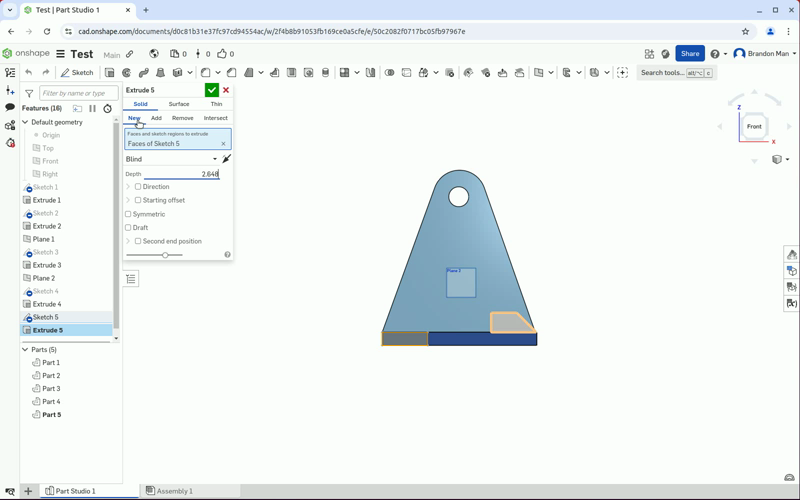
key(enter)
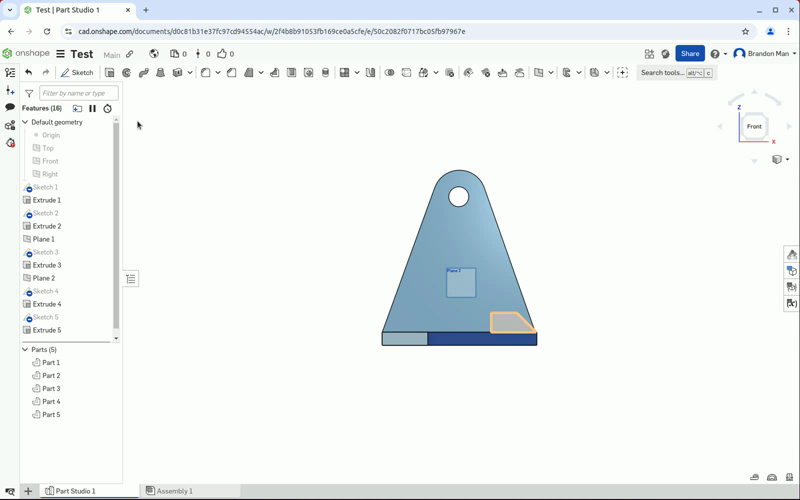
key(shift+h)
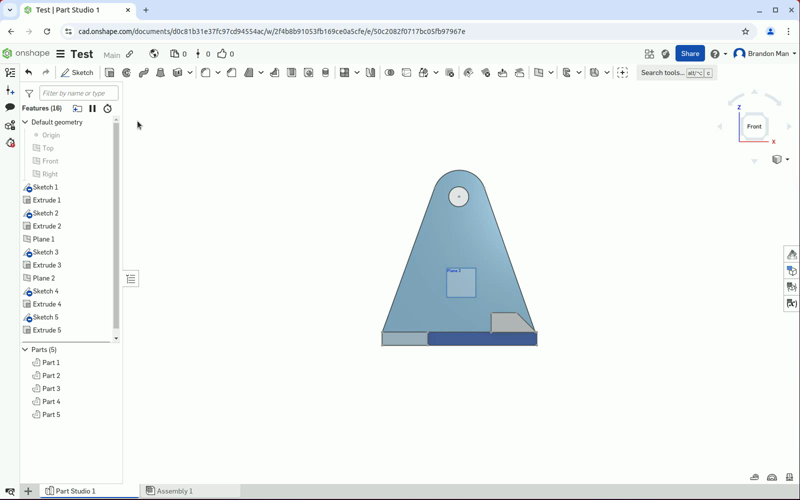
key(shift+h)
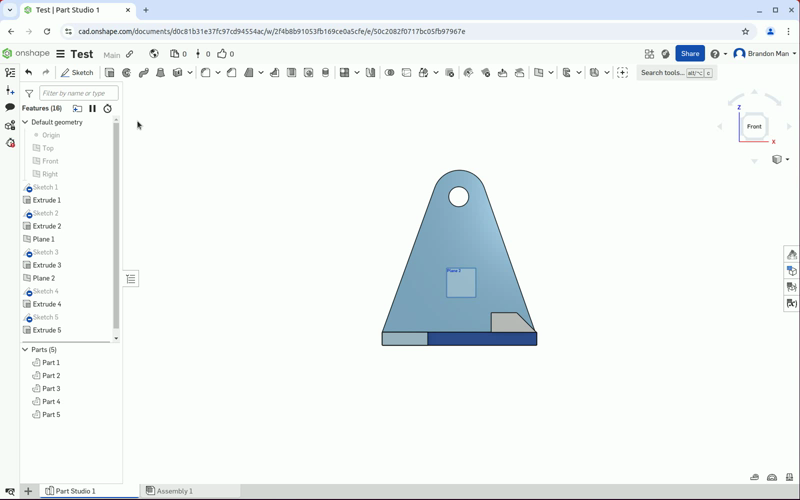
mouse_move(69, 189)
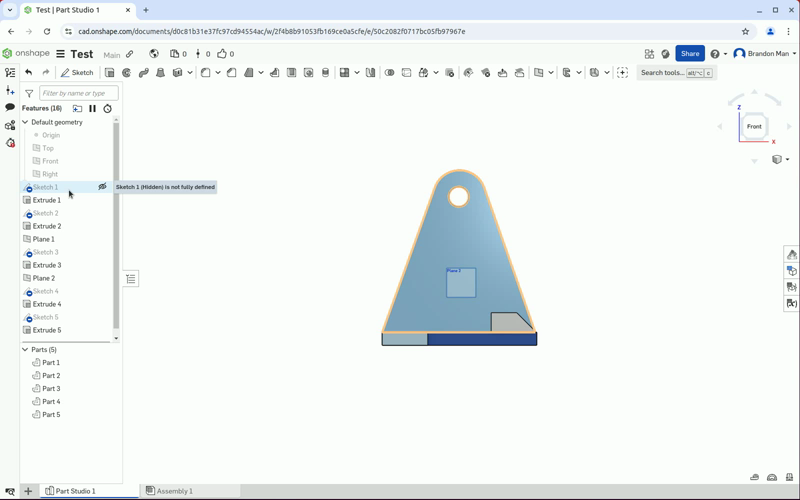
click(69, 189)
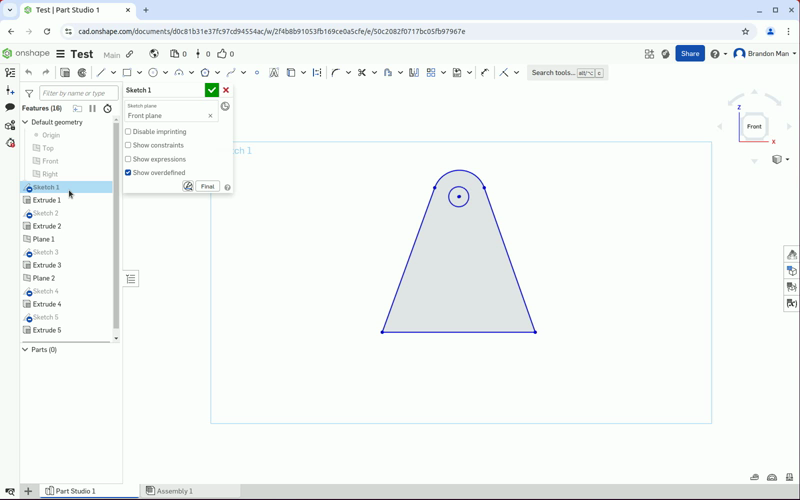
mouse_move(229, 92)
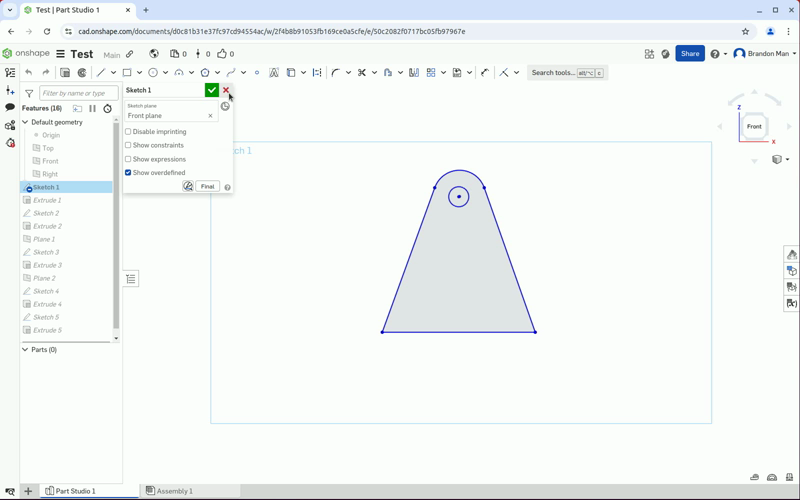
click(229, 92)
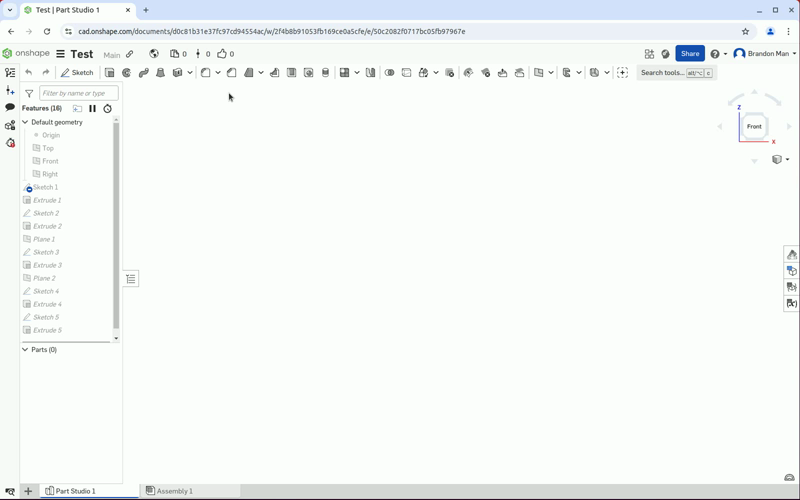
key(shift+s)
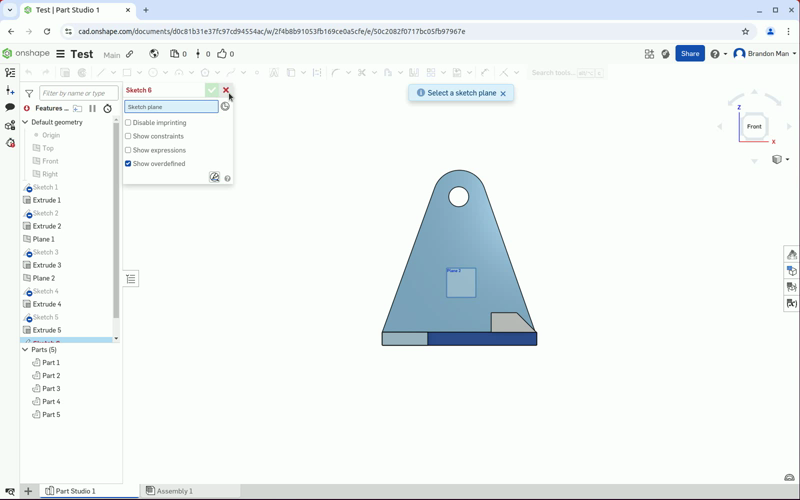
mouse_move(69, 267)
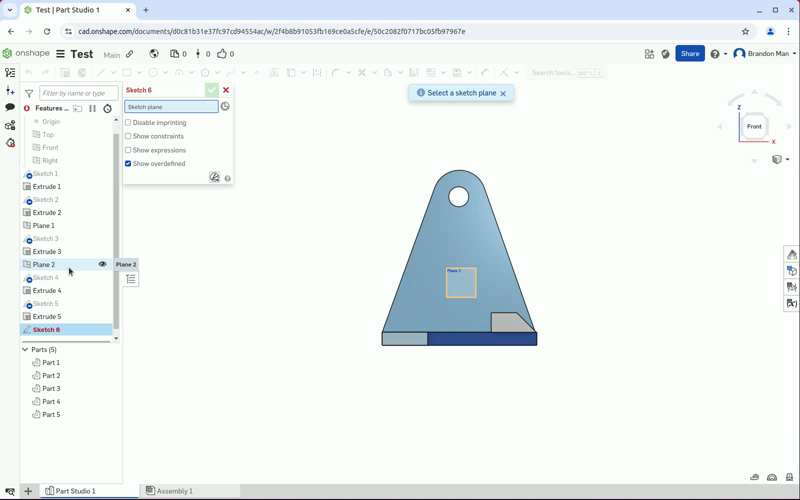
click(69, 267)
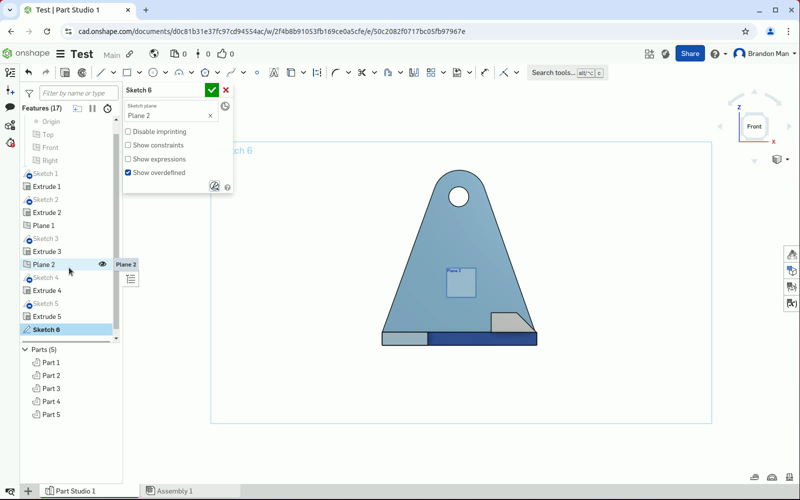
mouse_move(73, 352)
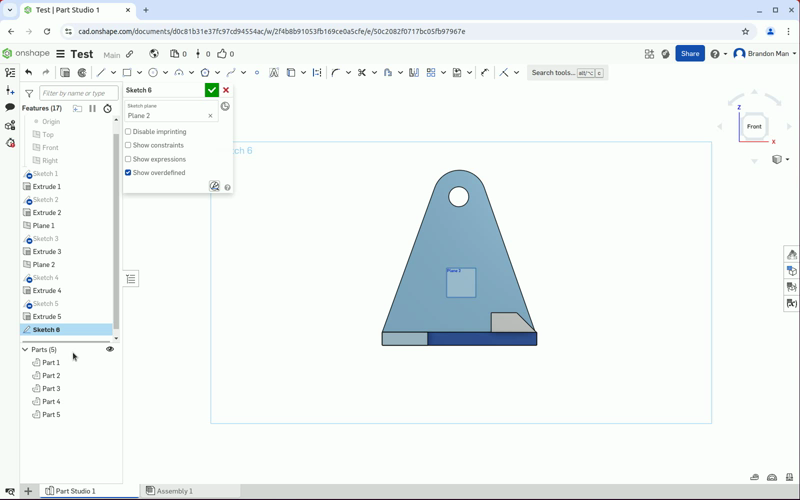
key(y)
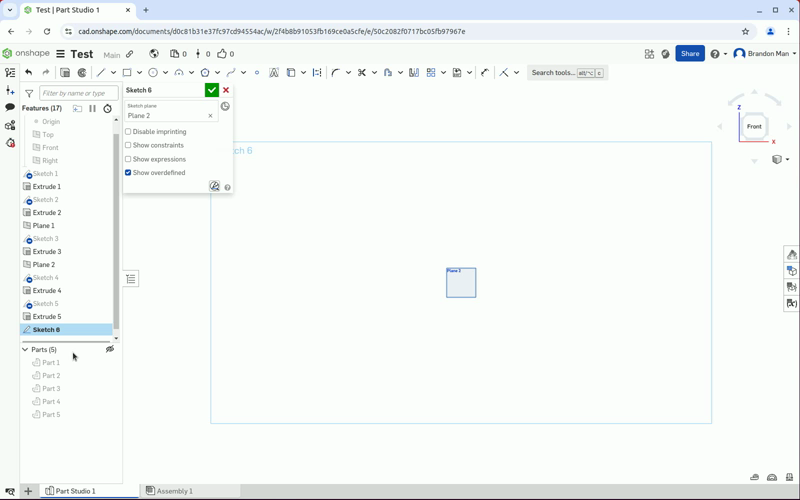
key(l)
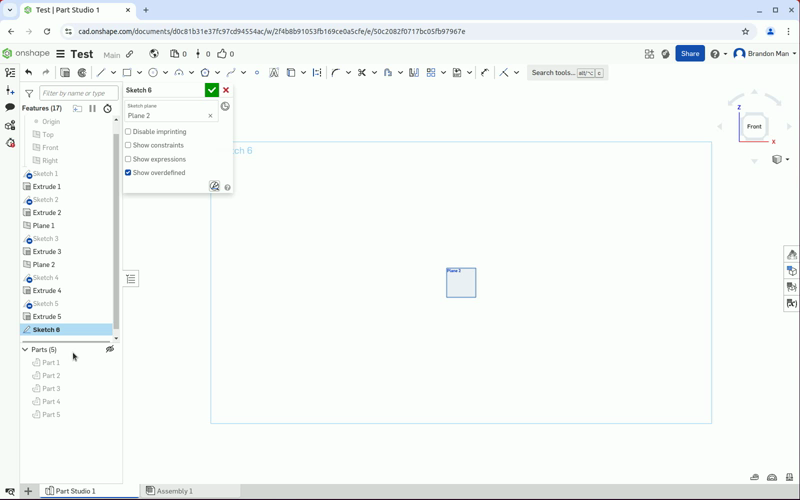
key_down(shift)
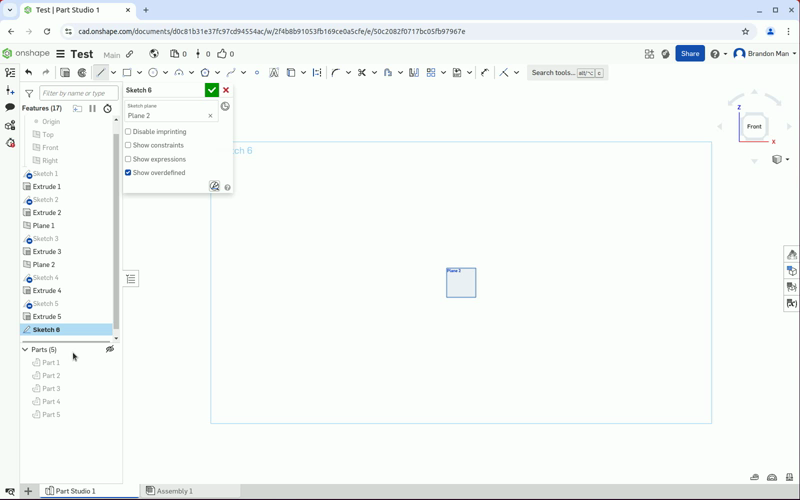
mouse_move(491, 345)
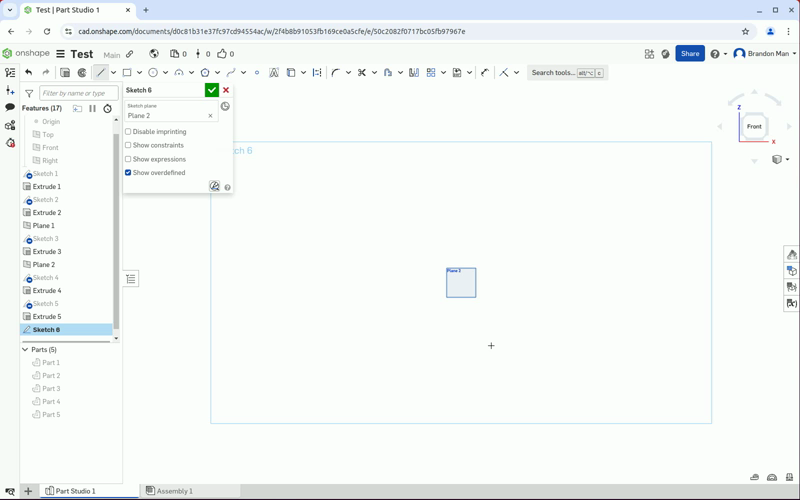
click(491, 345)
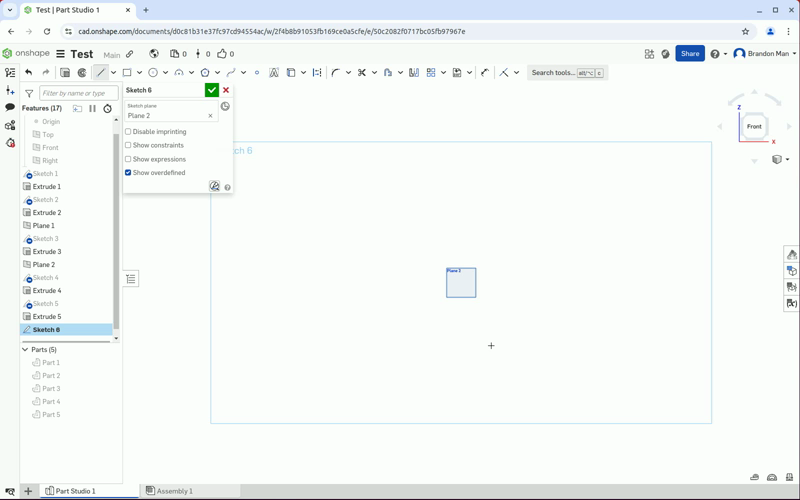
key_up(shift)
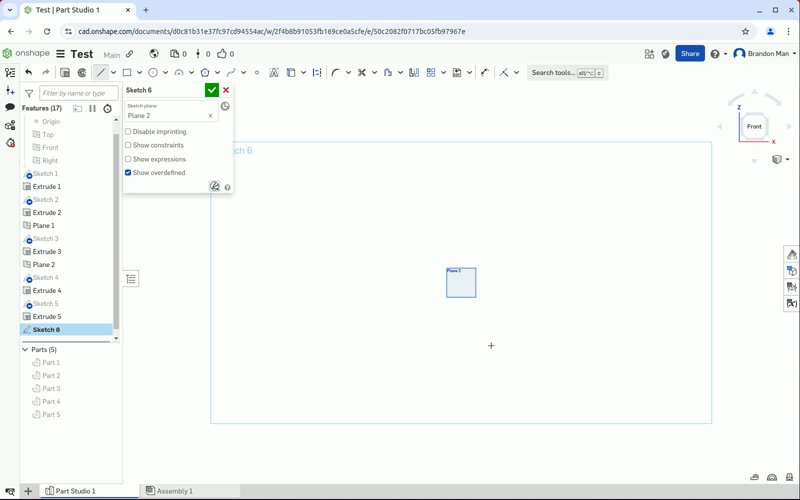
key_down(shift)
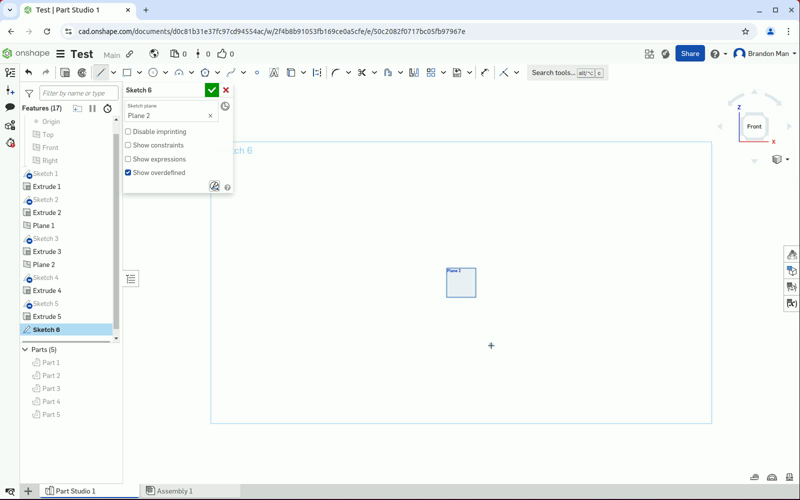
mouse_move(521, 345)
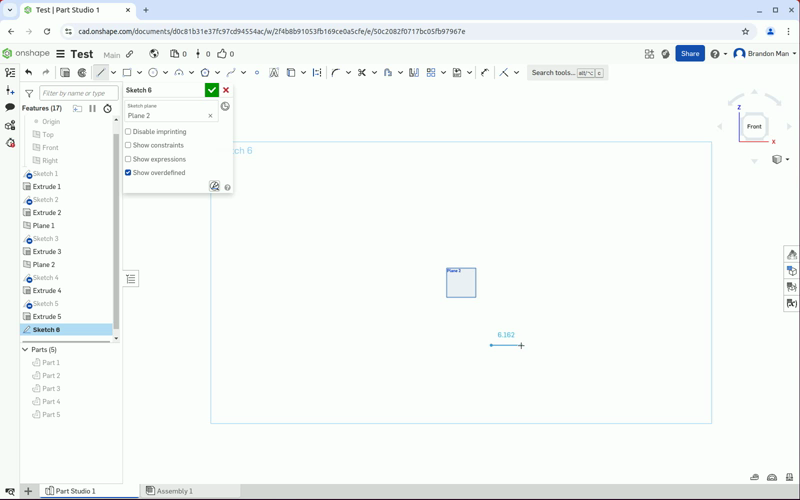
mouse_move(536, 345)
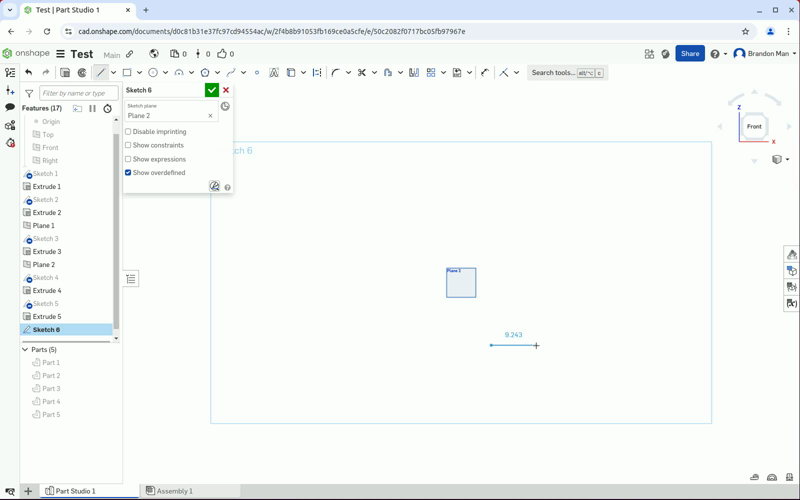
click(536, 345)
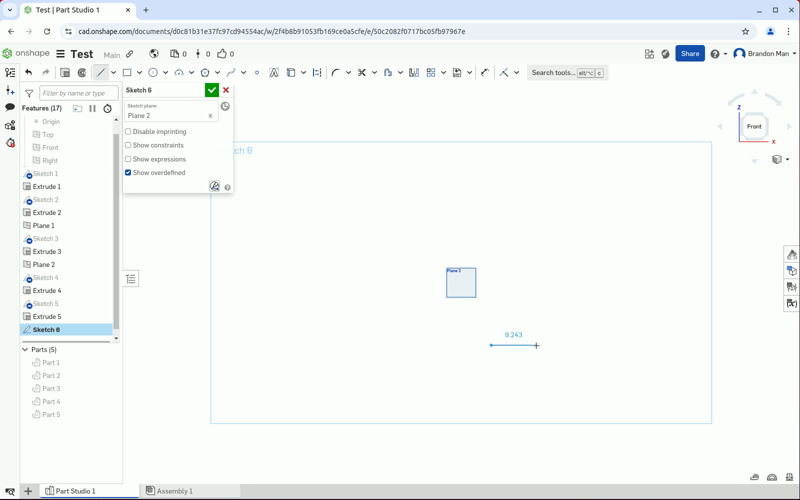
key_up(shift)
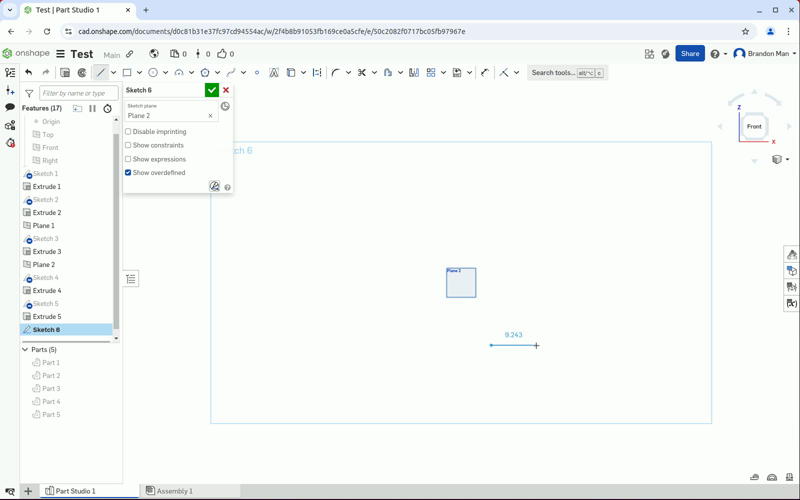
key_down(shift)
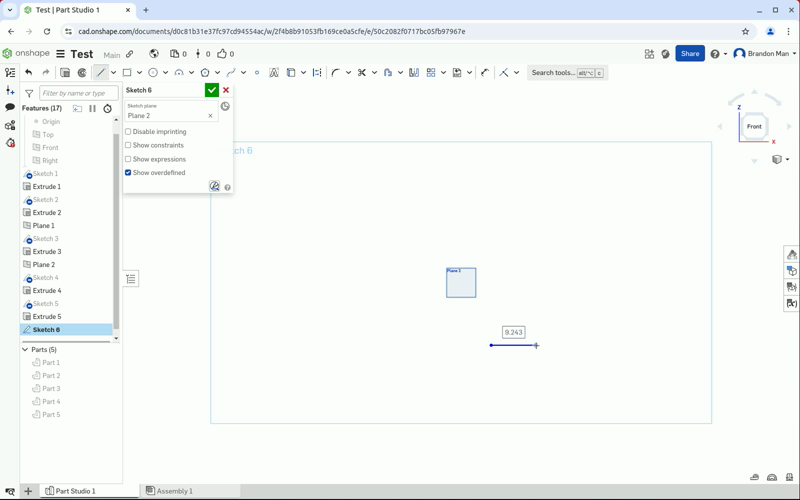
mouse_move(566, 345)
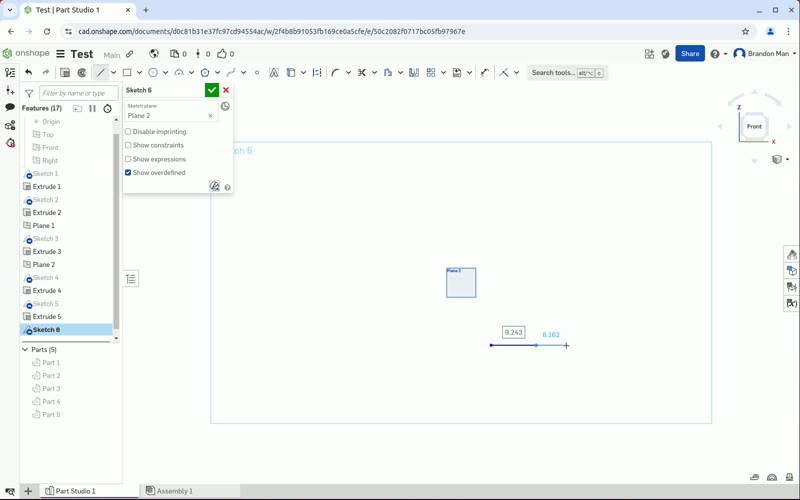
mouse_move(536, 332)
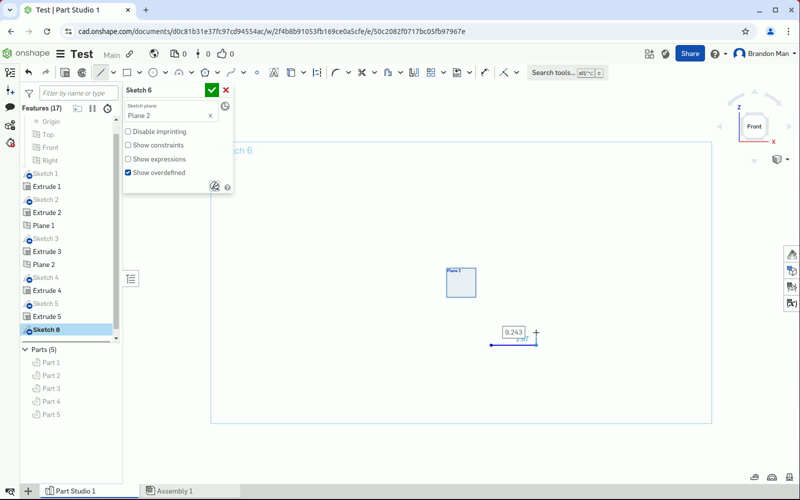
click(536, 332)
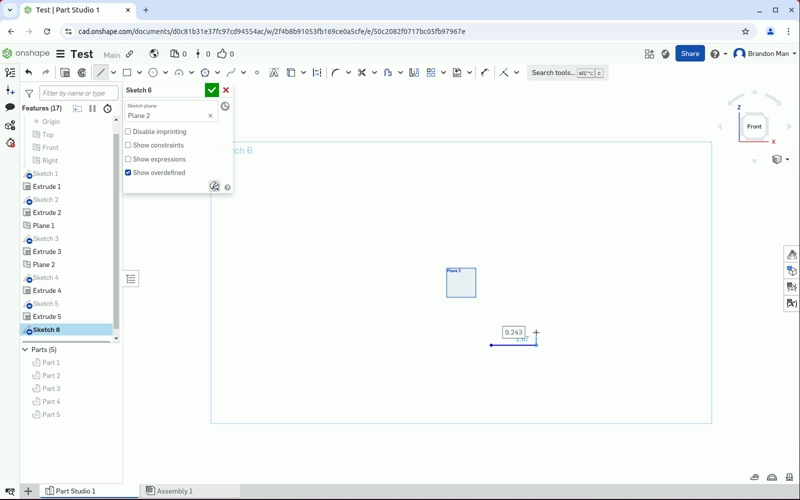
key_up(shift)
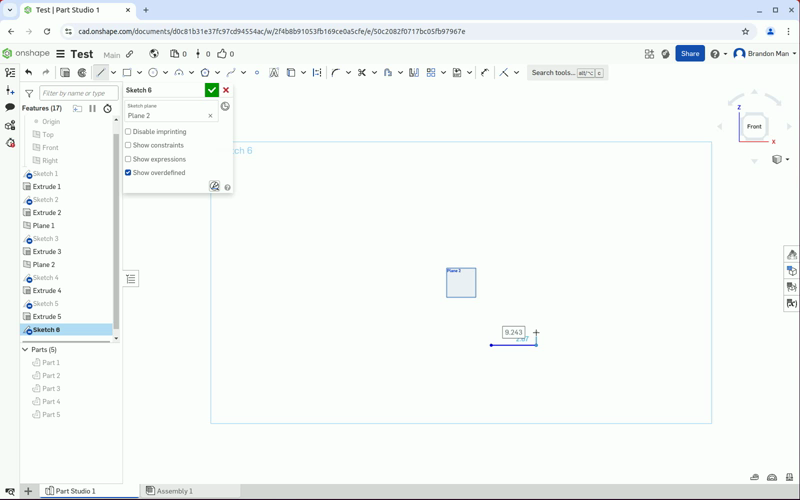
key_down(shift)
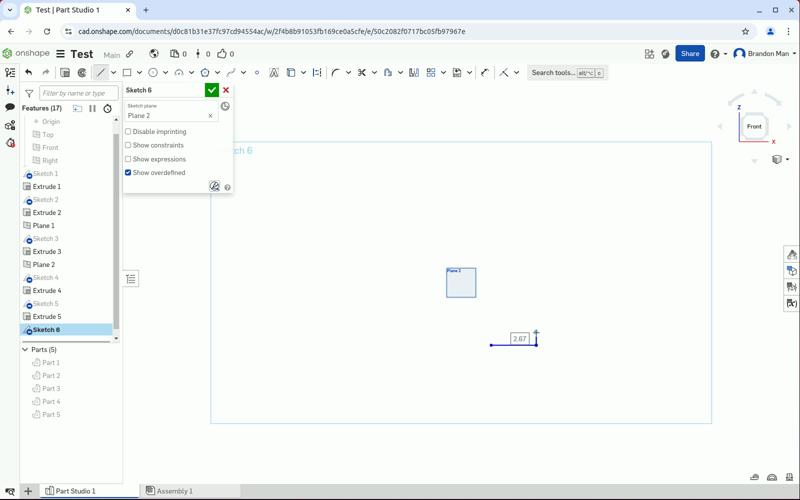
mouse_move(566, 332)
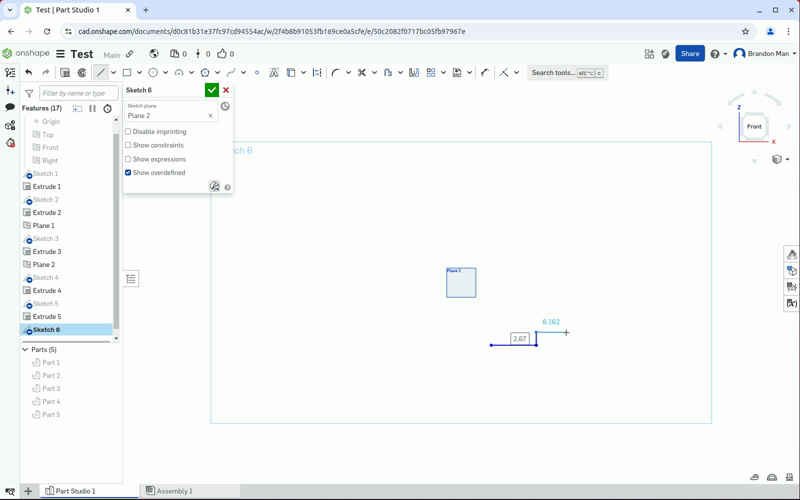
mouse_move(491, 332)
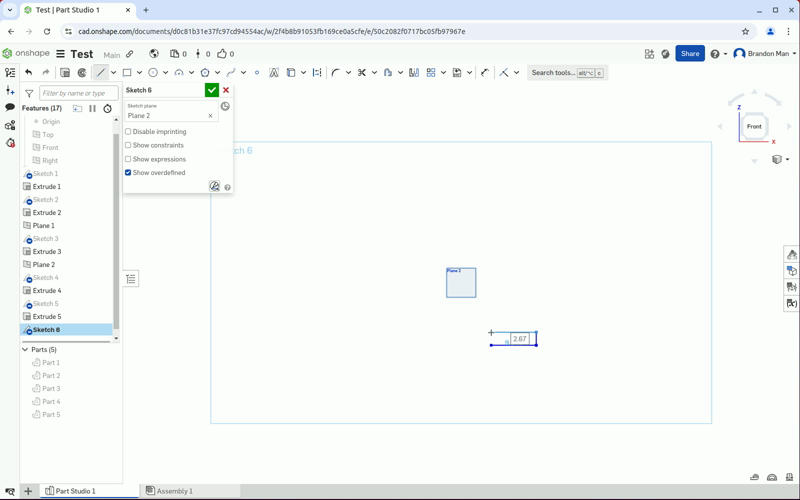
click(491, 332)
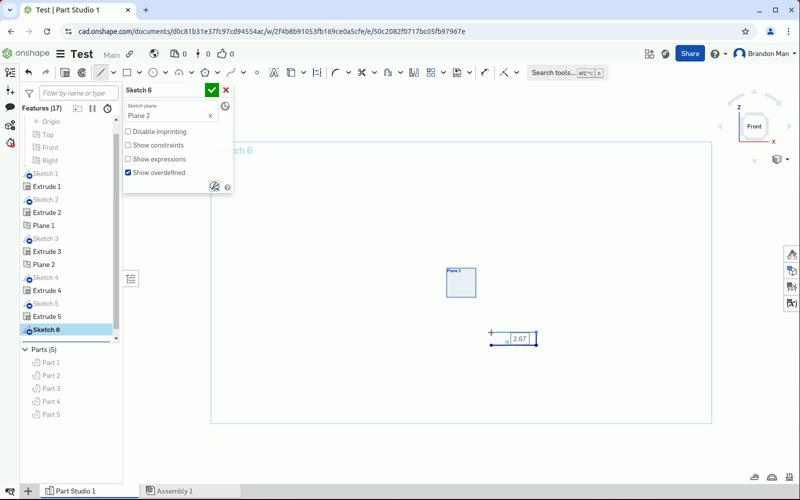
key_up(shift)
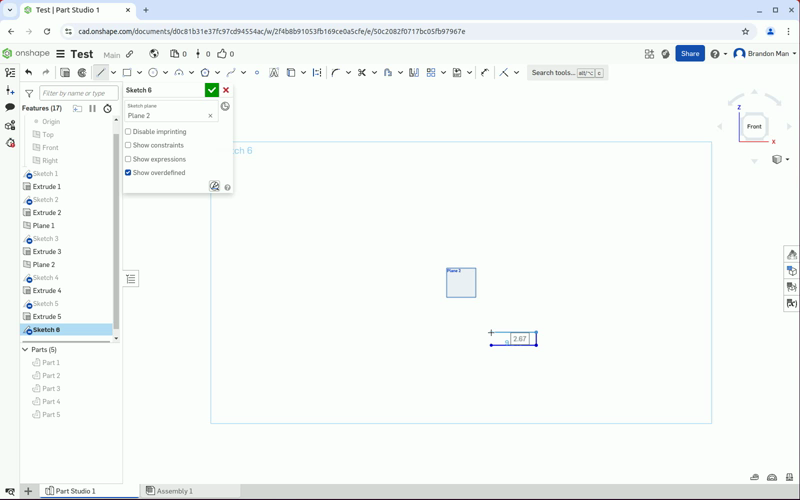
mouse_move(521, 332)
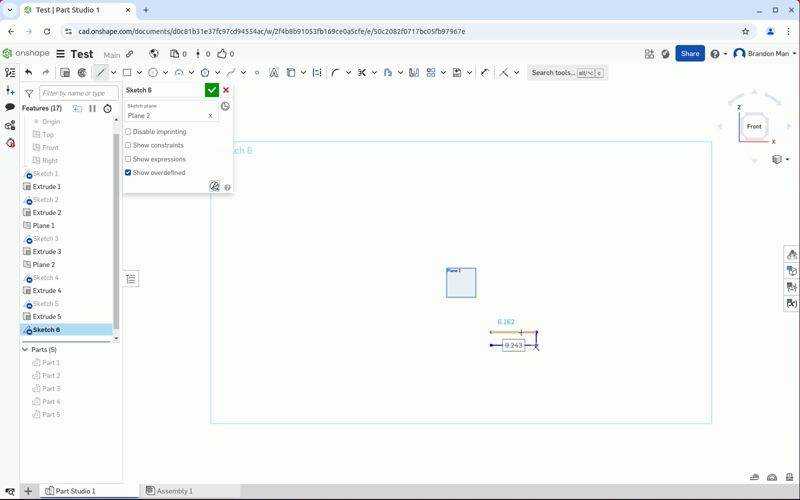
key_down(shift)
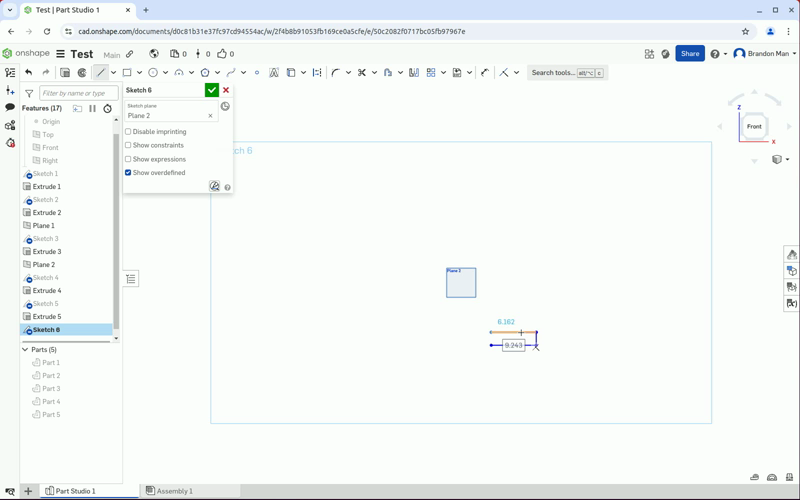
mouse_move(491, 345)
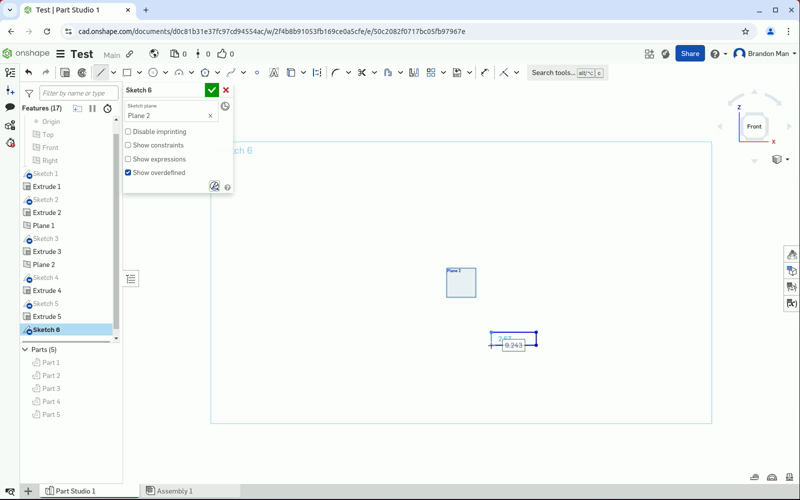
key_up(shift)
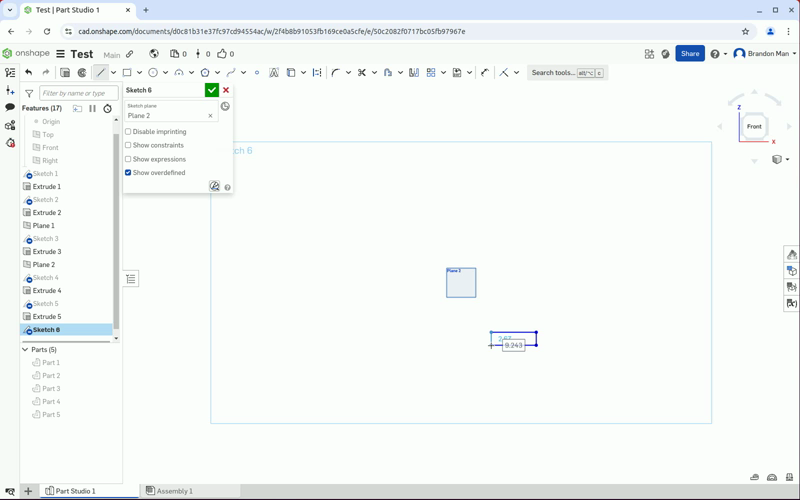
click(491, 345)
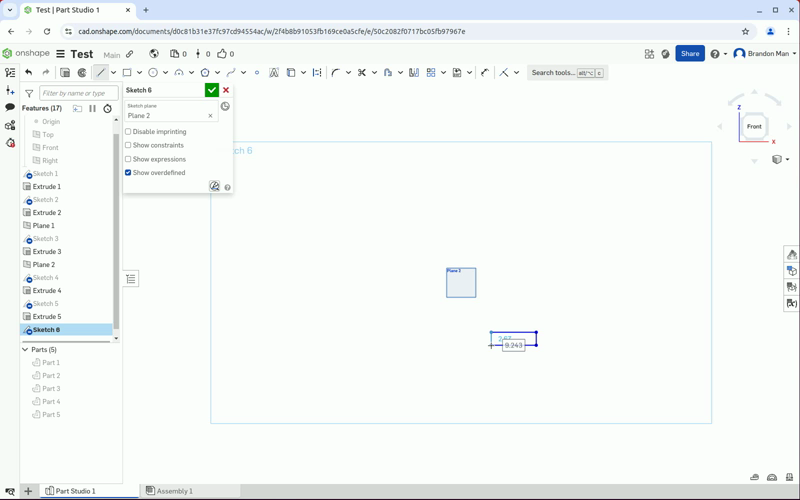
key(esc)
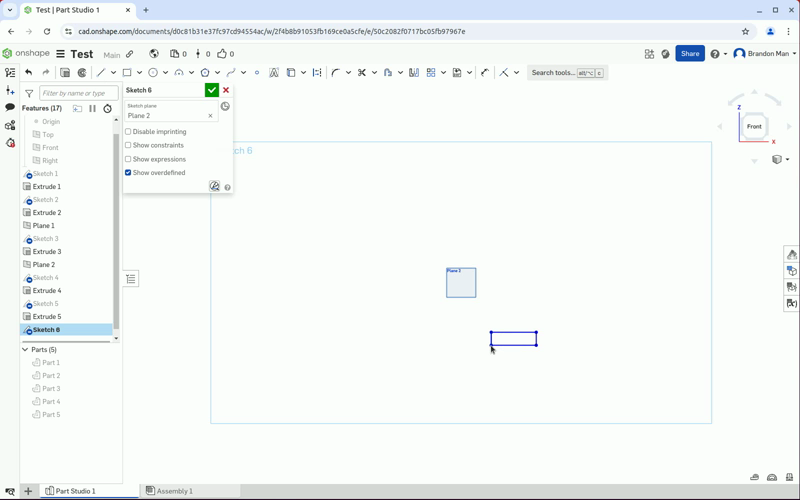
mouse_move(511, 342)
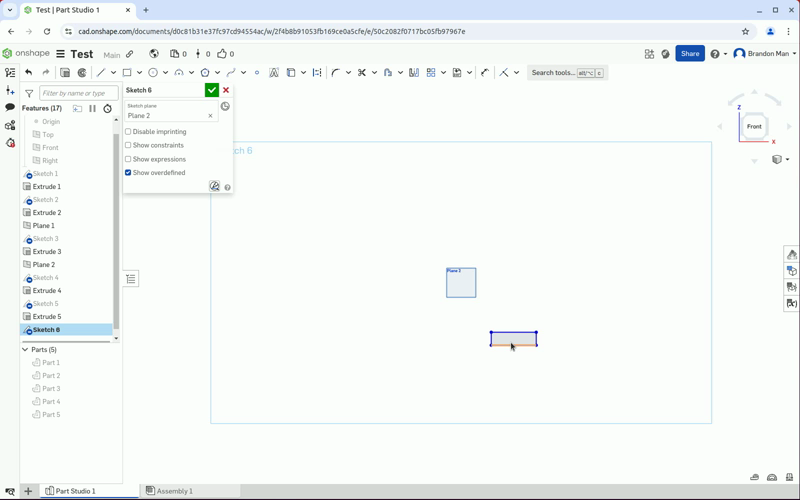
scroll(6)
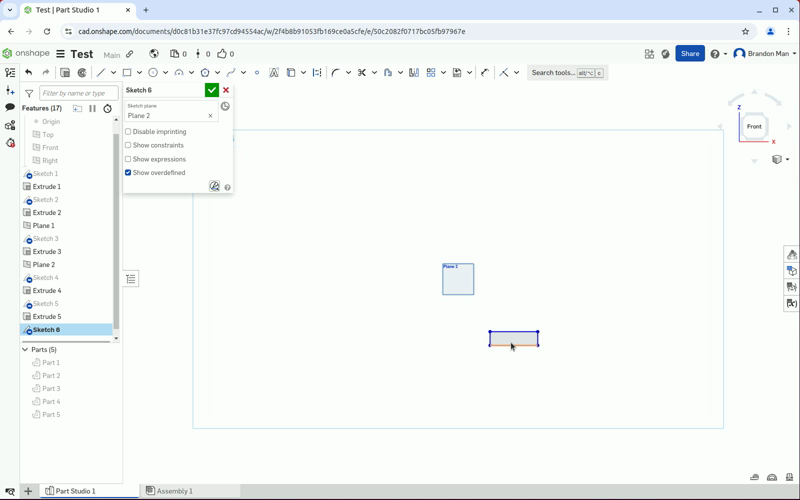
scroll(6)
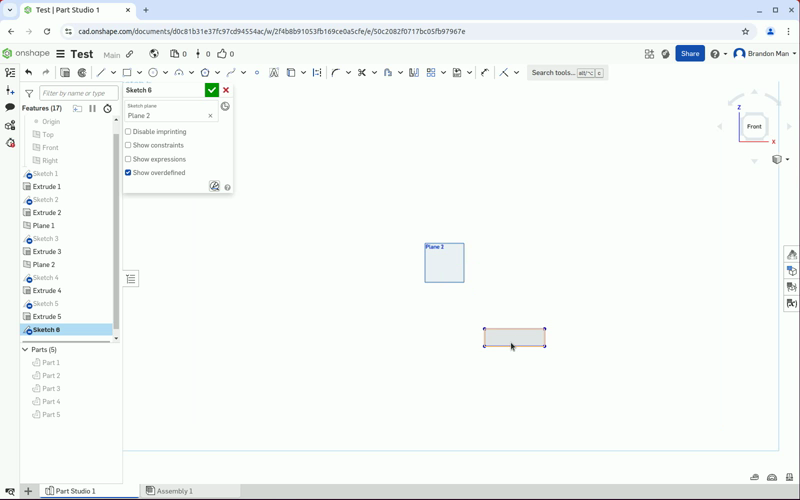
scroll(6)
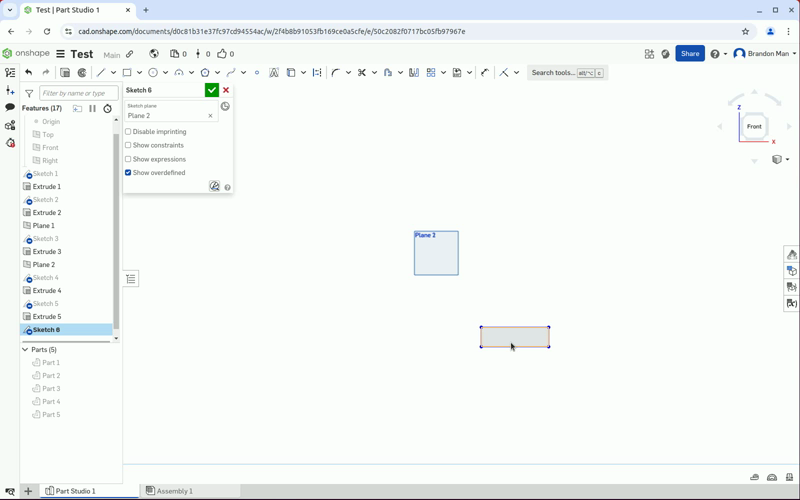
scroll(6)
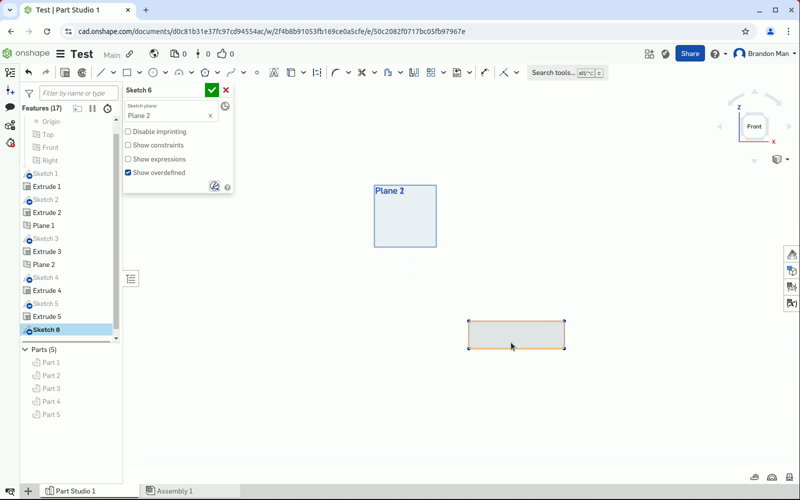
scroll(6)
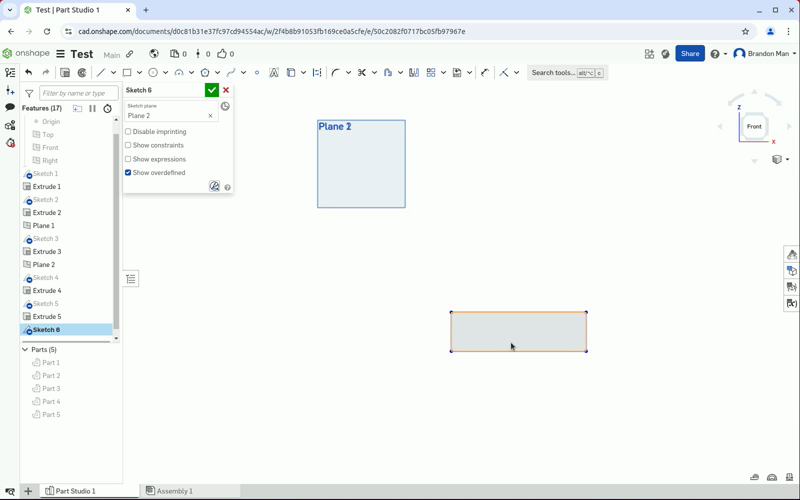
scroll(6)
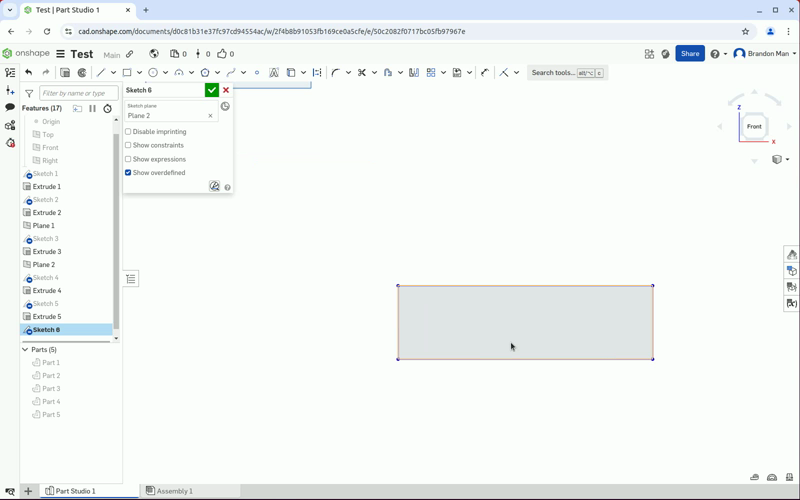
scroll(6)
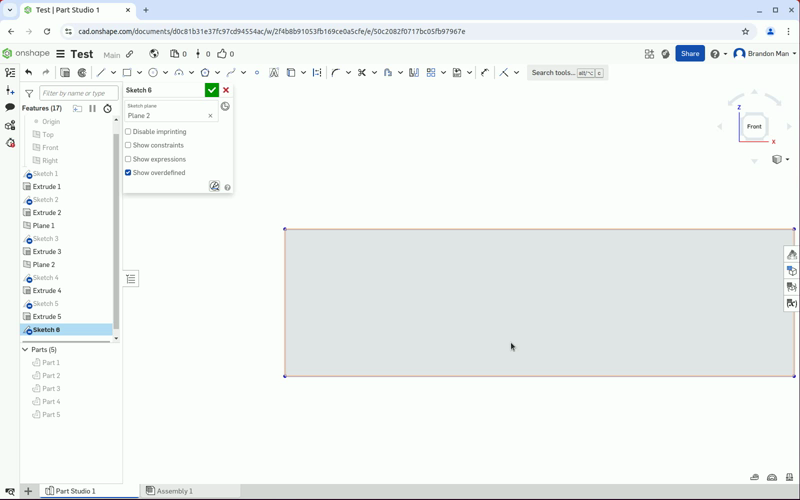
click(511, 342)
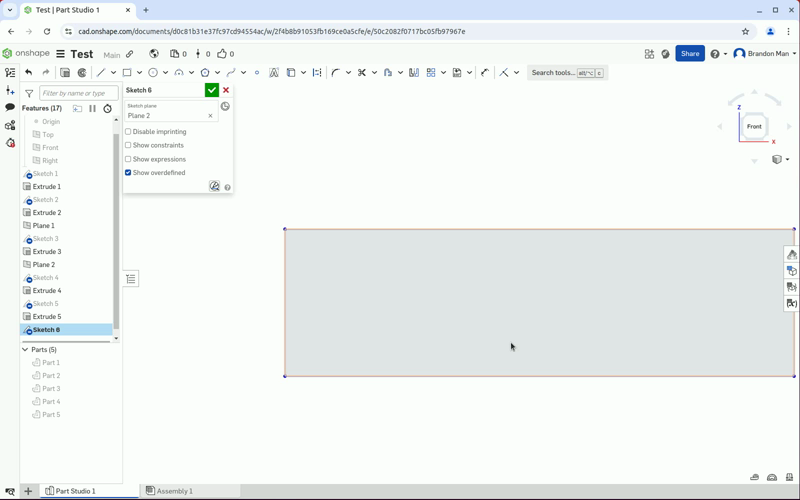
scroll(-6)
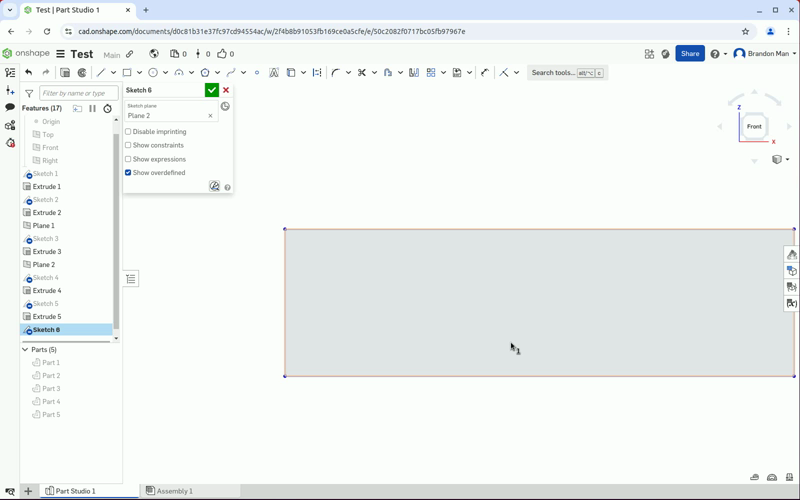
scroll(-6)
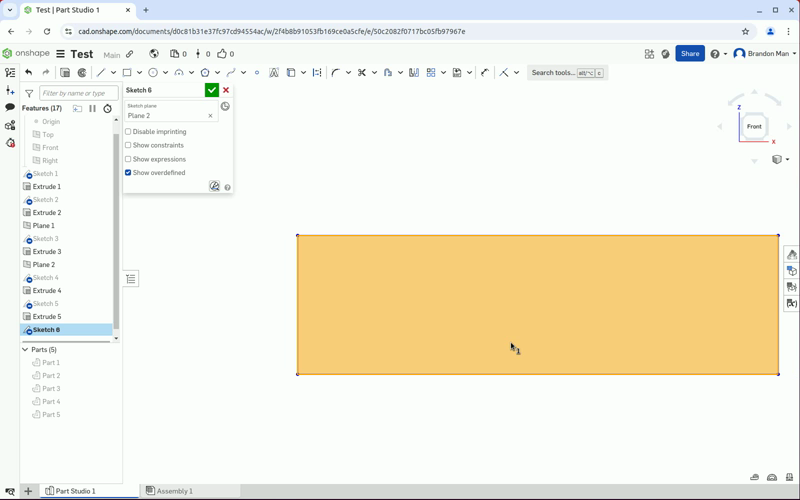
scroll(-6)
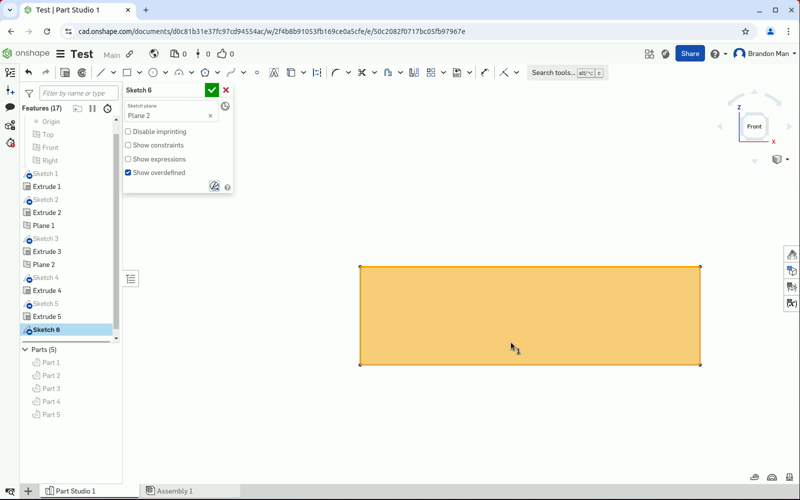
scroll(-6)
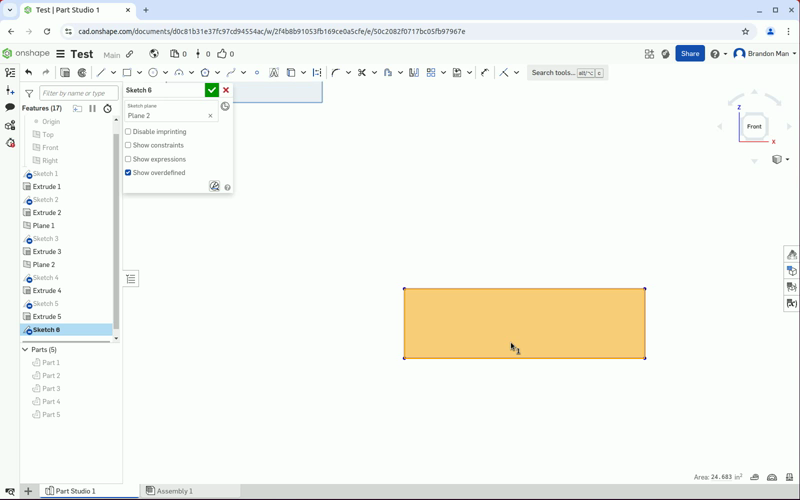
scroll(-6)
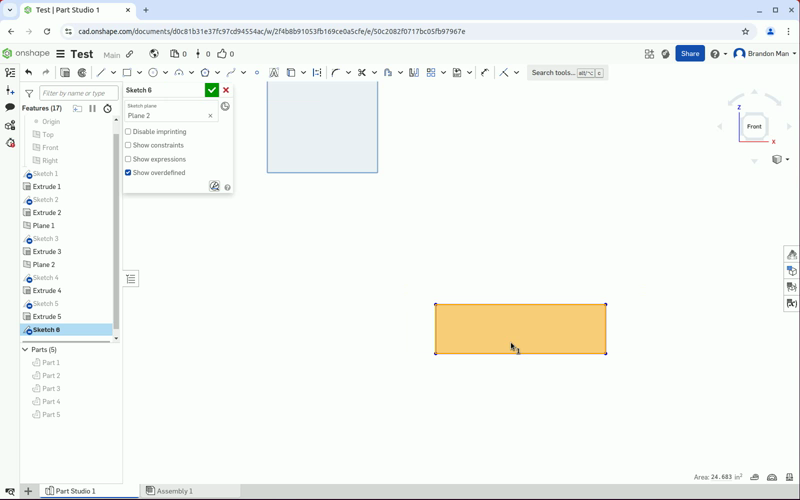
scroll(-6)
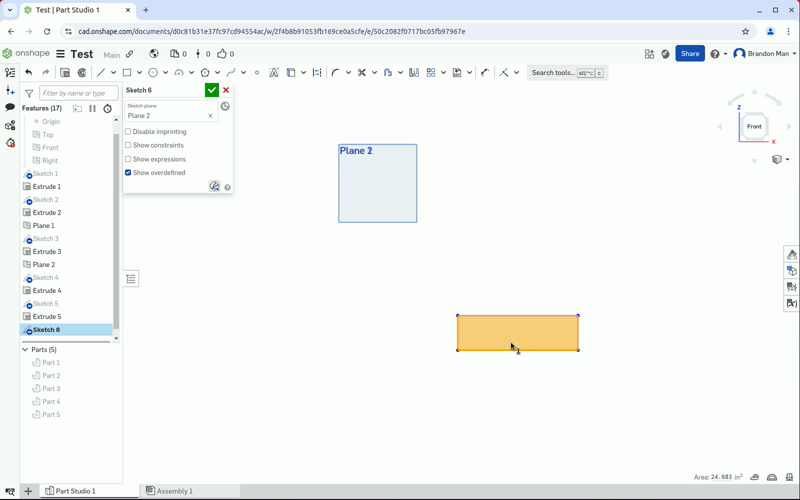
scroll(-6)
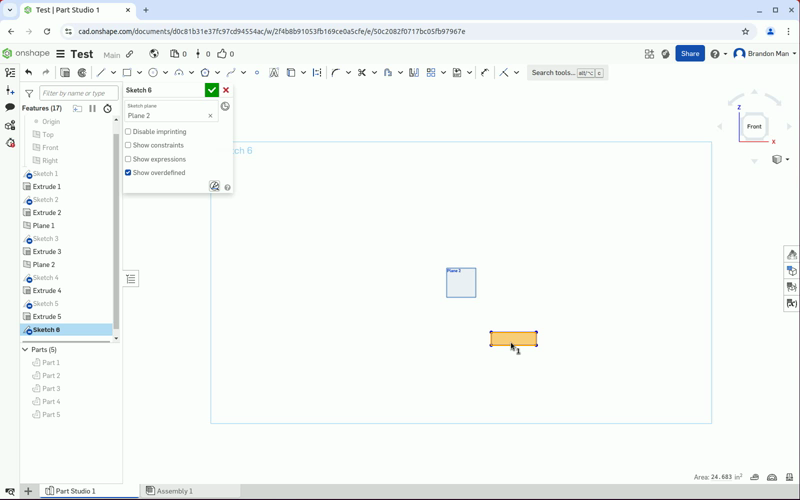
mouse_move(73, 352)
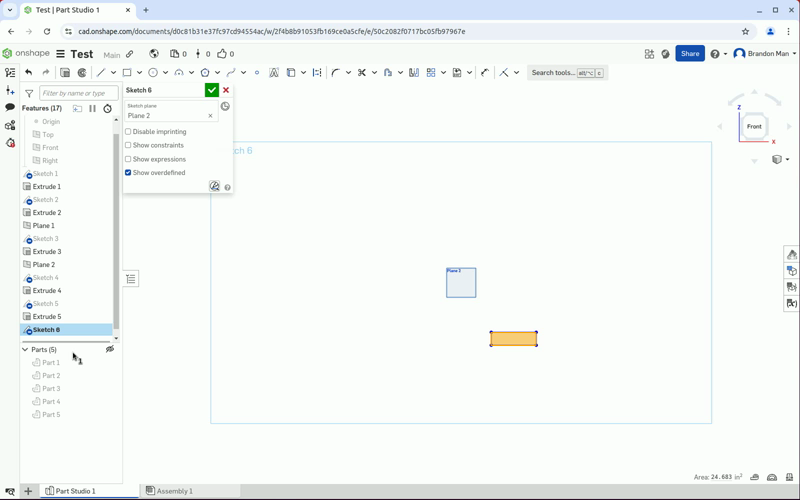
key(shift+y)
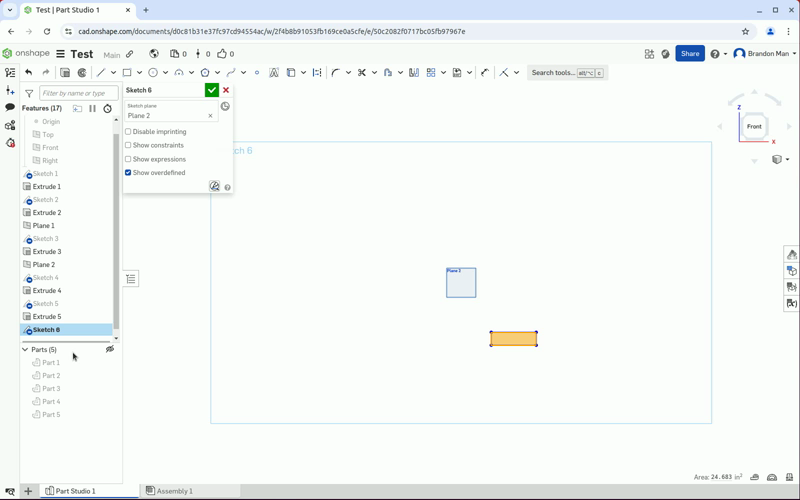
key(shift+e)
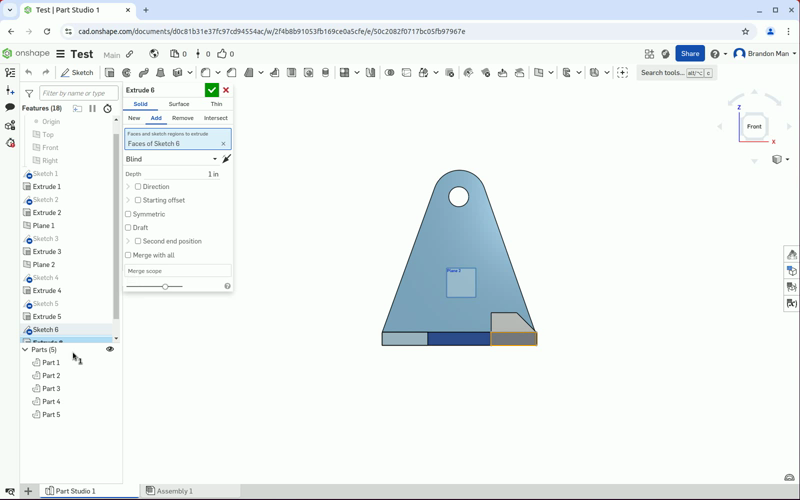
mouse_move(143, 106)
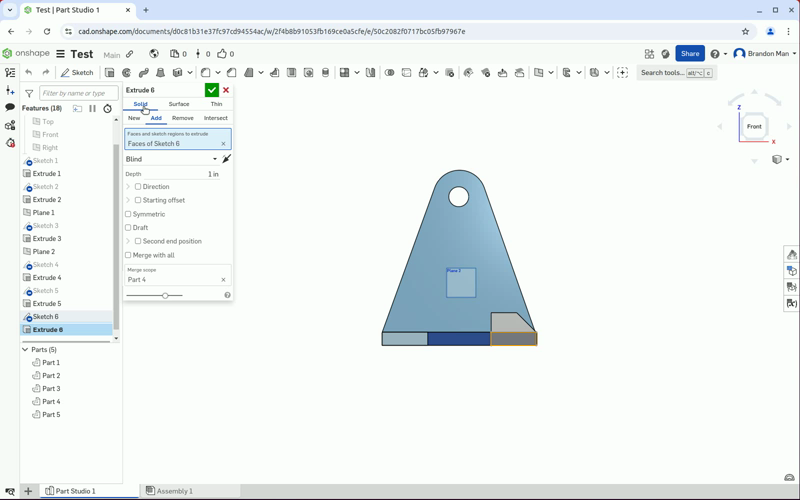
click(143, 106)
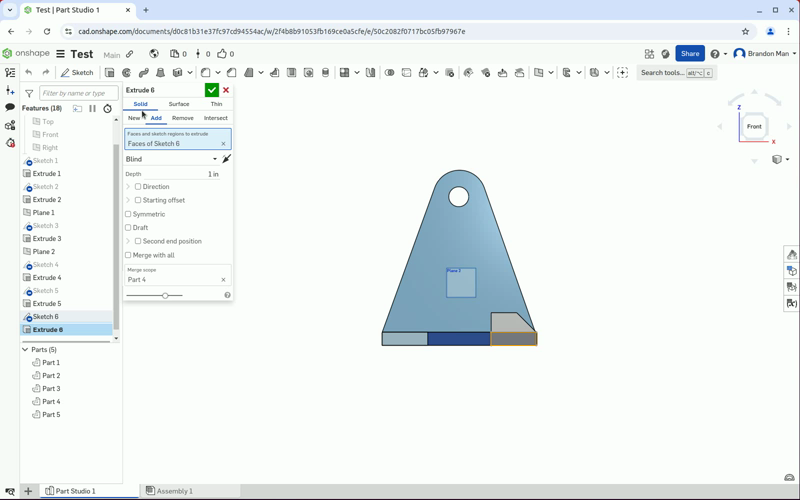
mouse_move(137, 120)
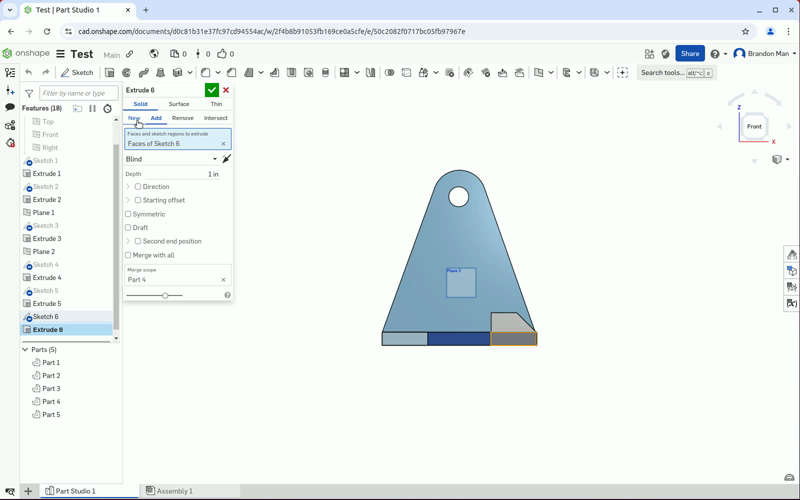
click(137, 120)
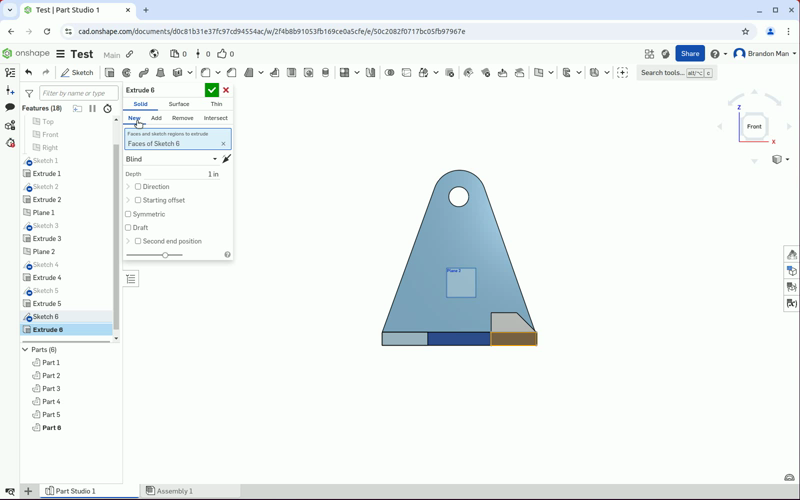
key(tab, 4)
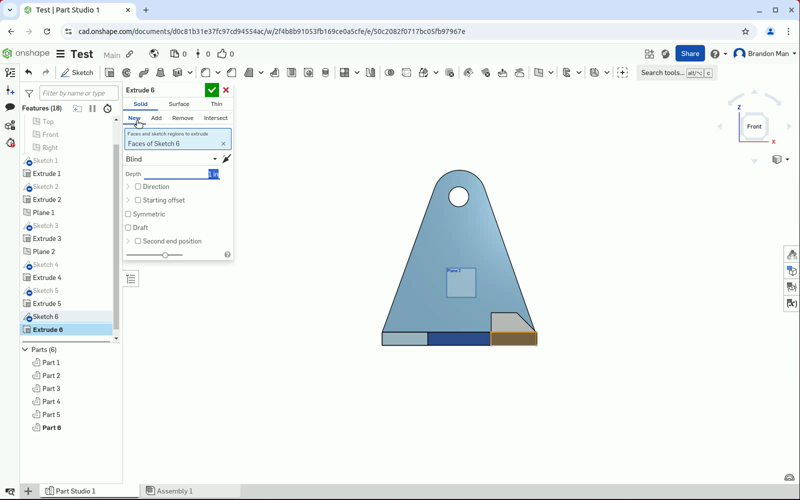
text(2.648)
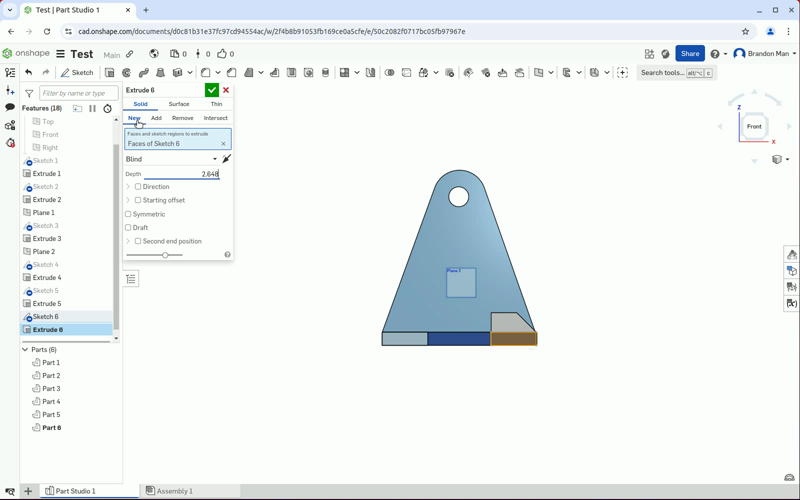
key(enter)
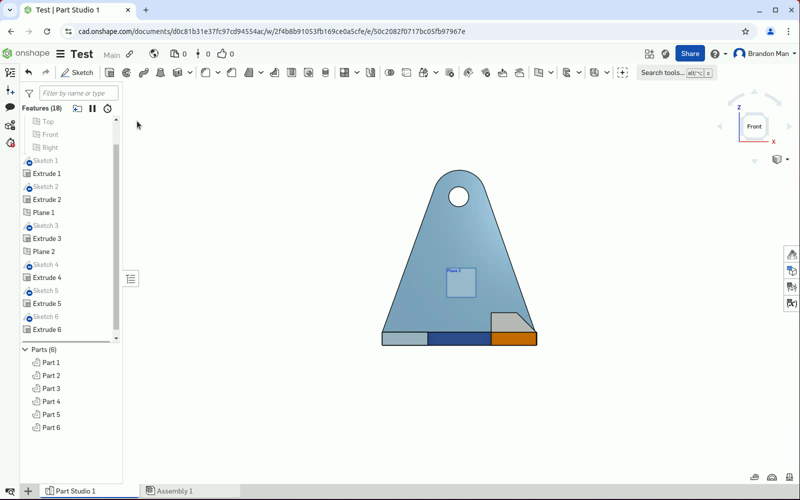
key(shift+h)
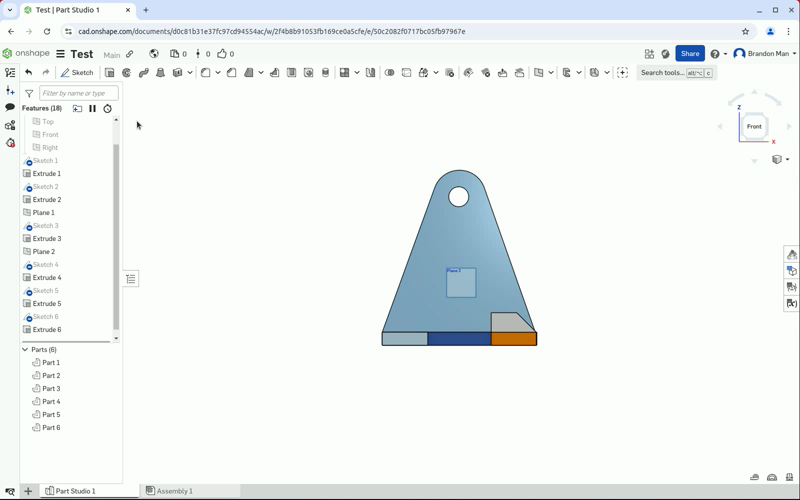
key(shift+h)
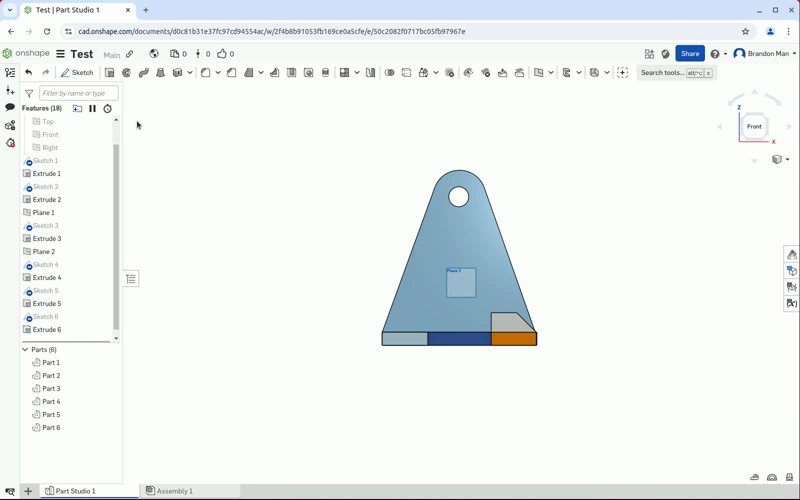
mouse_move(69, 163)
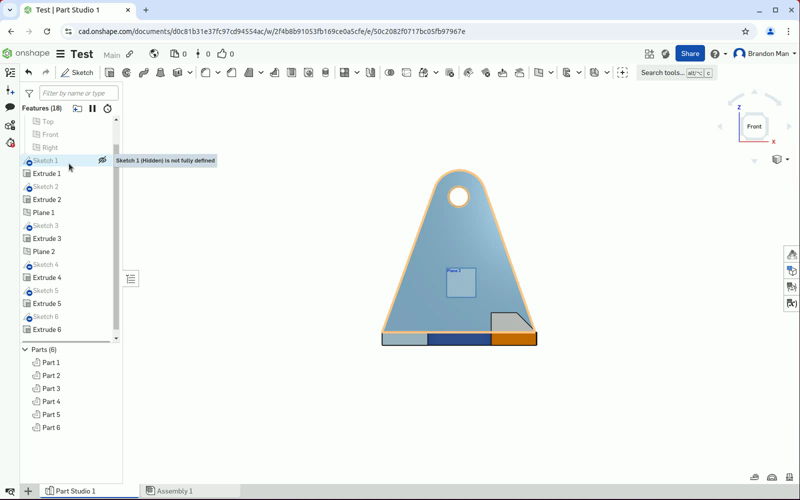
click(69, 163)
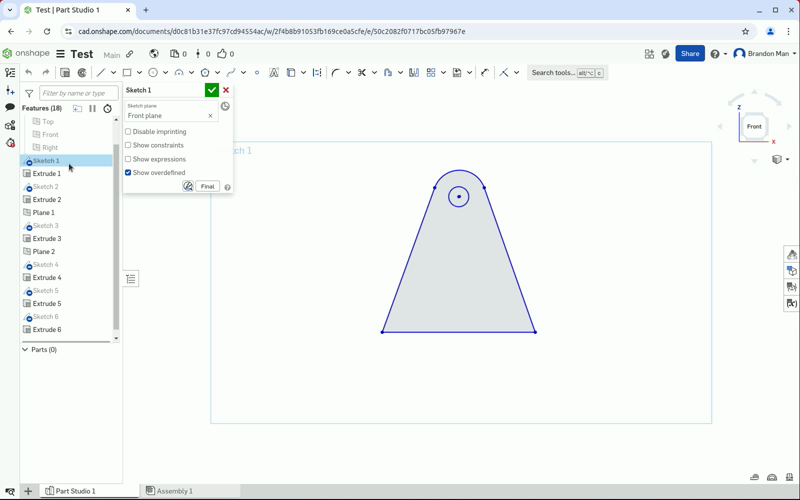
mouse_move(229, 92)
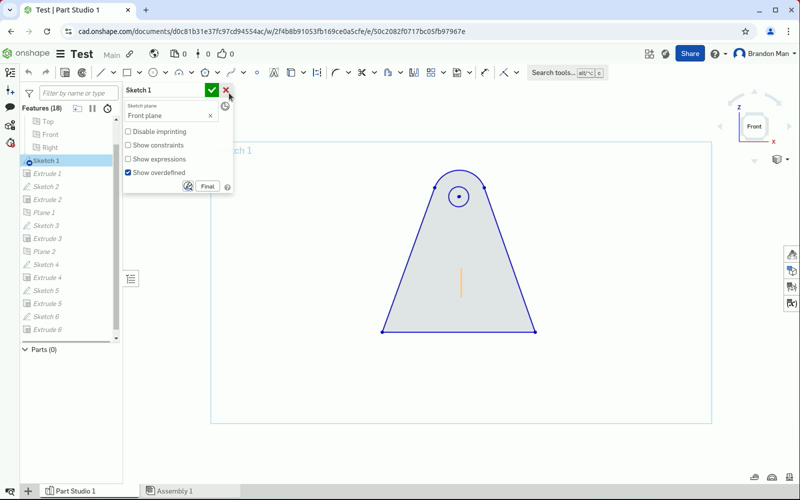
click(229, 92)
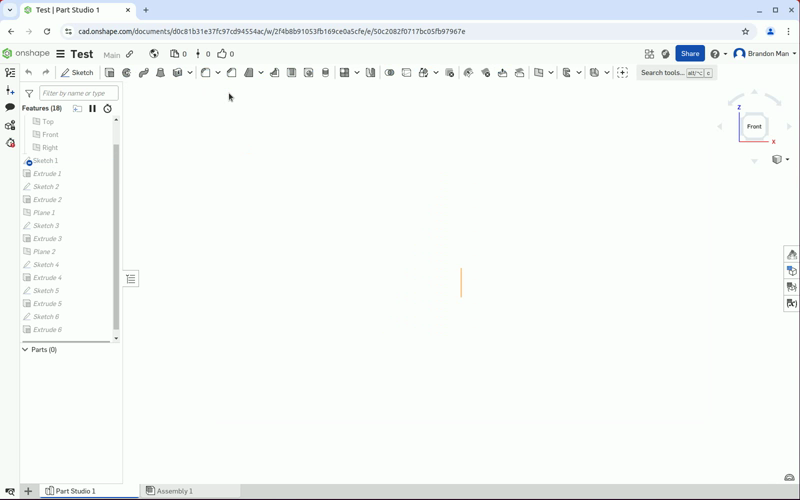
key(shift+s)
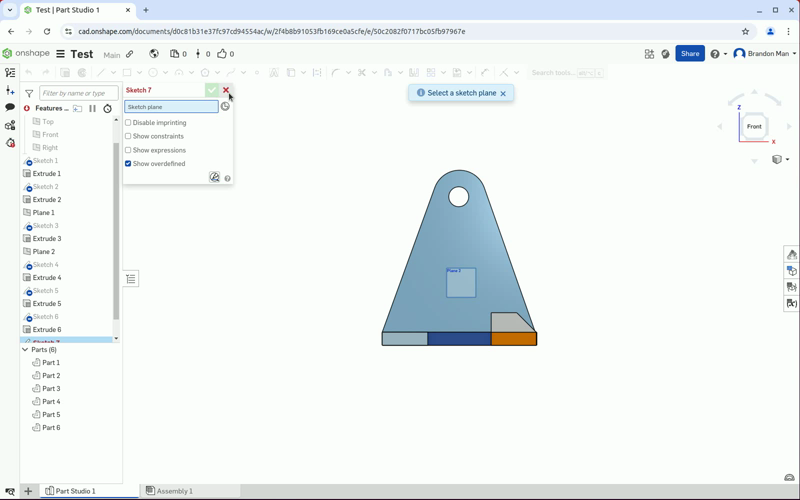
mouse_move(69, 241)
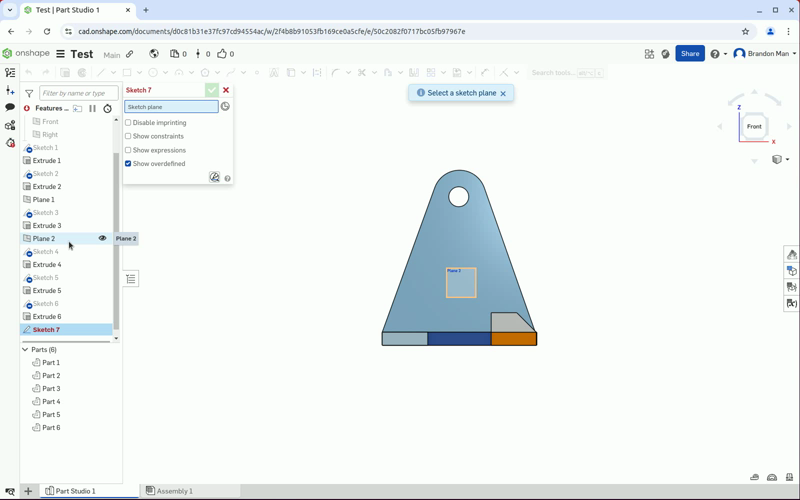
click(69, 241)
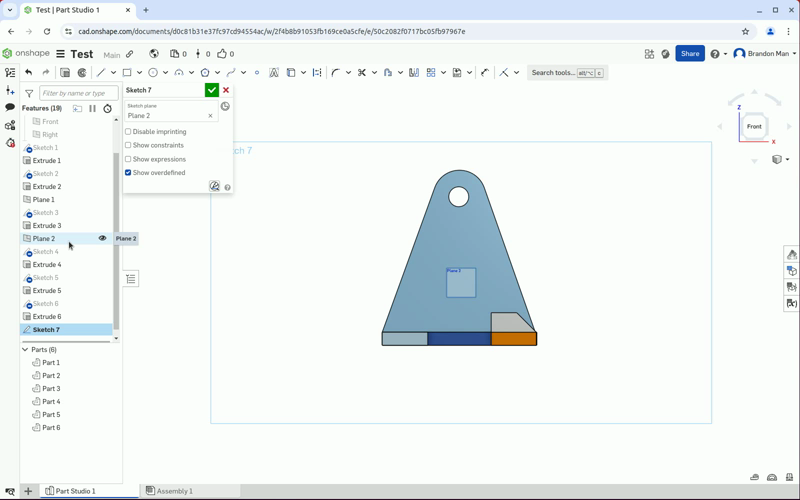
mouse_move(73, 352)
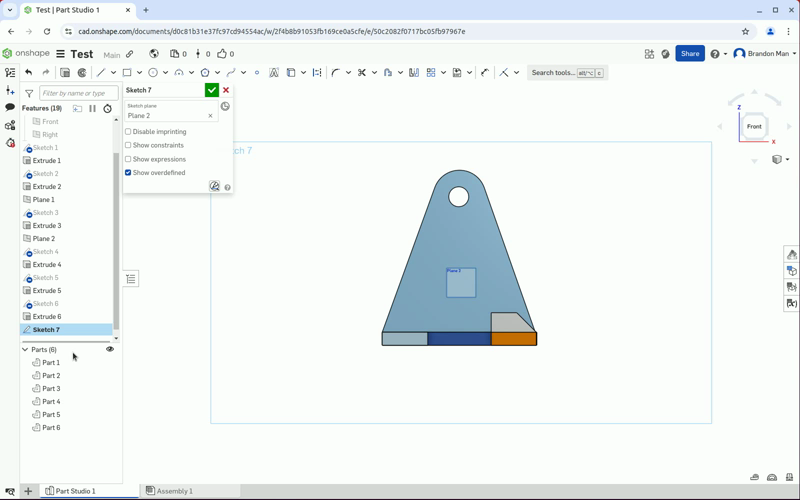
key(y)
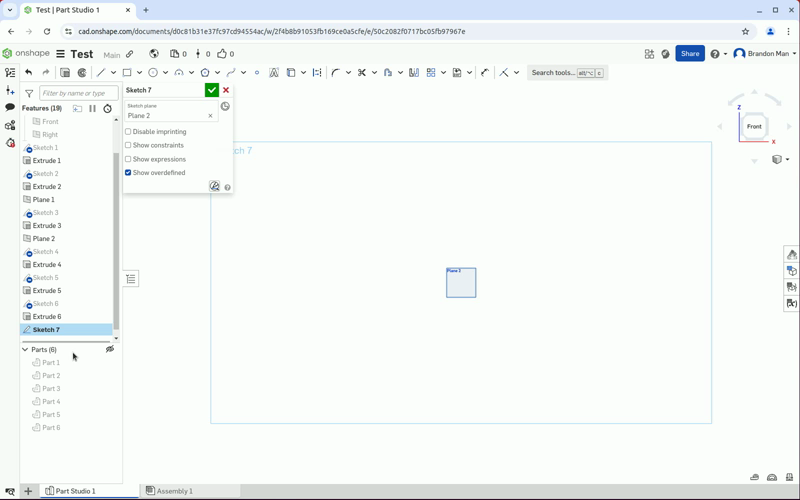
key(l)
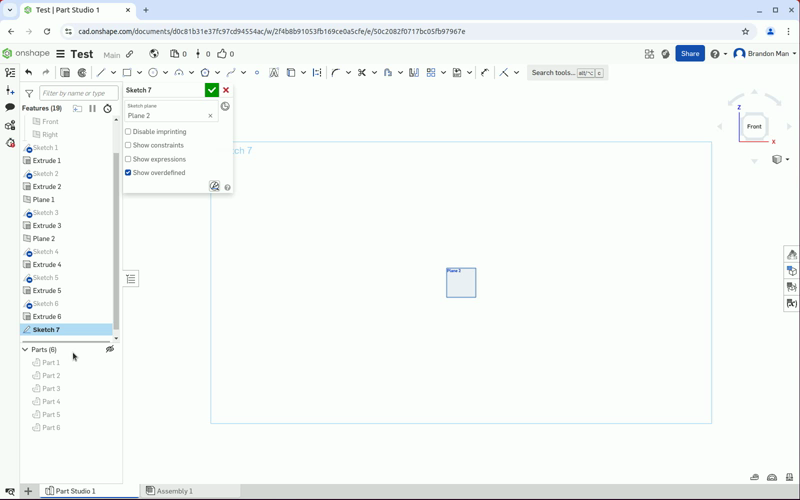
key_down(shift)
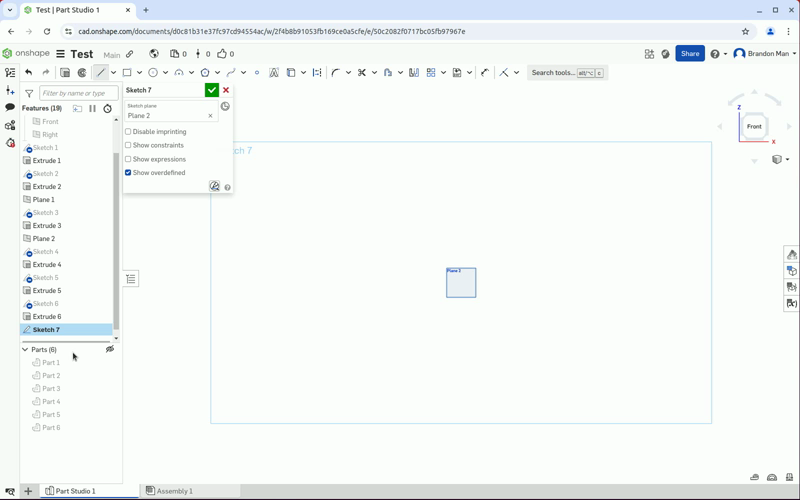
mouse_move(382, 332)
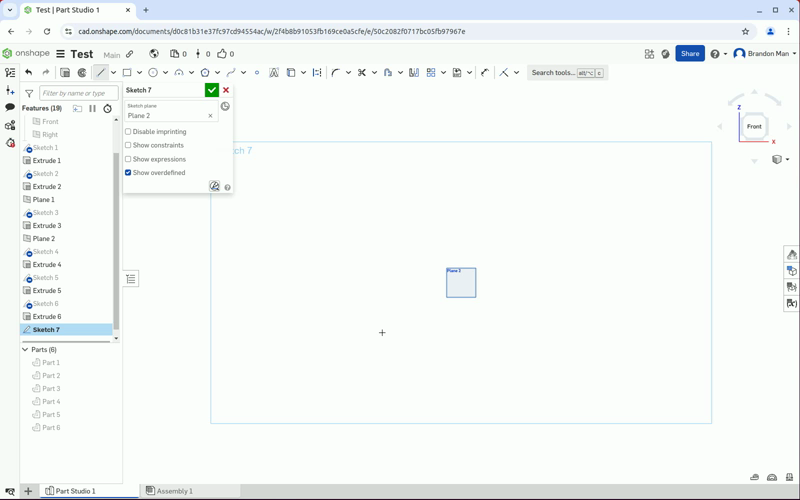
click(382, 332)
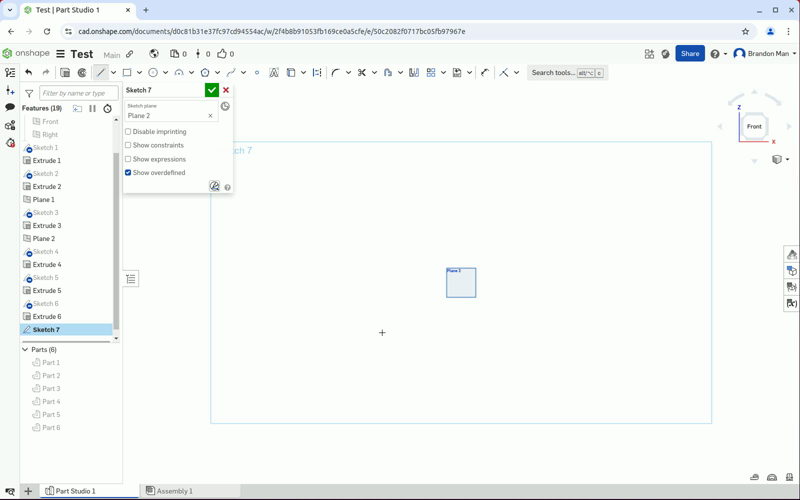
key_up(shift)
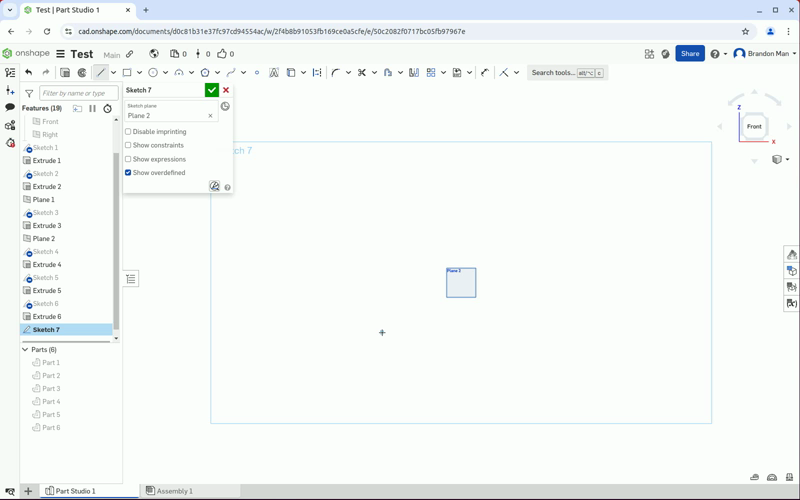
key_down(shift)
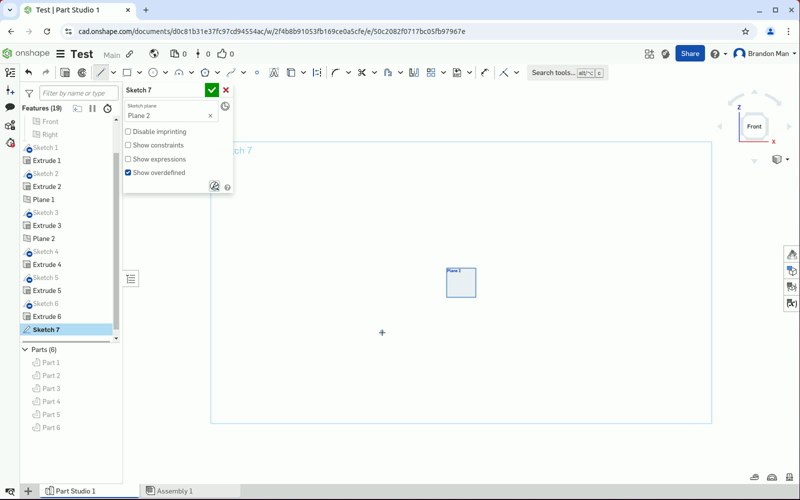
mouse_move(412, 332)
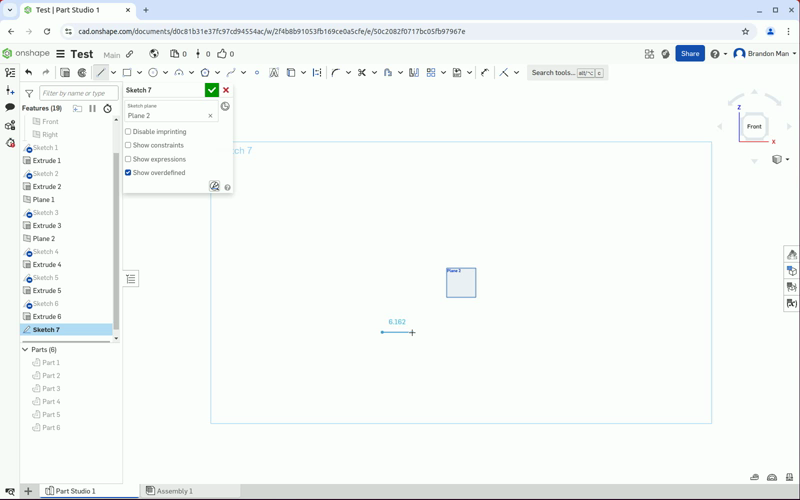
mouse_move(427, 332)
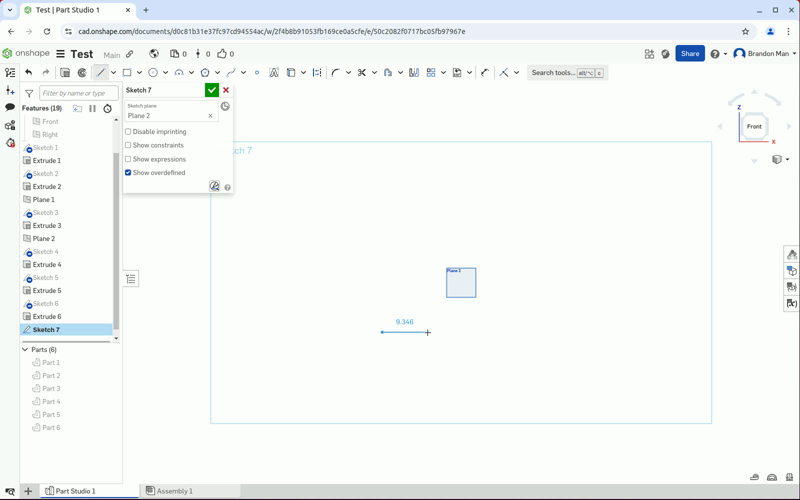
click(427, 332)
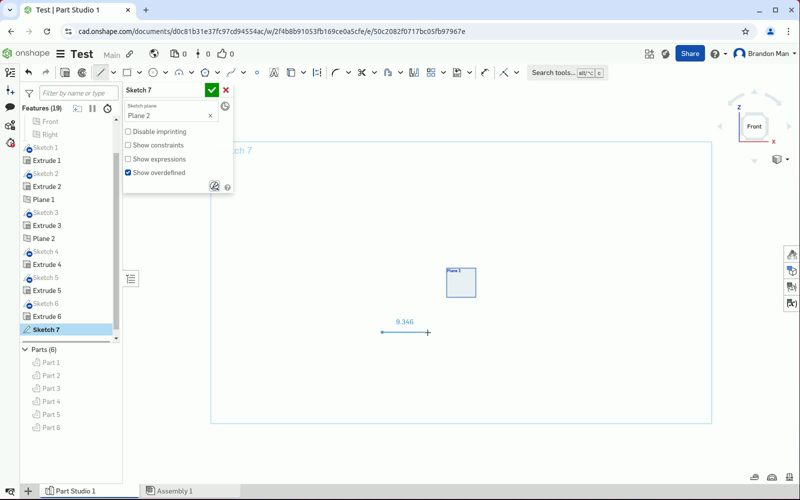
key_up(shift)
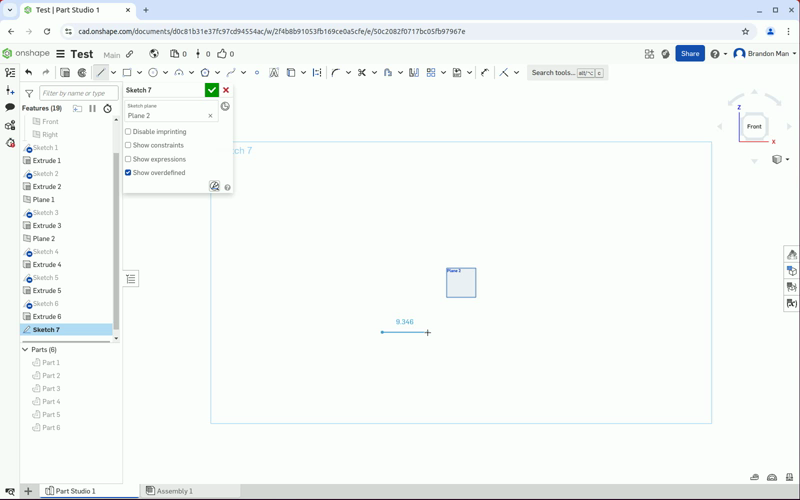
key_down(shift)
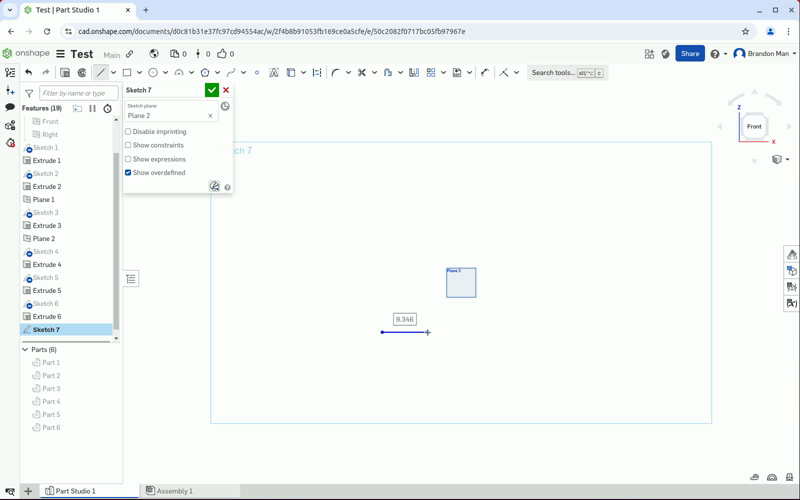
mouse_move(457, 332)
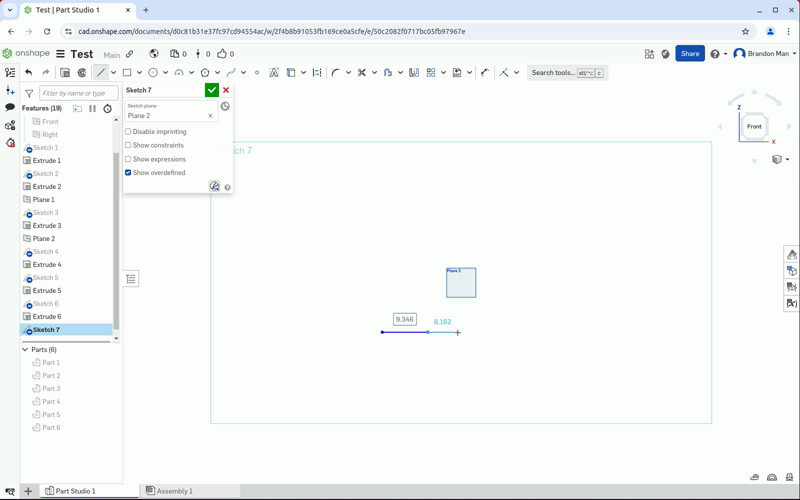
mouse_move(427, 312)
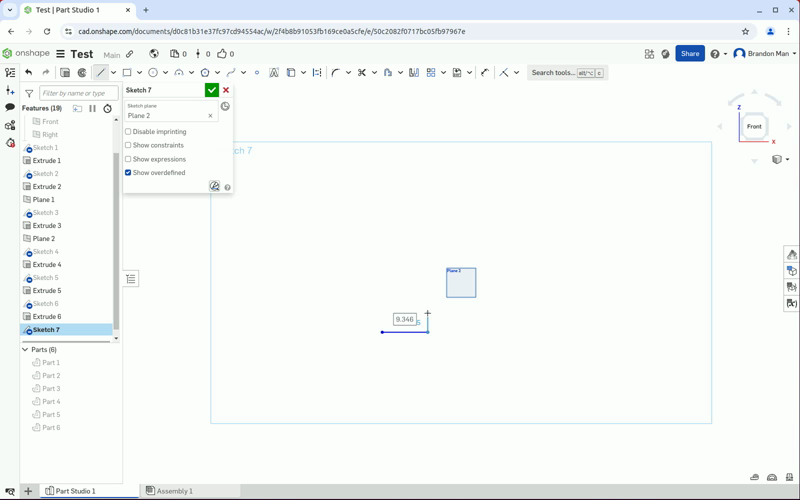
click(427, 312)
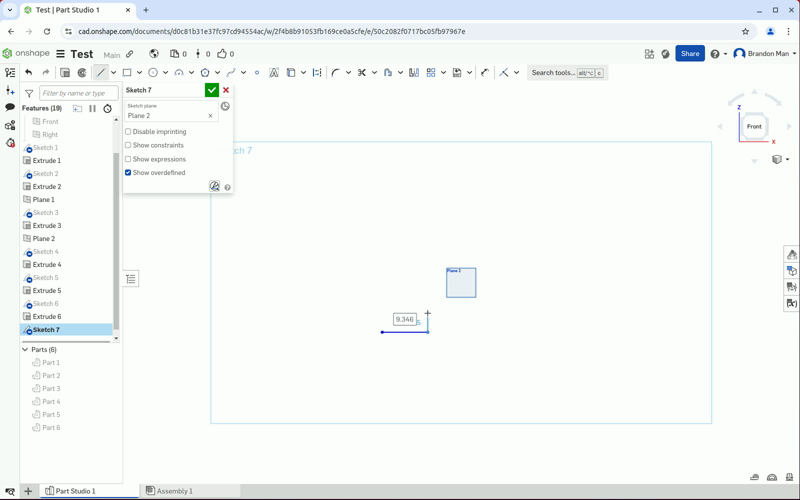
key_up(shift)
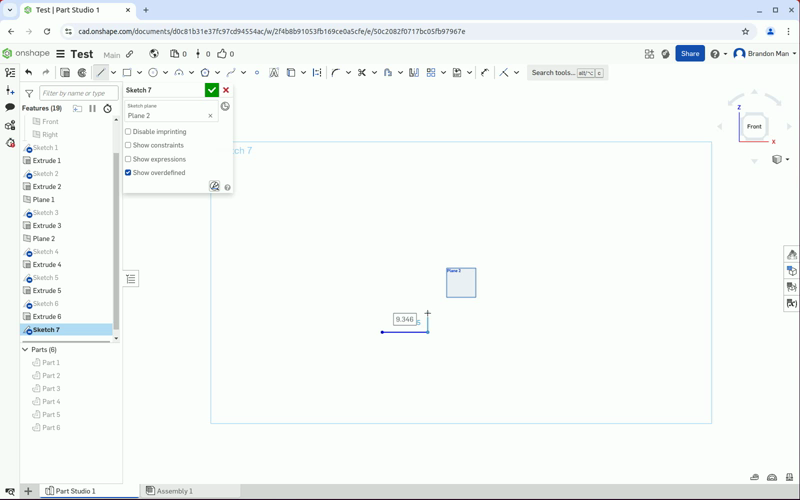
key_down(shift)
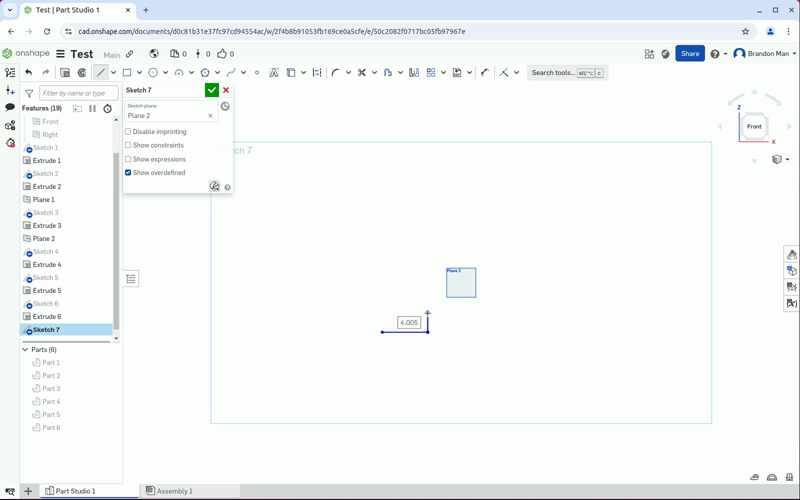
mouse_move(457, 312)
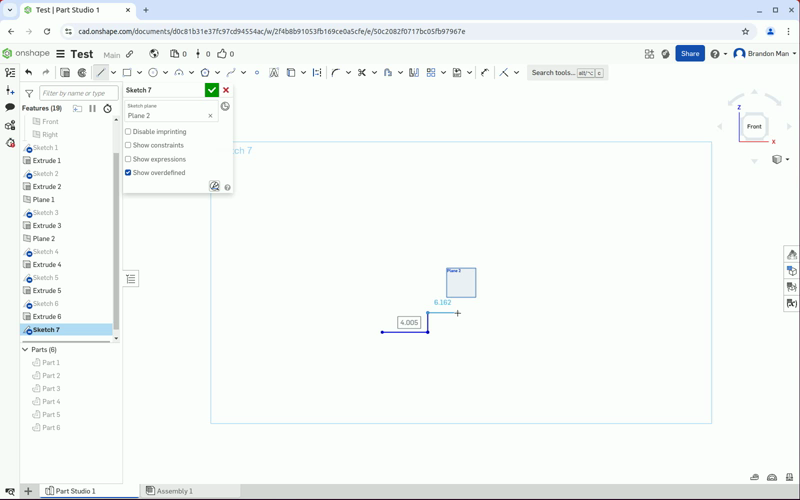
mouse_move(401, 312)
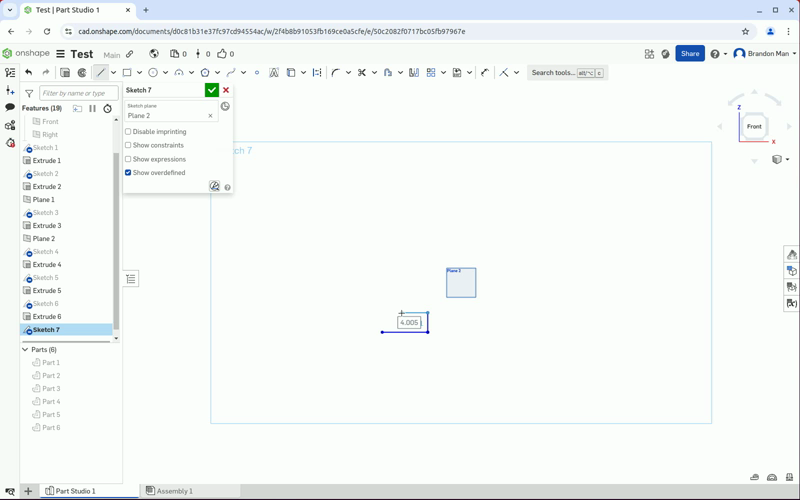
click(401, 312)
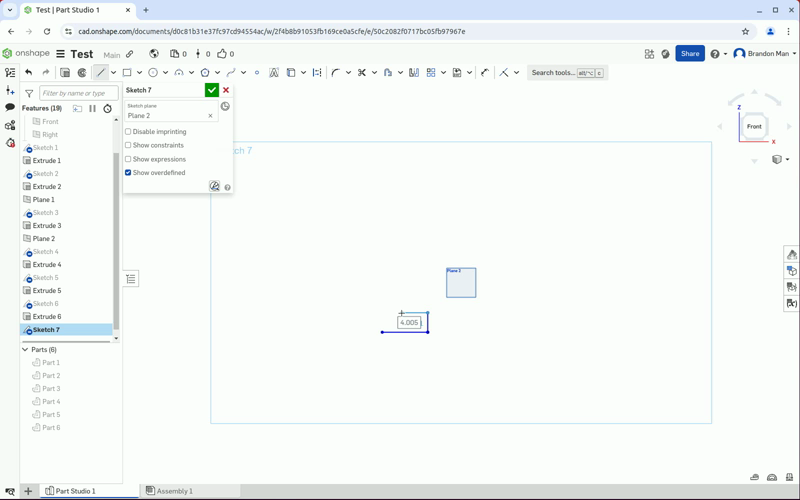
key_up(shift)
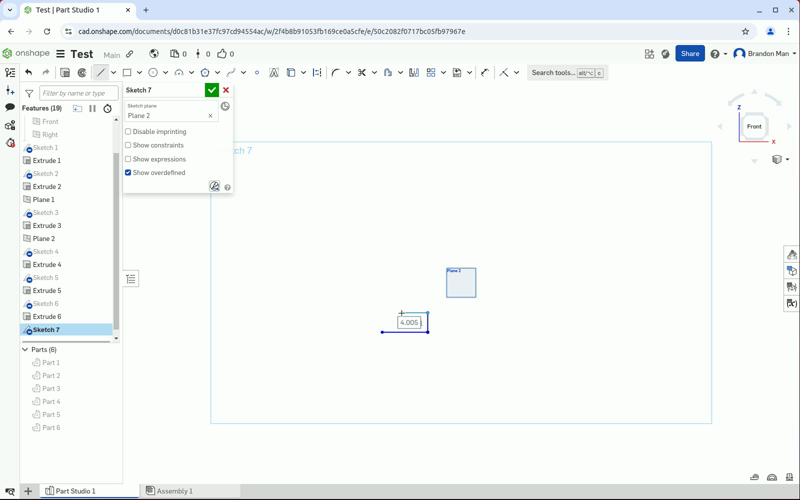
mouse_move(431, 312)
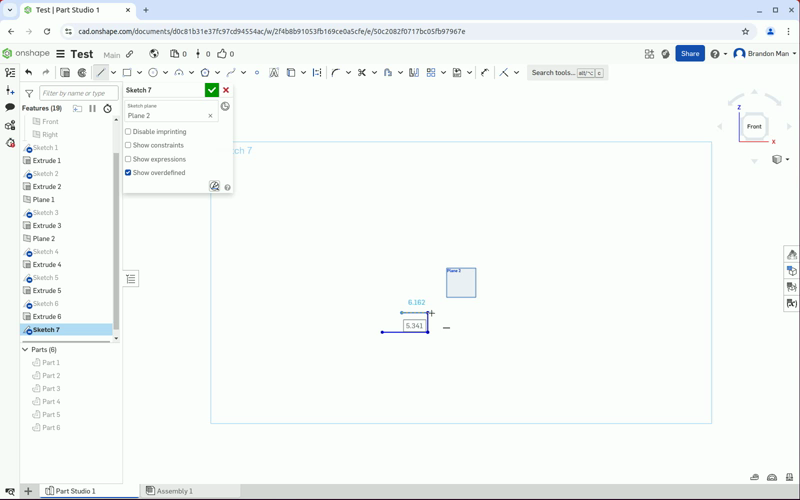
key_down(shift)
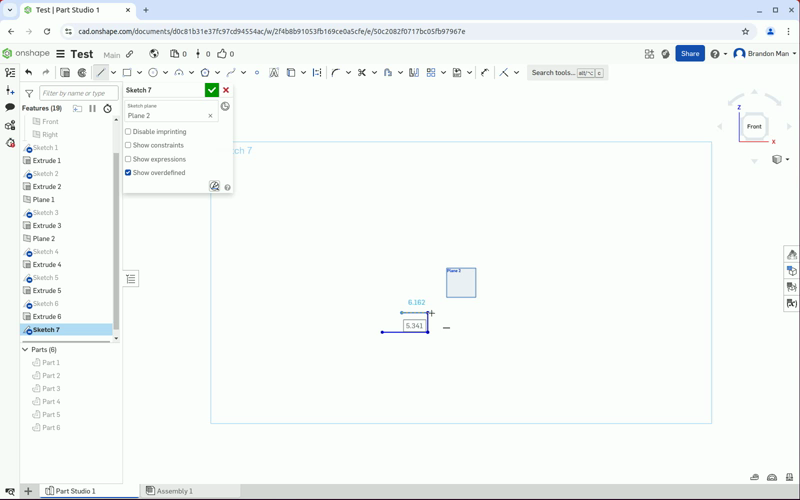
mouse_move(382, 332)
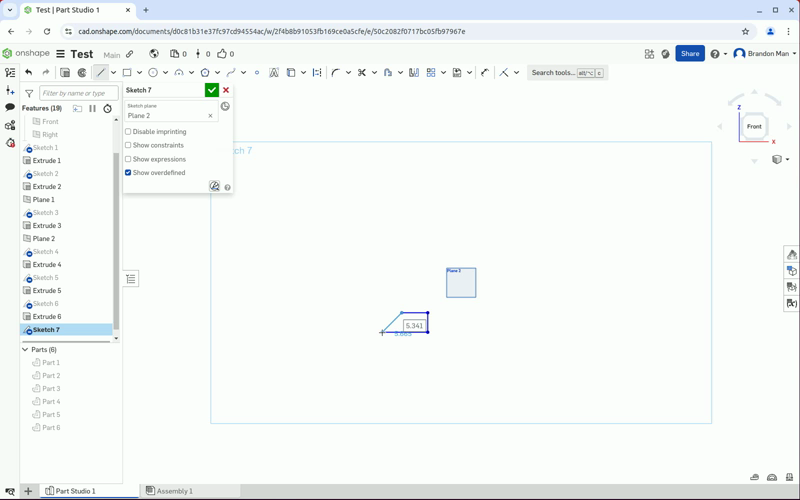
key_up(shift)
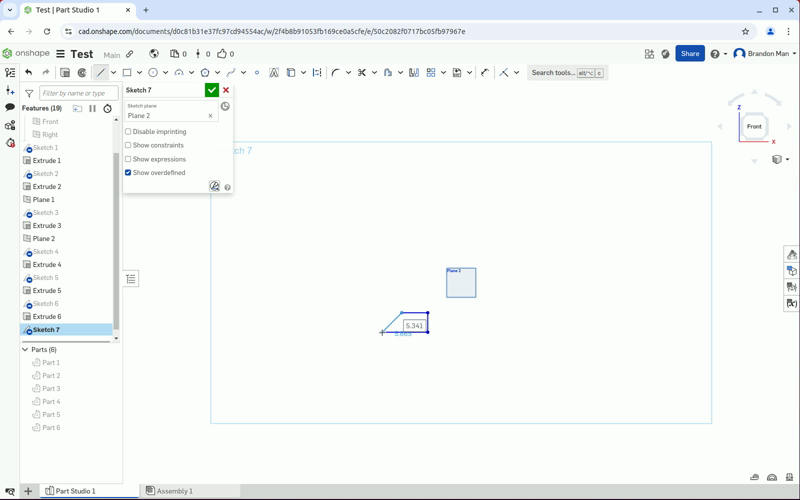
click(382, 332)
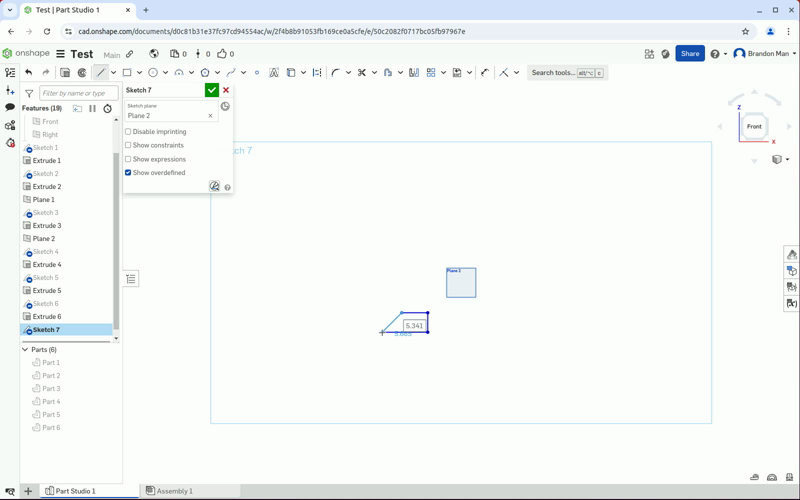
key(esc)
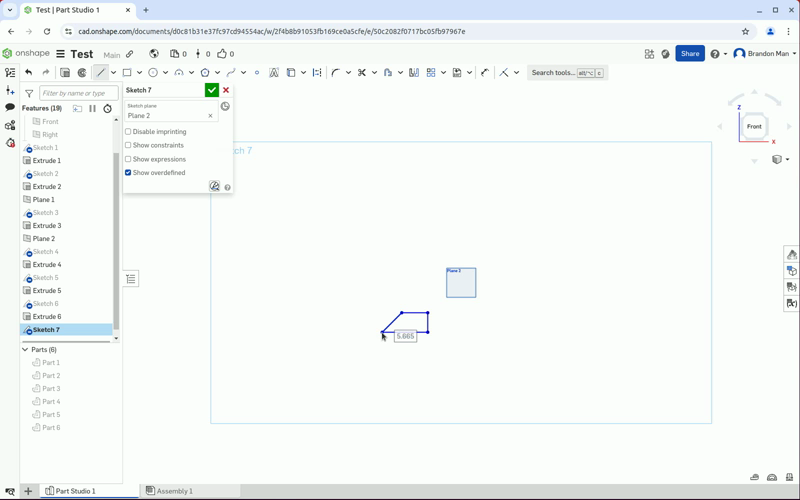
mouse_move(426, 318)
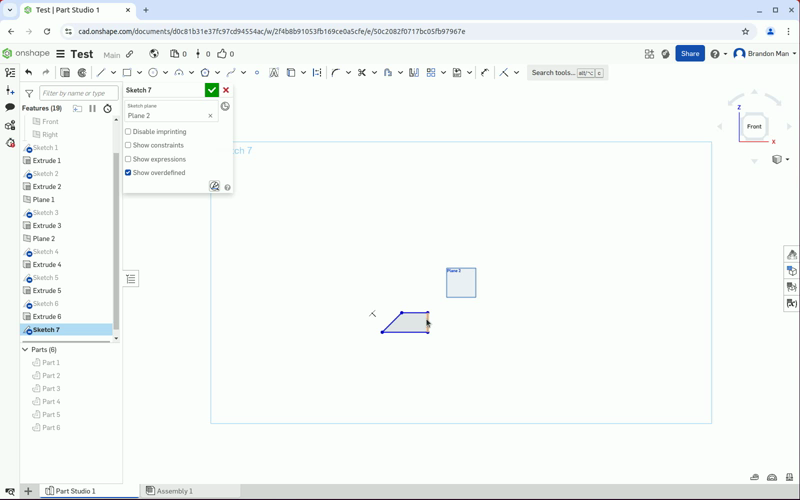
scroll(6)
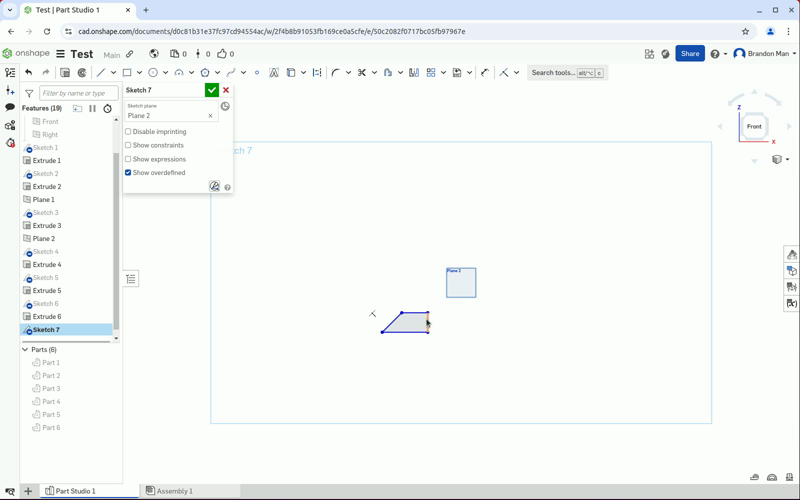
scroll(6)
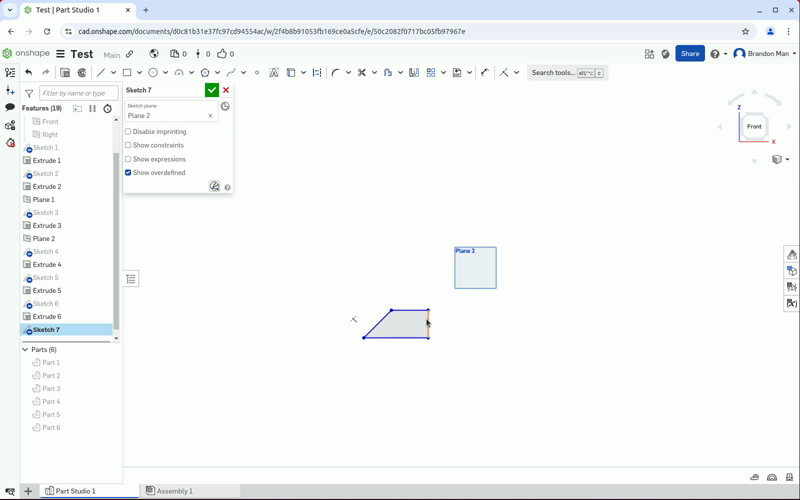
scroll(6)
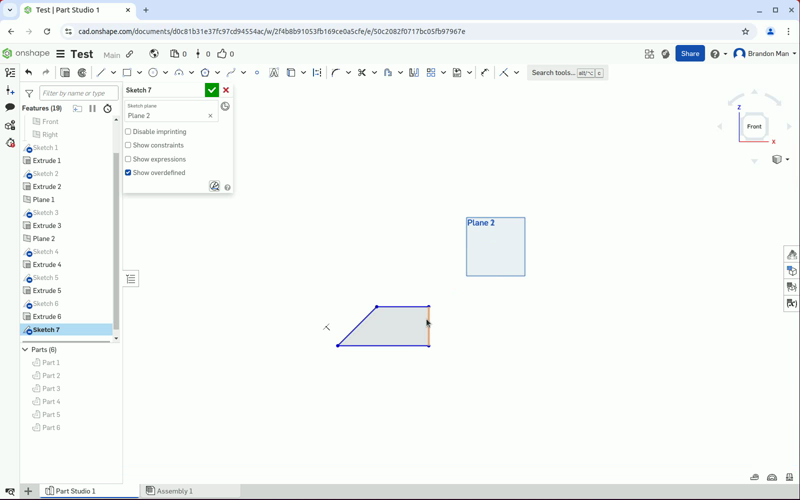
scroll(6)
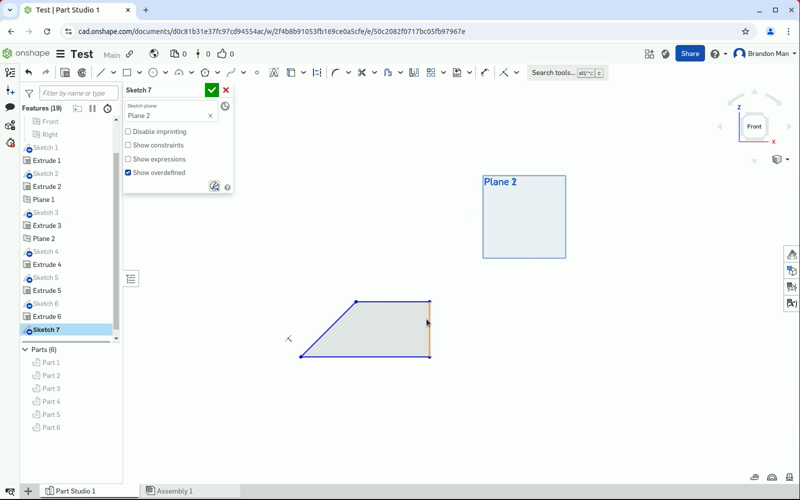
scroll(6)
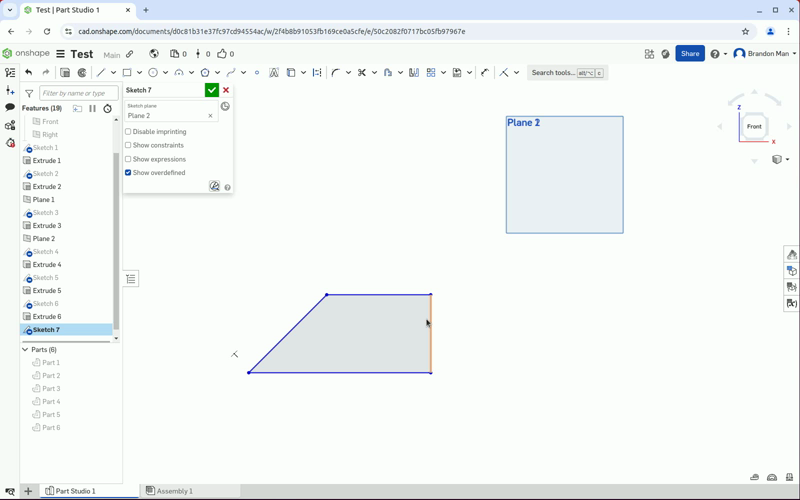
scroll(6)
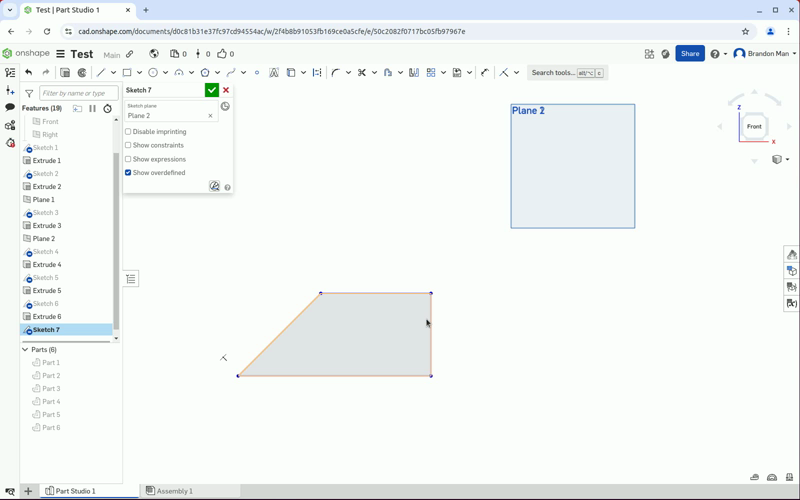
scroll(6)
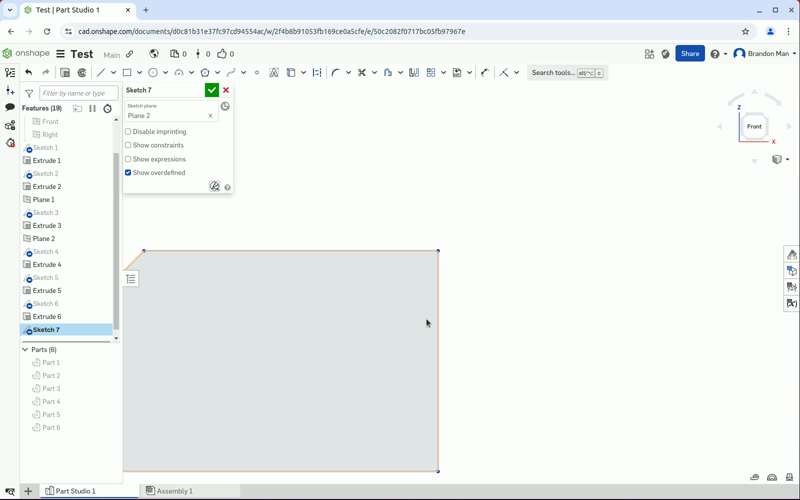
click(426, 318)
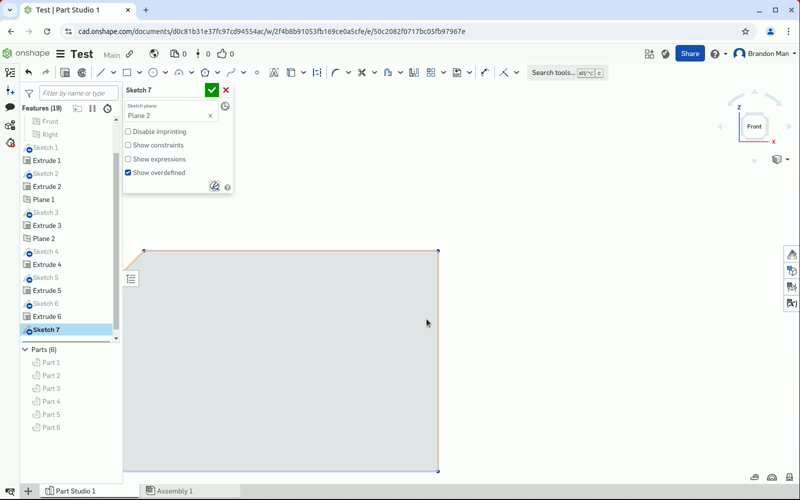
scroll(-6)
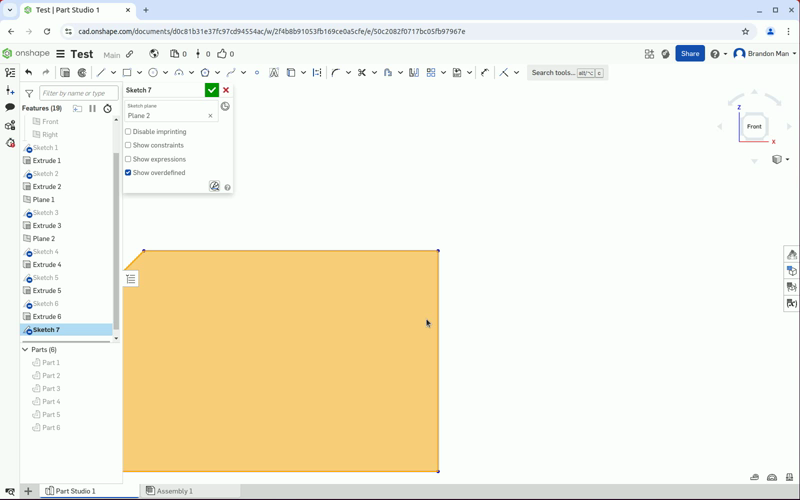
scroll(-6)
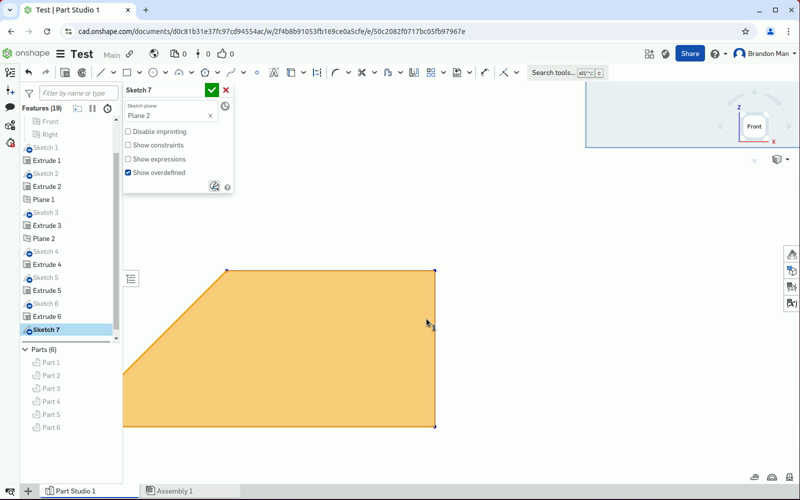
scroll(-6)
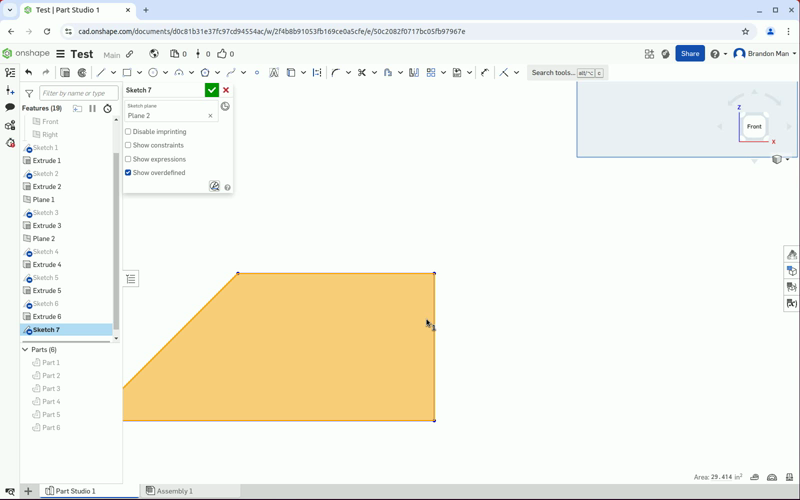
scroll(-6)
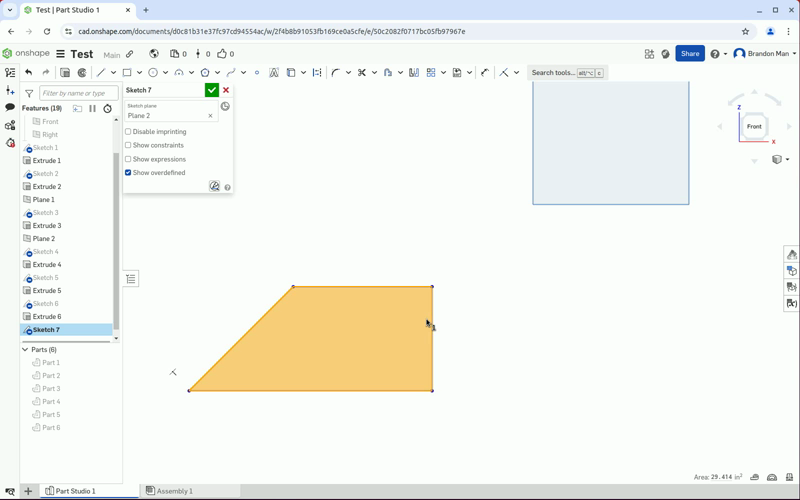
scroll(-6)
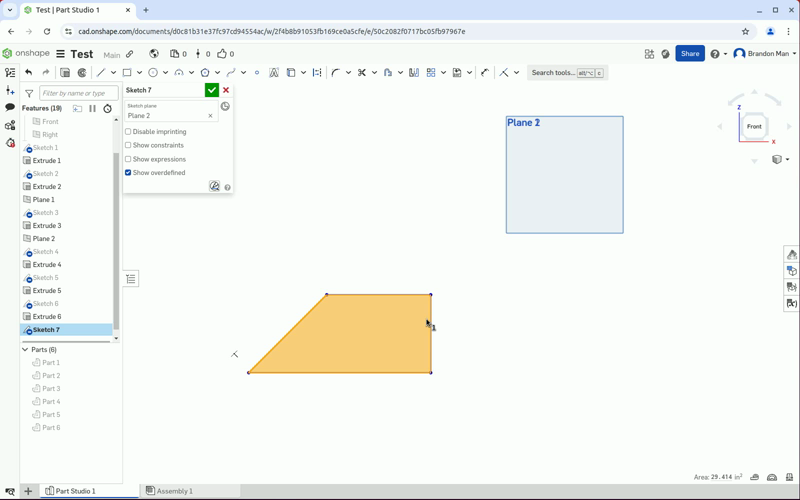
scroll(-6)
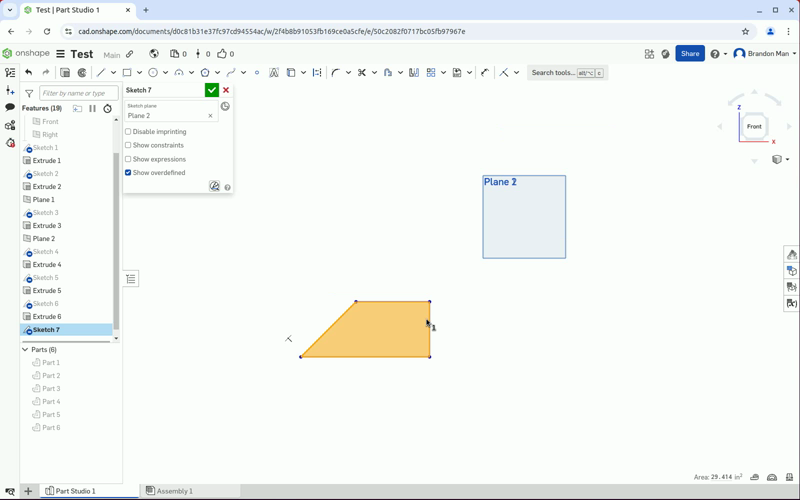
scroll(-6)
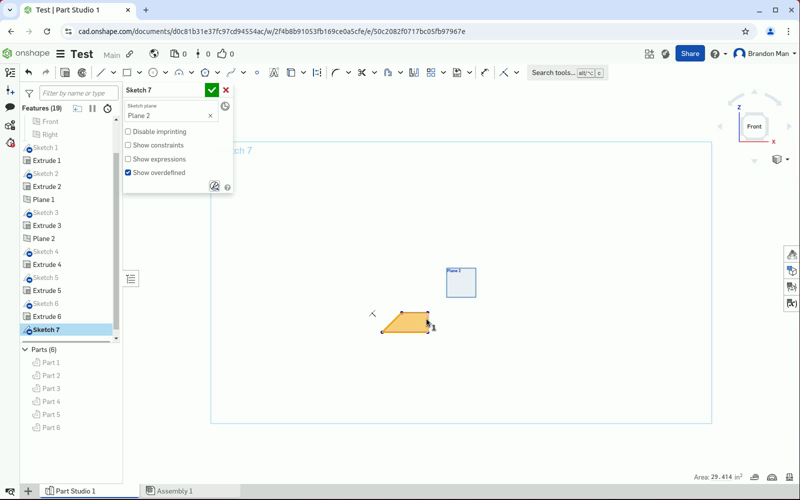
mouse_move(73, 352)
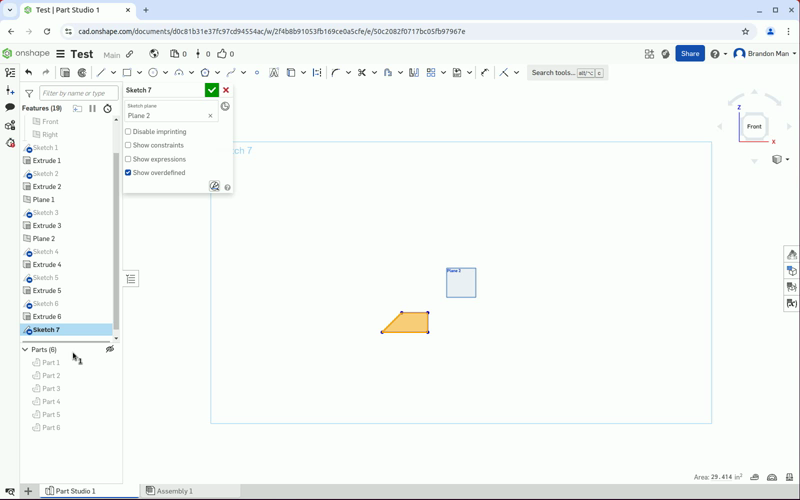
key(shift+y)
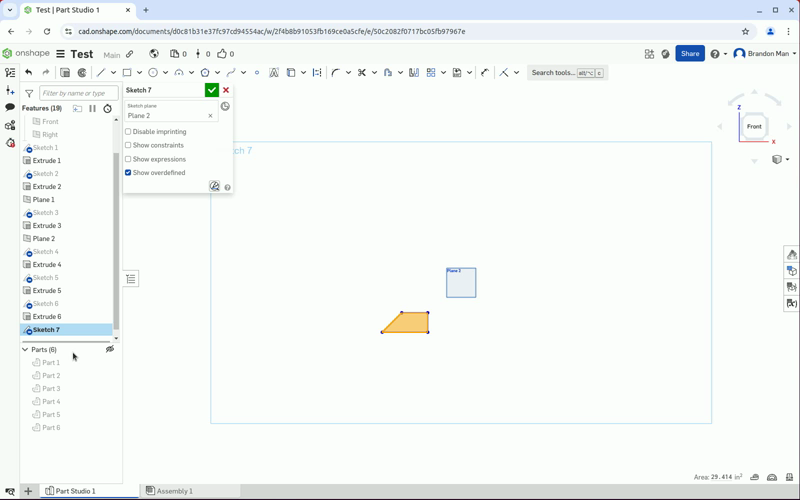
key(shift+e)
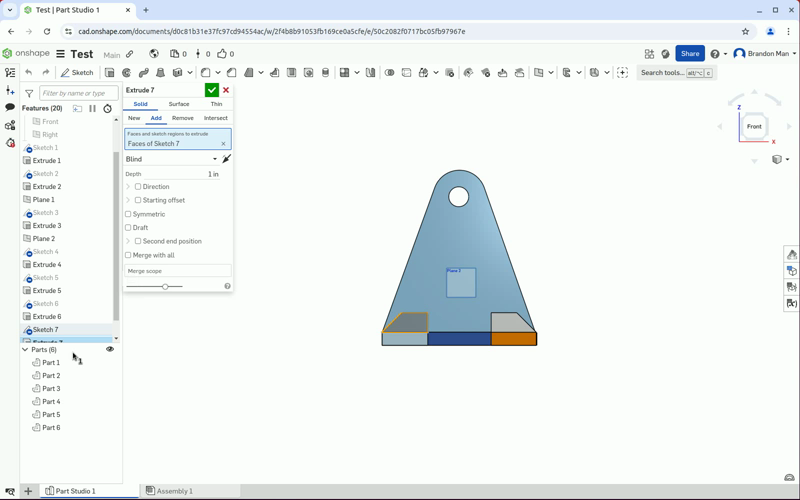
mouse_move(143, 106)
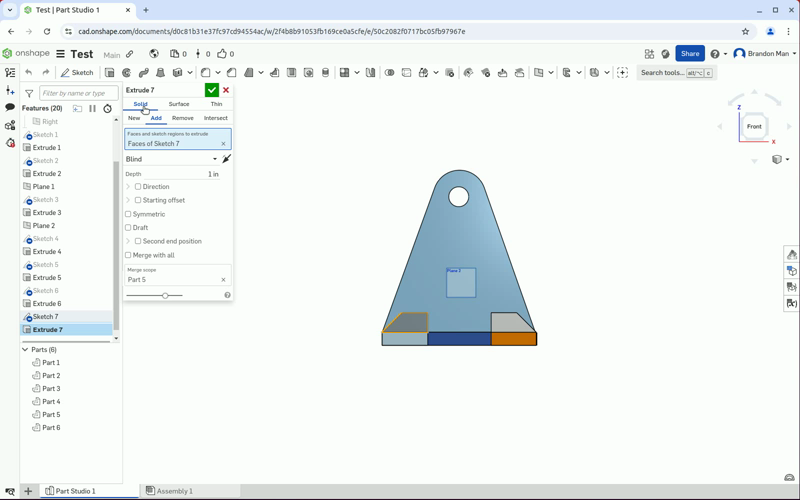
click(143, 106)
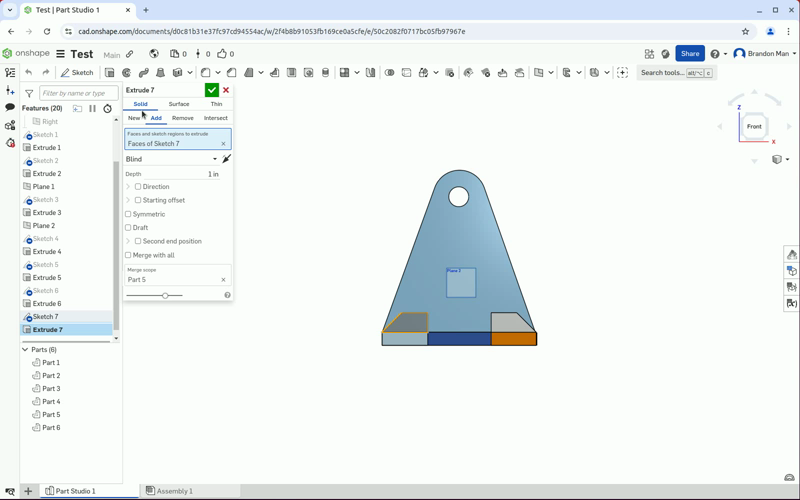
mouse_move(137, 120)
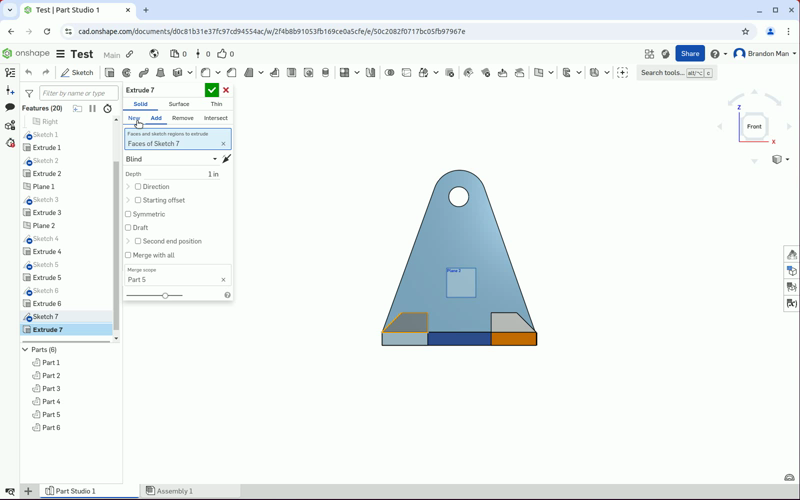
click(137, 120)
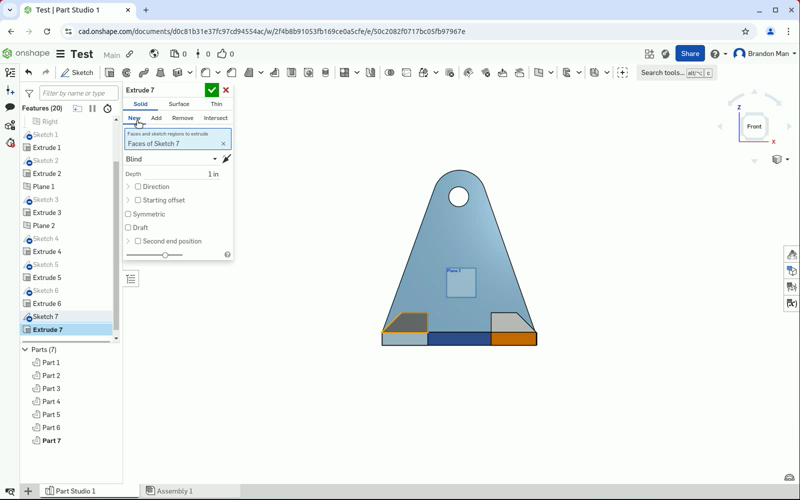
key(tab, 4)
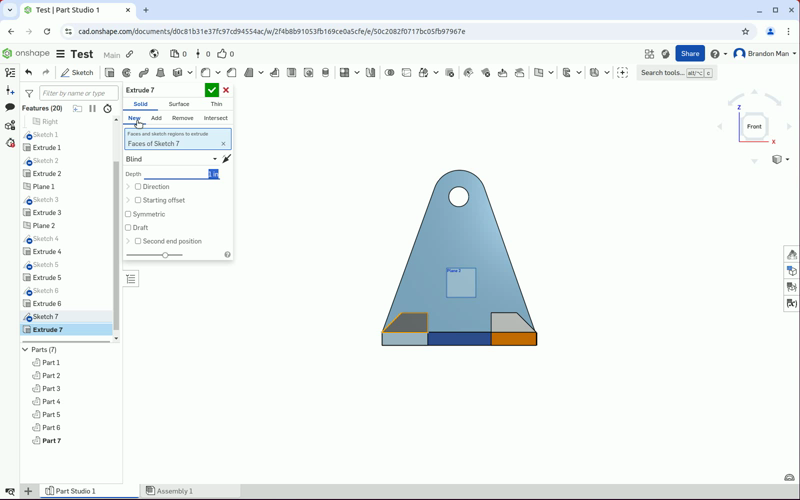
text(2.648)
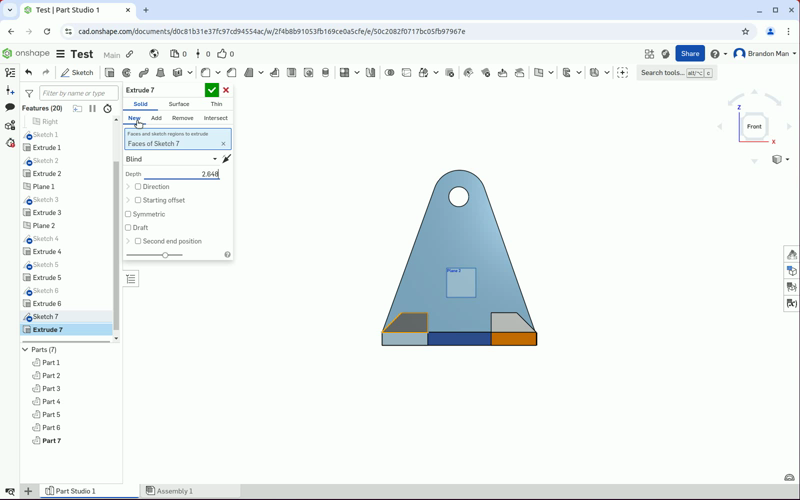
key(enter)
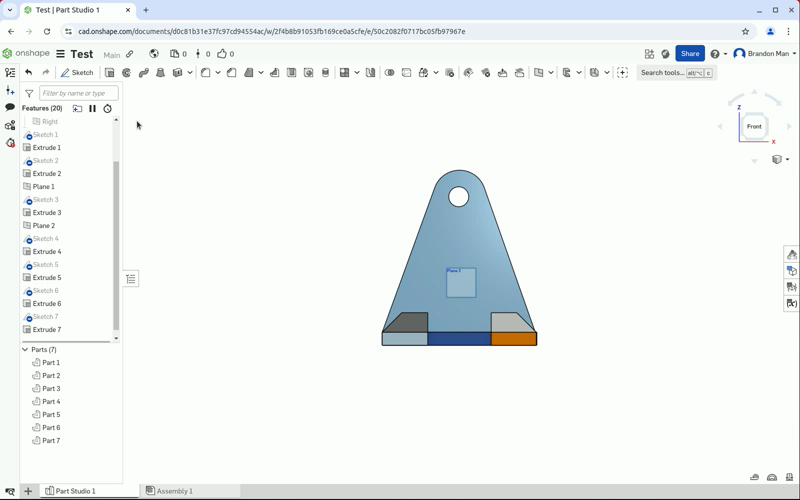
key(shift+h)
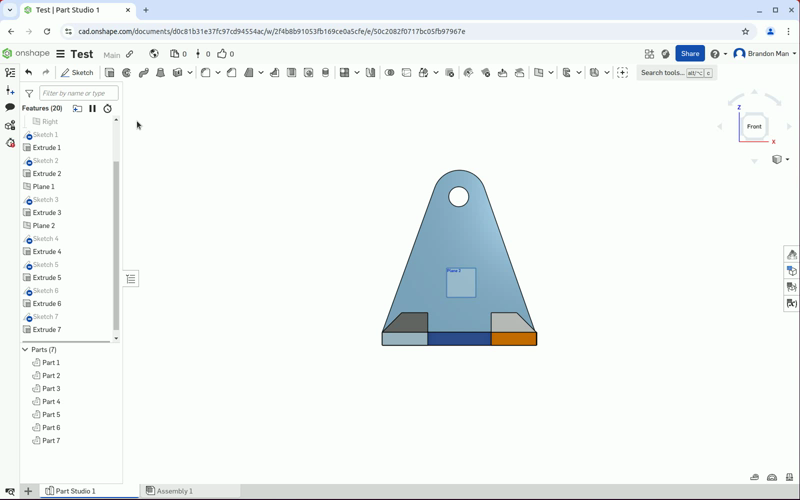
key(shift+h)
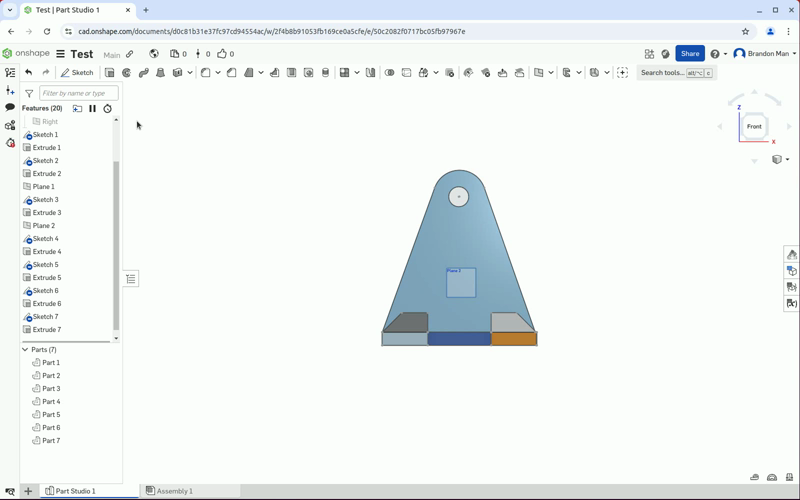
key(shift+7)
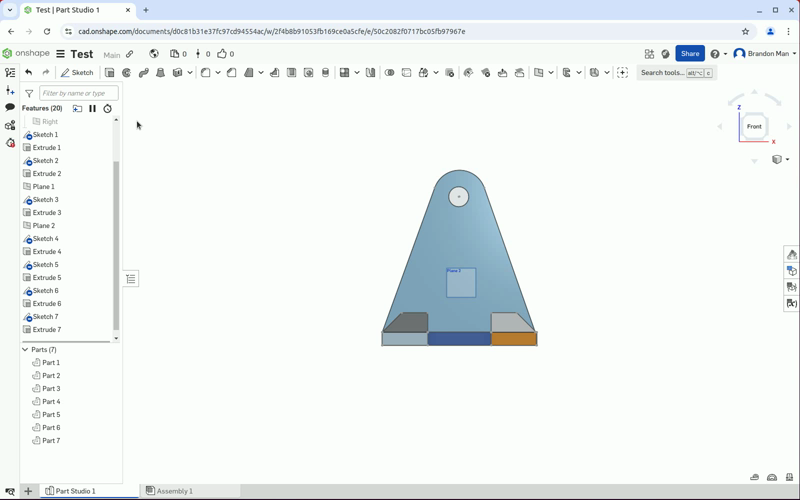
key(left, 2)
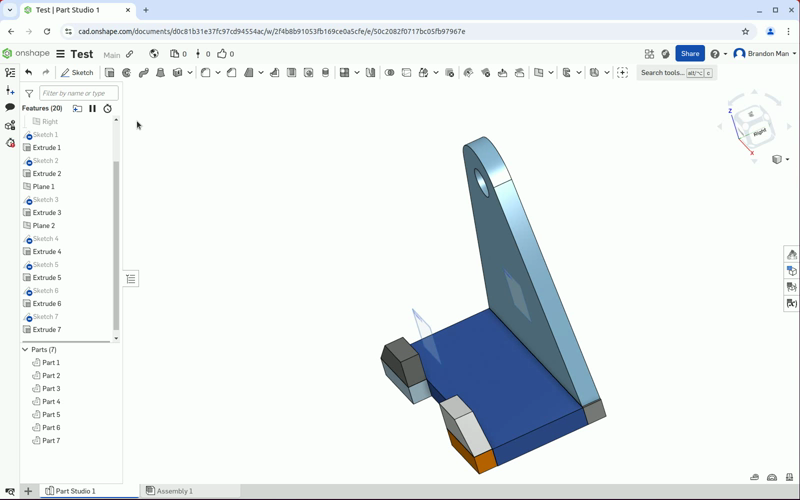
key(down, 2)
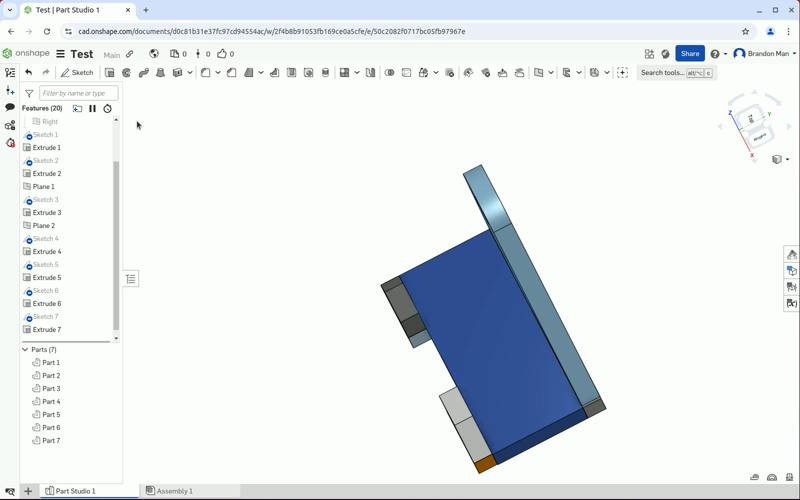
key(up, 2)
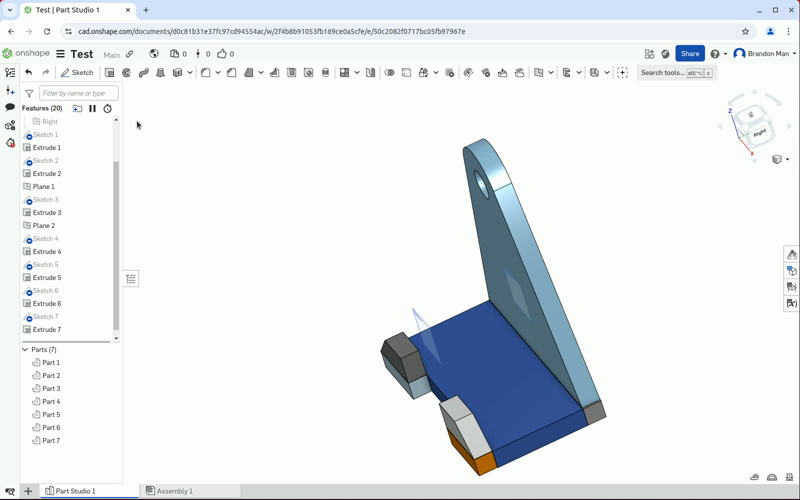
key(right, 2)
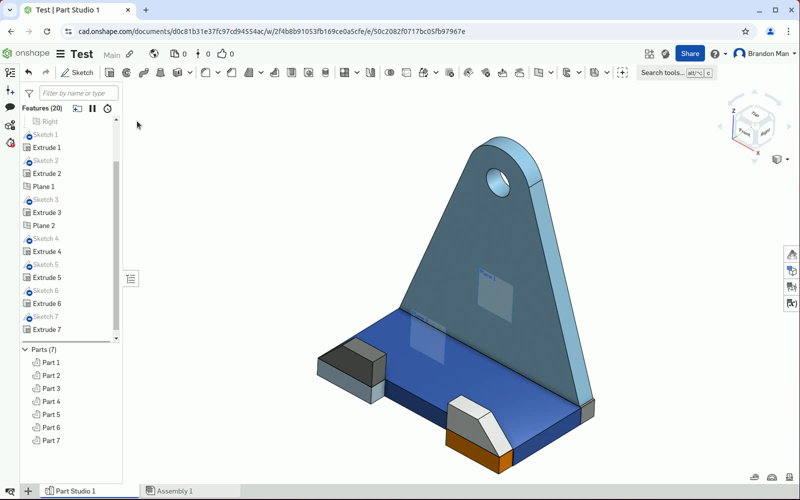
mouse_move(69, 137)
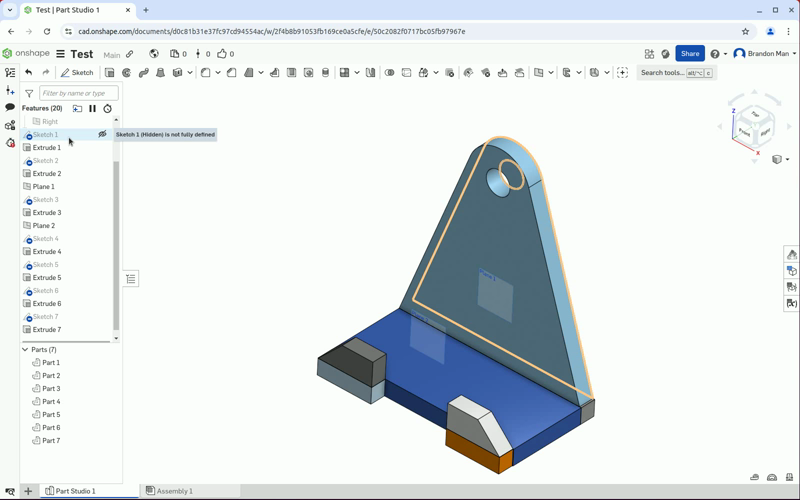
click(69, 137)